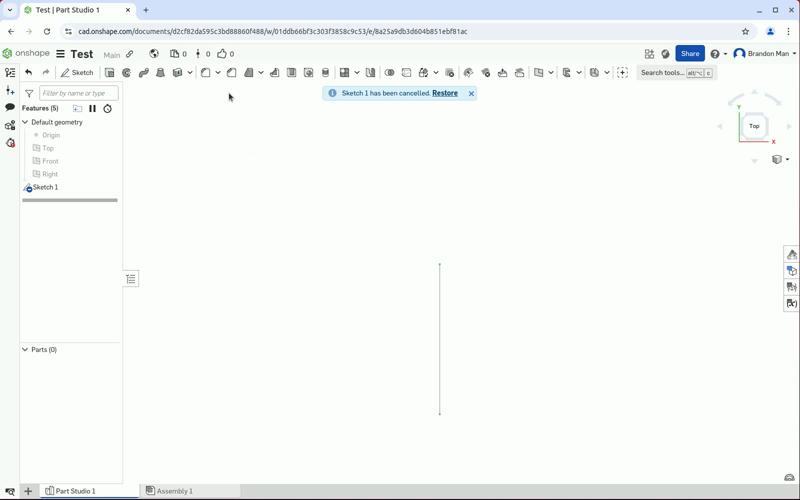
key(shift+h)
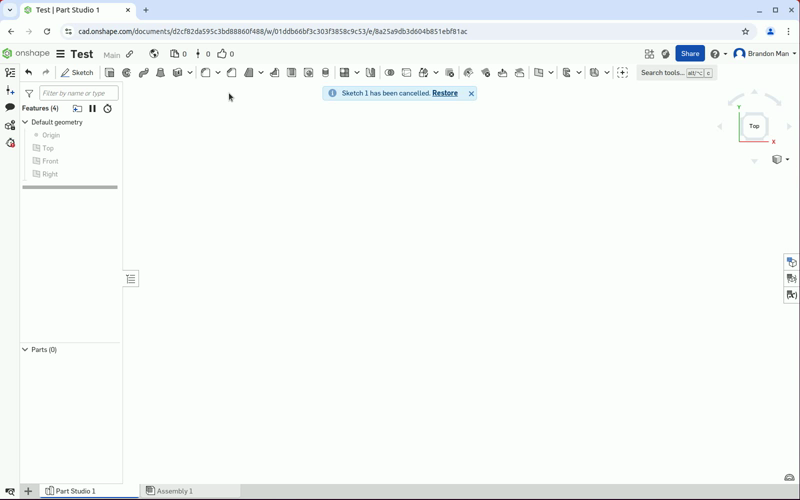
mouse_move(73, 352)
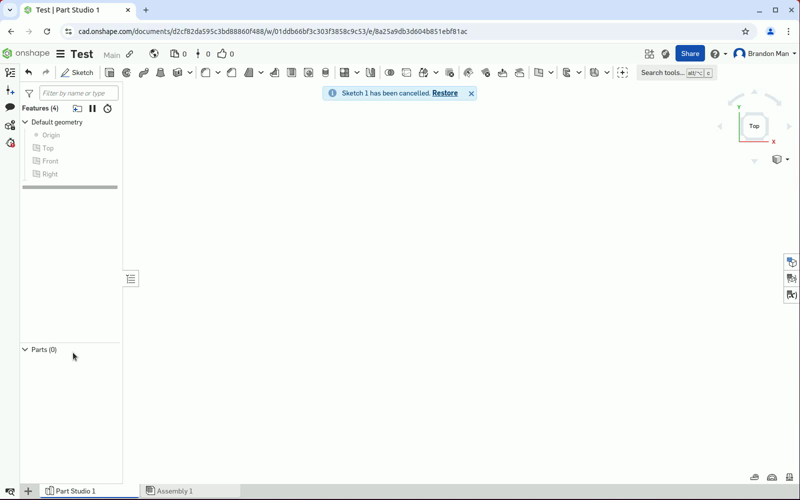
key(y)
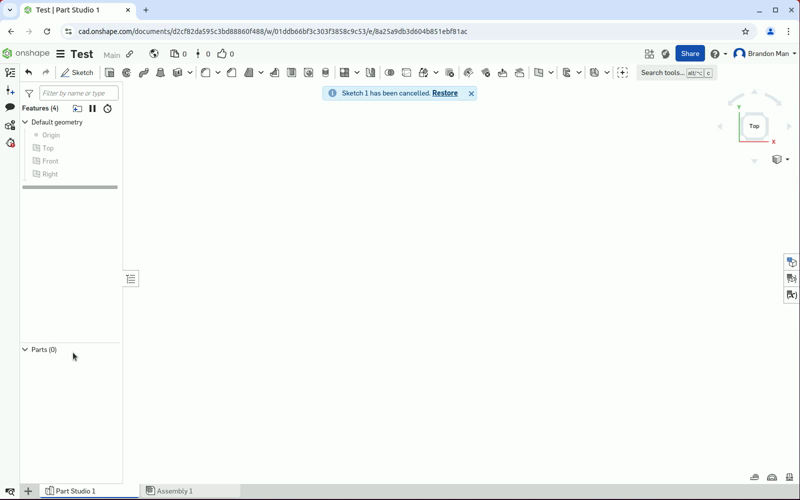
key(shift+p)
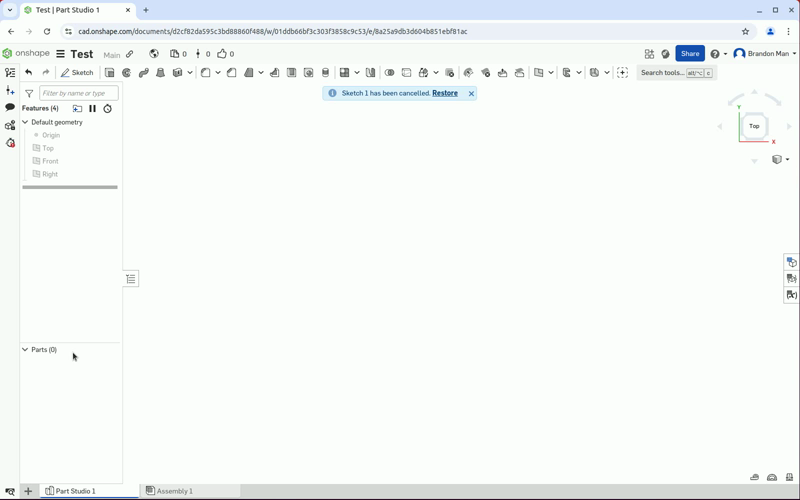
key(space)
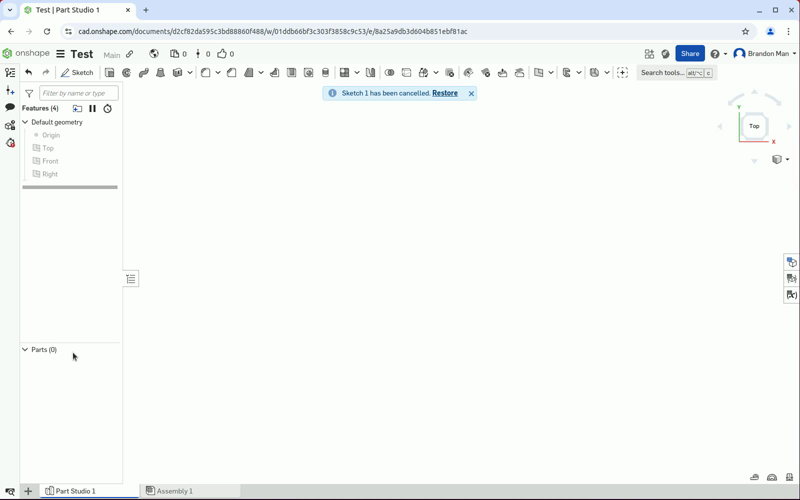
key_down(shift)
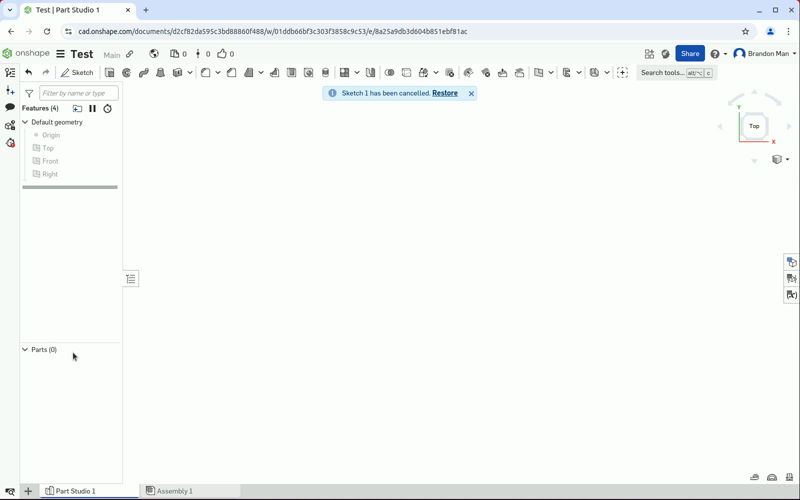
key(up)
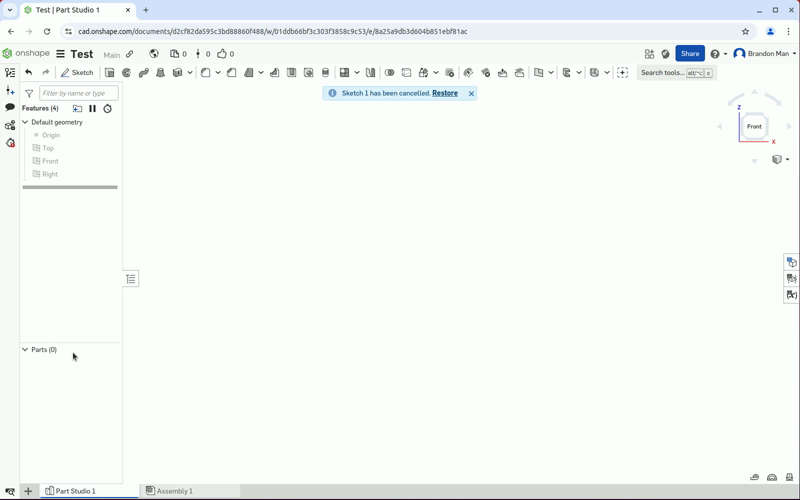
key_up(shift)
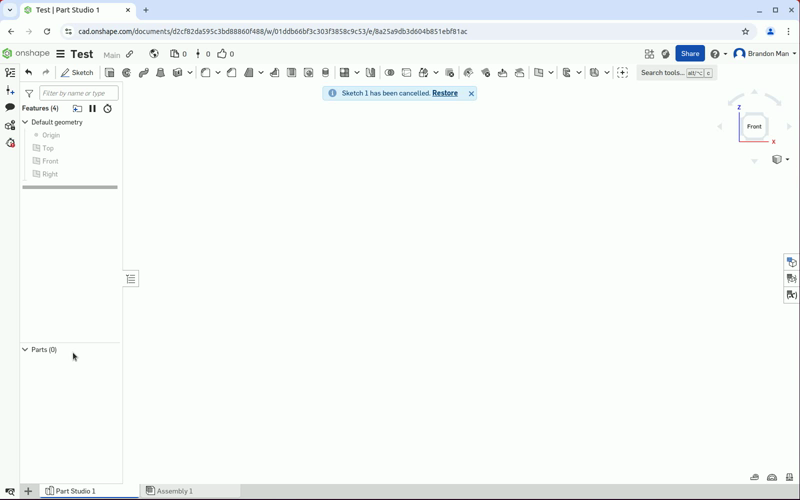
mouse_move(73, 352)
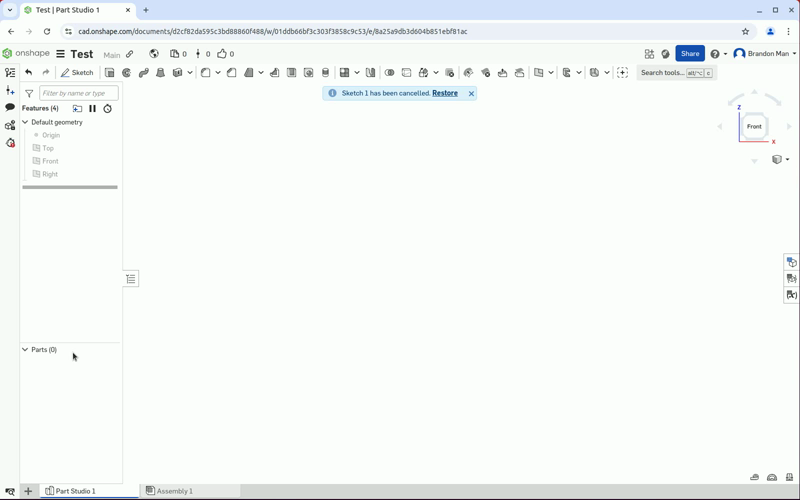
key(shift+y)
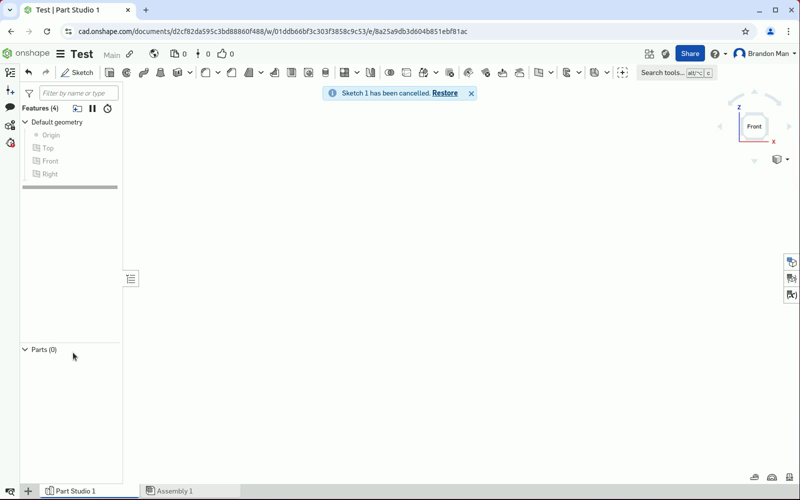
key(shift+s)
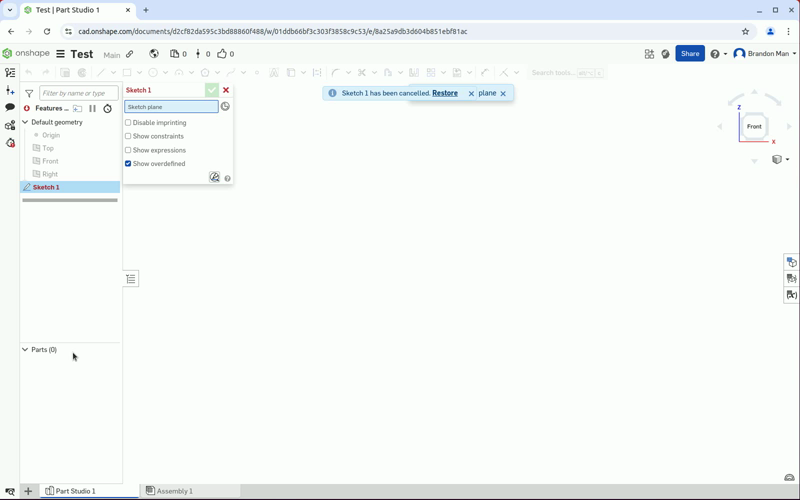
mouse_move(73, 163)
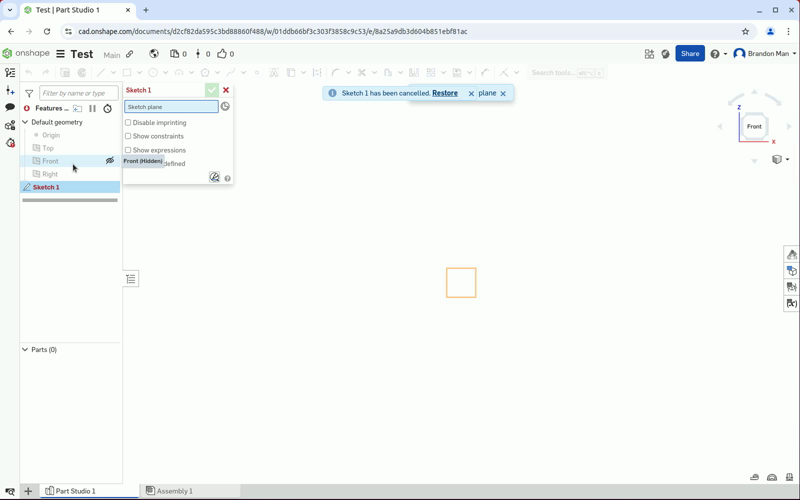
click(73, 163)
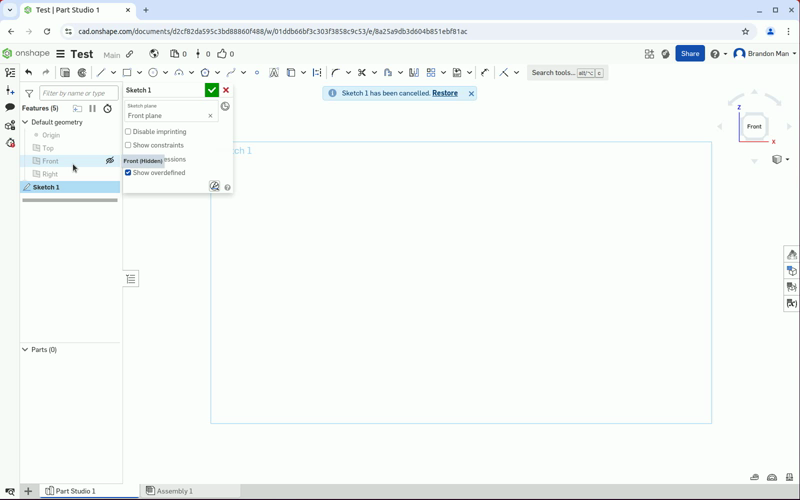
mouse_move(73, 352)
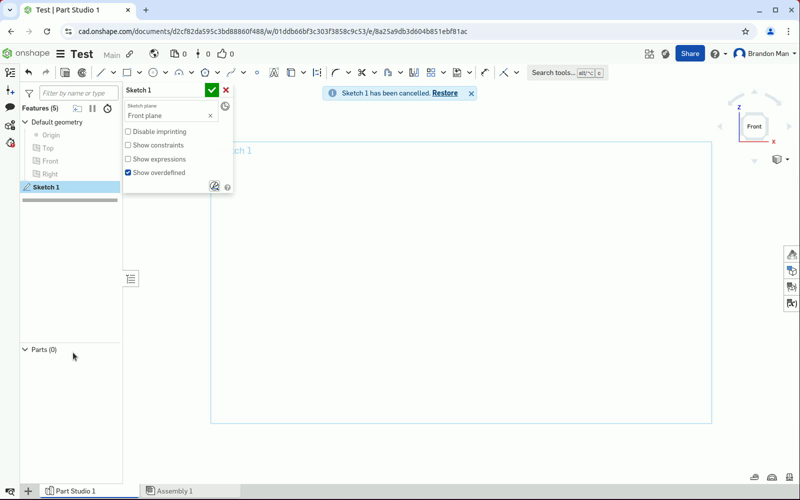
key(y)
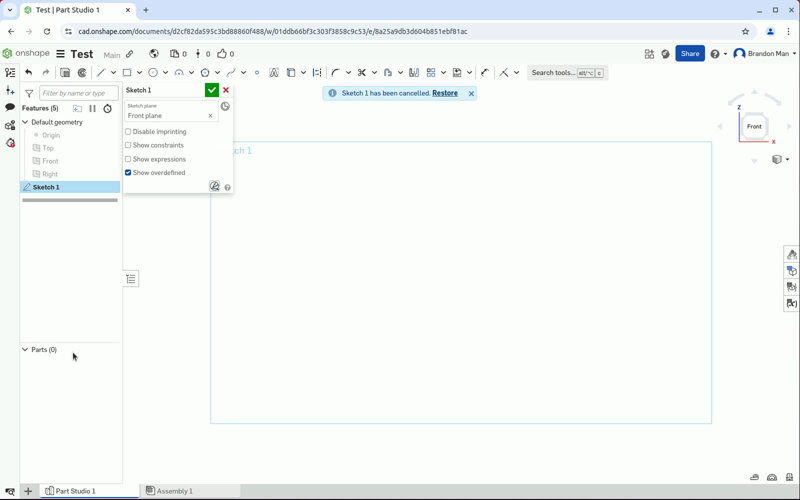
key(l)
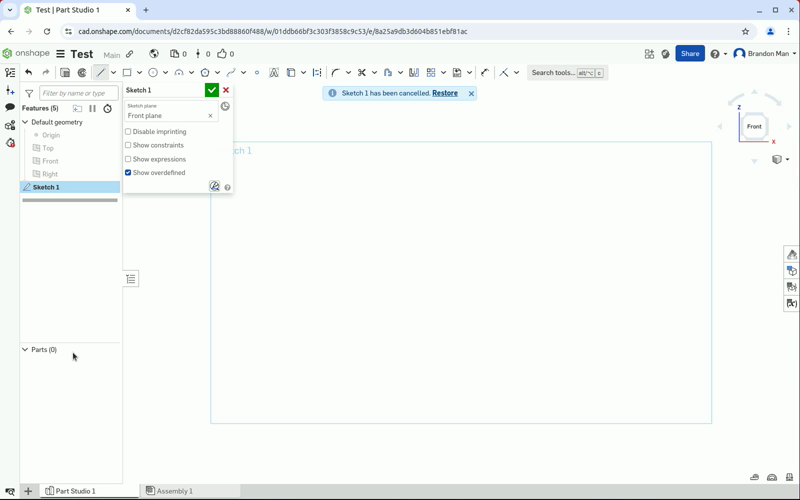
key_down(shift)
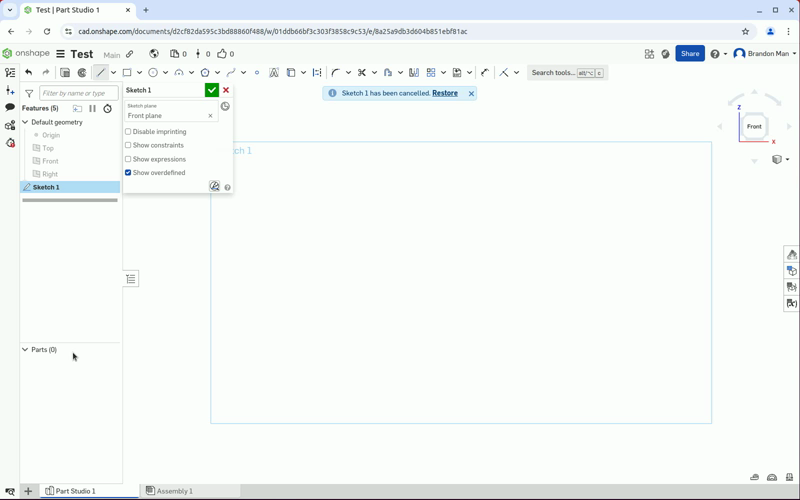
mouse_move(372, 370)
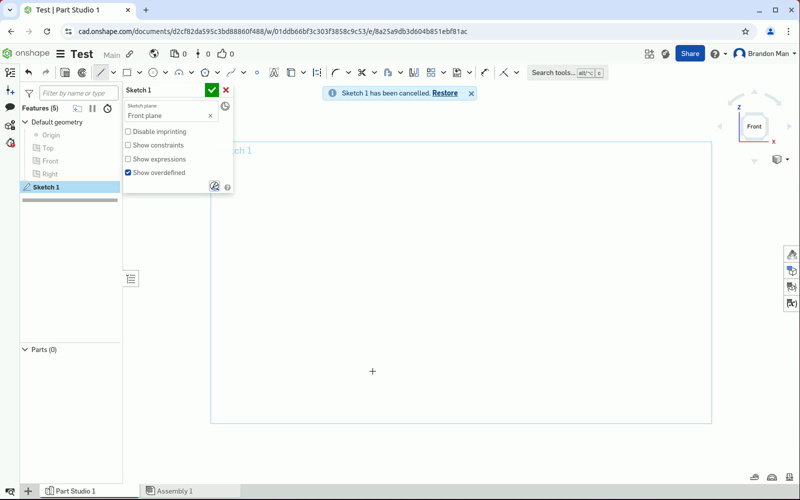
click(372, 370)
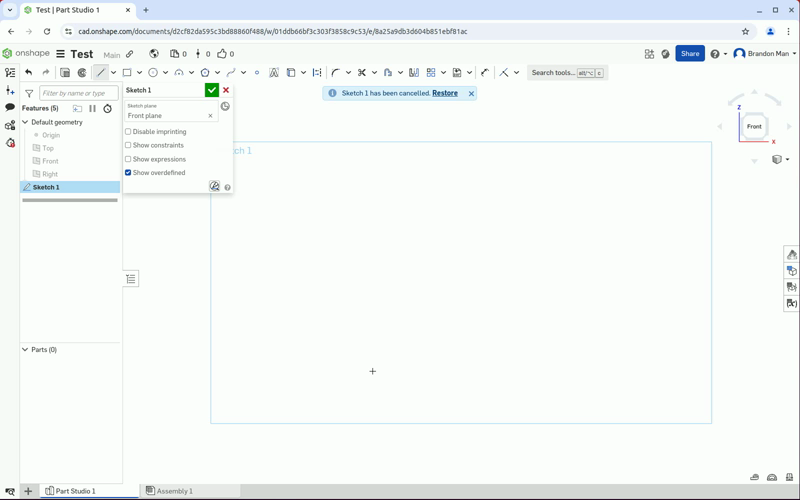
key_up(shift)
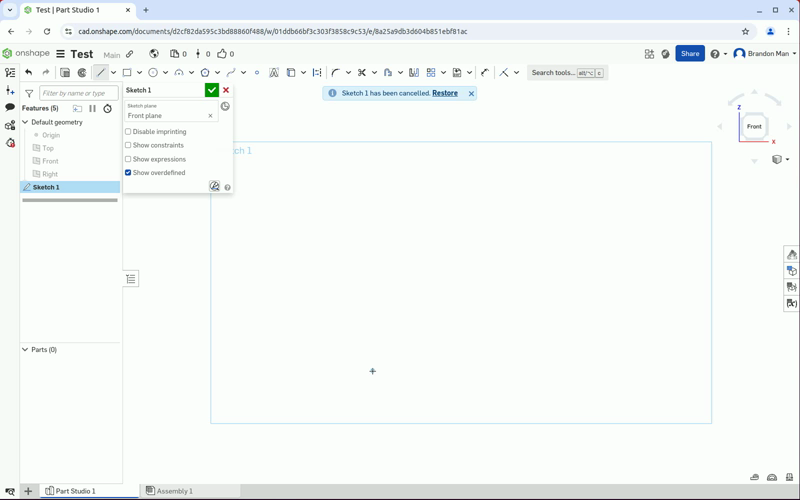
key_down(shift)
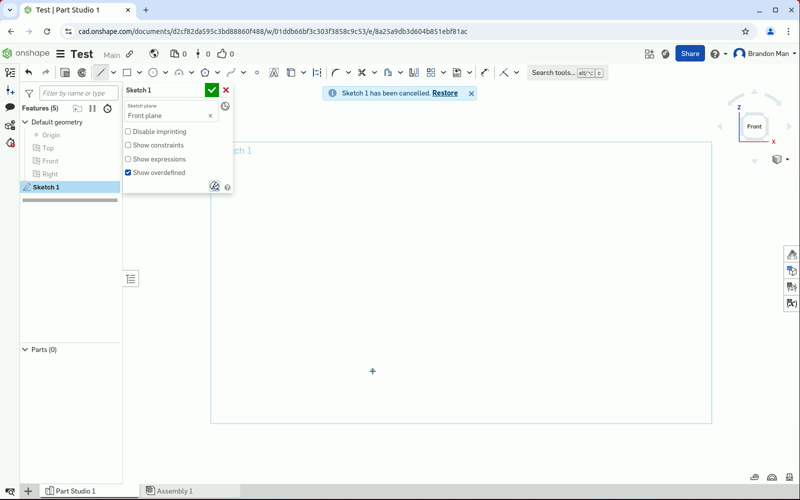
mouse_move(549, 370)
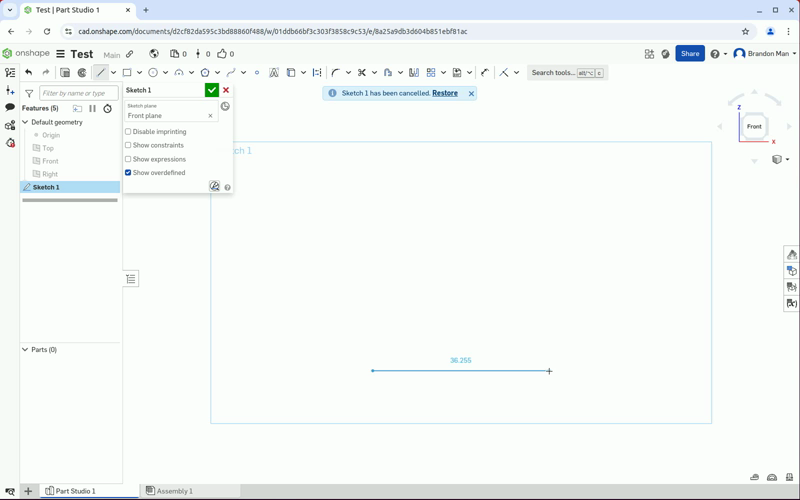
click(549, 370)
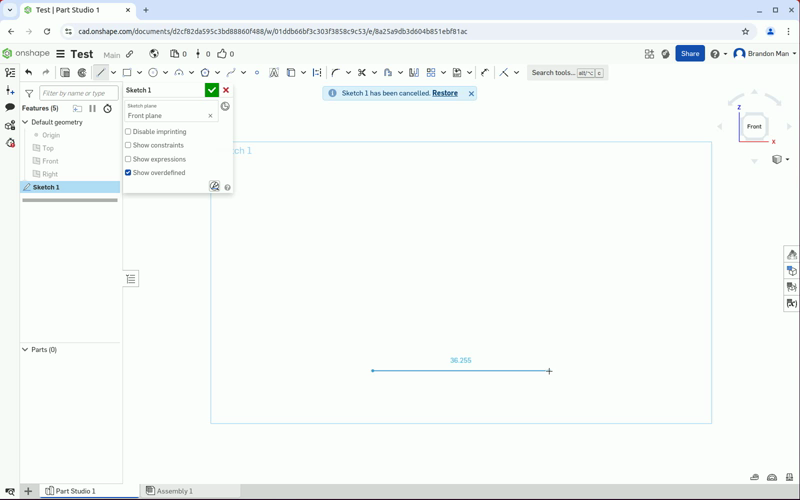
key_up(shift)
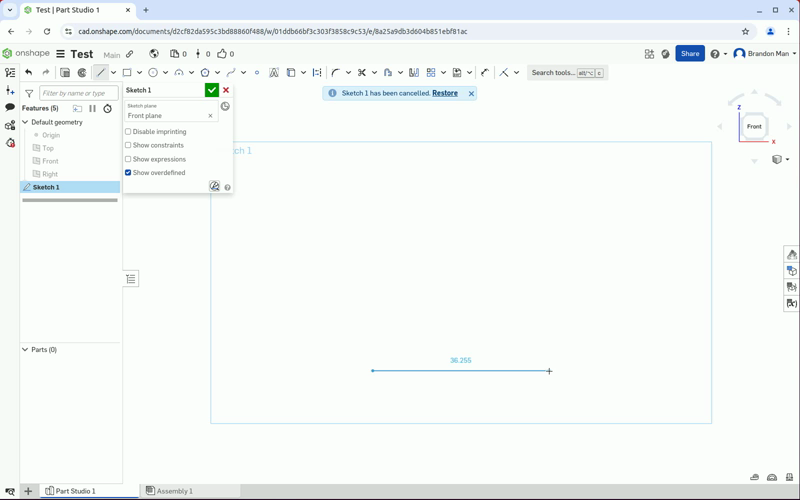
key_down(shift)
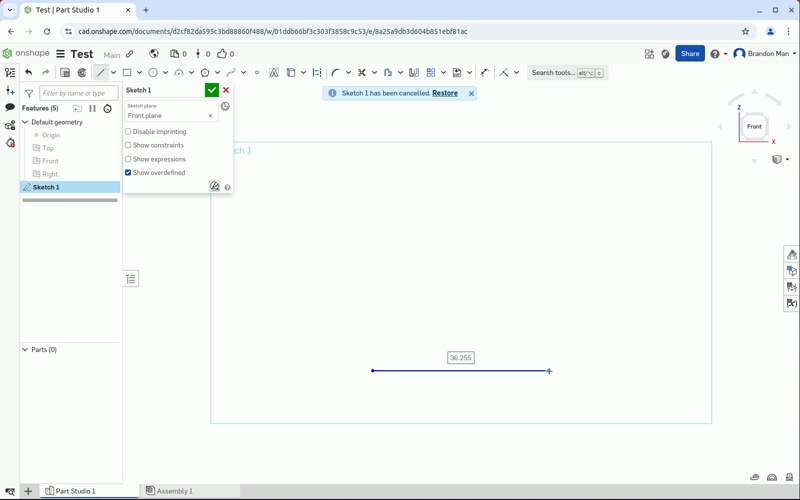
mouse_move(549, 194)
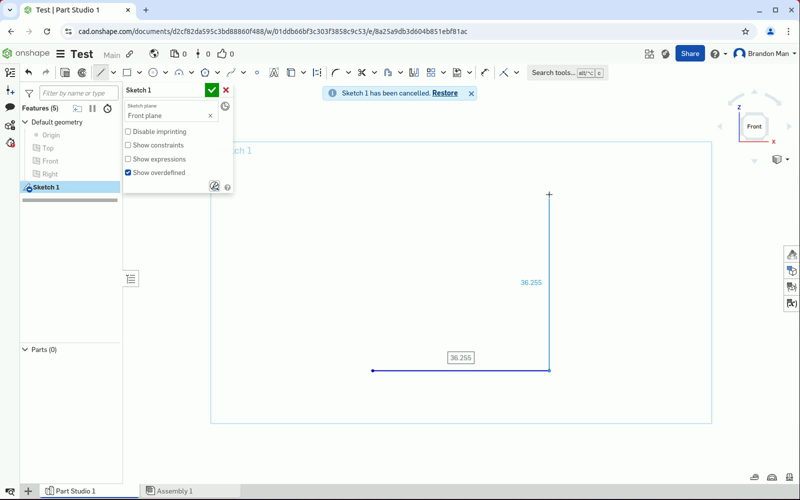
click(549, 194)
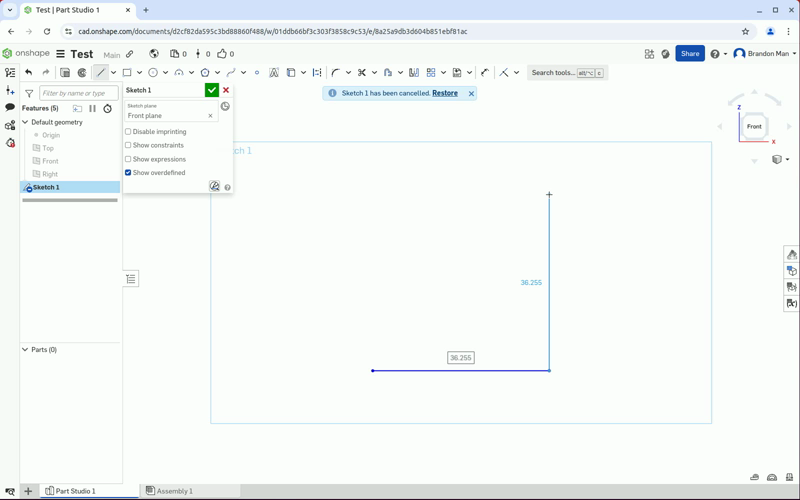
key_up(shift)
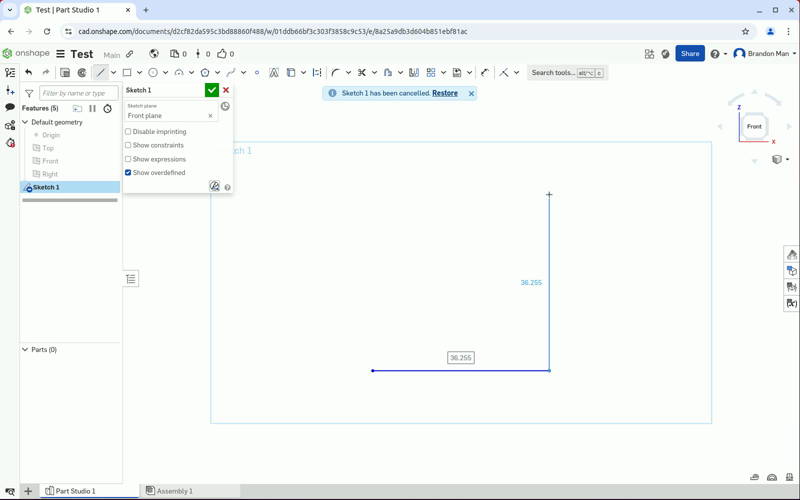
key_down(shift)
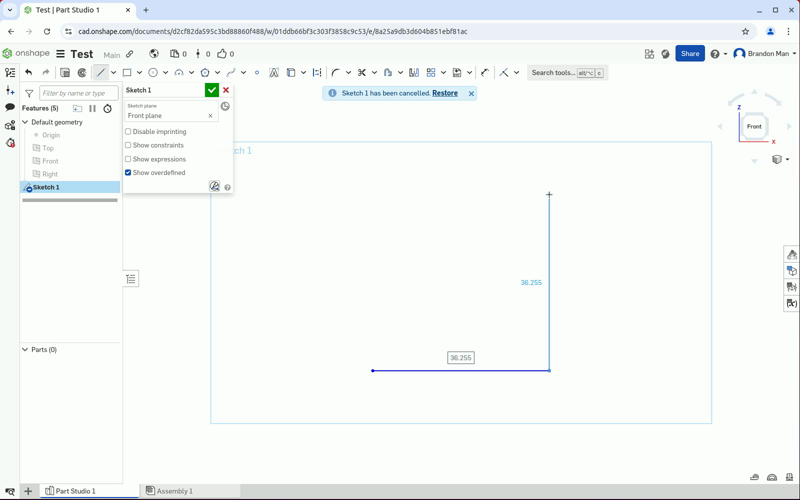
mouse_move(372, 194)
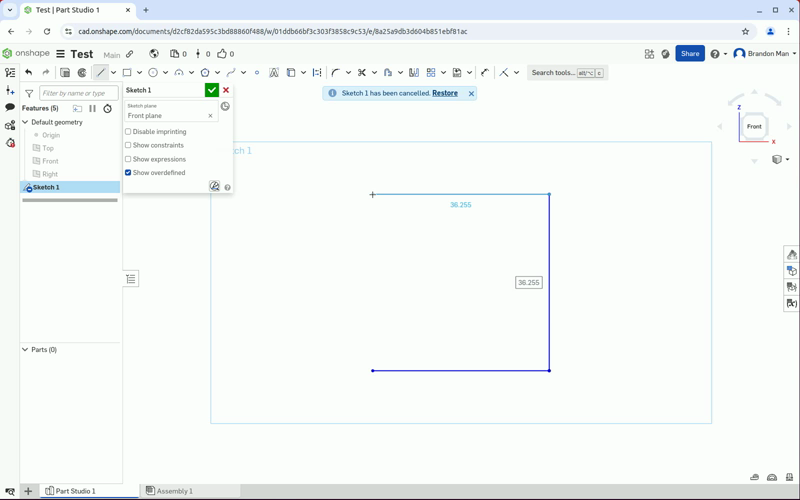
click(372, 194)
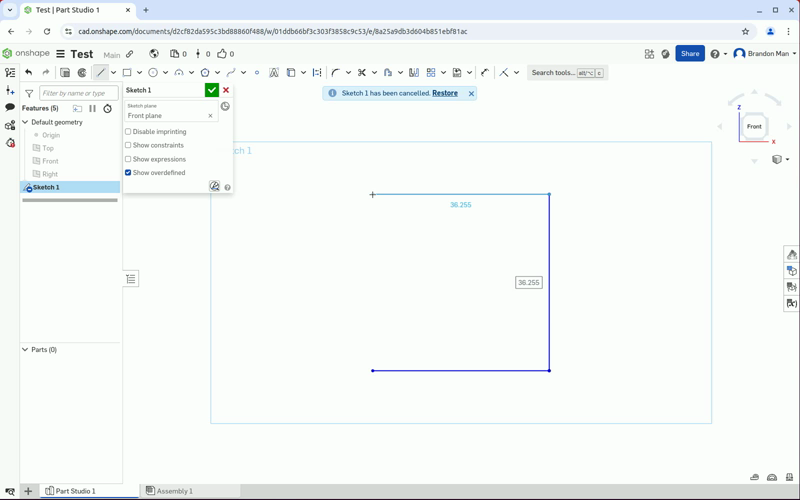
key_up(shift)
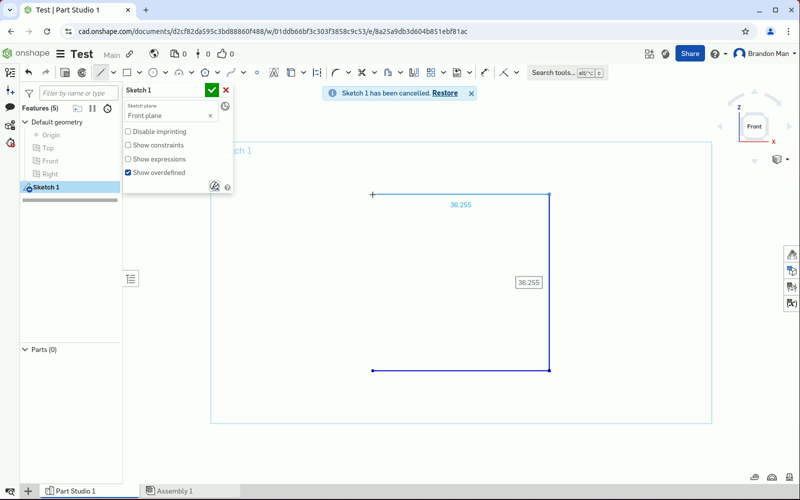
key_down(shift)
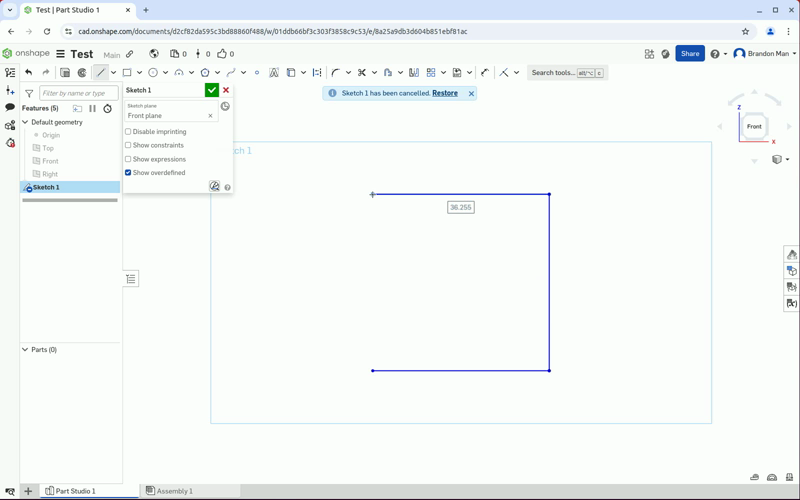
mouse_move(372, 370)
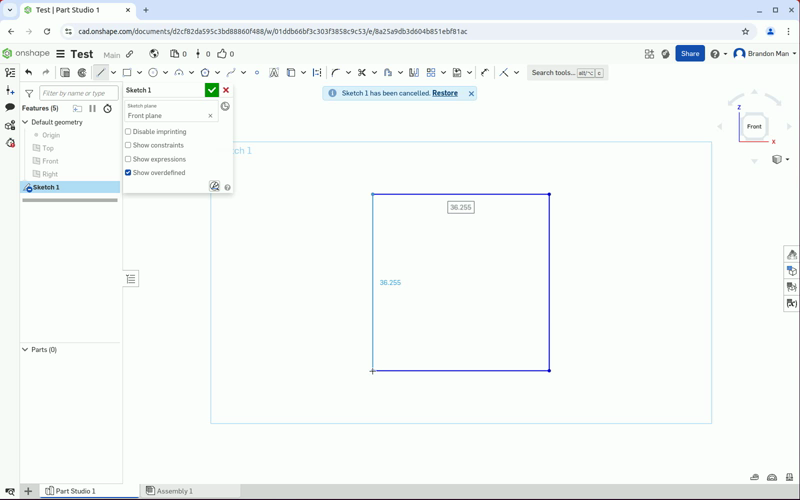
key_up(shift)
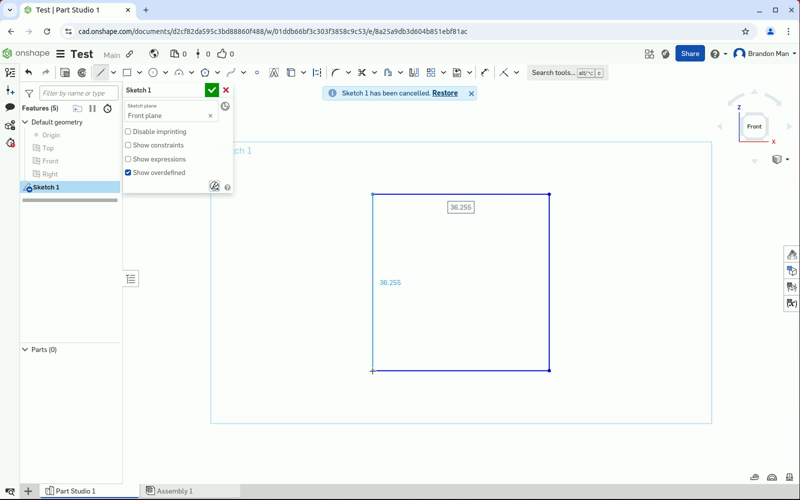
click(372, 370)
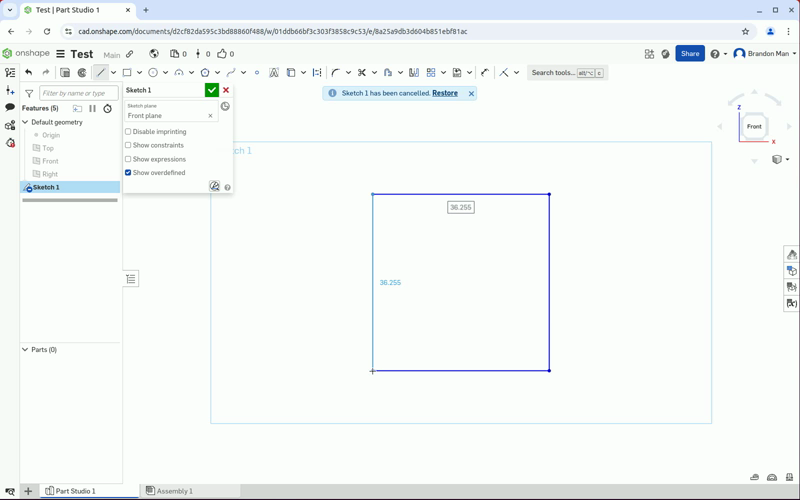
key(esc)
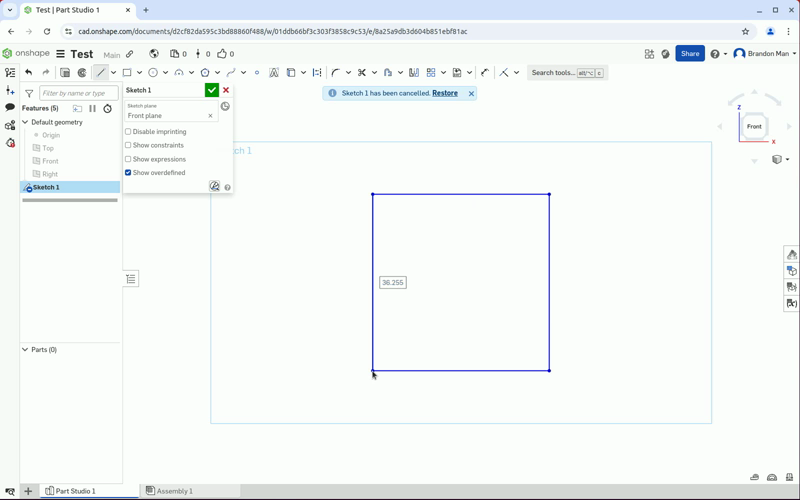
mouse_move(512, 349)
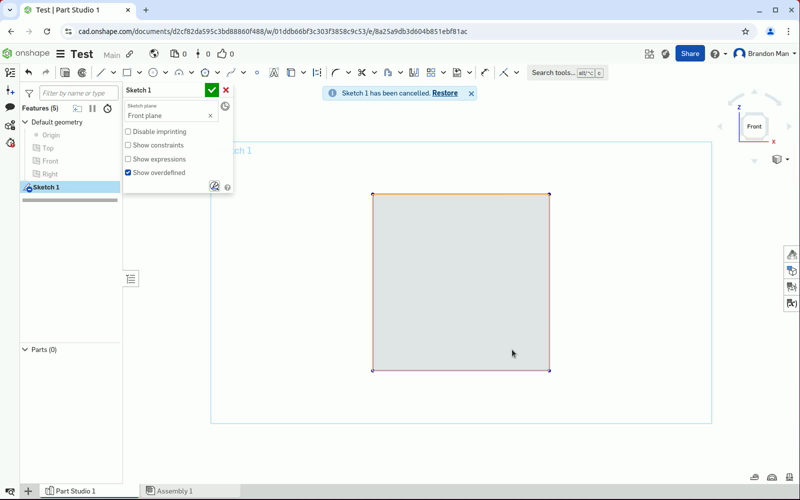
click(512, 349)
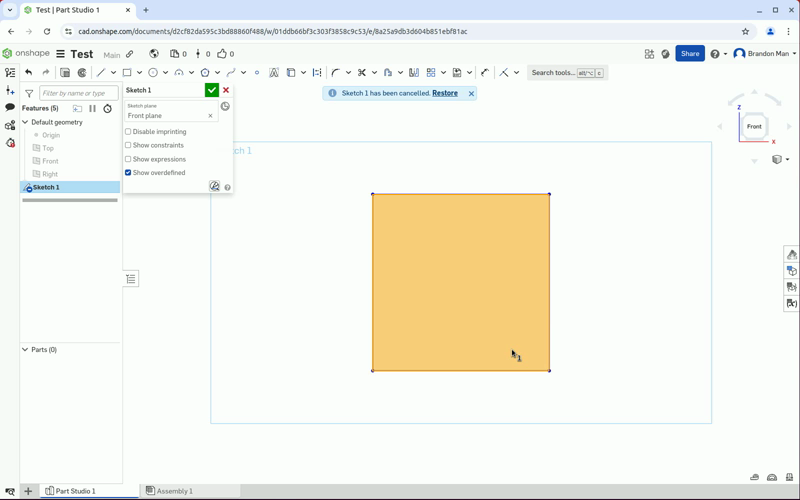
mouse_move(73, 352)
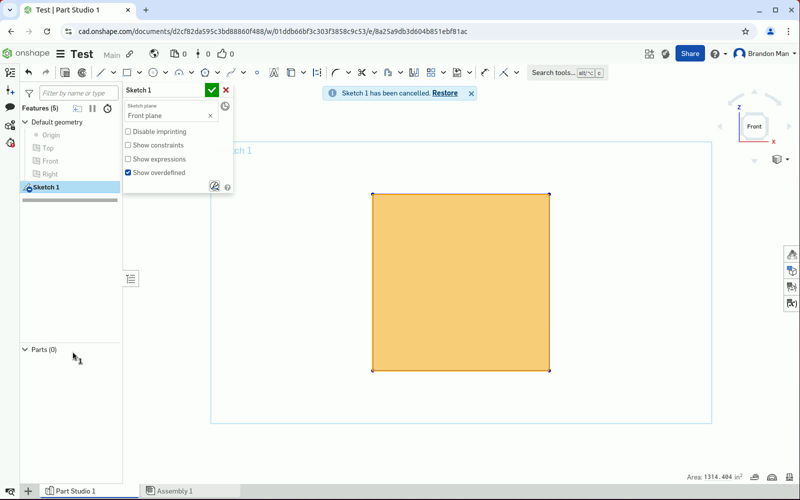
key(shift+y)
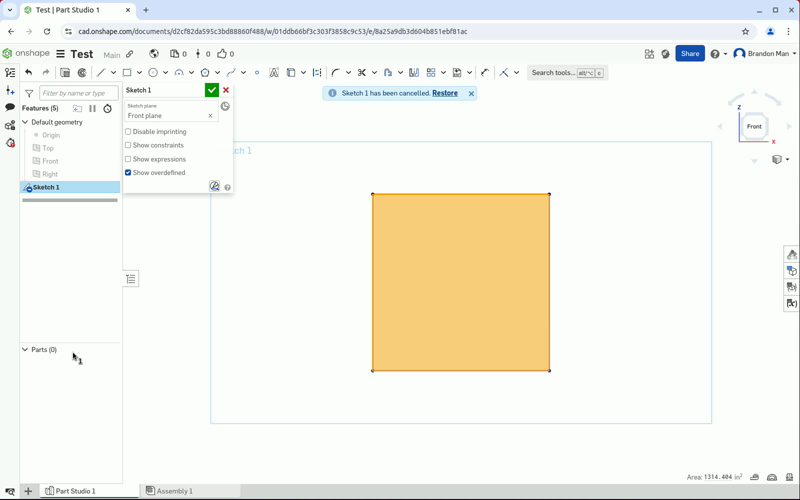
key(shift+e)
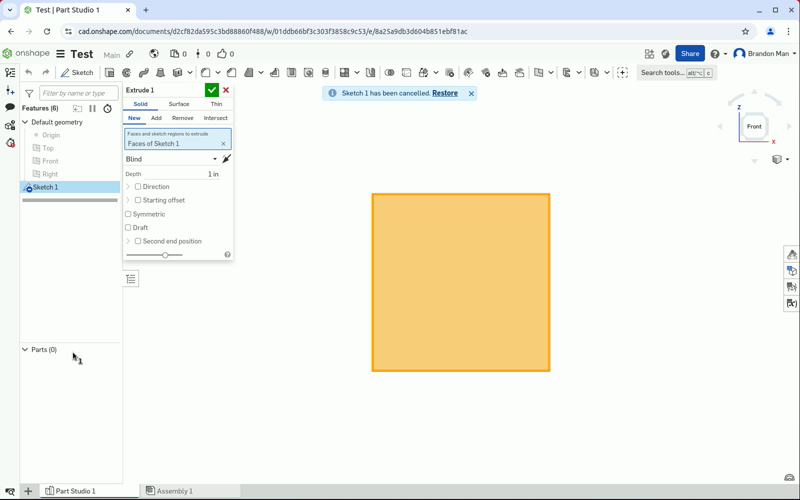
mouse_move(143, 106)
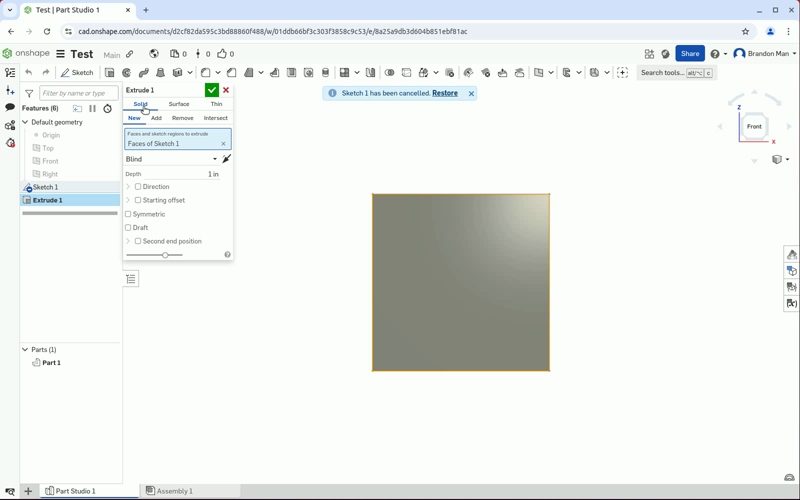
click(143, 106)
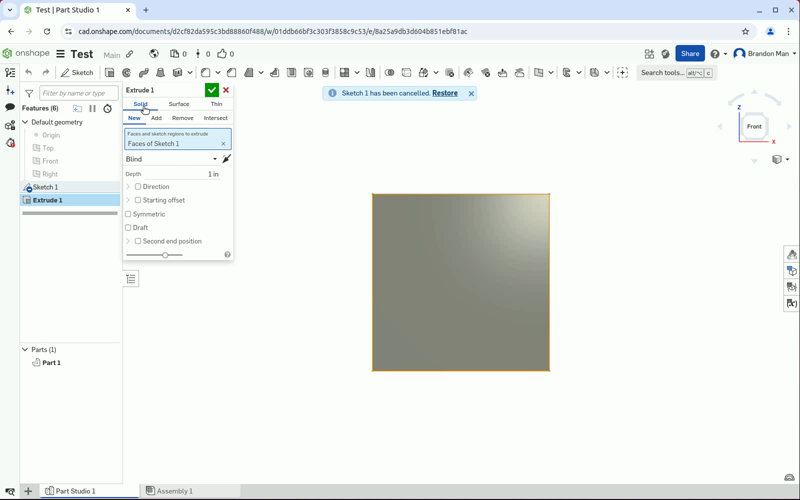
mouse_move(137, 120)
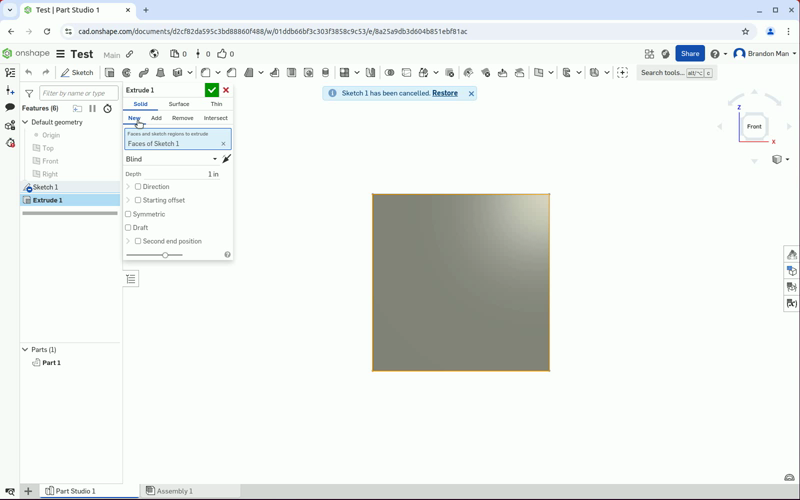
click(137, 120)
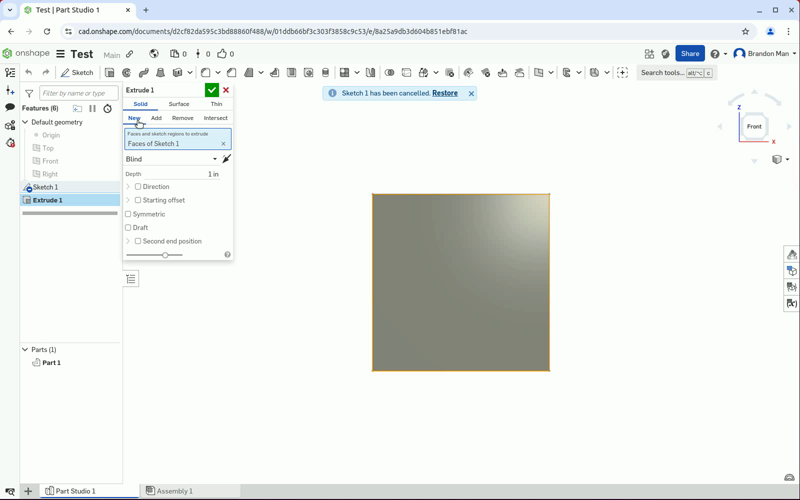
key(tab, 4)
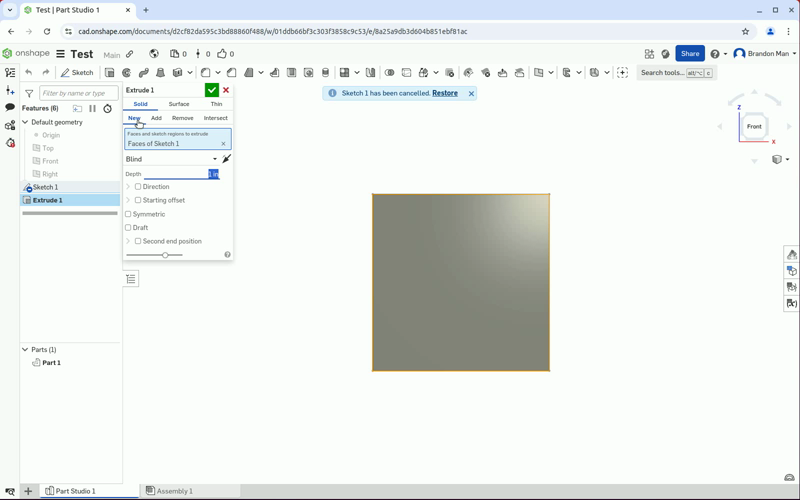
text(1.926)
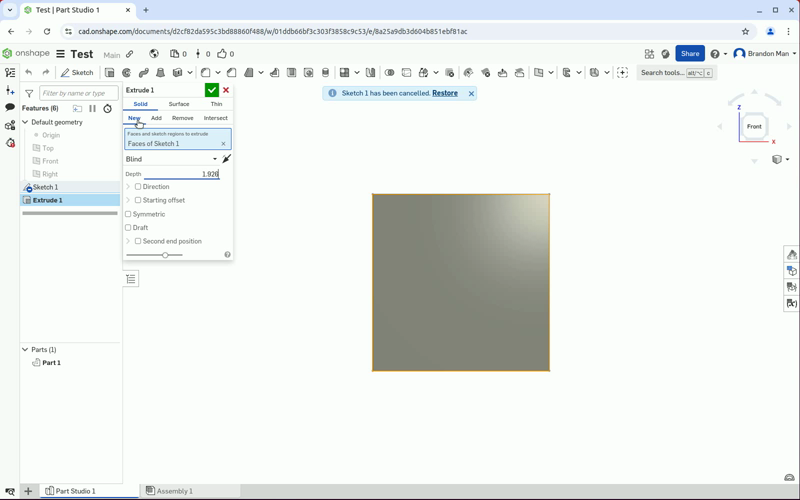
key(enter)
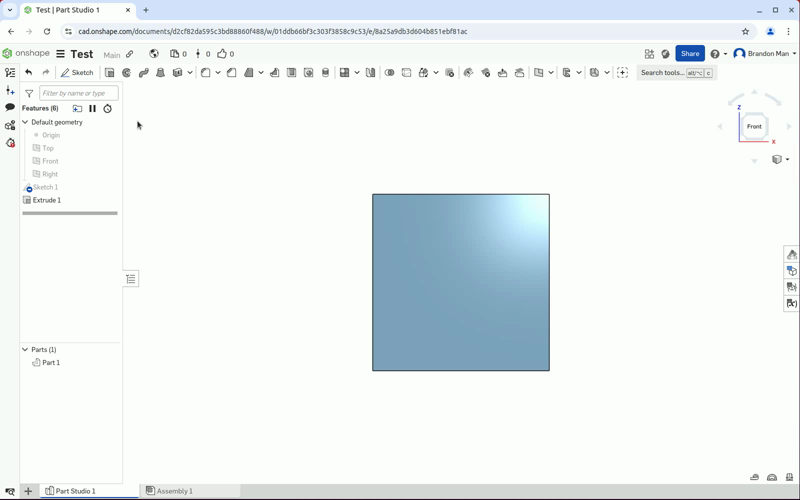
key(shift+h)
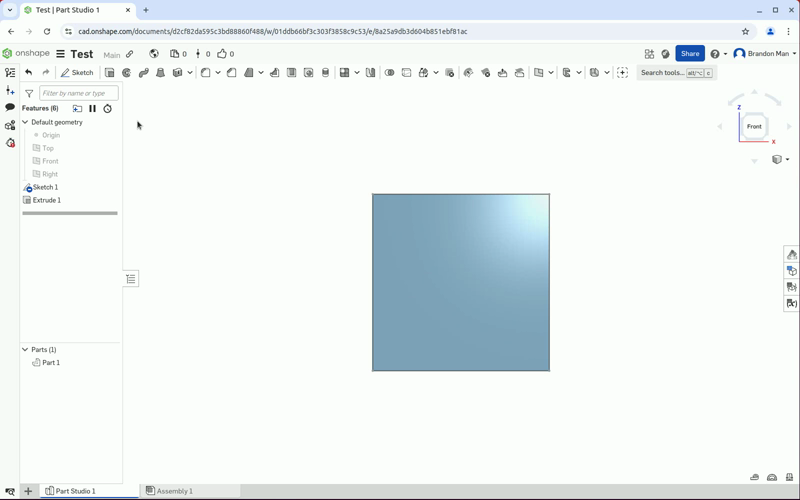
key(shift+h)
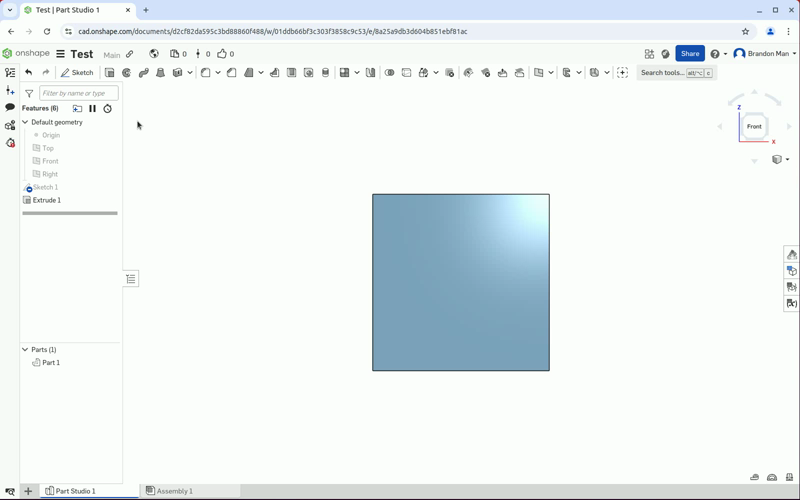
mouse_move(73, 189)
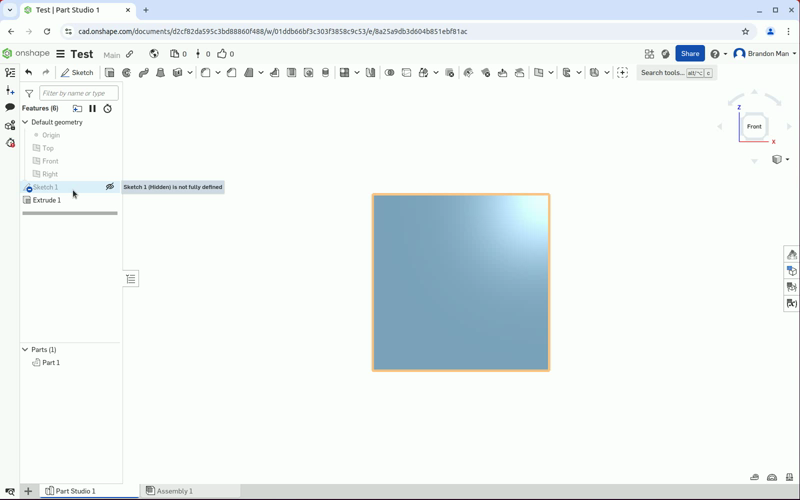
click(73, 189)
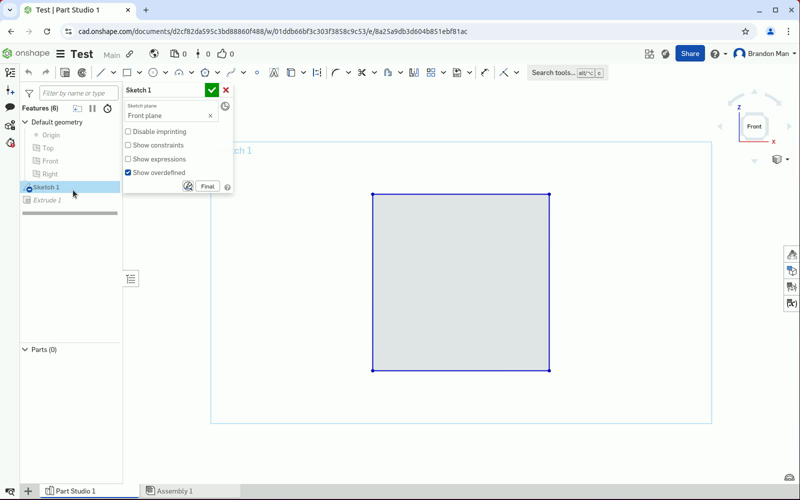
mouse_move(229, 92)
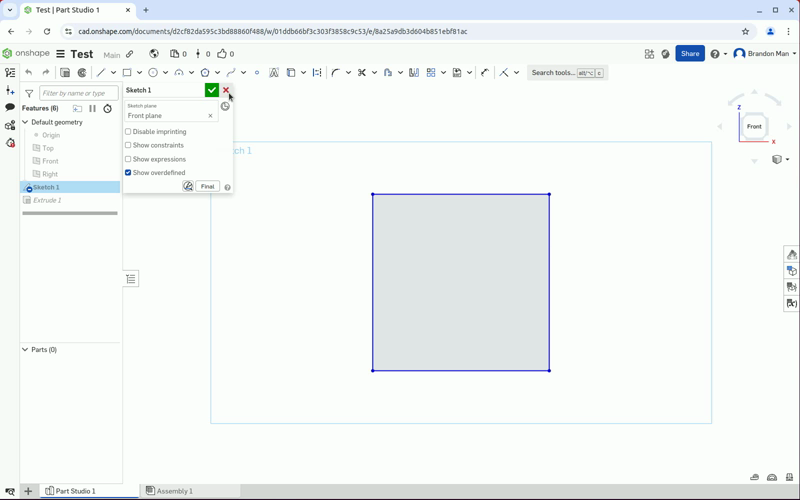
click(229, 92)
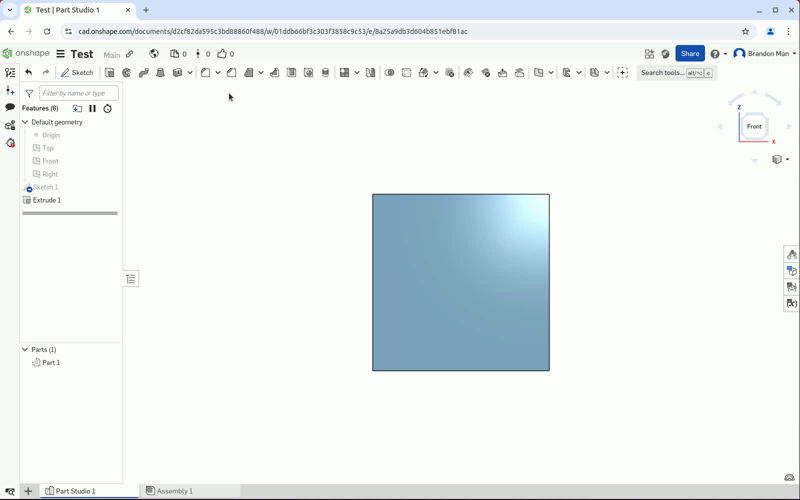
mouse_move(541, 75)
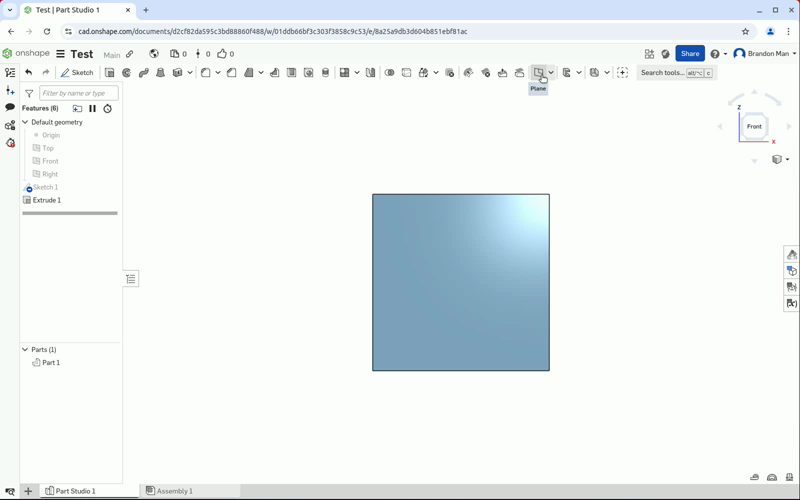
click(541, 75)
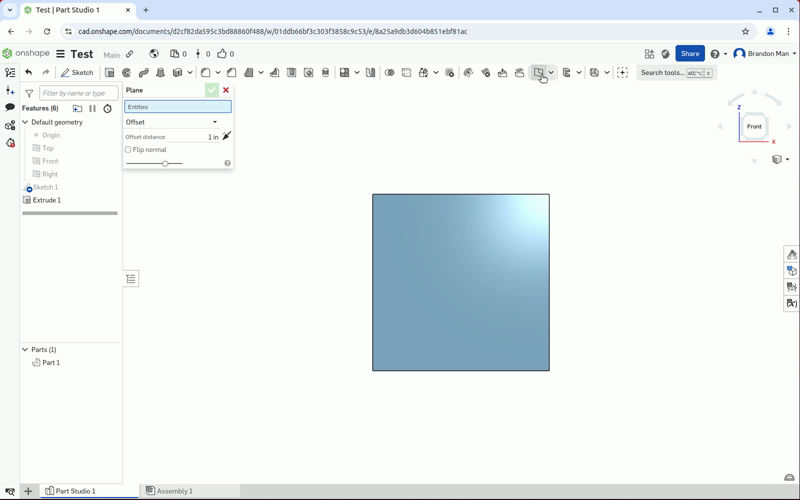
mouse_move(73, 163)
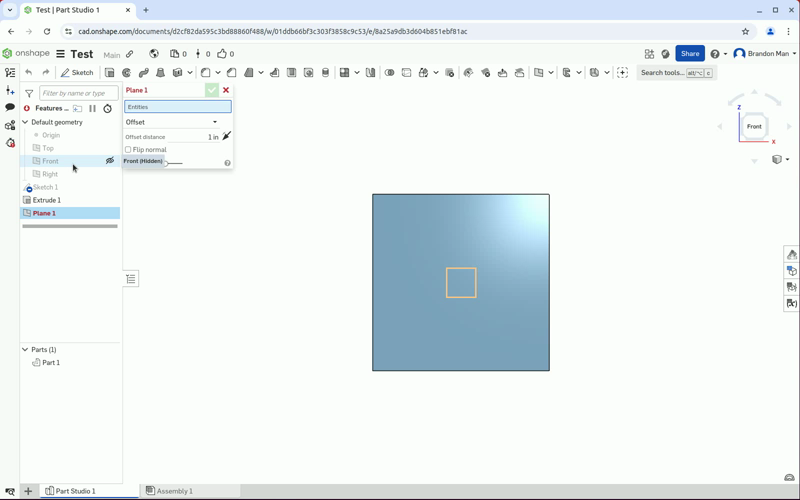
click(73, 163)
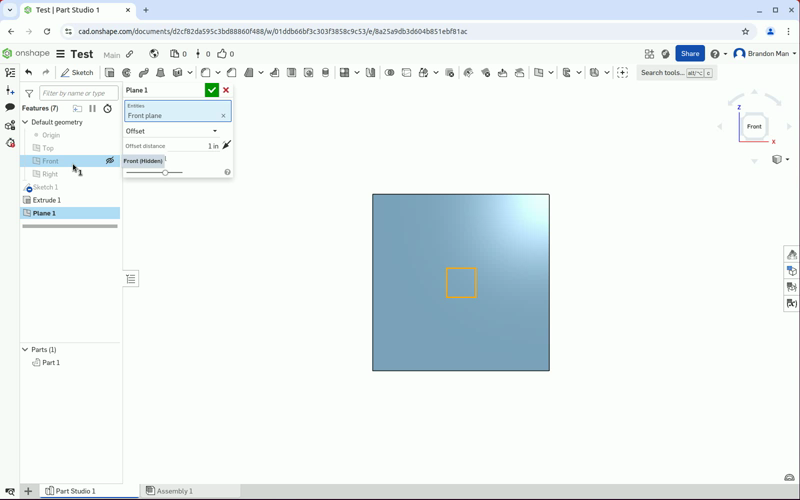
key(tab, 2)
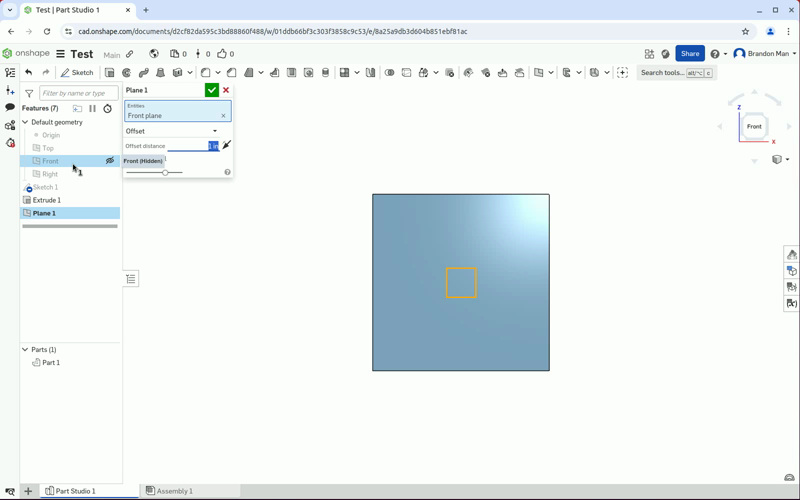
text(1.91)
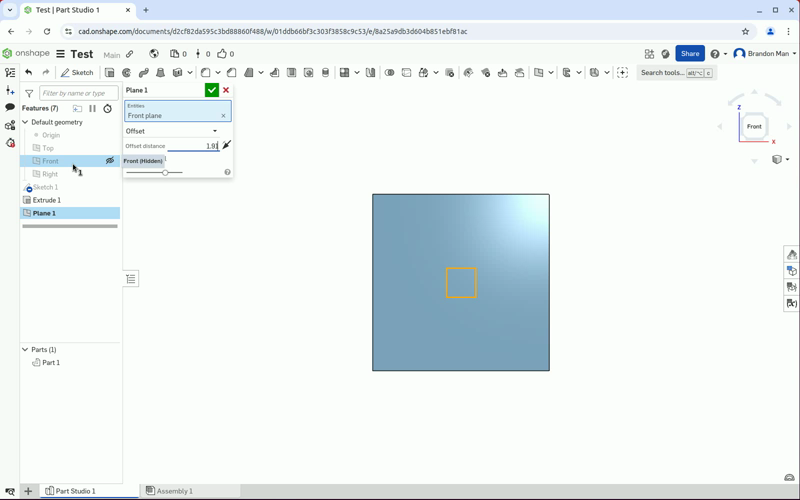
key(enter, 2)
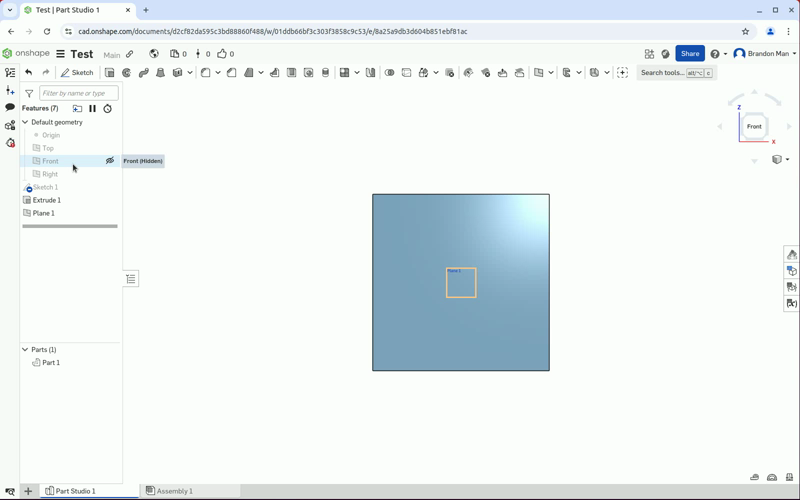
key(shift+s)
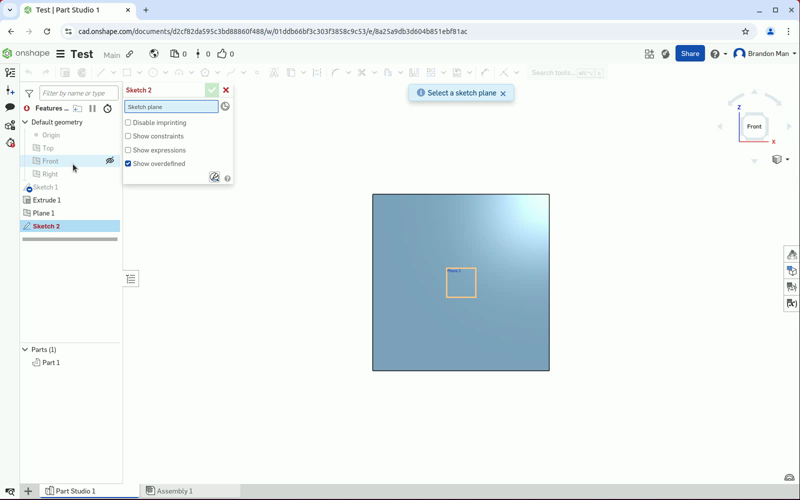
mouse_move(73, 215)
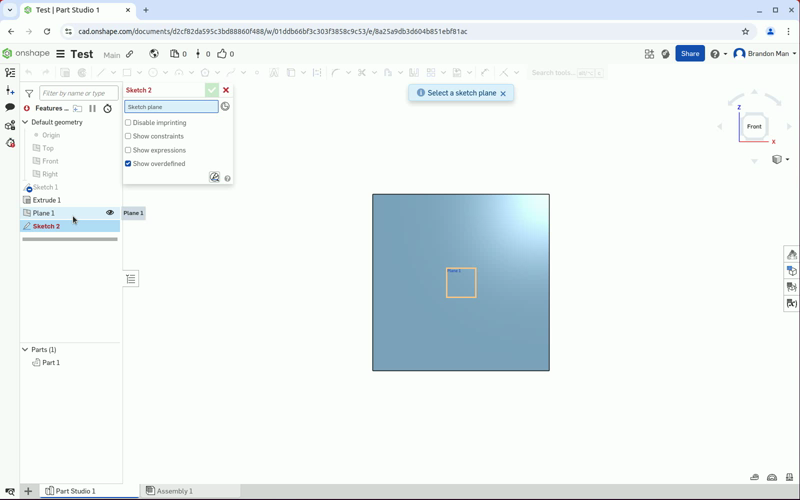
click(73, 215)
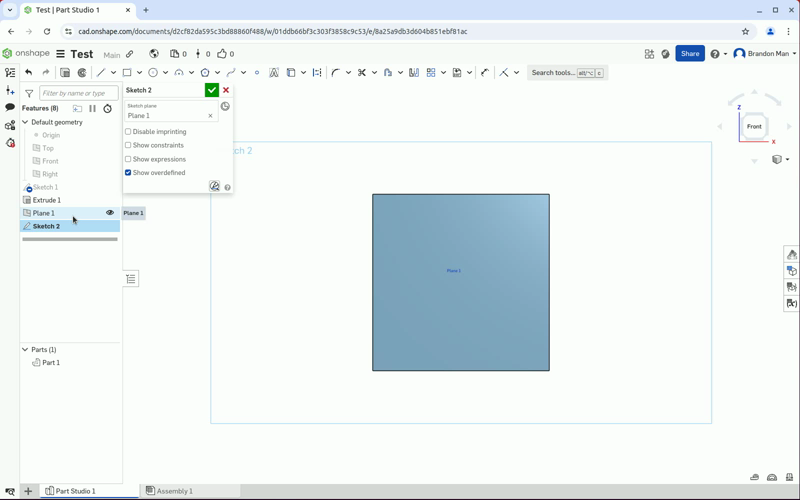
mouse_move(73, 352)
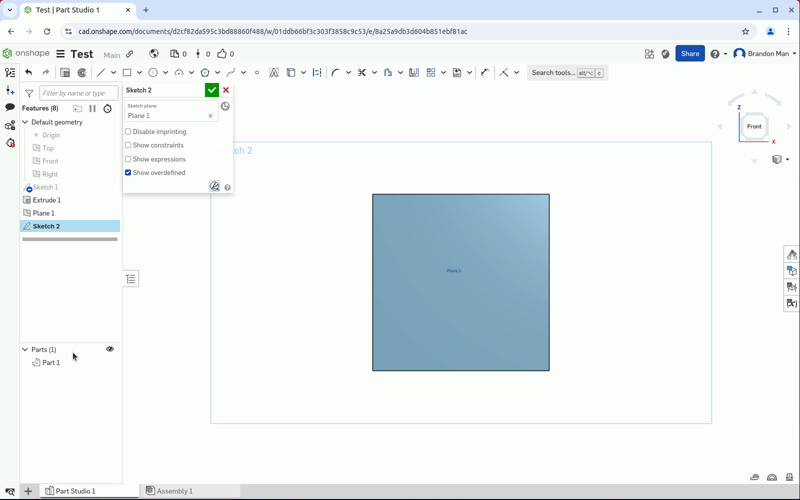
key(y)
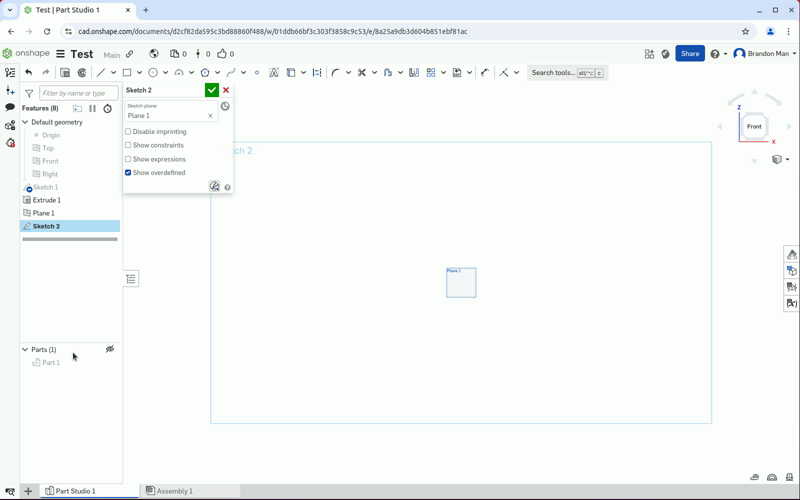
key(l)
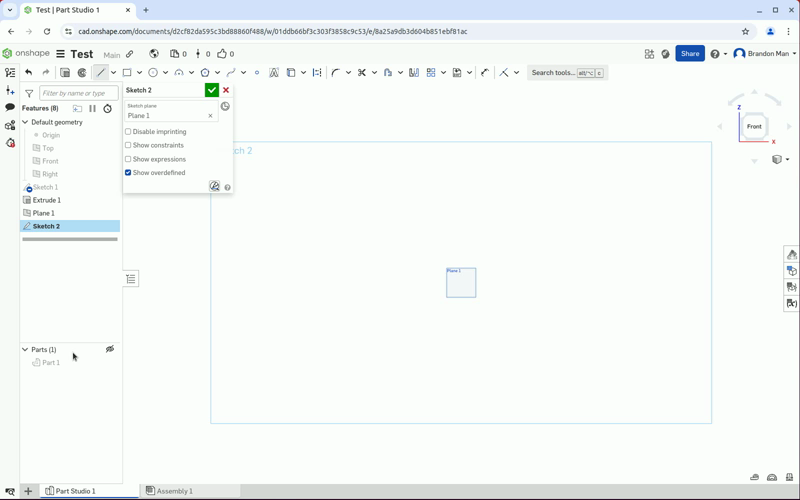
key_down(shift)
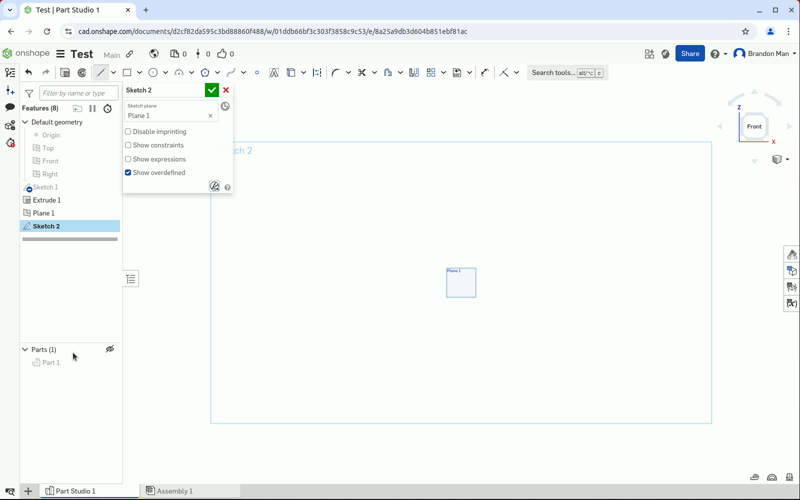
mouse_move(372, 348)
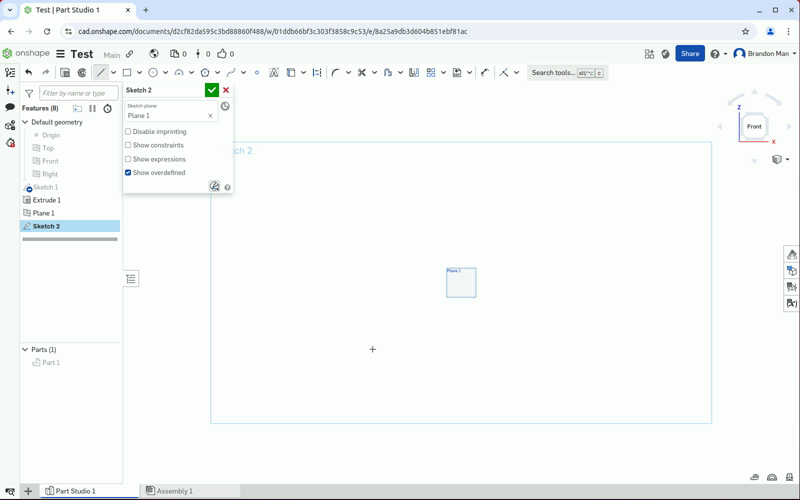
click(372, 348)
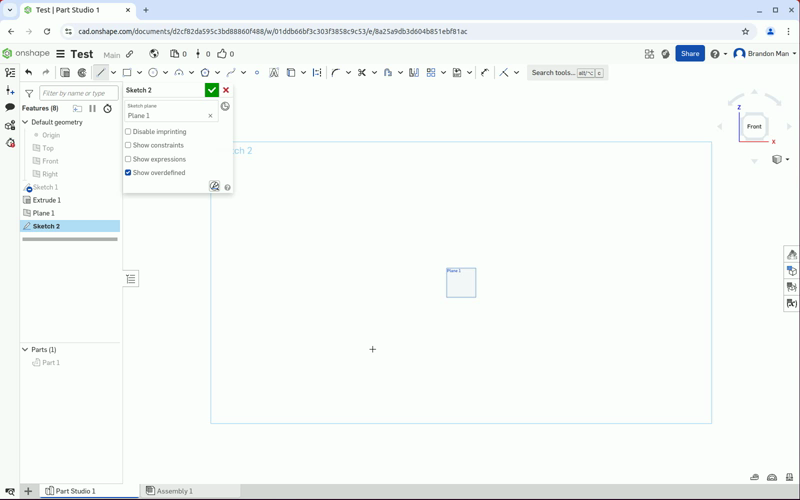
key_up(shift)
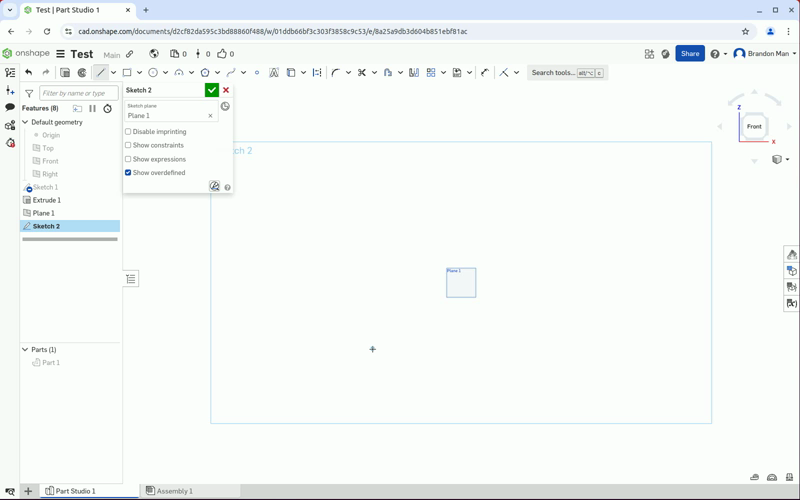
key_down(shift)
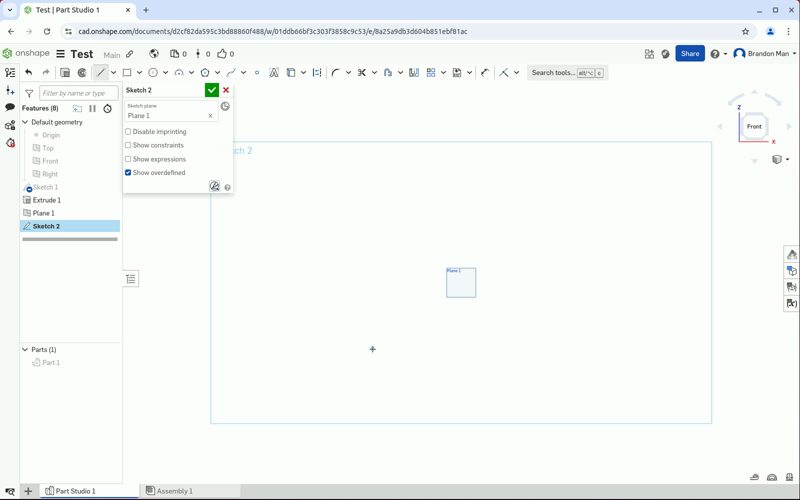
mouse_move(402, 348)
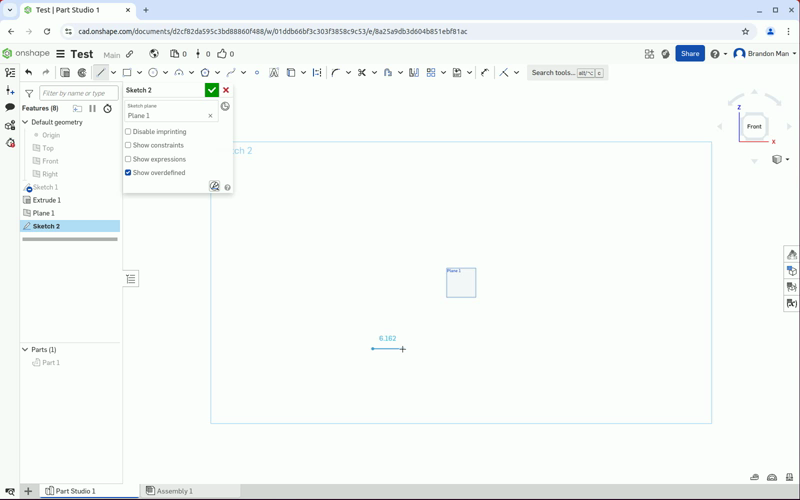
mouse_move(395, 348)
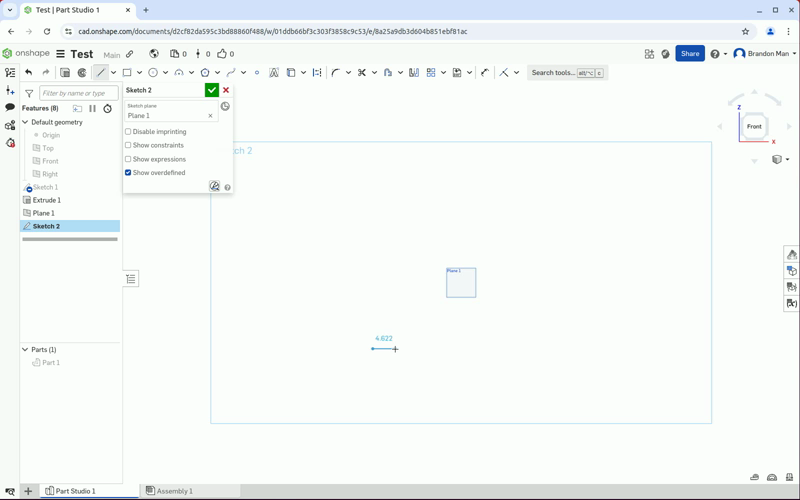
click(395, 348)
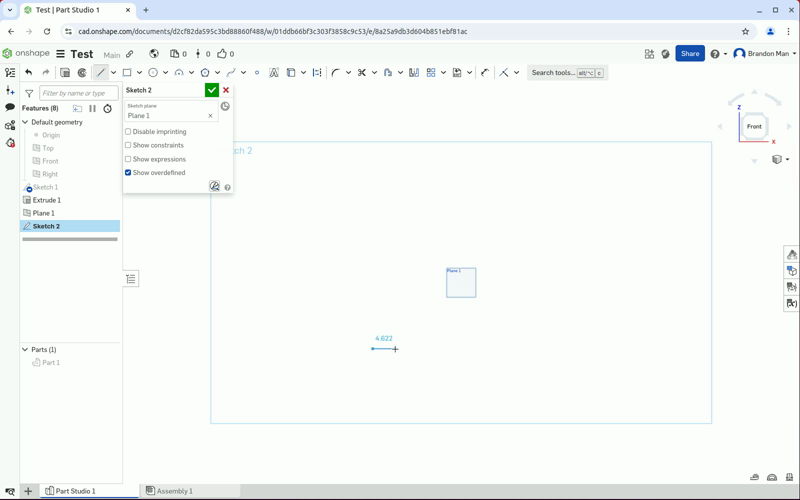
key_up(shift)
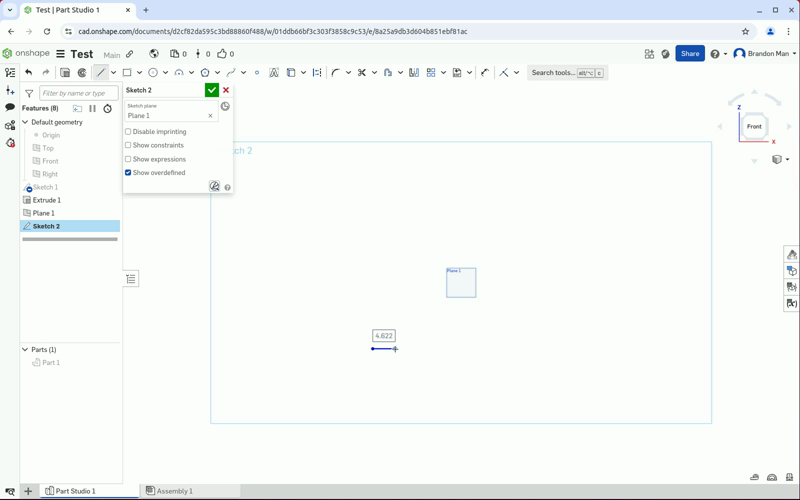
key_down(shift)
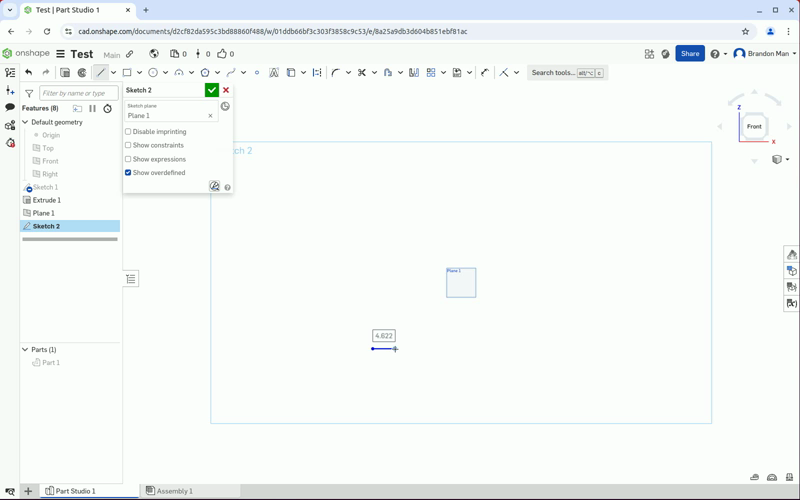
mouse_move(425, 348)
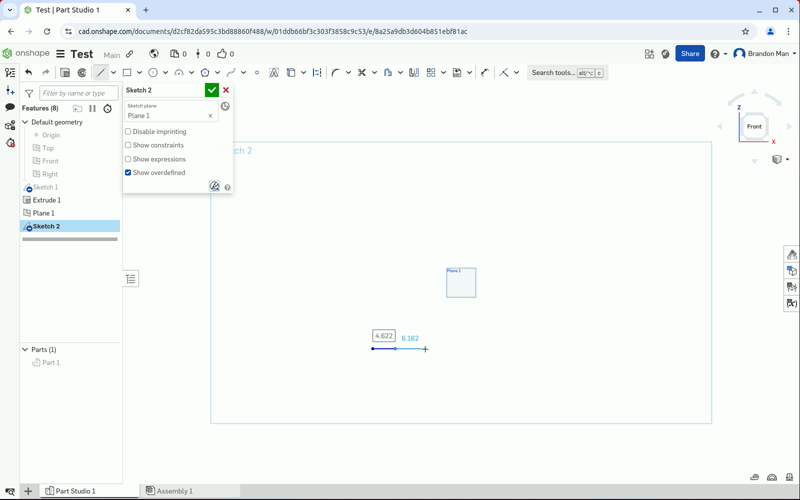
mouse_move(395, 370)
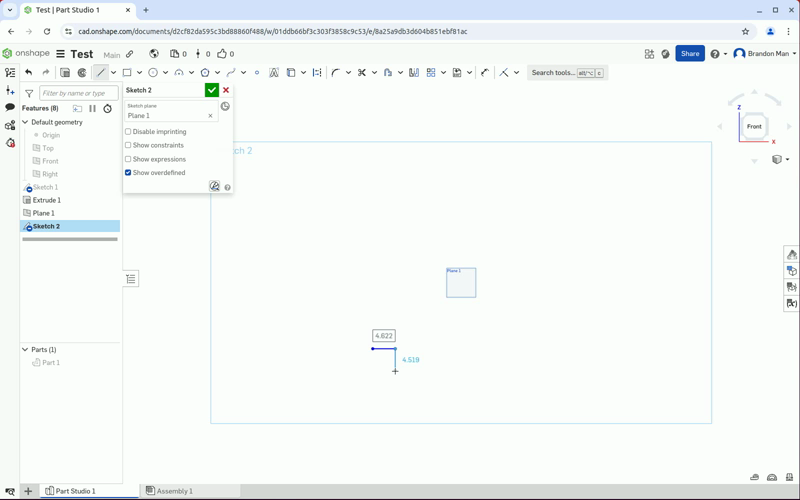
click(395, 370)
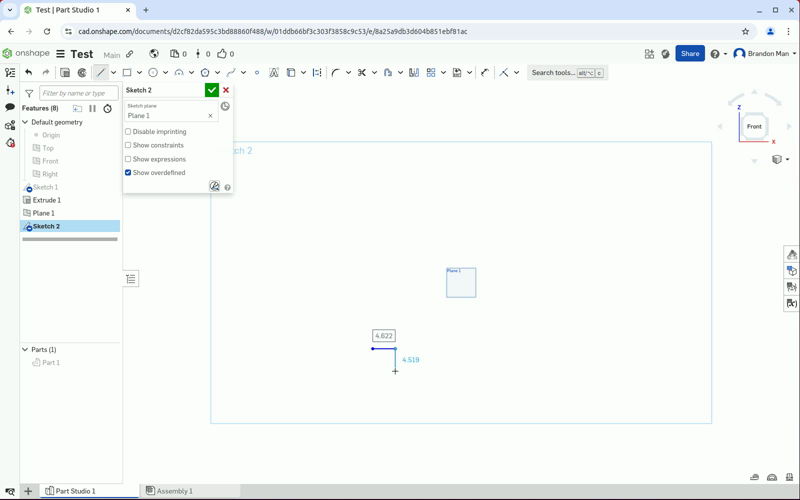
key_up(shift)
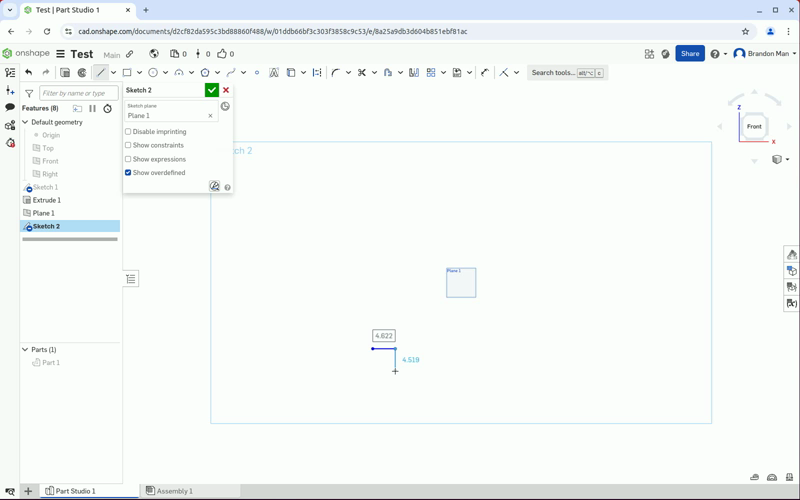
key_down(shift)
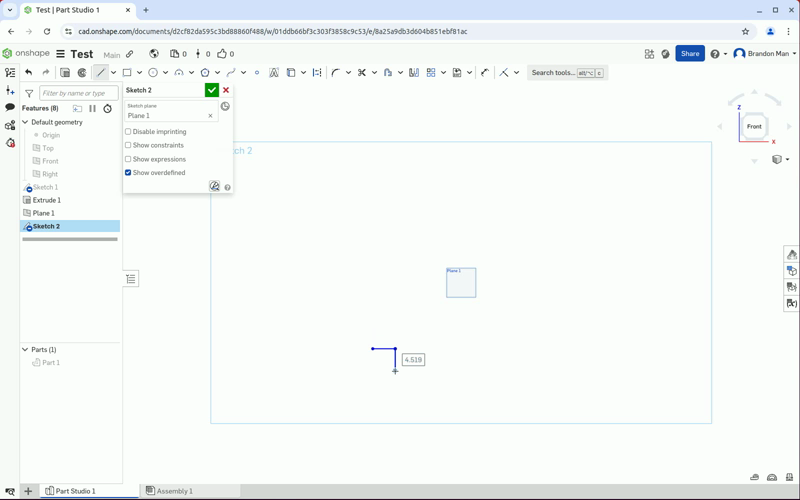
mouse_move(526, 370)
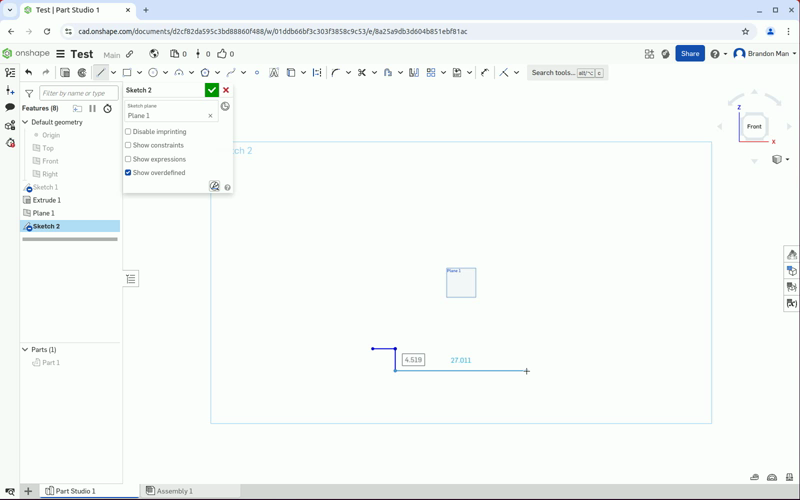
click(526, 370)
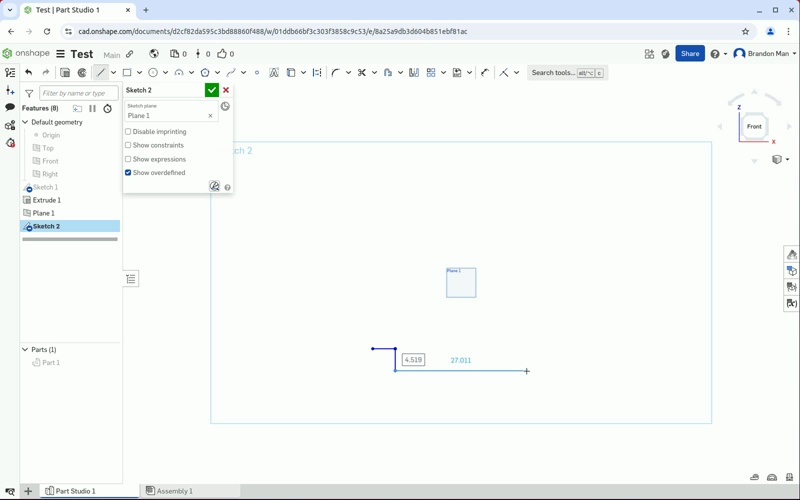
key_up(shift)
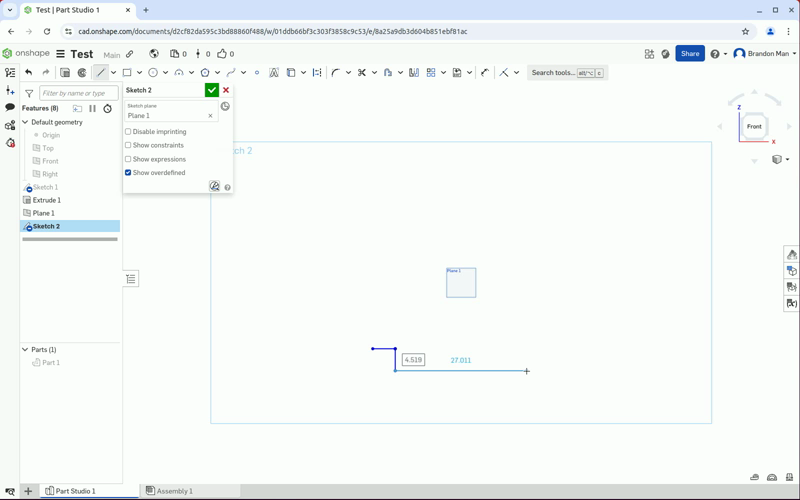
key_down(shift)
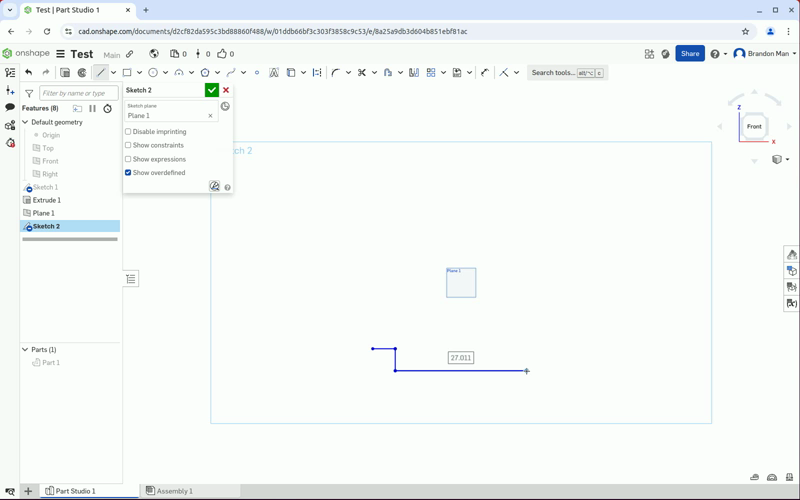
mouse_move(556, 370)
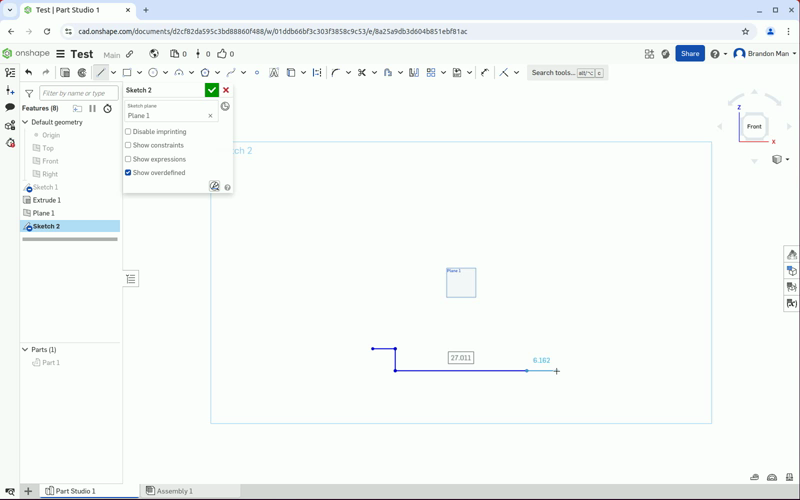
mouse_move(526, 348)
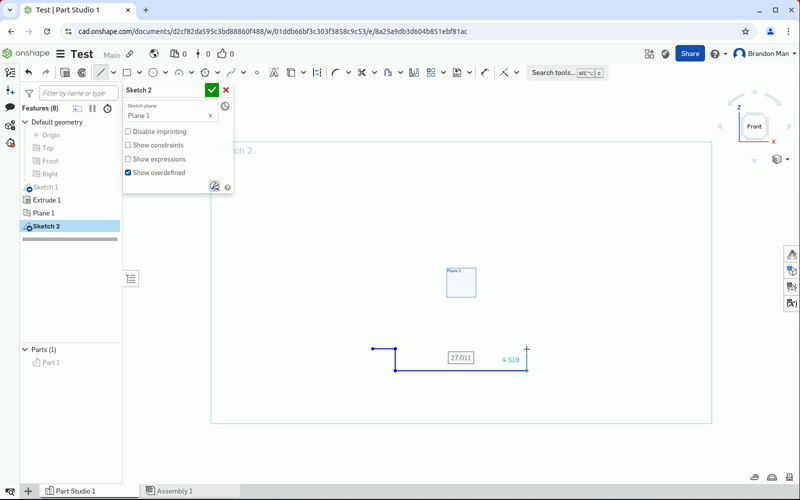
click(526, 348)
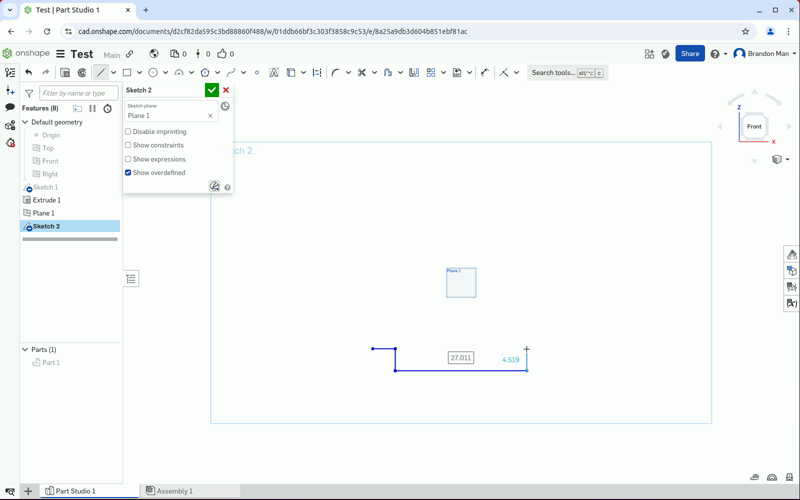
key_up(shift)
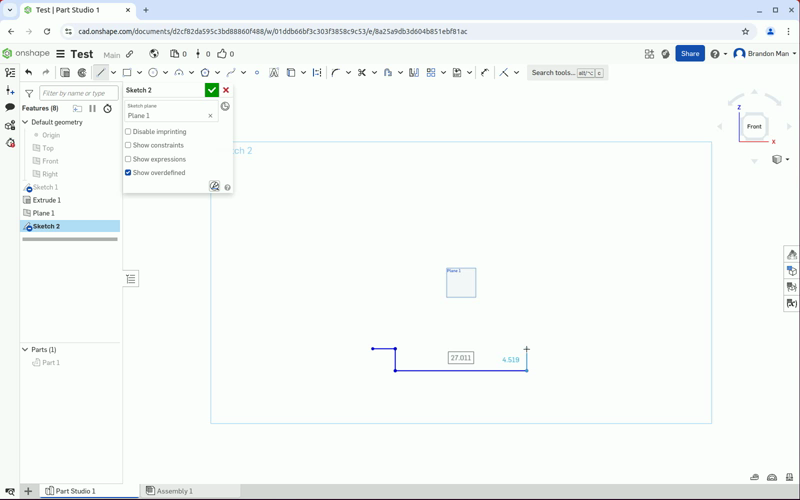
key_down(shift)
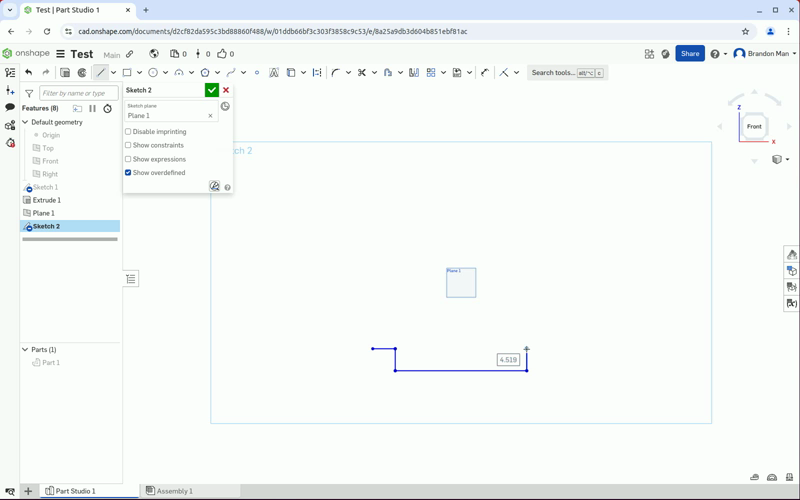
mouse_move(556, 348)
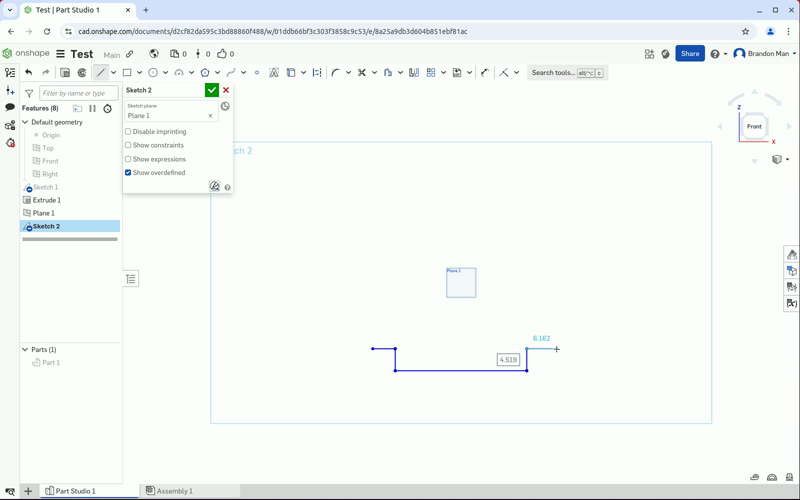
mouse_move(549, 348)
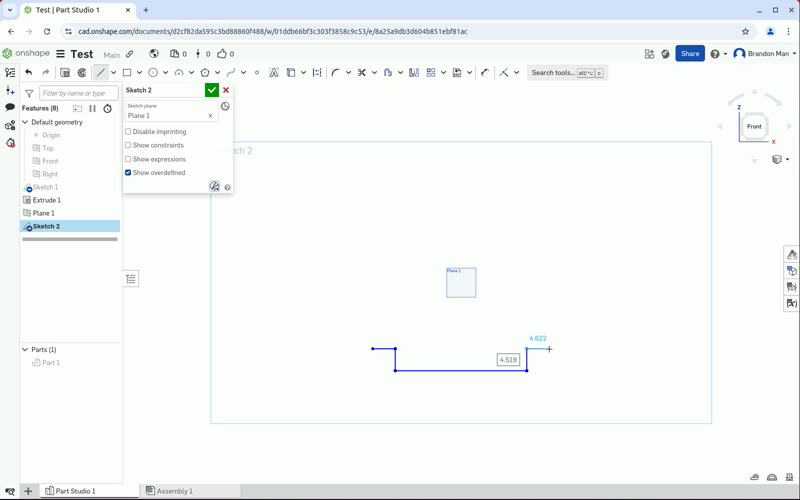
click(549, 348)
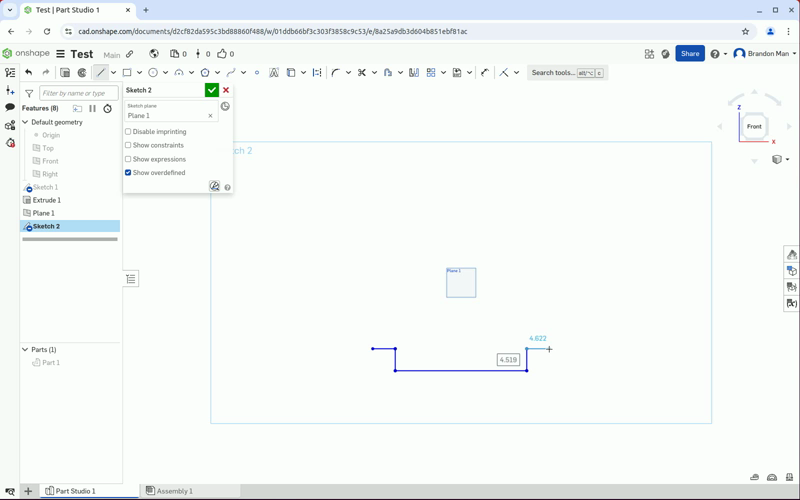
key_up(shift)
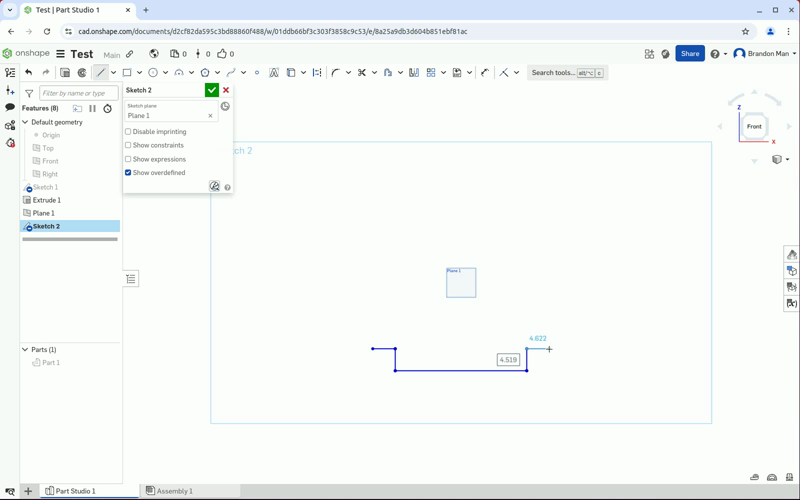
key_down(shift)
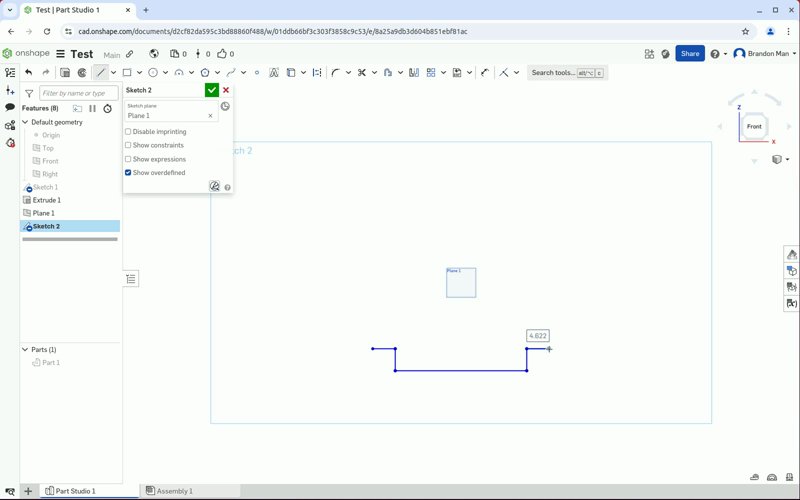
mouse_move(549, 216)
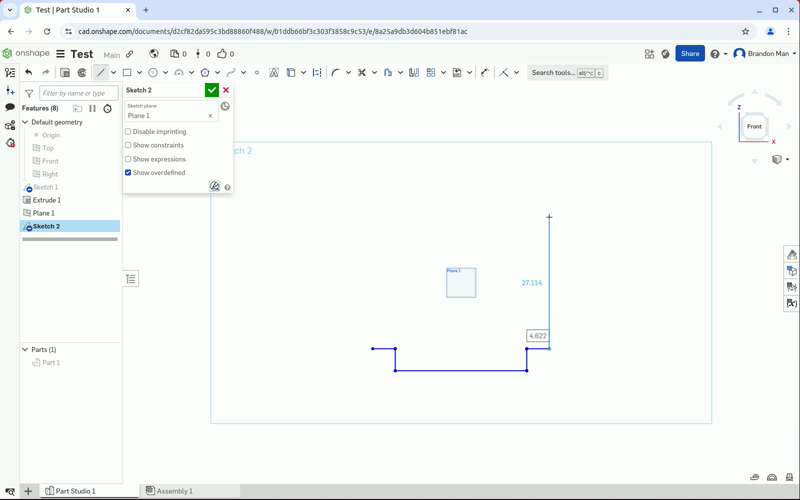
click(549, 216)
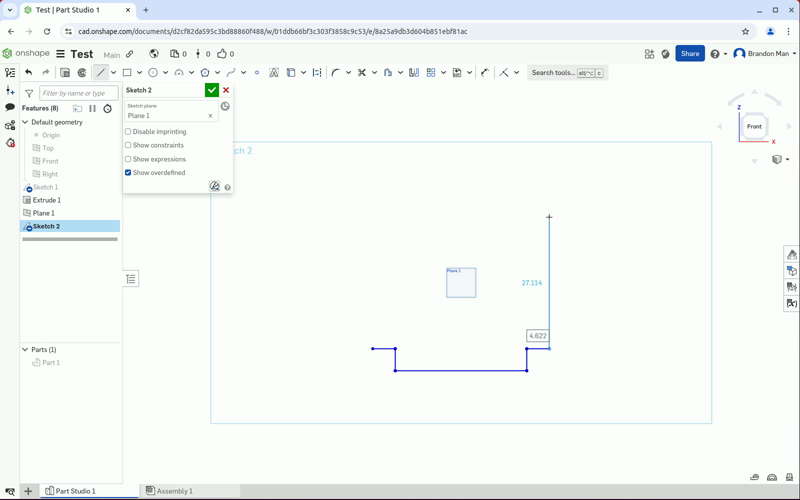
key_up(shift)
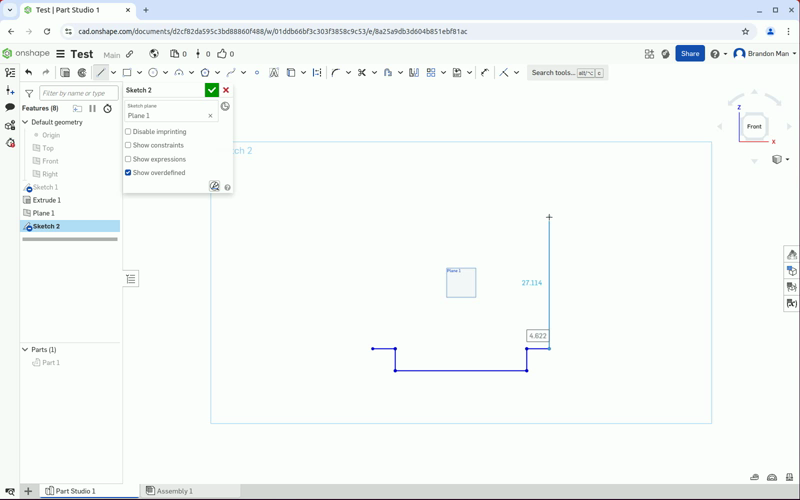
key_down(shift)
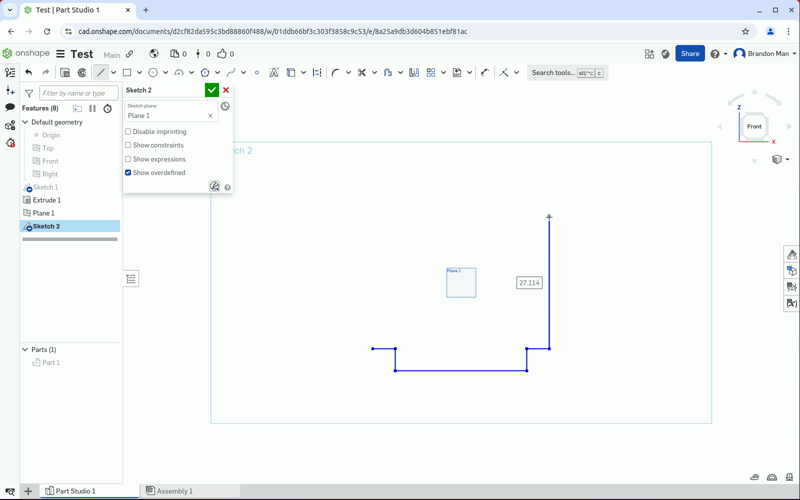
mouse_move(579, 216)
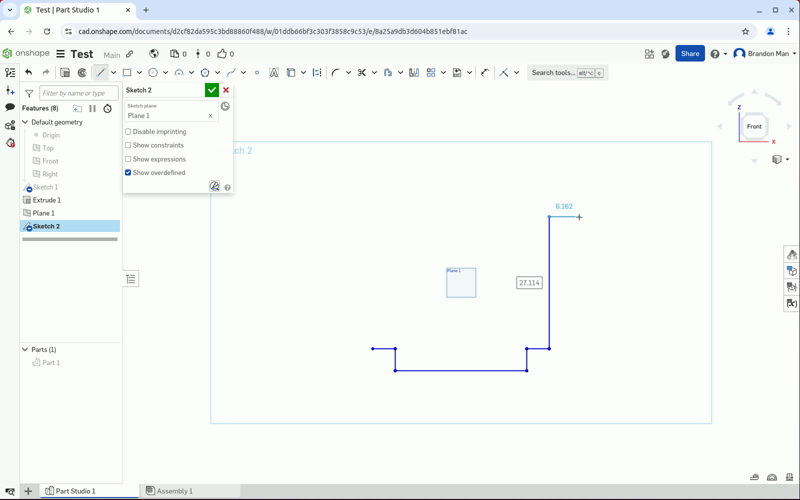
mouse_move(526, 216)
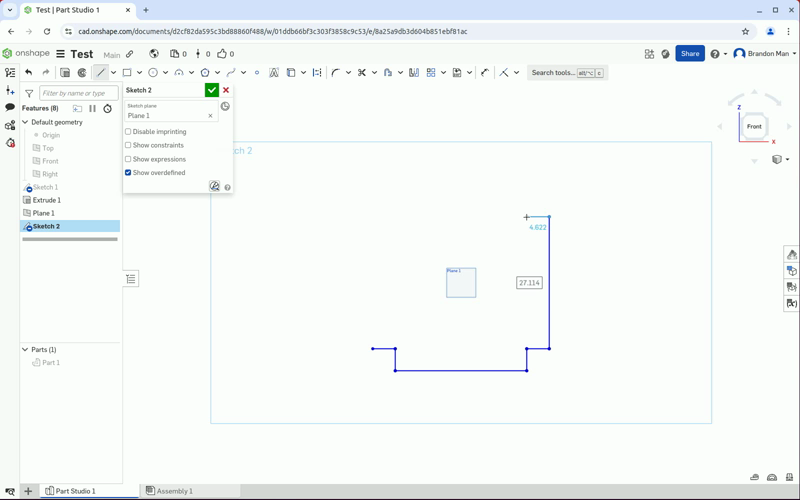
click(526, 216)
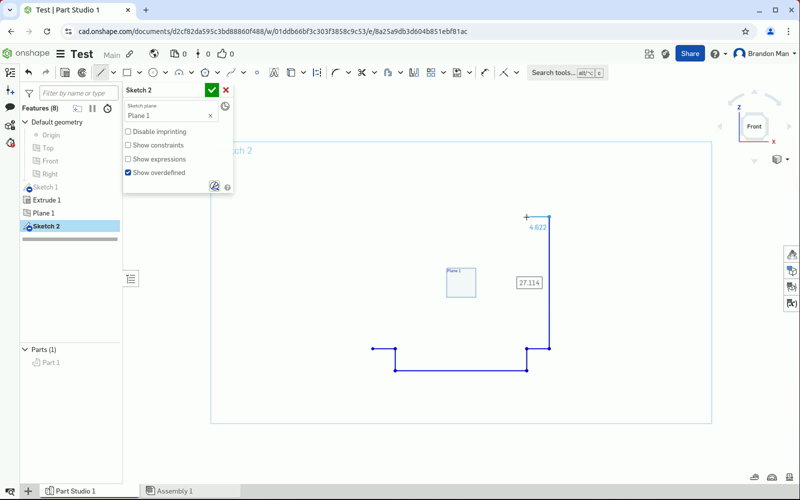
key_up(shift)
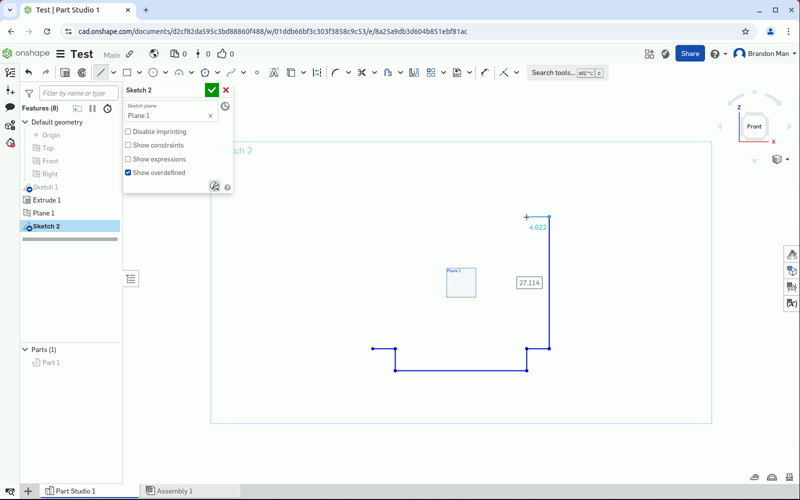
key_down(shift)
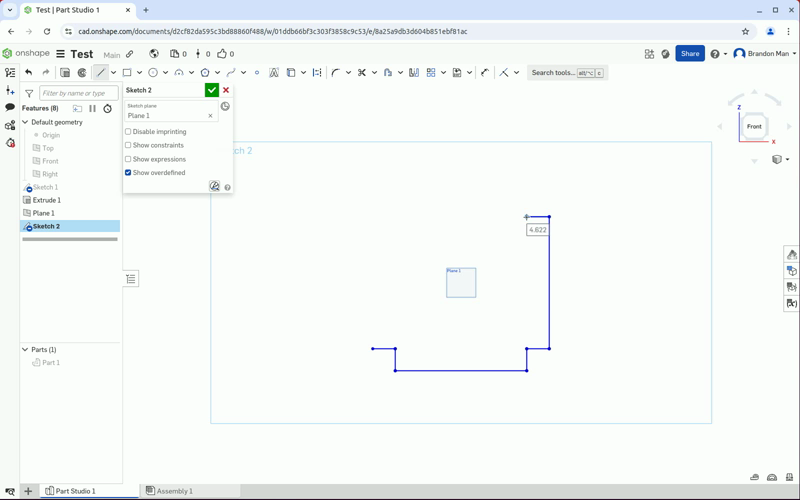
mouse_move(556, 216)
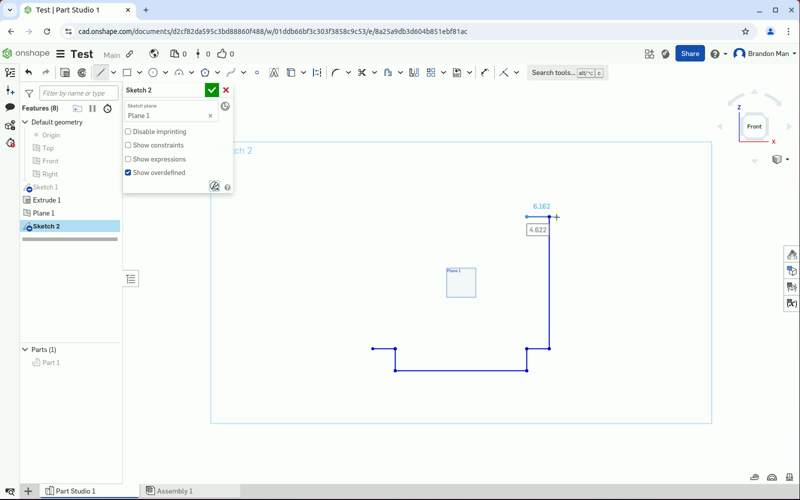
mouse_move(526, 194)
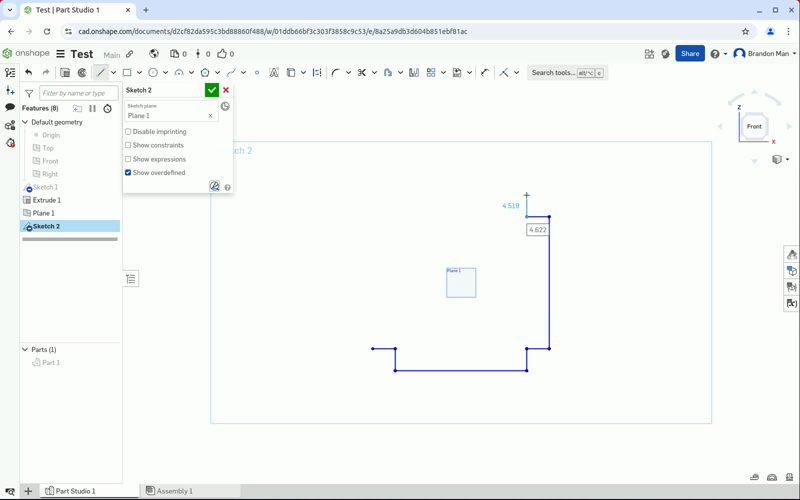
click(526, 194)
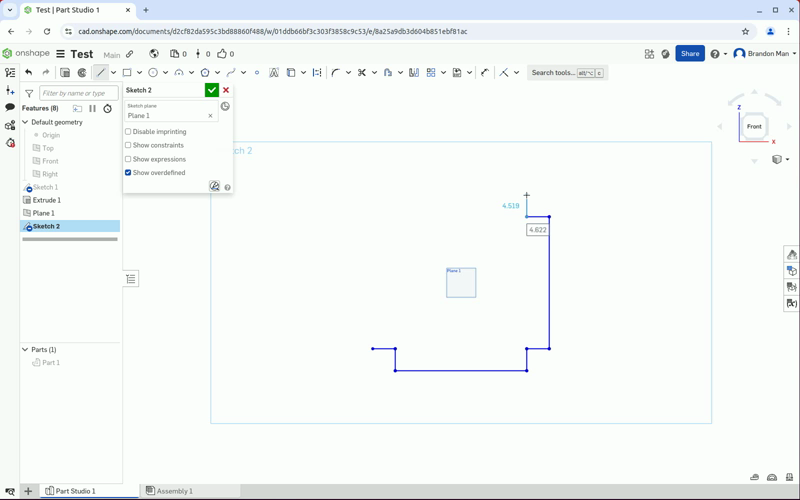
key_up(shift)
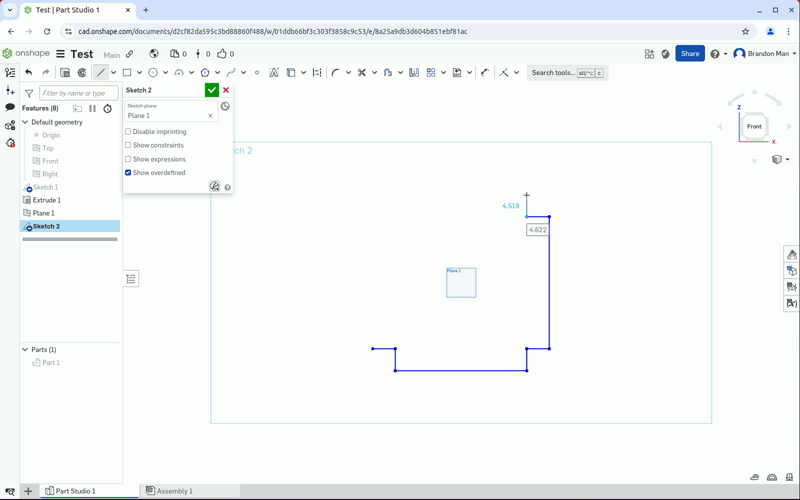
key_down(shift)
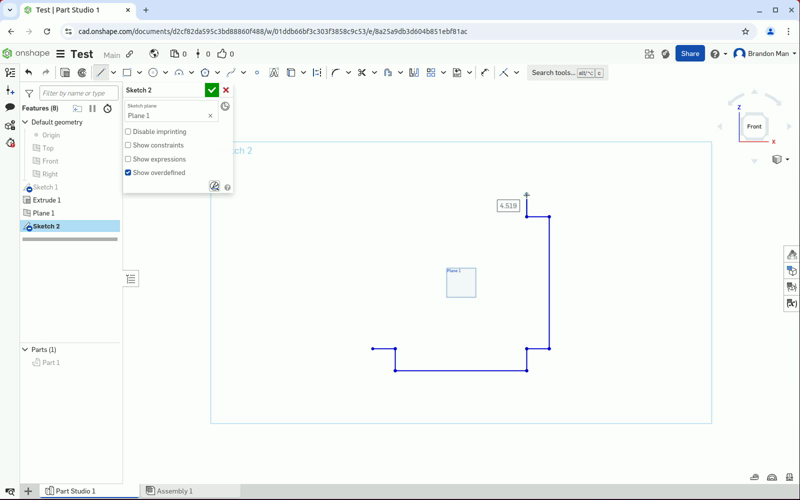
mouse_move(395, 194)
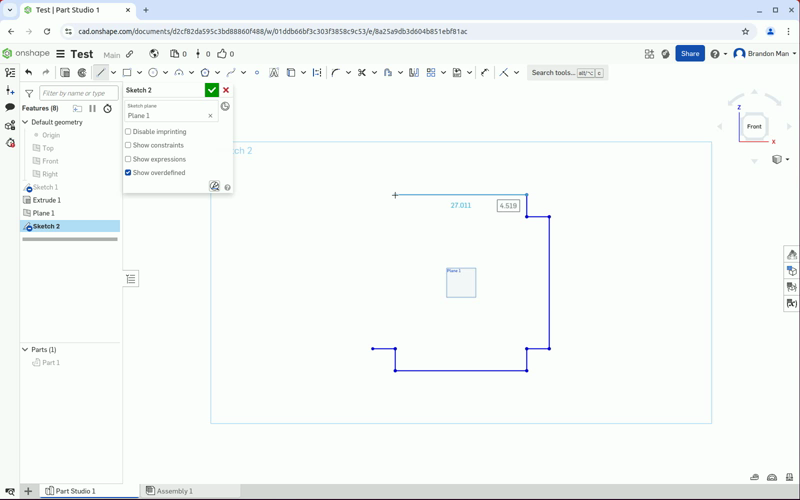
click(395, 194)
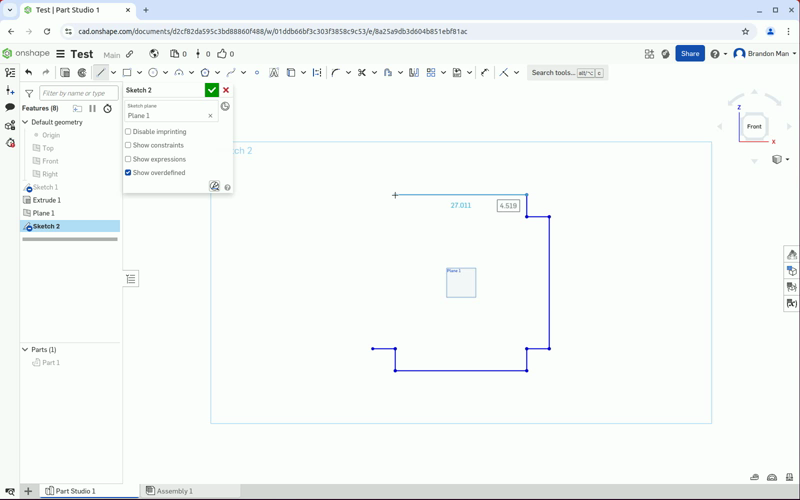
key_up(shift)
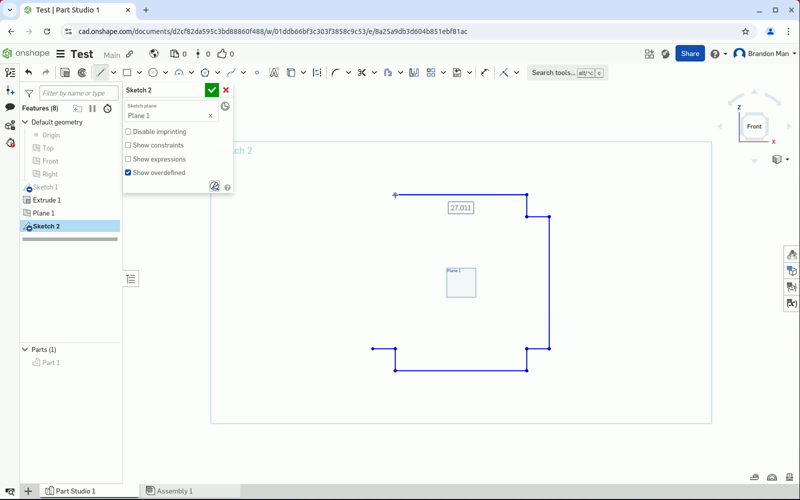
key_down(shift)
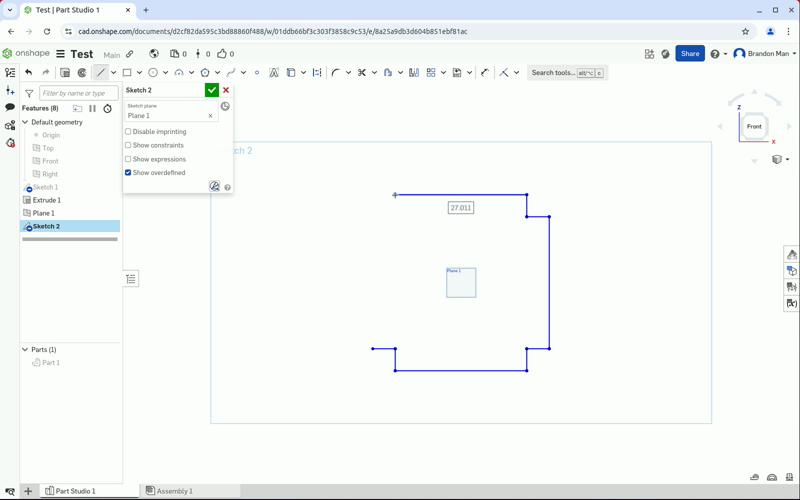
mouse_move(425, 194)
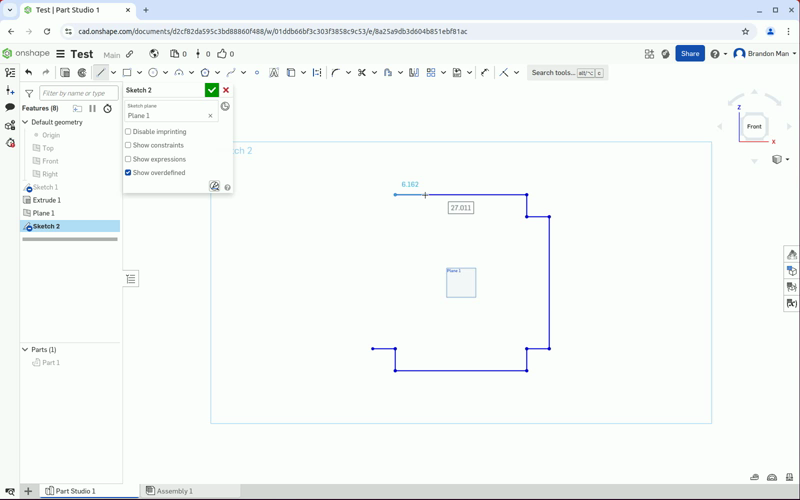
mouse_move(395, 216)
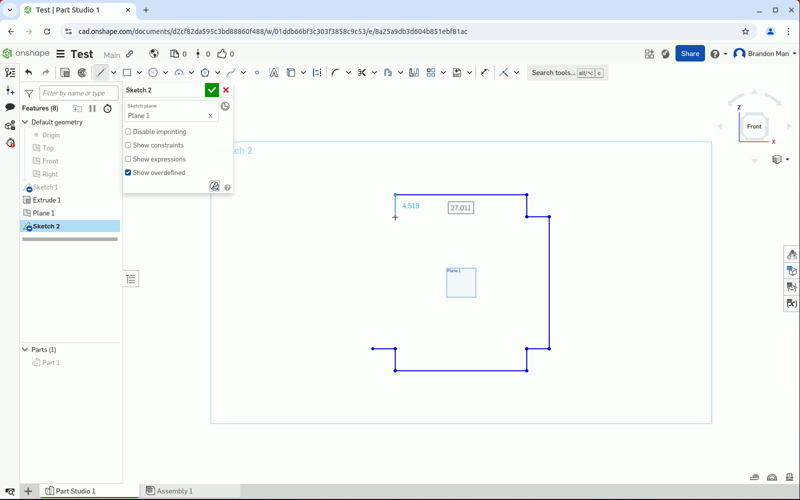
click(395, 216)
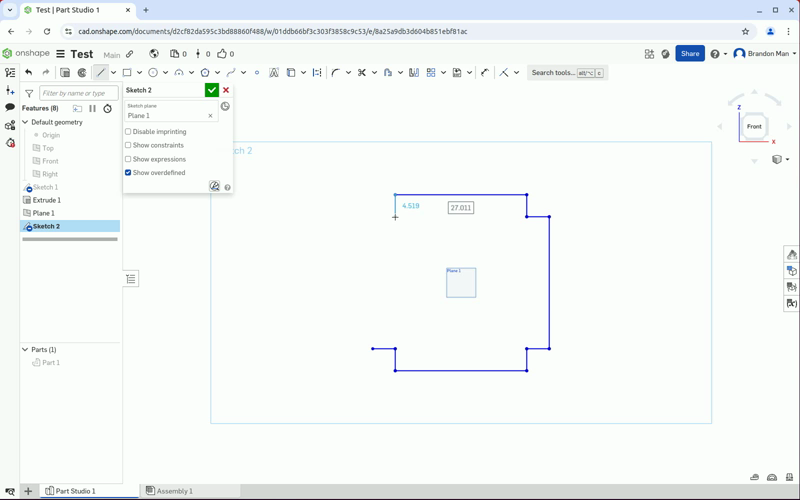
key_up(shift)
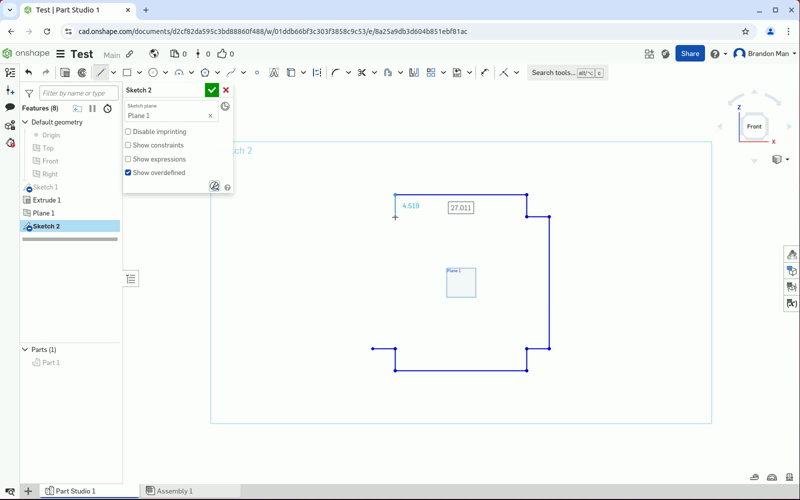
key_down(shift)
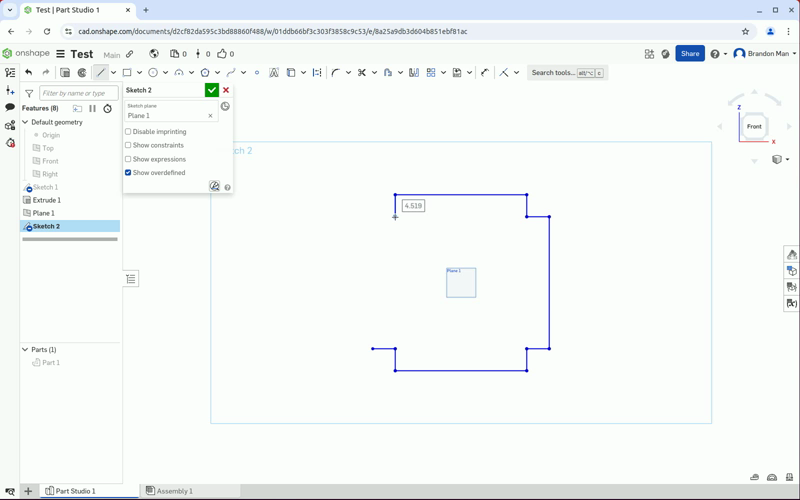
mouse_move(425, 216)
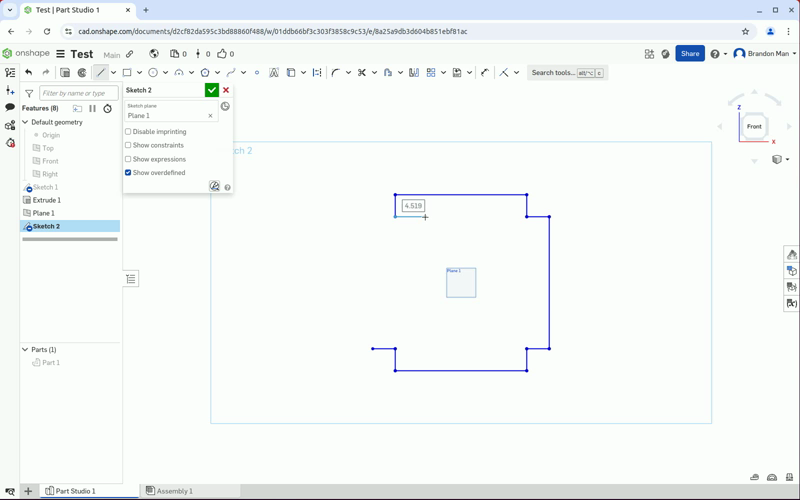
mouse_move(372, 216)
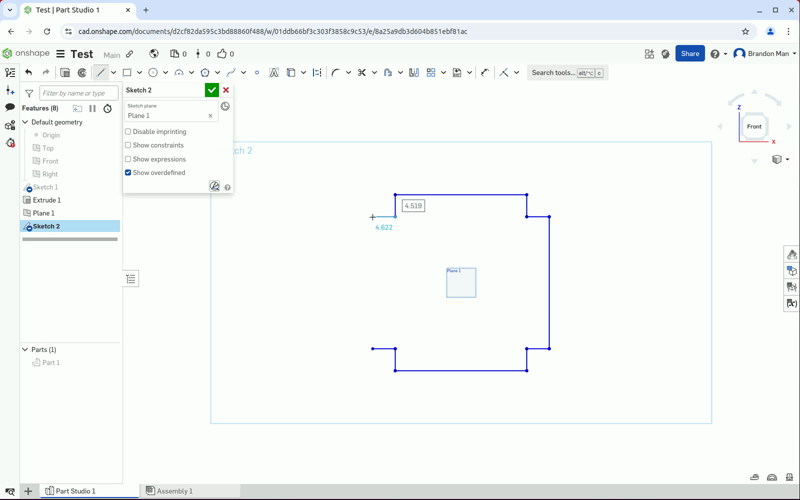
click(372, 216)
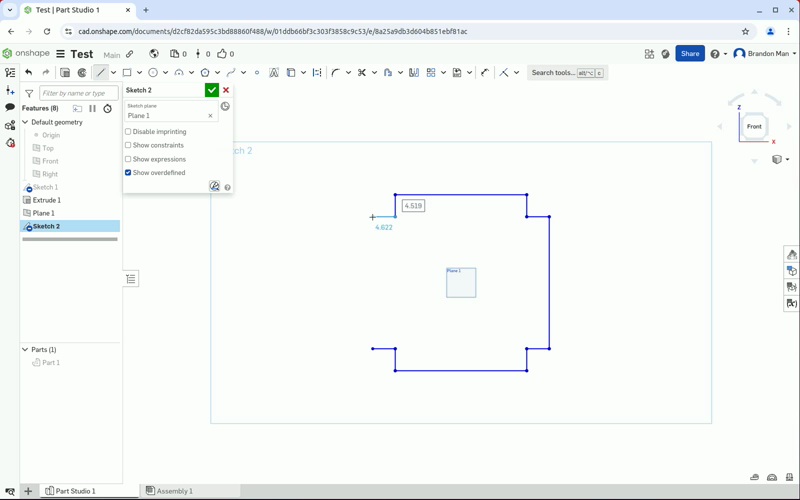
key_up(shift)
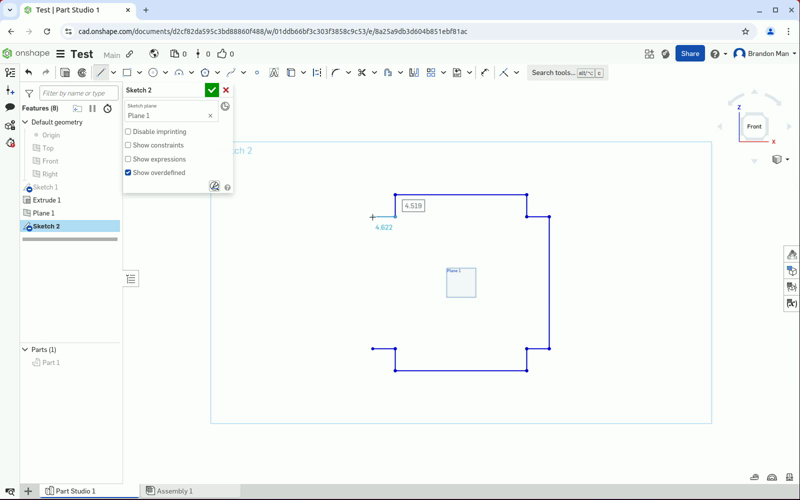
key_down(shift)
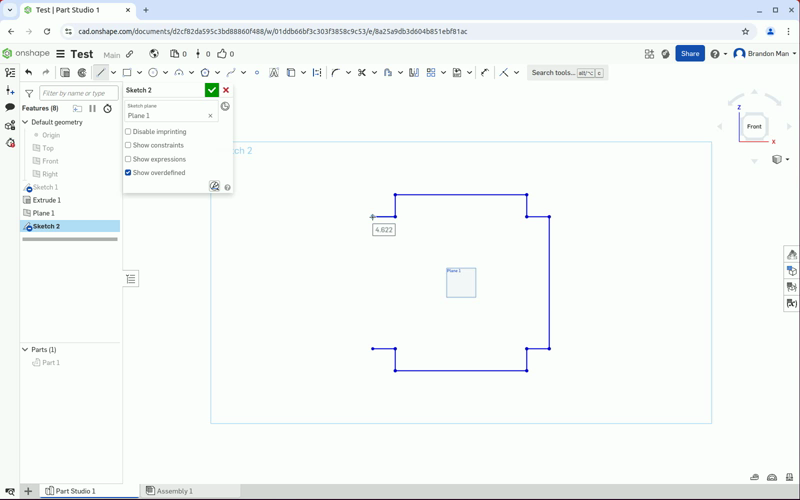
mouse_move(372, 348)
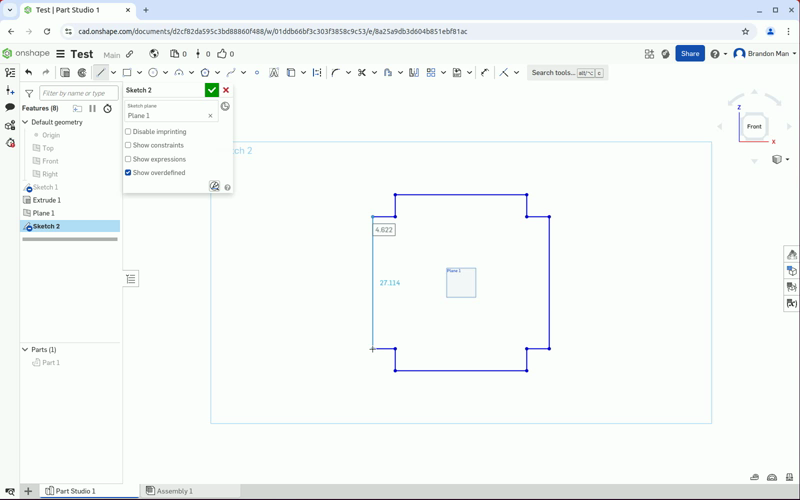
key_up(shift)
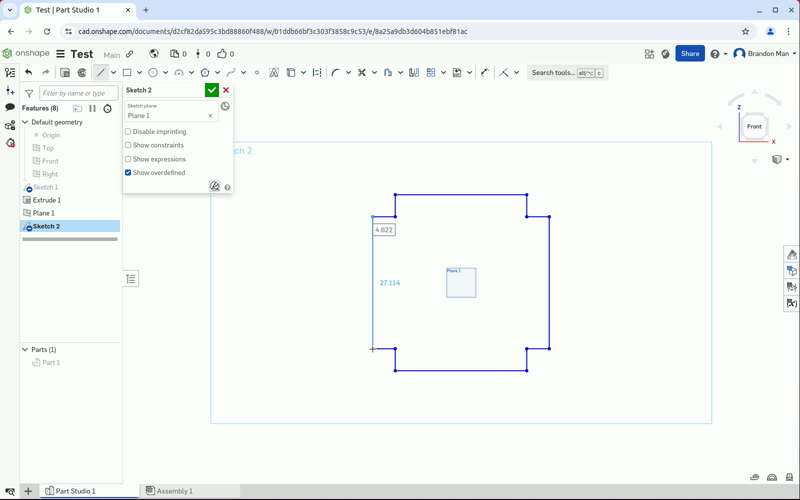
click(372, 348)
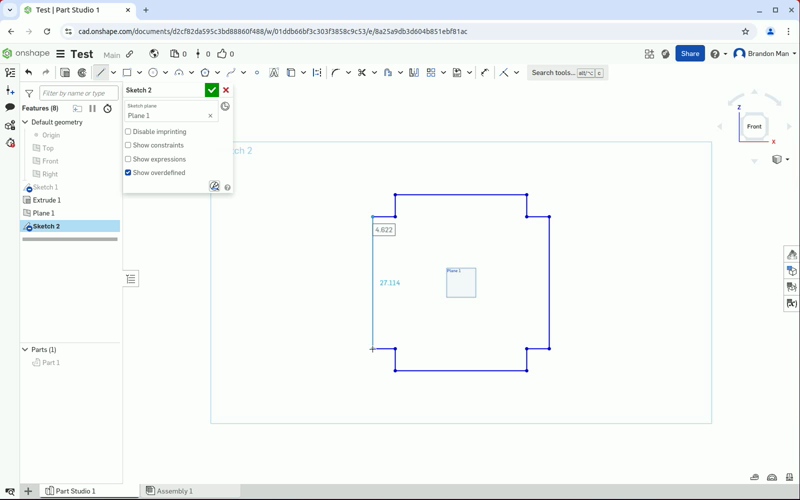
key(esc)
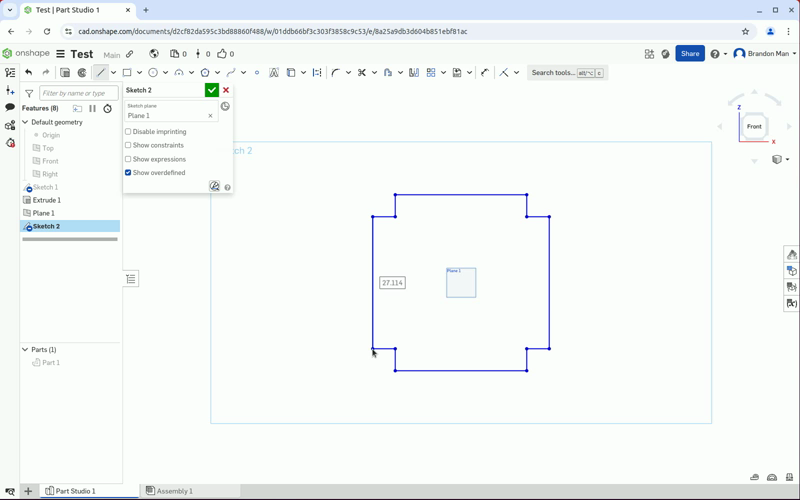
mouse_move(442, 257)
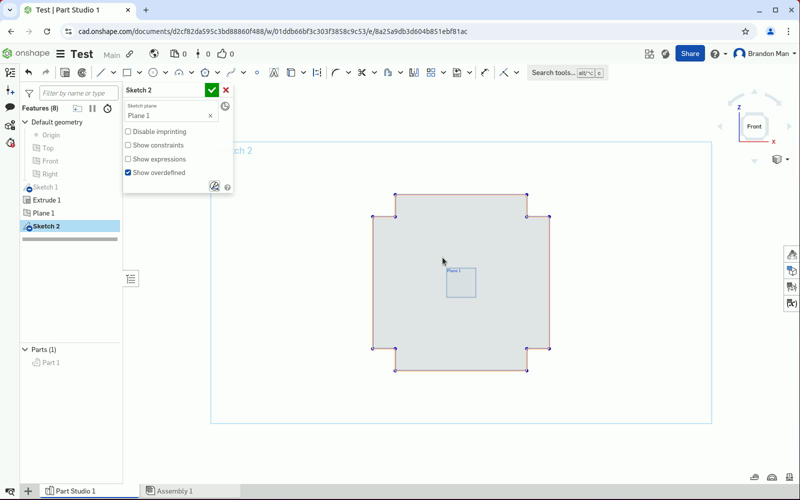
click(442, 257)
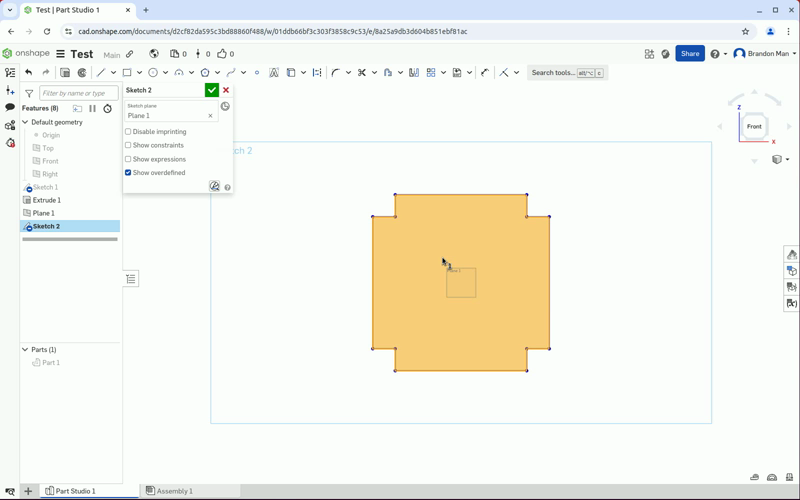
mouse_move(73, 352)
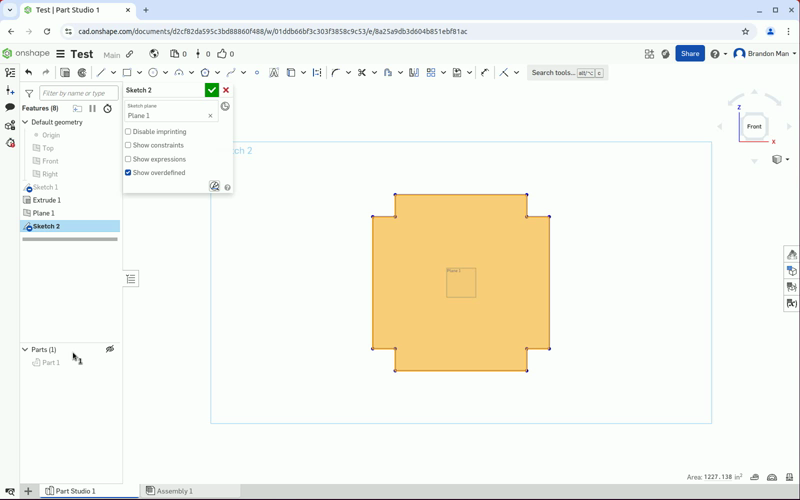
key(shift+y)
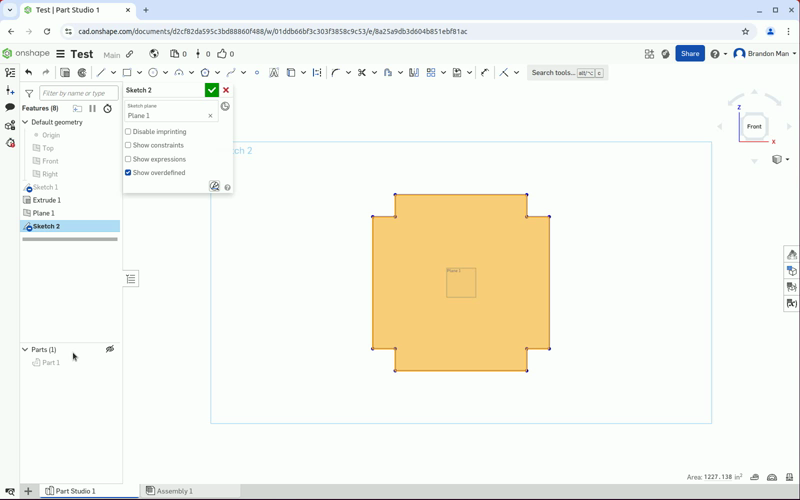
key(shift+e)
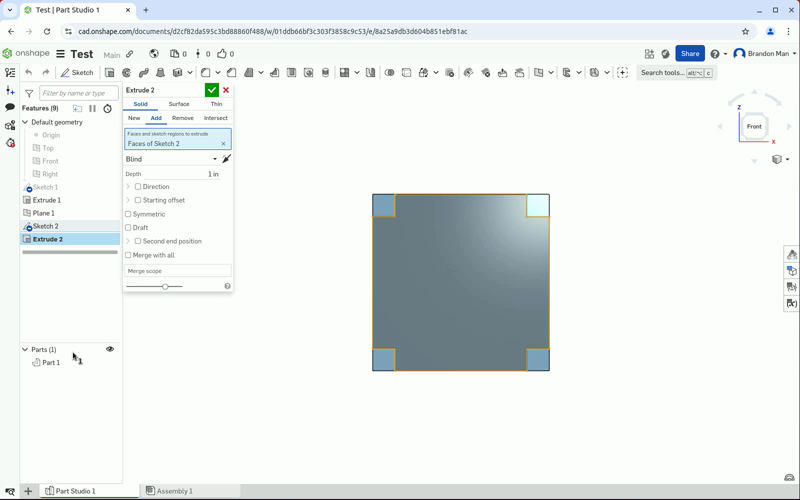
mouse_move(143, 106)
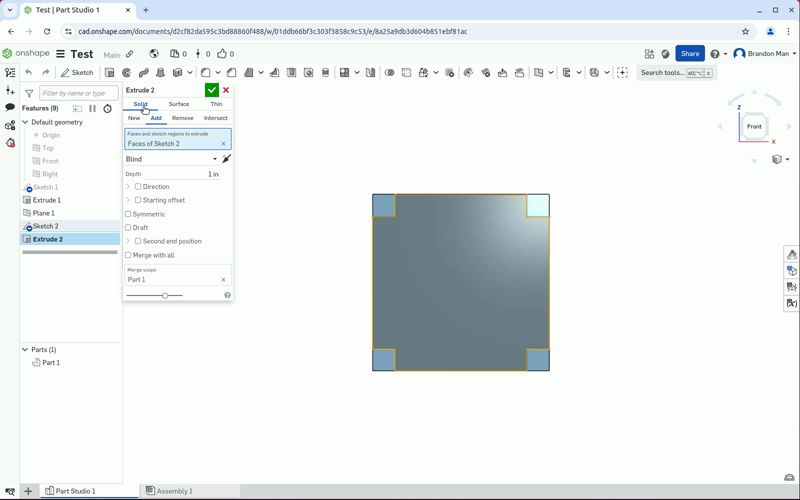
click(143, 106)
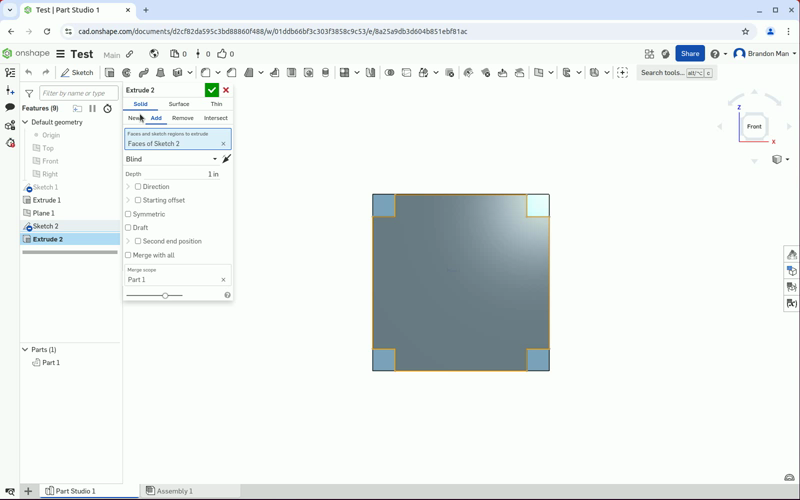
mouse_move(137, 120)
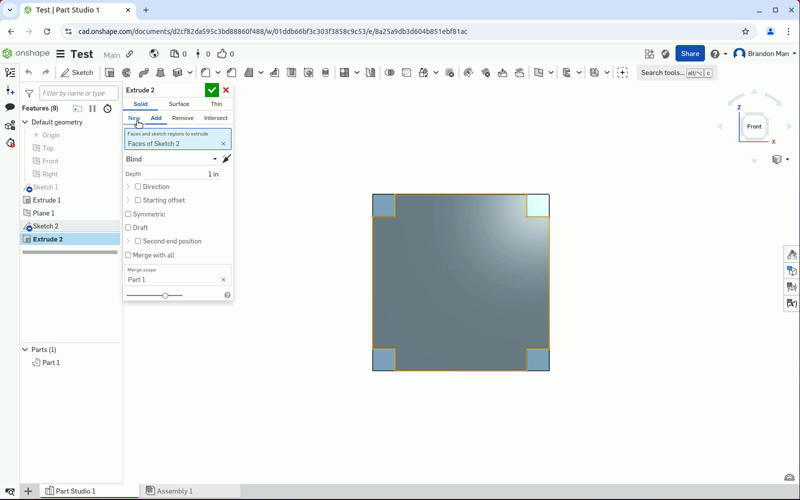
click(137, 120)
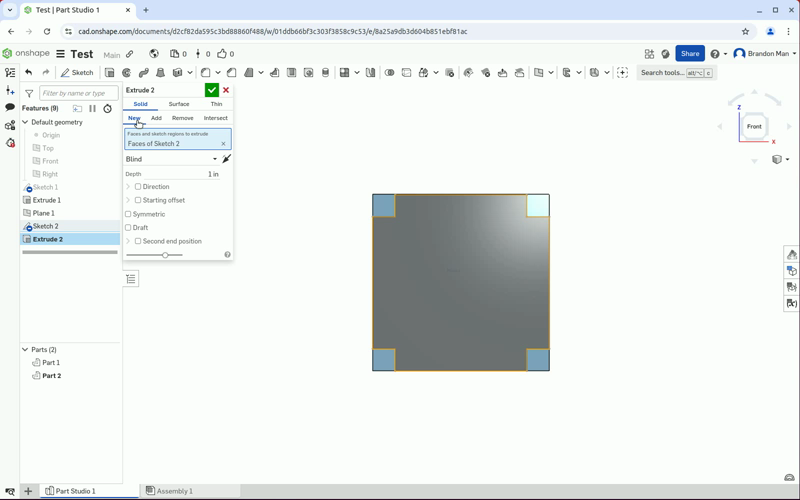
key(tab, 4)
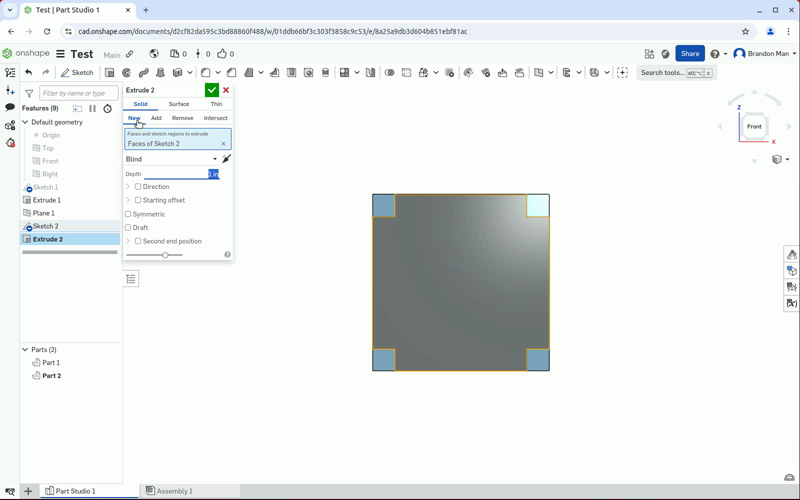
text(3.37)
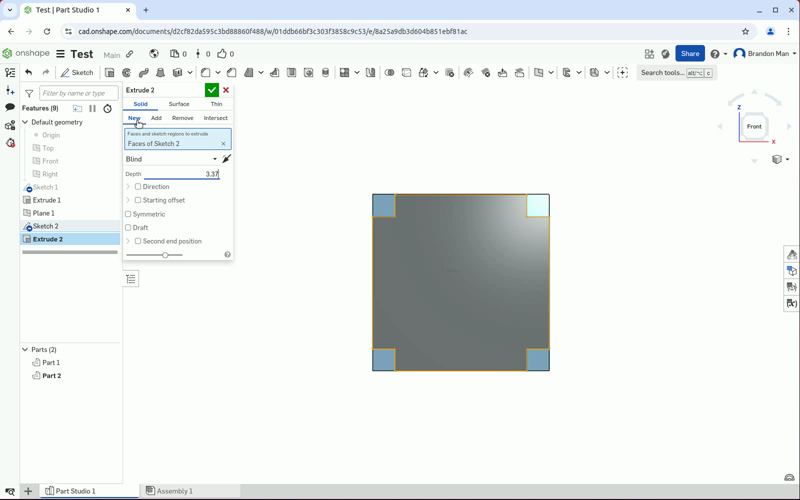
key(enter)
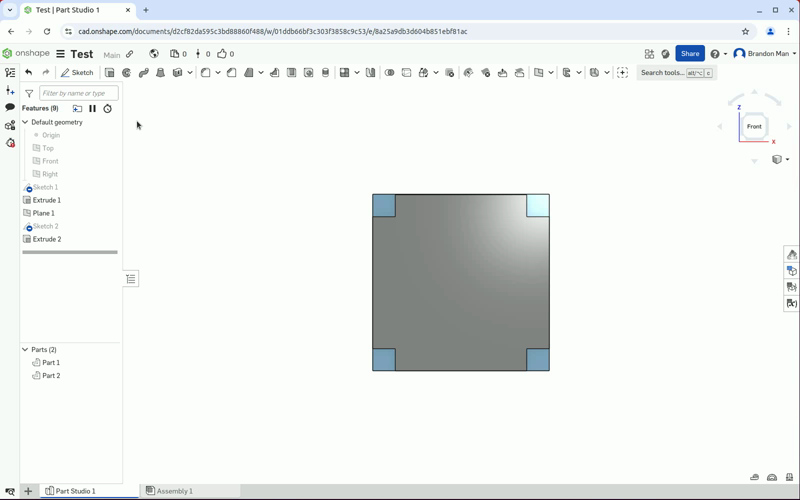
key(shift+h)
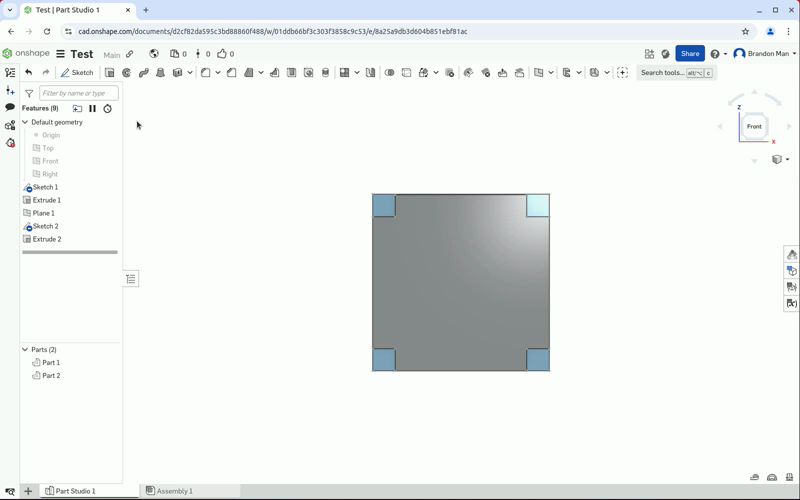
key(shift+h)
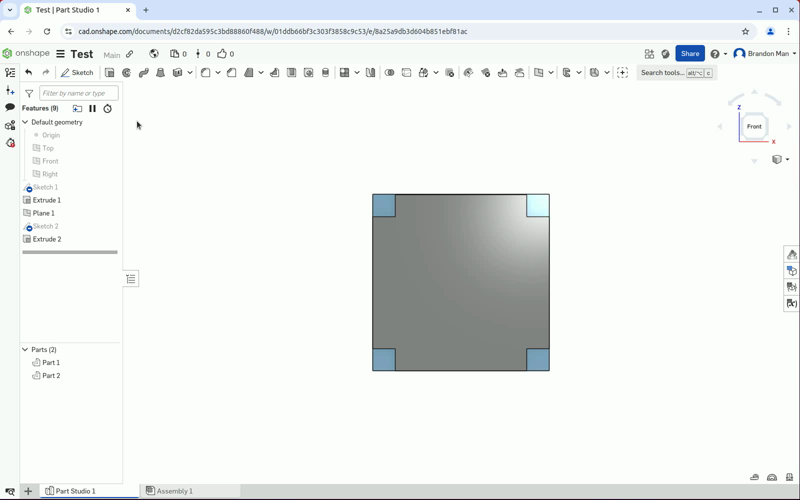
mouse_move(73, 189)
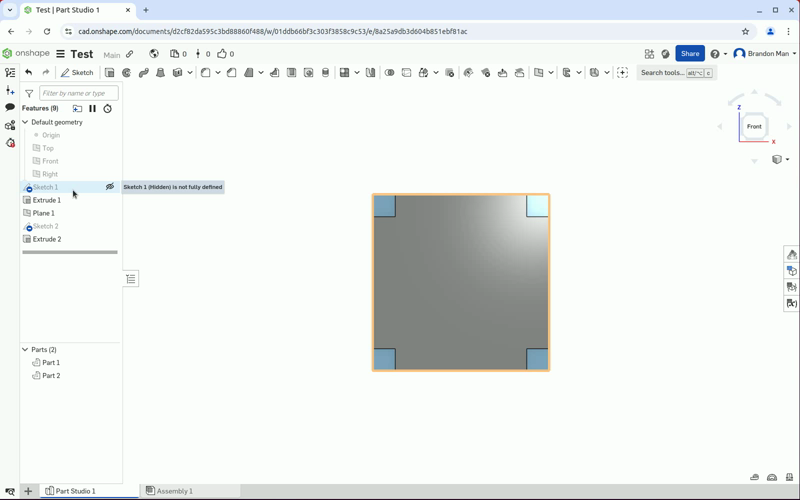
click(73, 189)
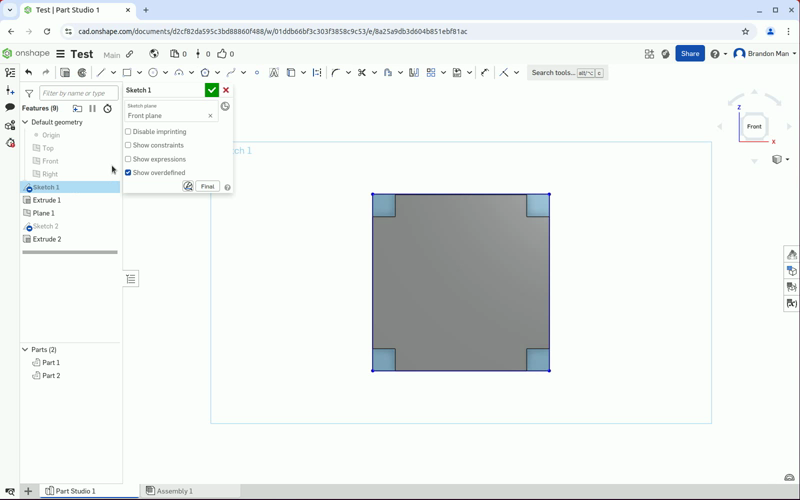
mouse_move(229, 92)
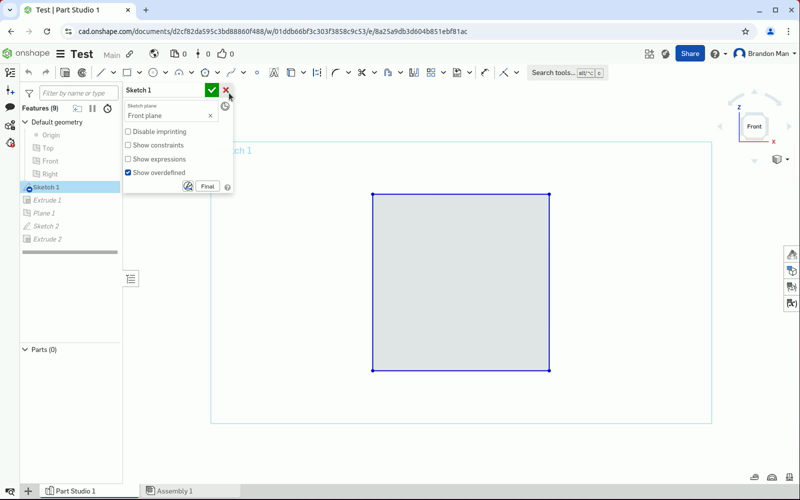
click(229, 92)
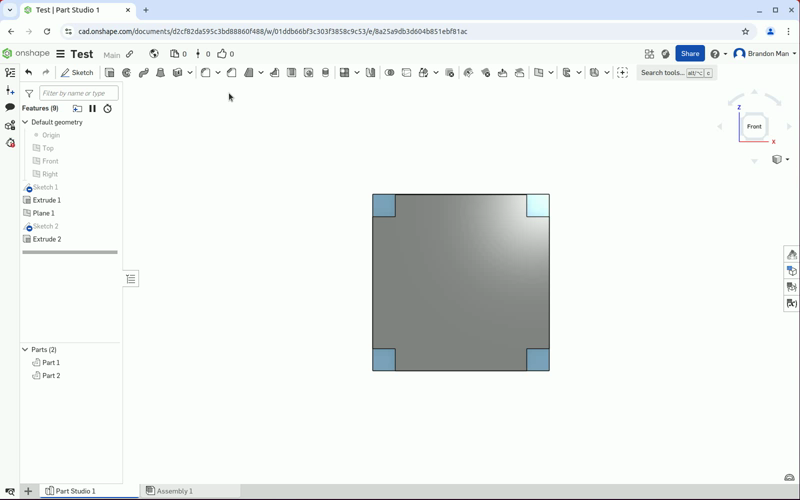
mouse_move(541, 75)
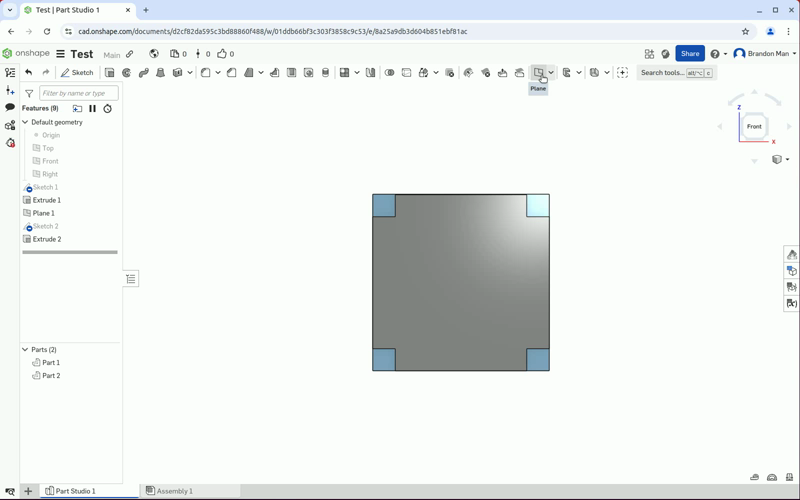
click(541, 75)
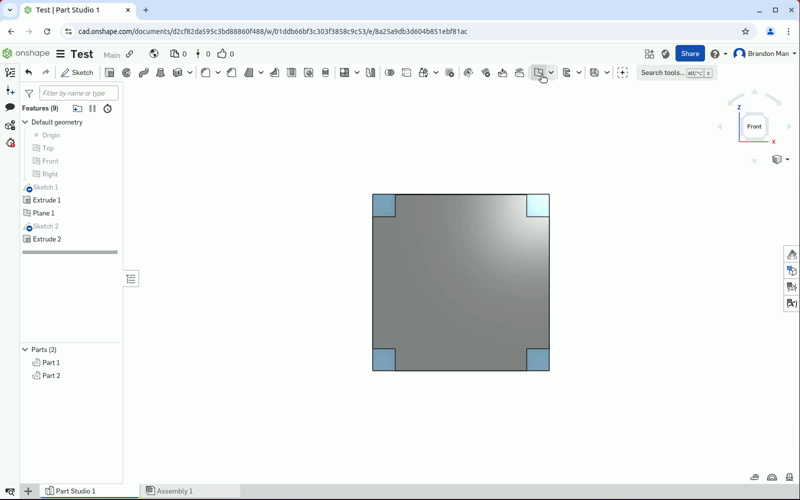
mouse_move(73, 163)
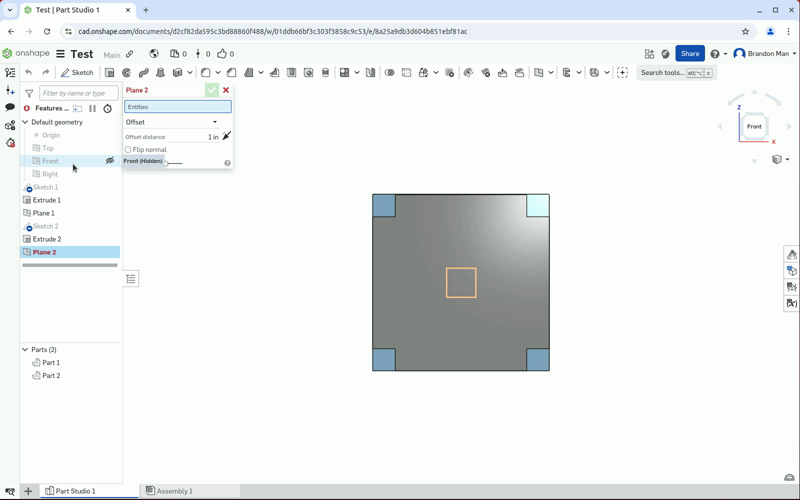
click(73, 163)
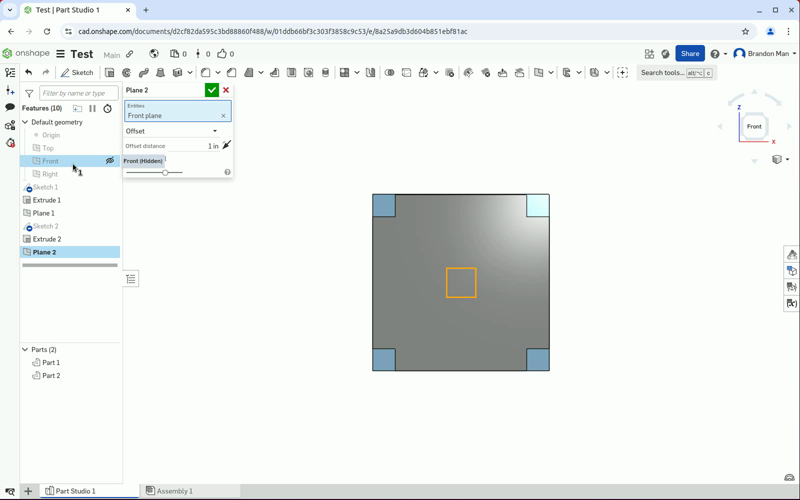
key(tab, 2)
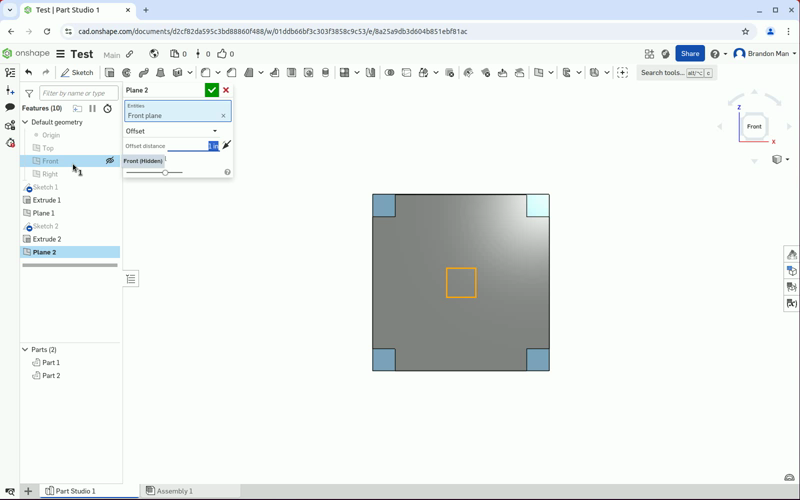
text(5.299)
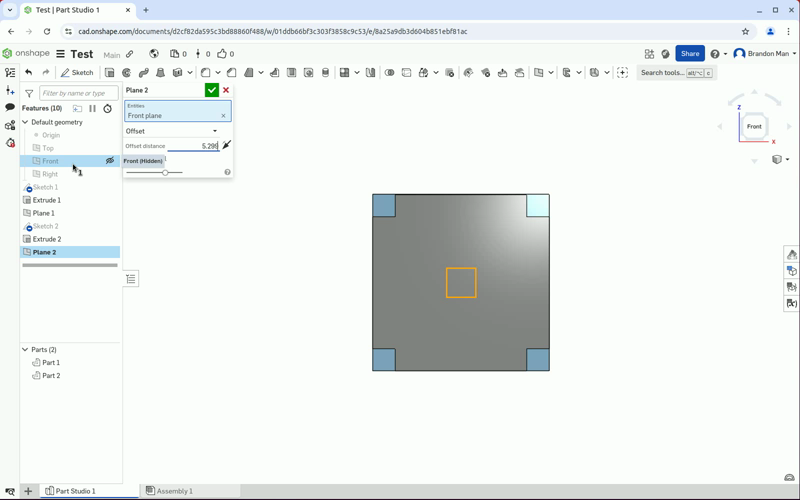
key(enter, 2)
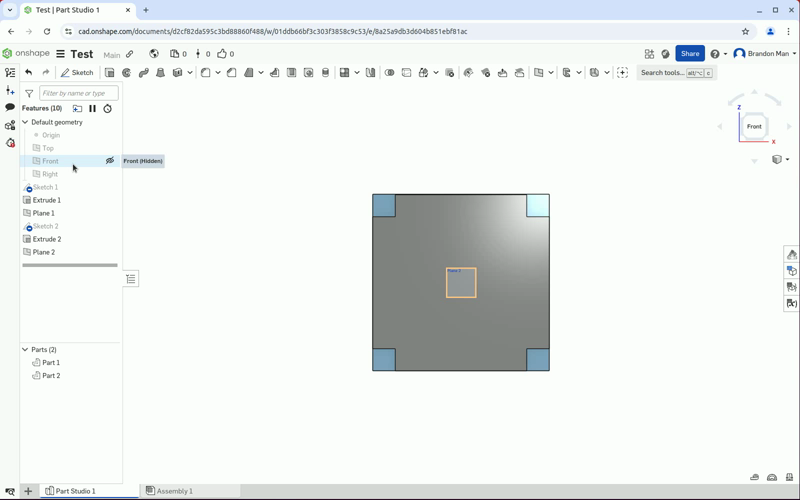
key(shift+s)
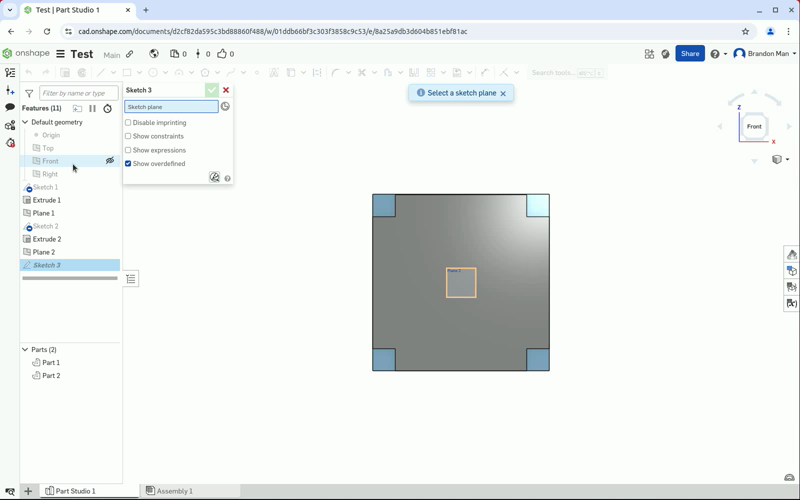
mouse_move(73, 254)
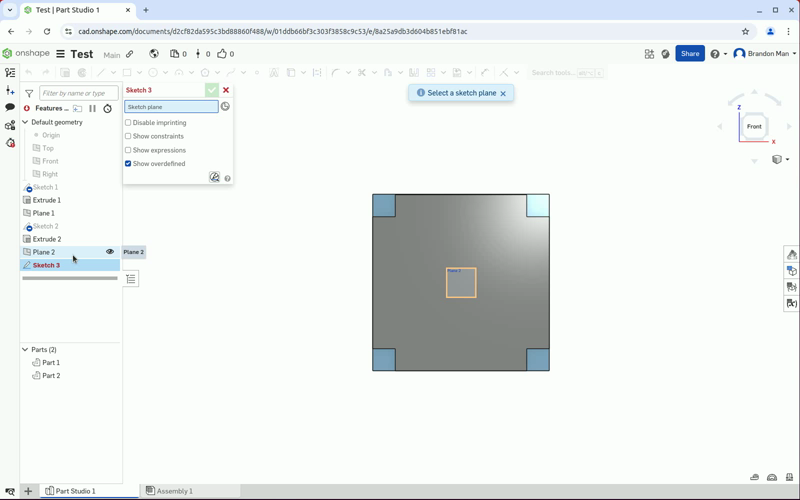
click(73, 254)
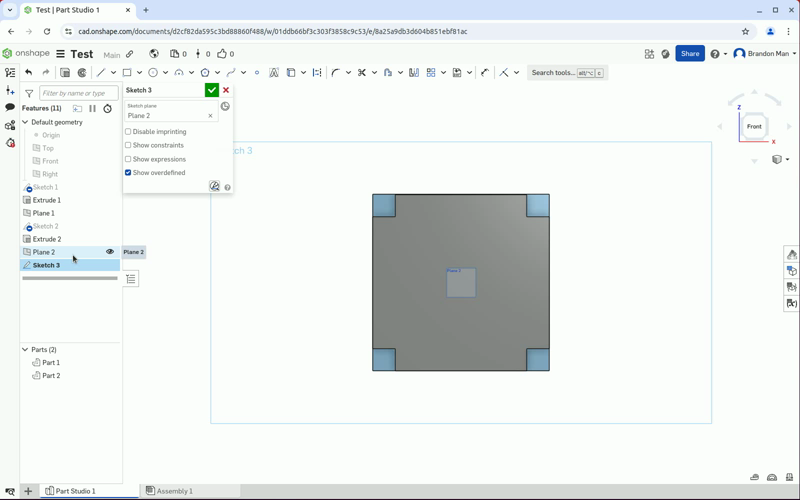
mouse_move(73, 352)
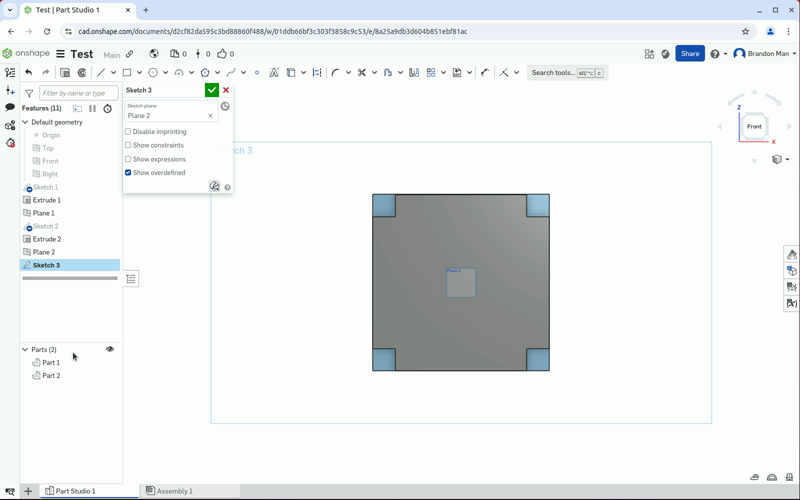
key(y)
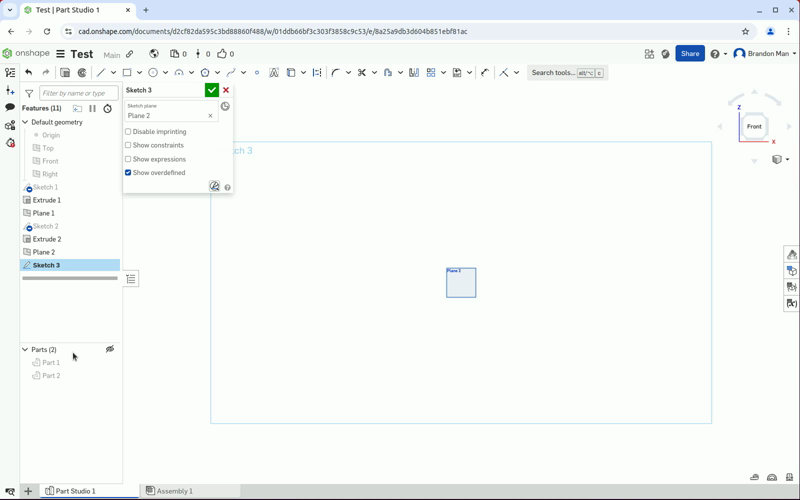
key(a)
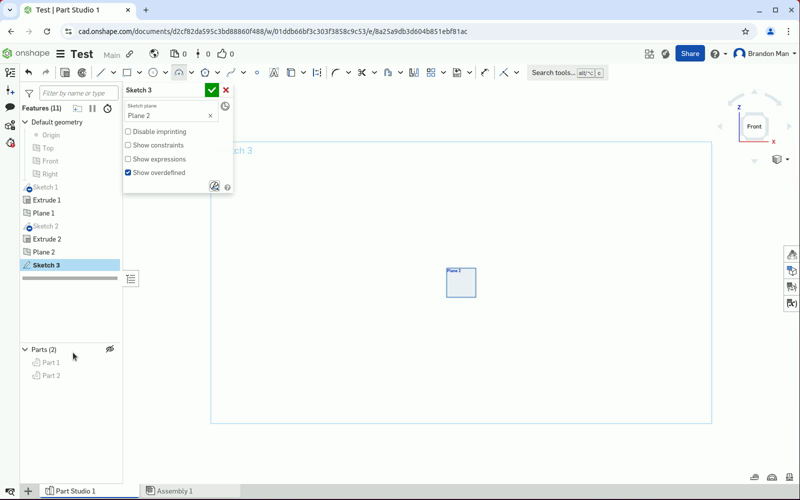
key_down(shift)
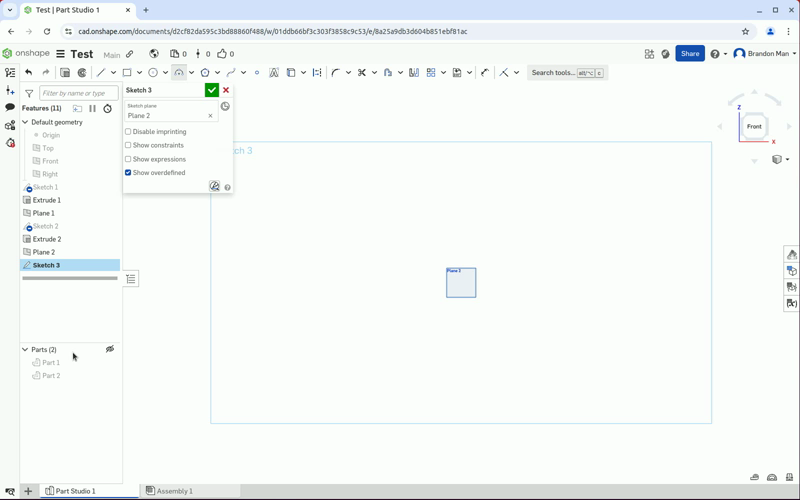
mouse_move(416, 288)
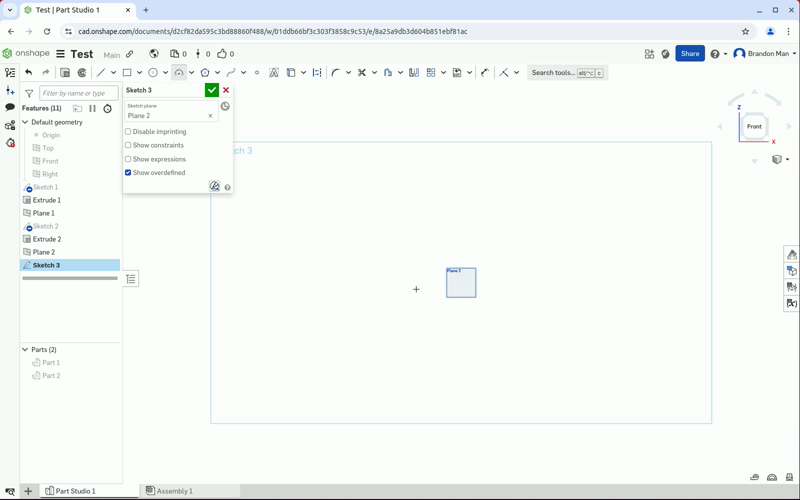
click(416, 288)
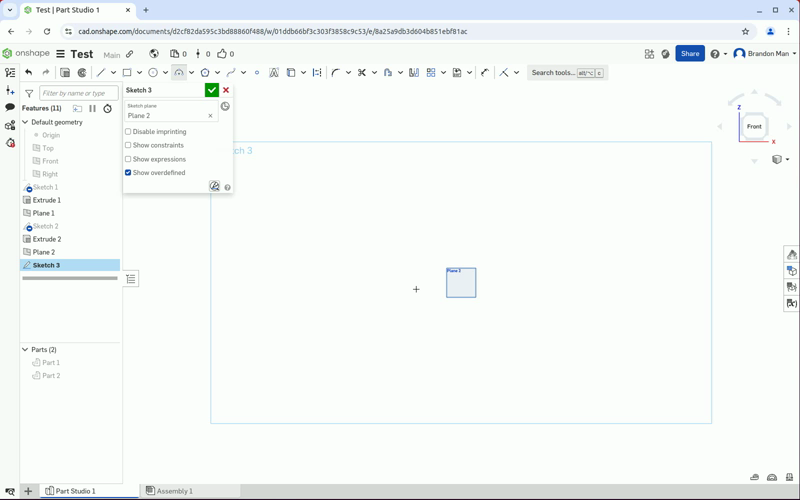
key_up(shift)
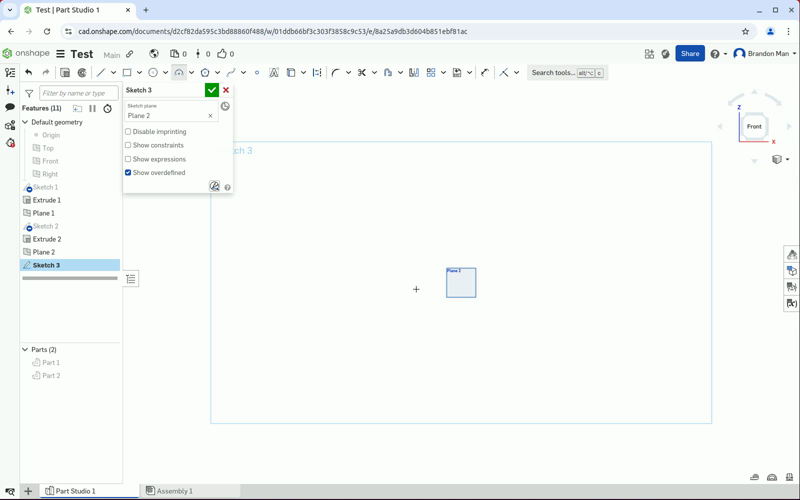
key_down(shift)
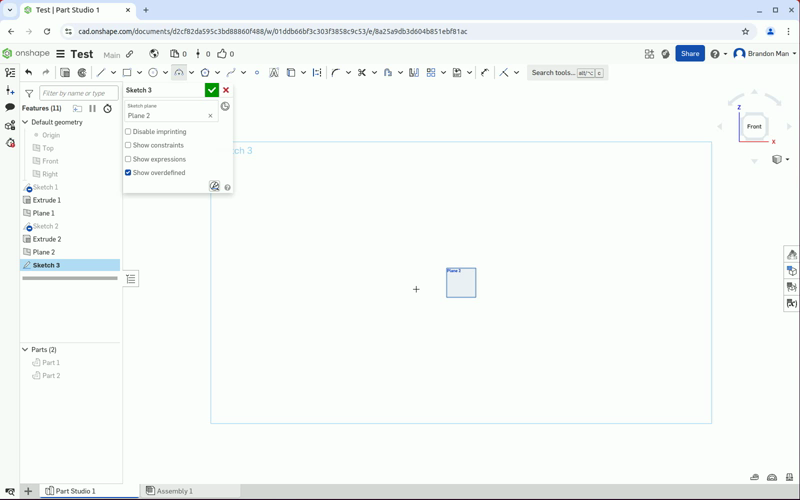
mouse_move(416, 276)
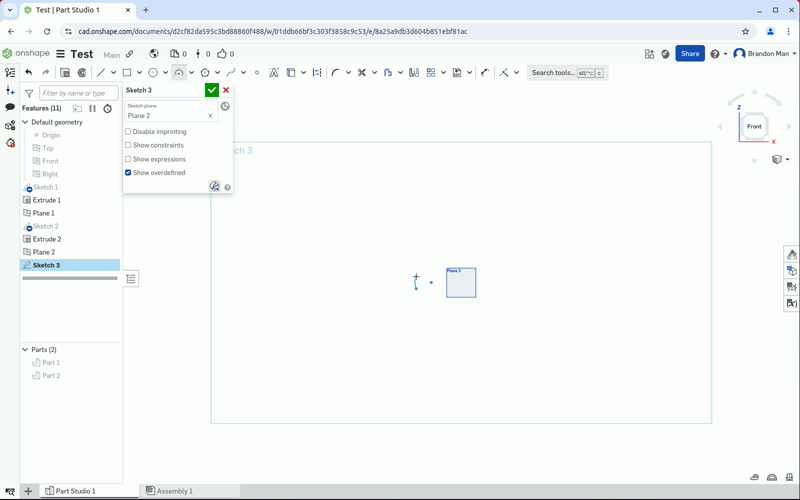
click(416, 276)
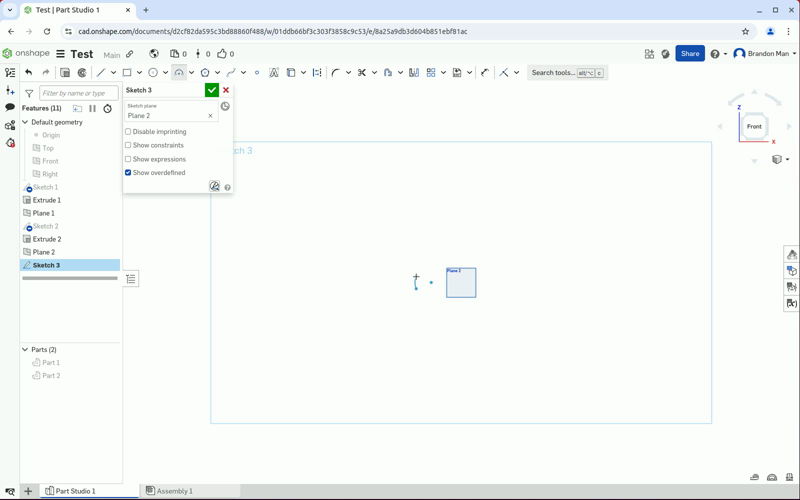
mouse_move(422, 282)
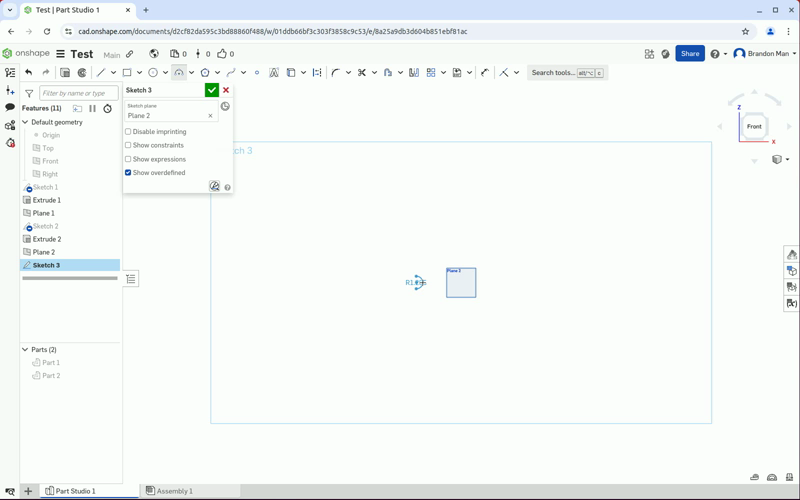
click(422, 282)
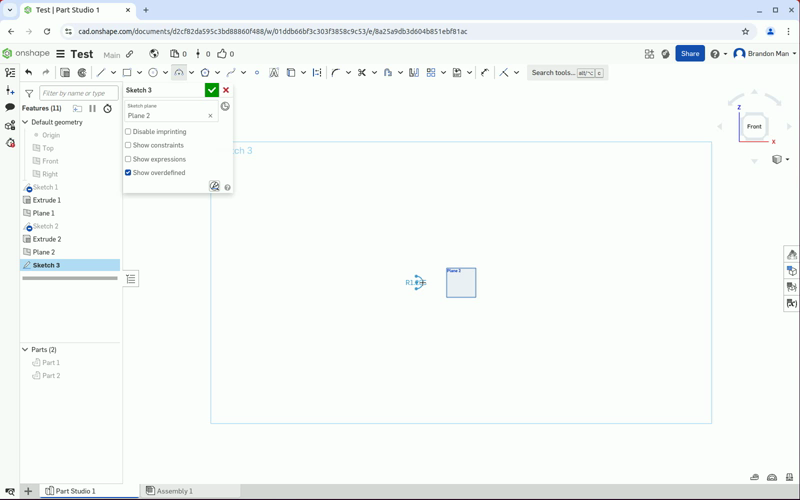
key_up(shift)
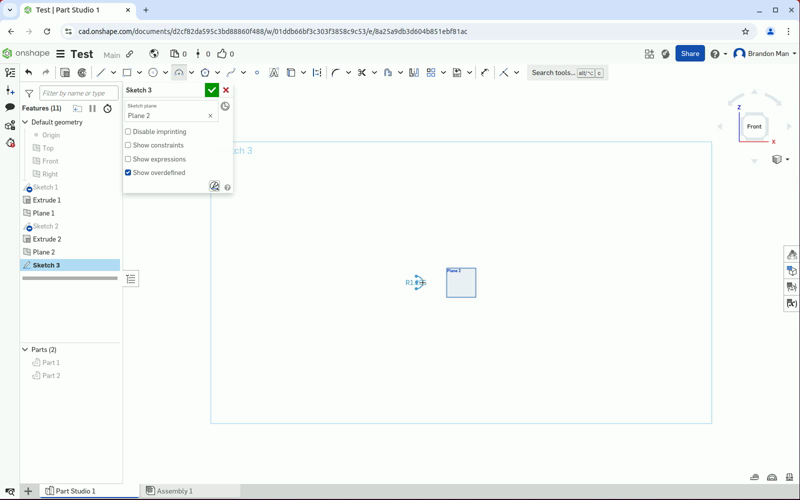
key(esc)
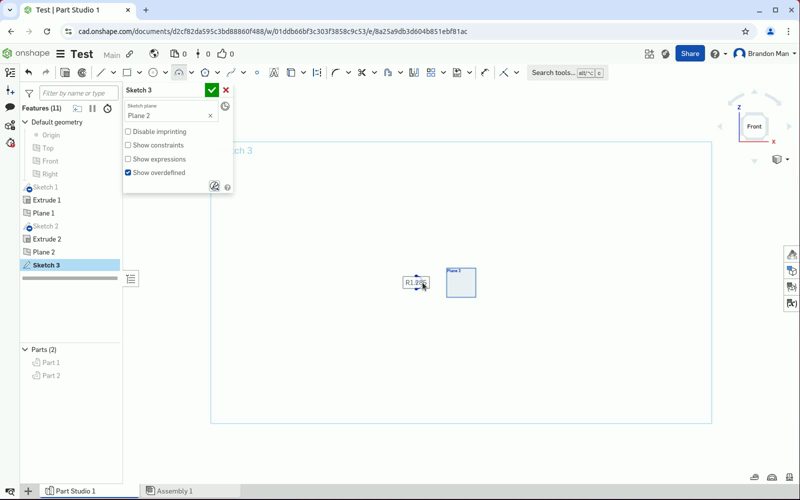
key(l)
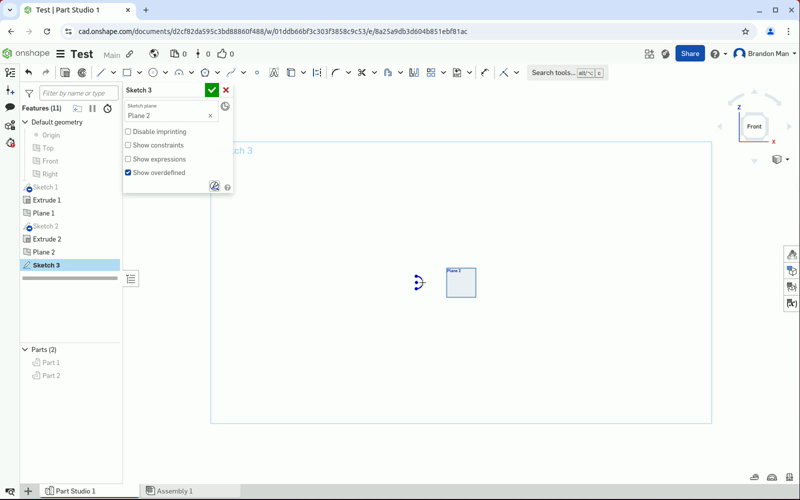
mouse_move(416, 276)
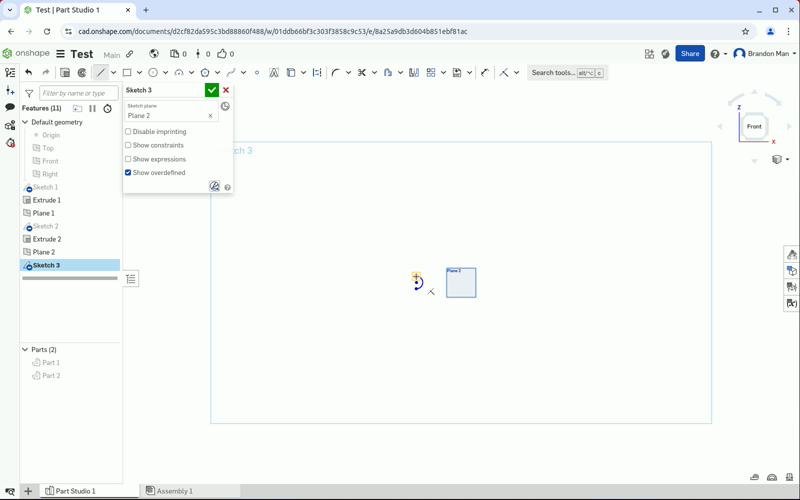
click(416, 276)
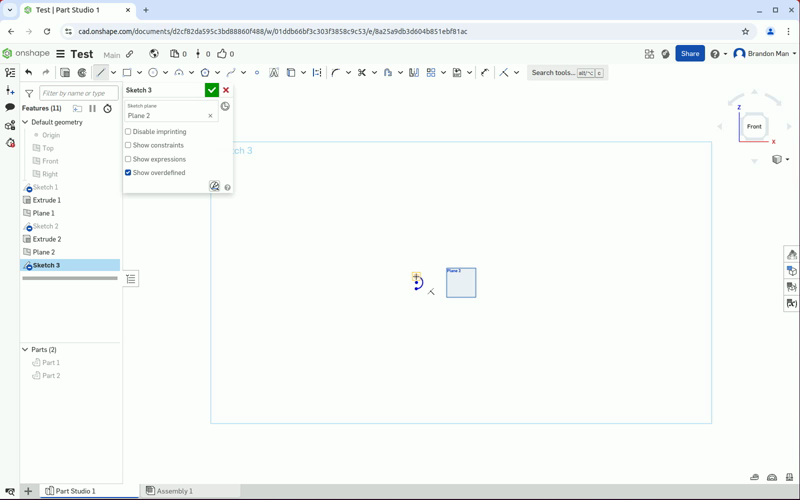
mouse_move(446, 276)
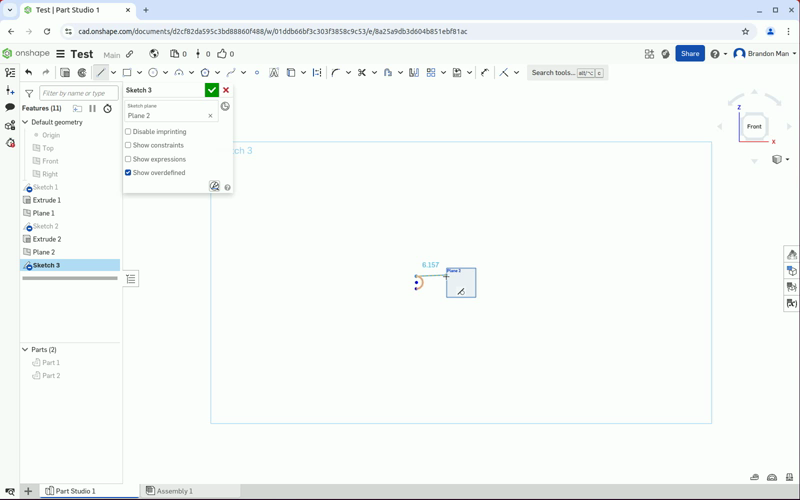
key_down(shift)
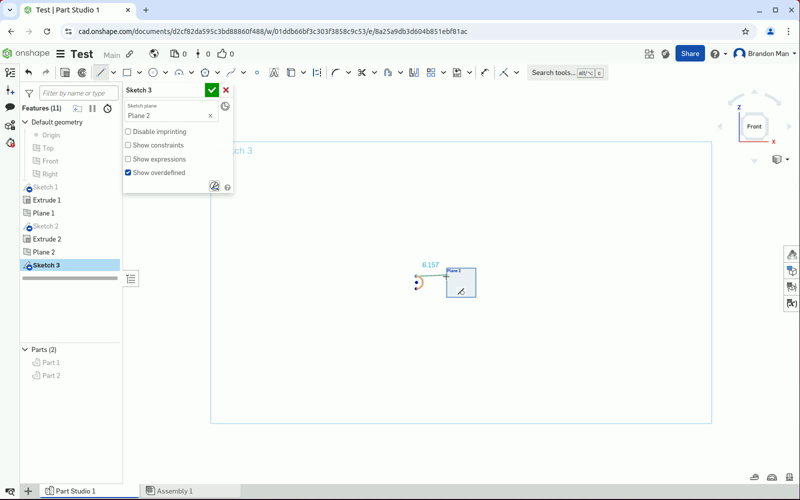
mouse_move(416, 288)
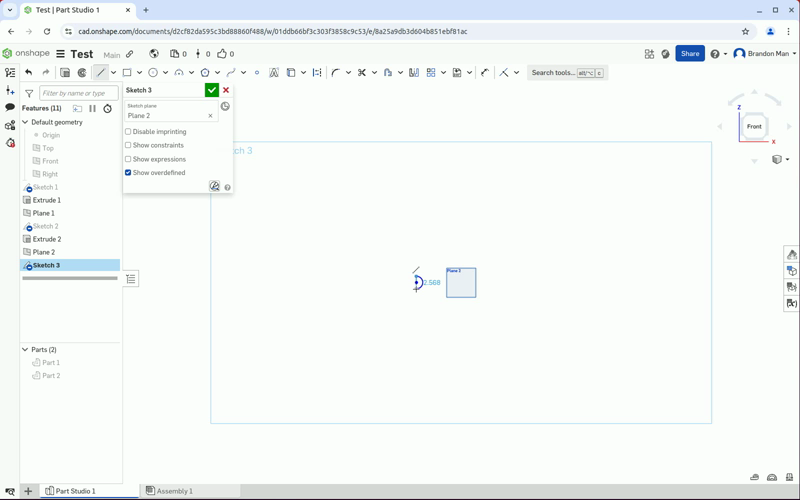
key_up(shift)
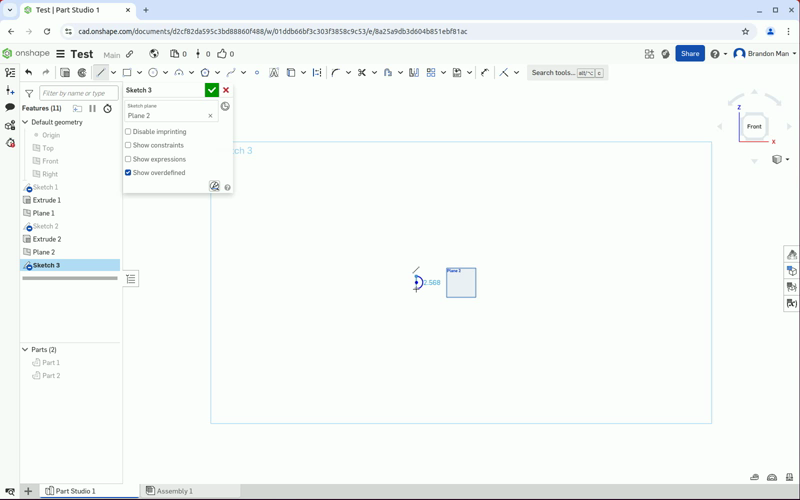
click(416, 288)
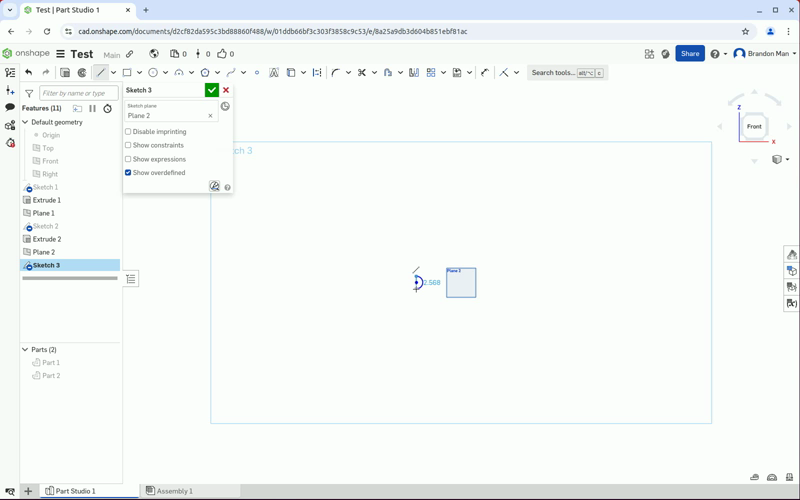
key(esc)
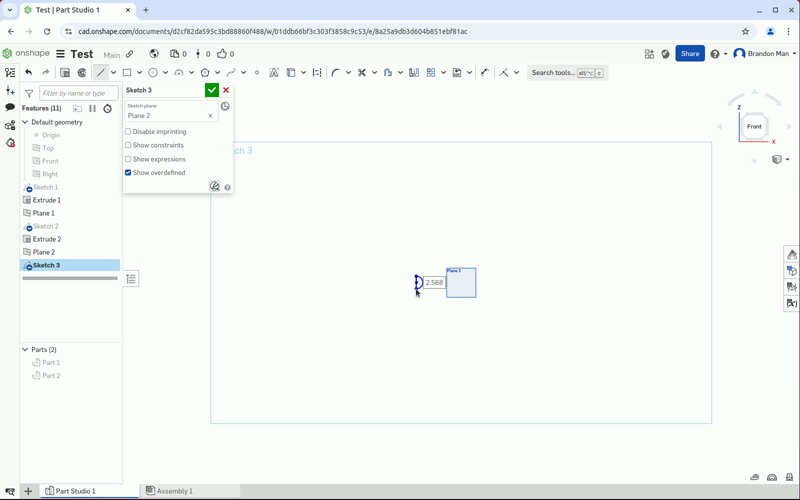
mouse_move(418, 286)
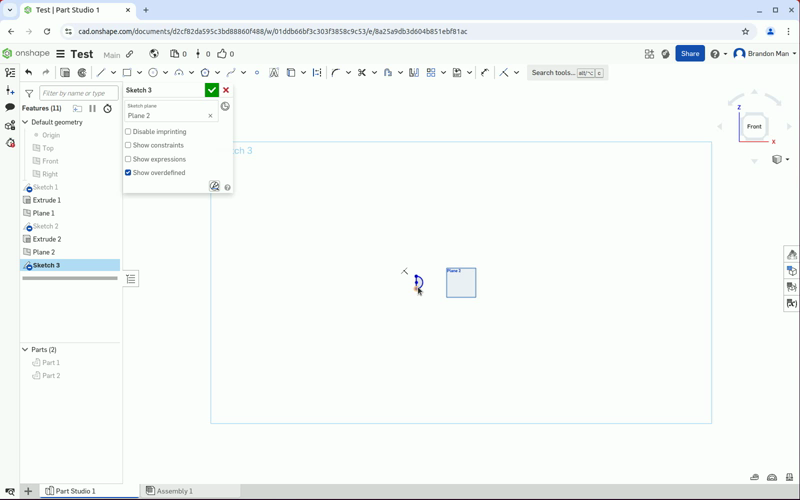
scroll(6)
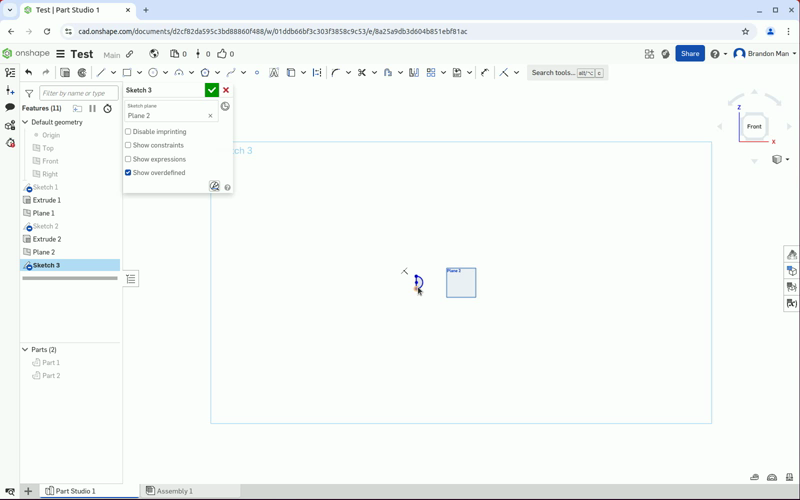
scroll(6)
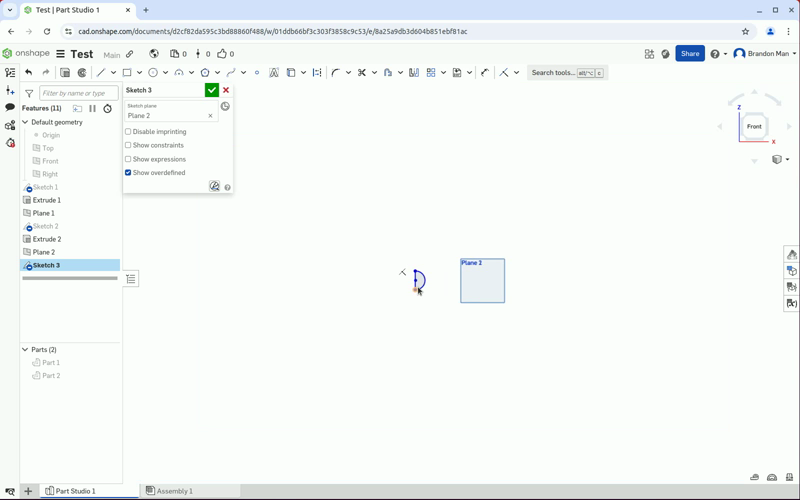
scroll(6)
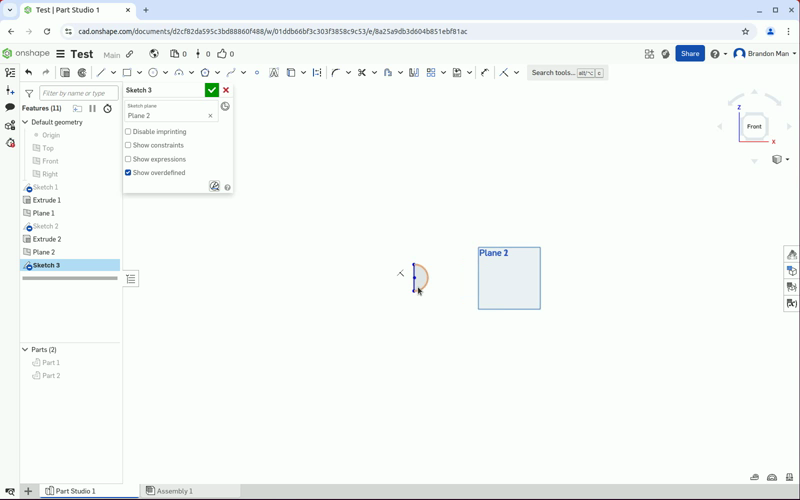
scroll(6)
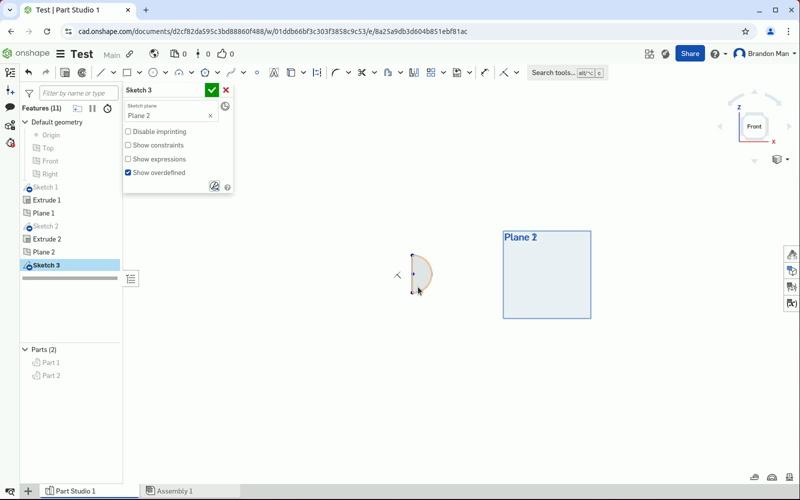
scroll(6)
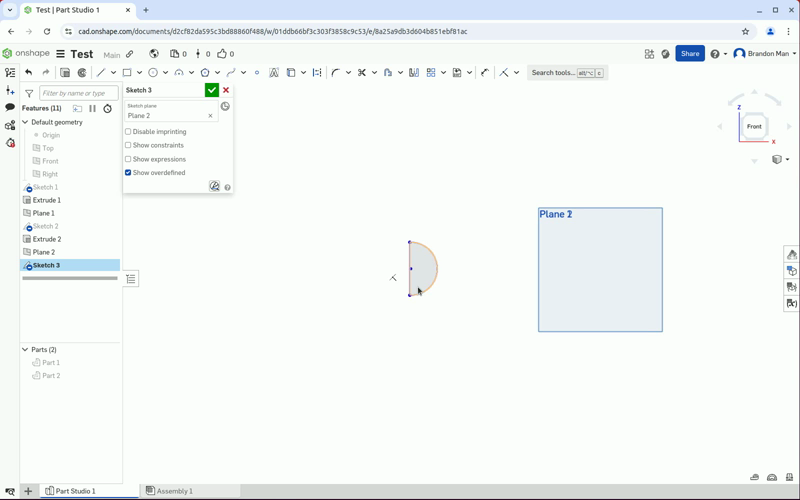
scroll(6)
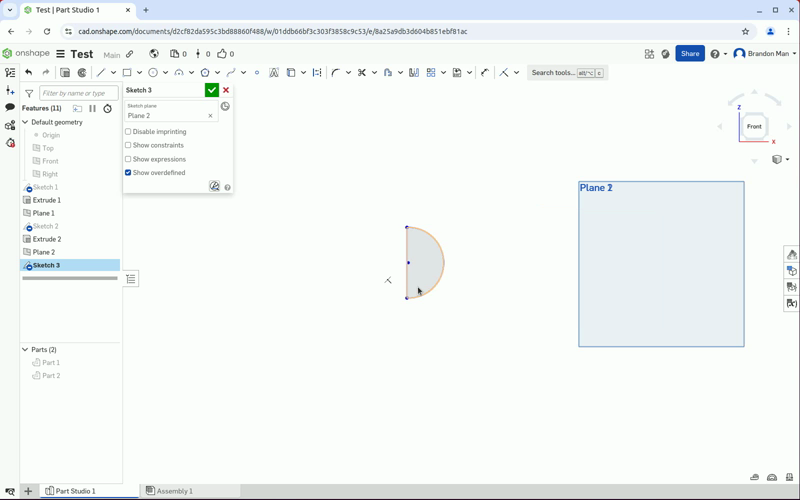
scroll(6)
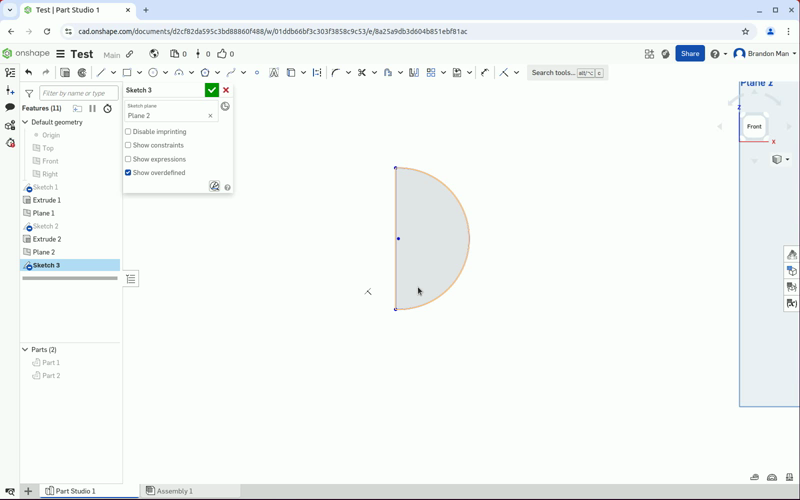
click(418, 286)
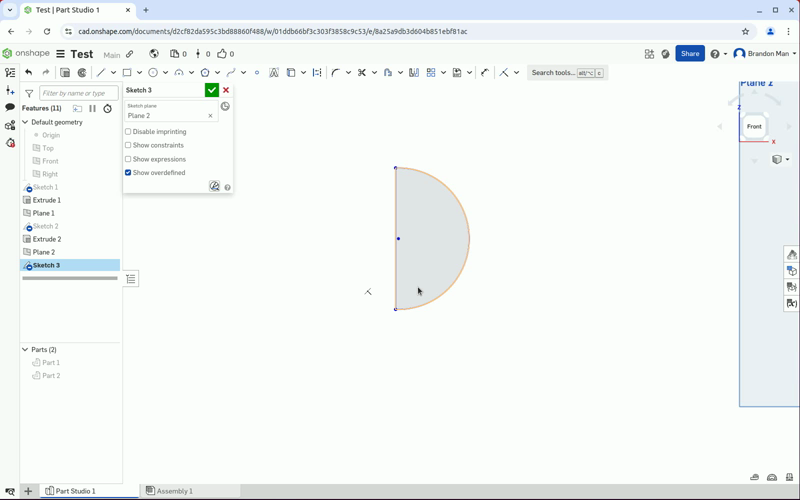
scroll(-6)
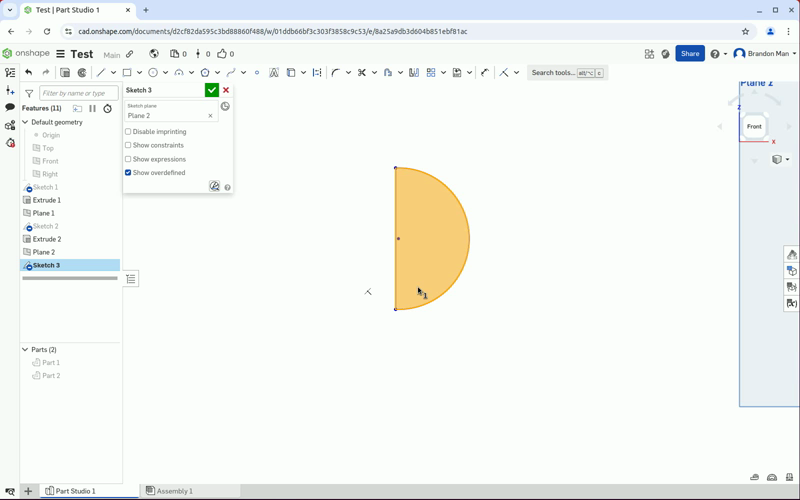
scroll(-6)
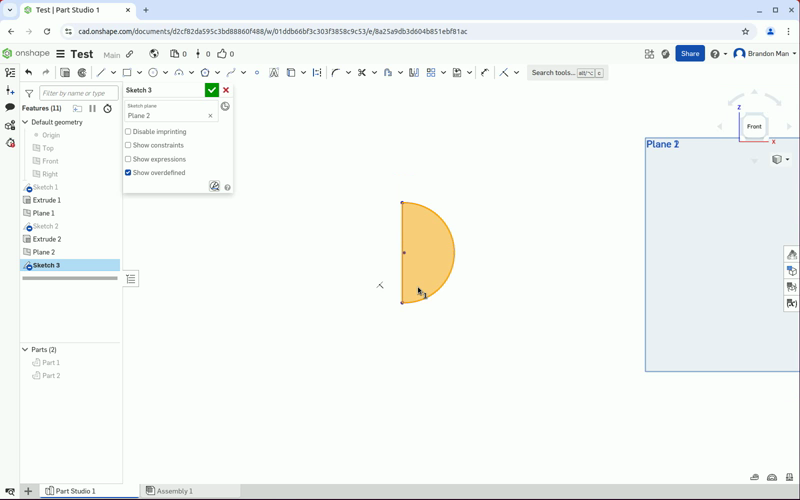
scroll(-6)
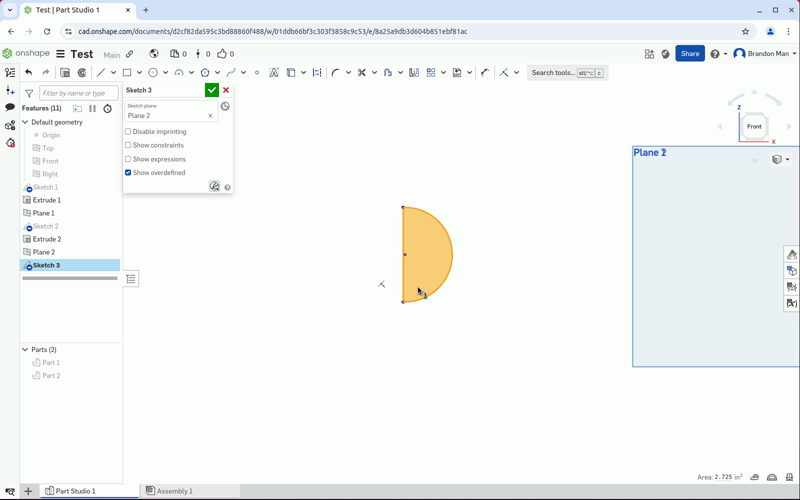
scroll(-6)
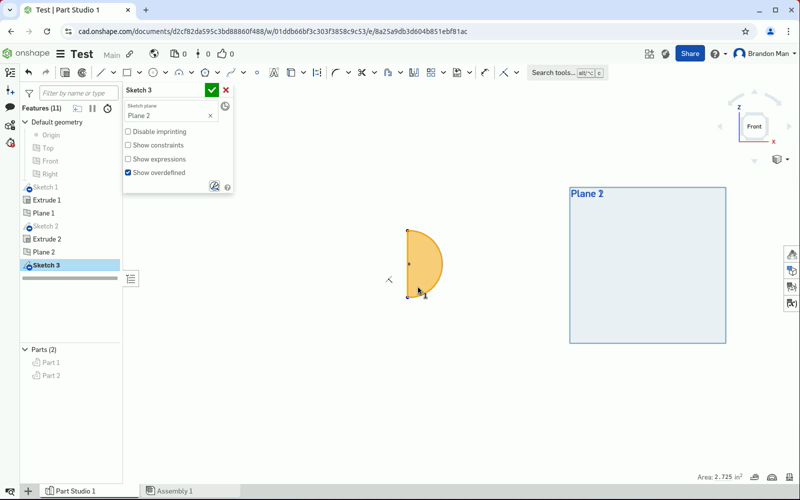
scroll(-6)
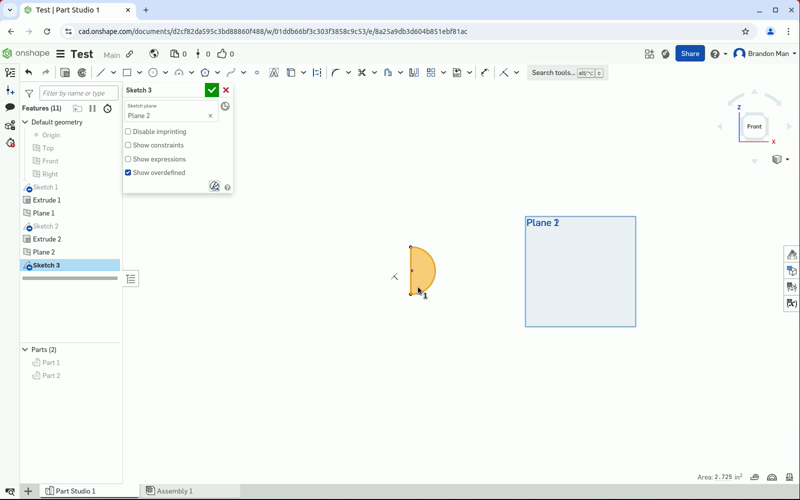
scroll(-6)
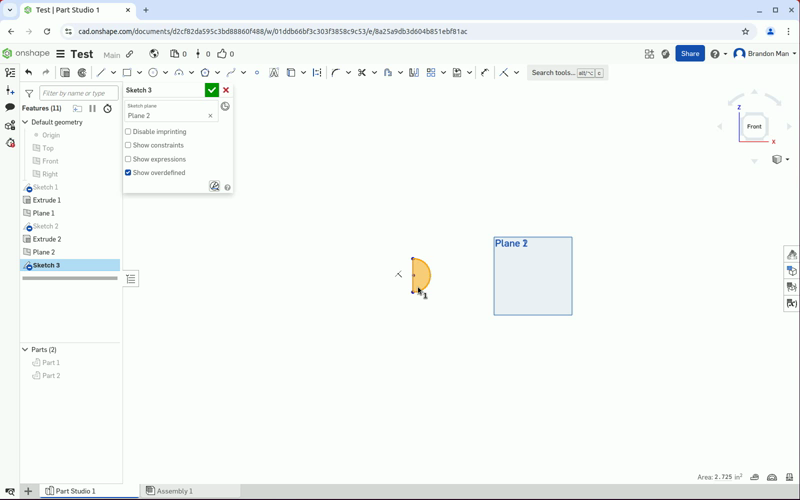
scroll(-6)
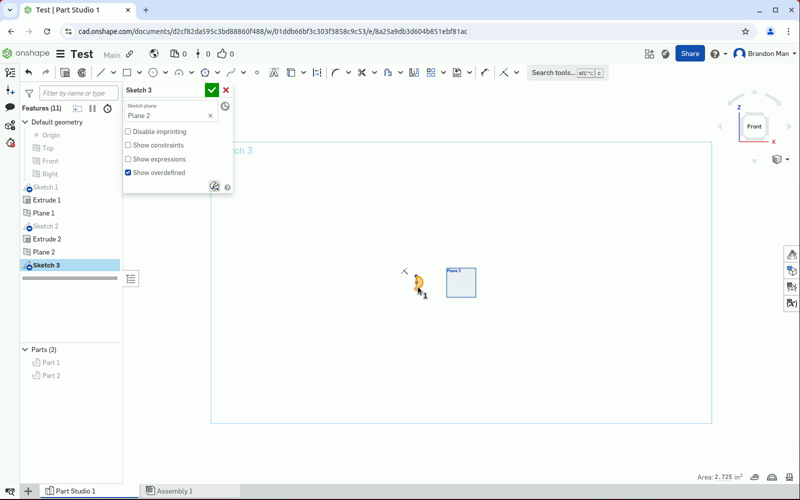
mouse_move(73, 352)
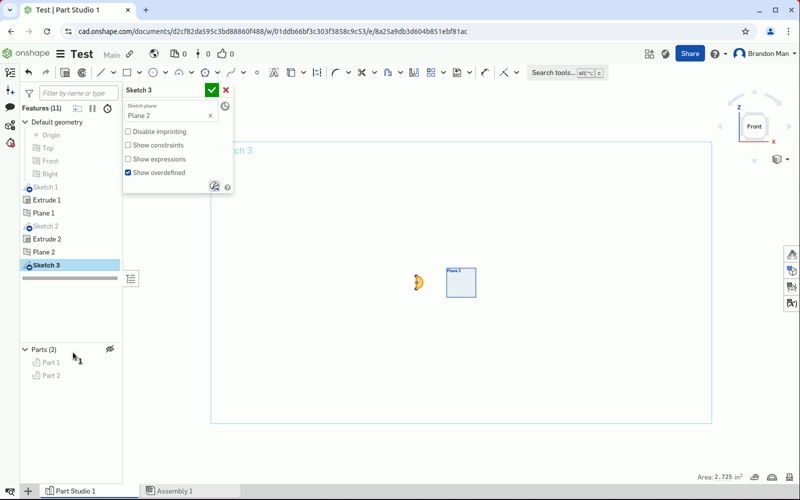
key(shift+y)
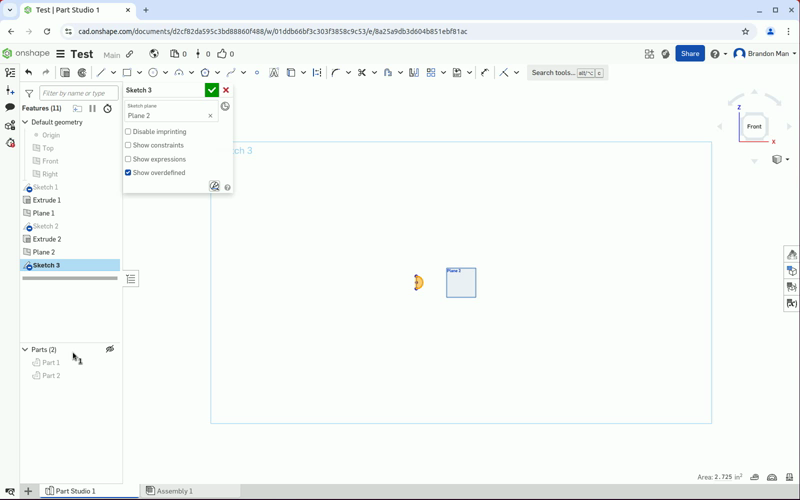
key(shift+e)
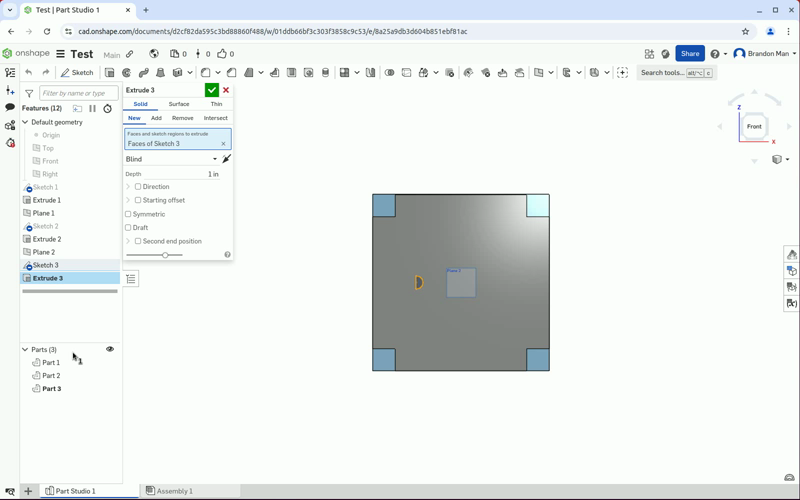
mouse_move(143, 106)
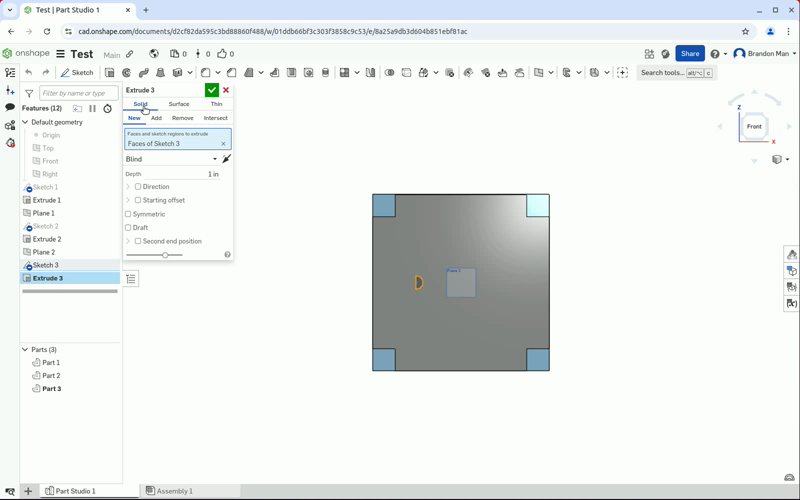
click(143, 106)
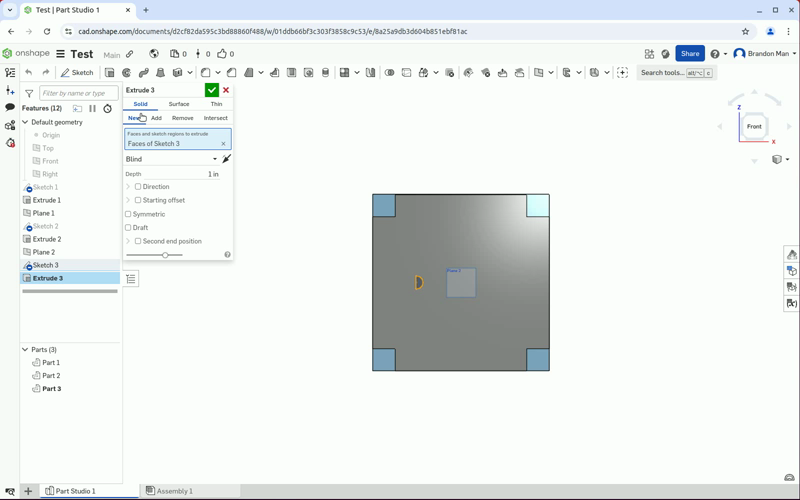
mouse_move(137, 120)
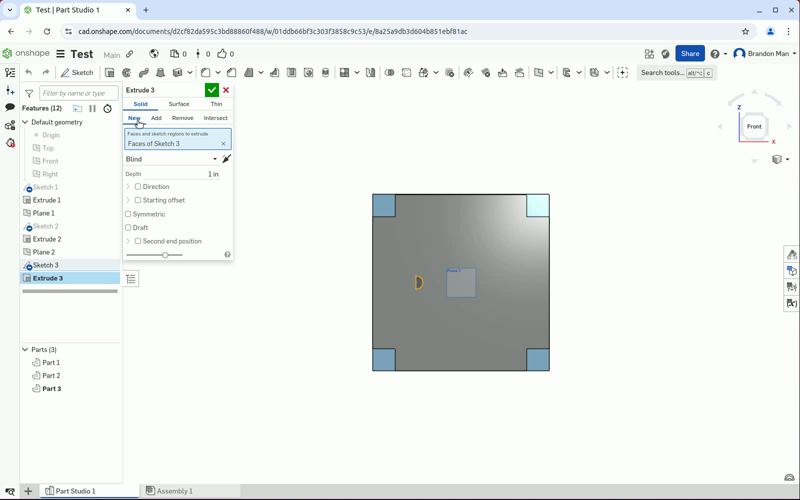
click(137, 120)
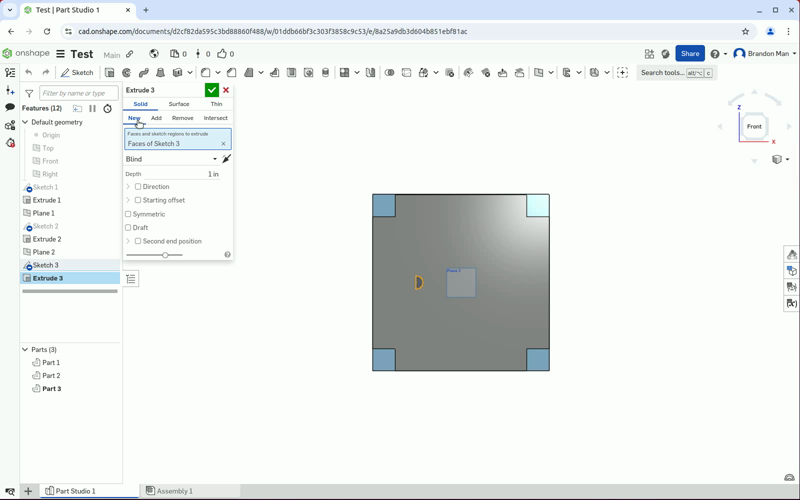
key(tab, 4)
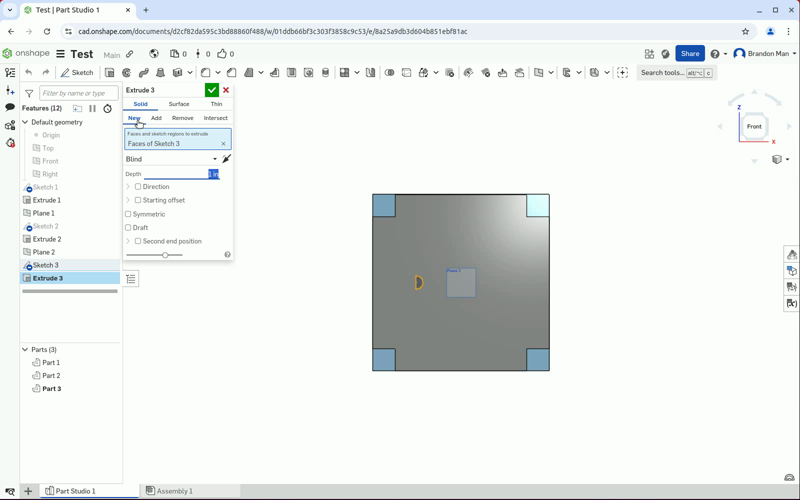
text(5.777)
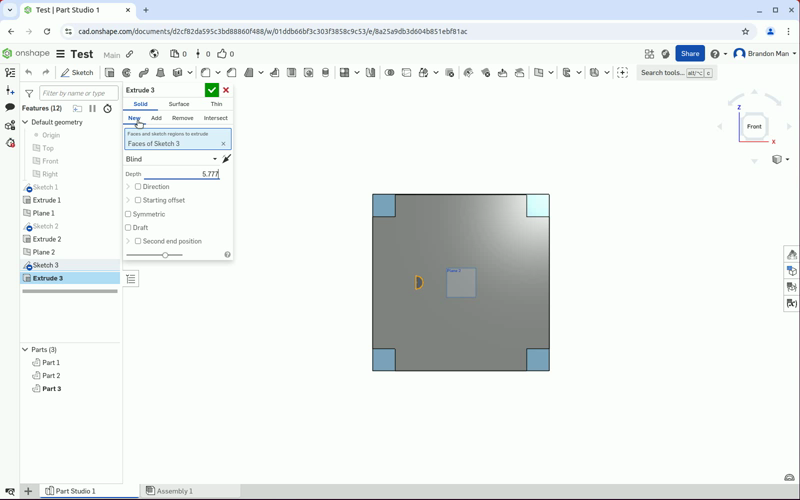
key(enter)
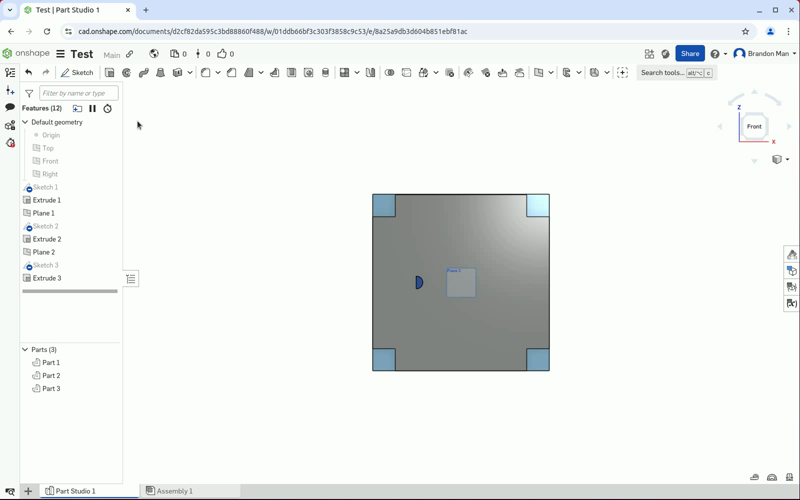
key(shift+h)
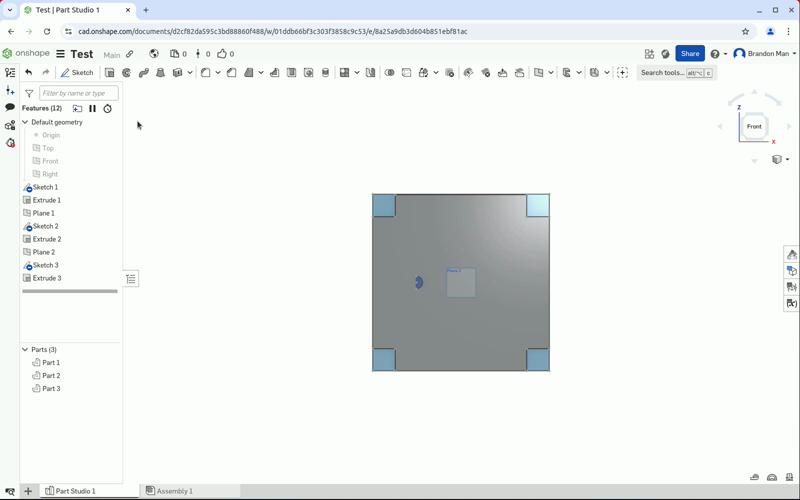
key(shift+h)
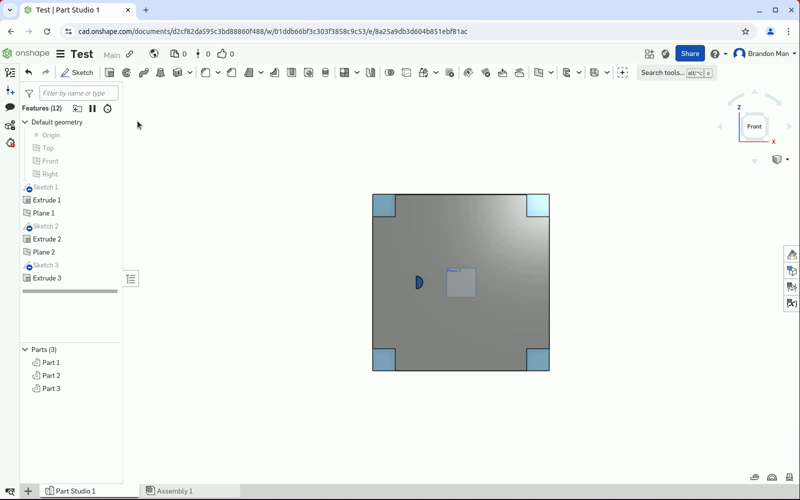
mouse_move(73, 189)
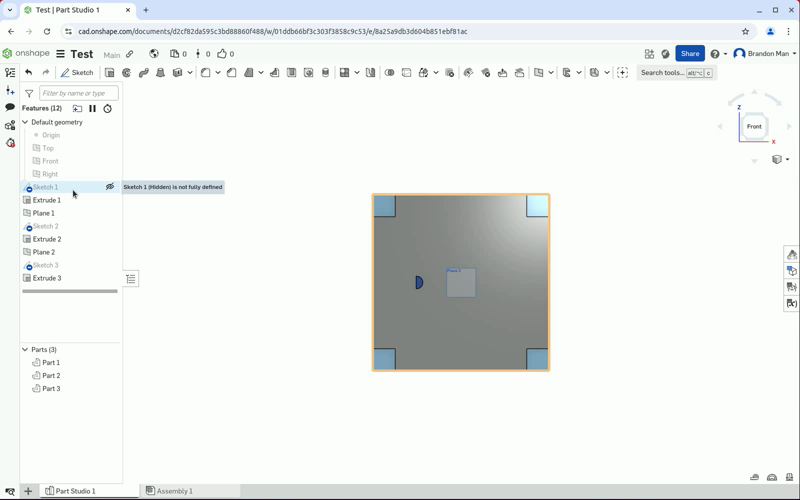
click(73, 189)
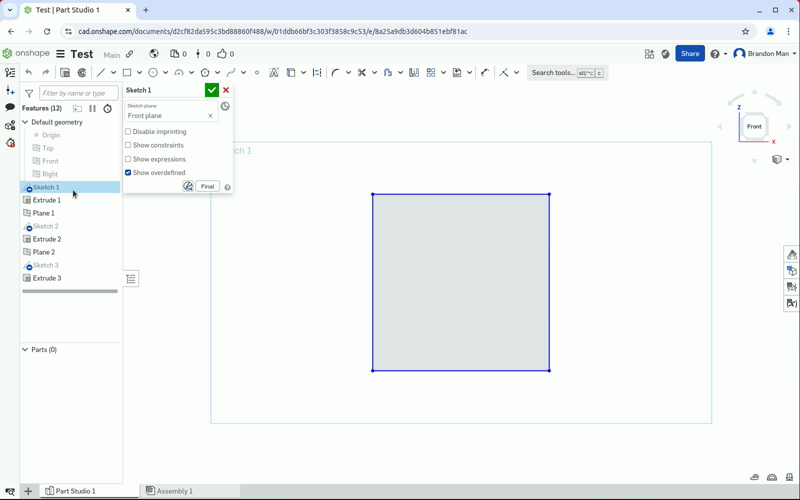
mouse_move(229, 92)
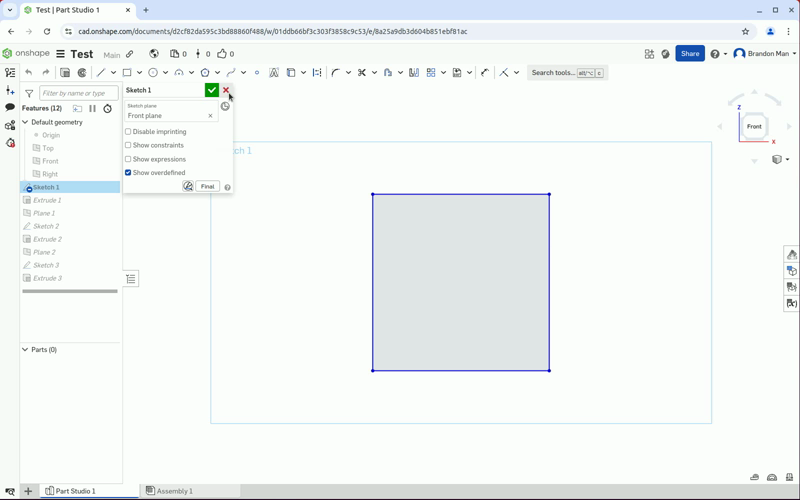
click(229, 92)
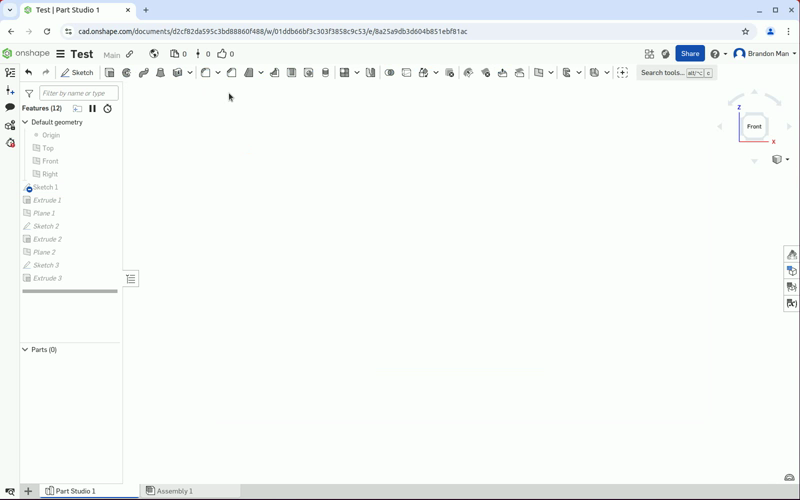
key(shift+s)
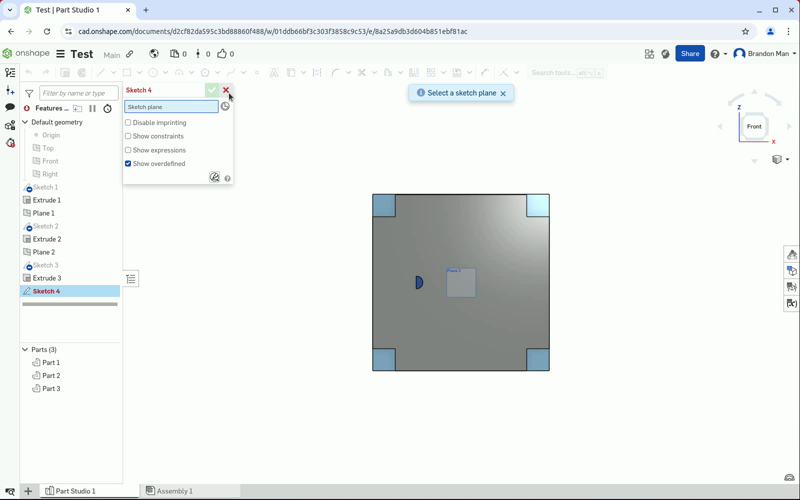
mouse_move(73, 254)
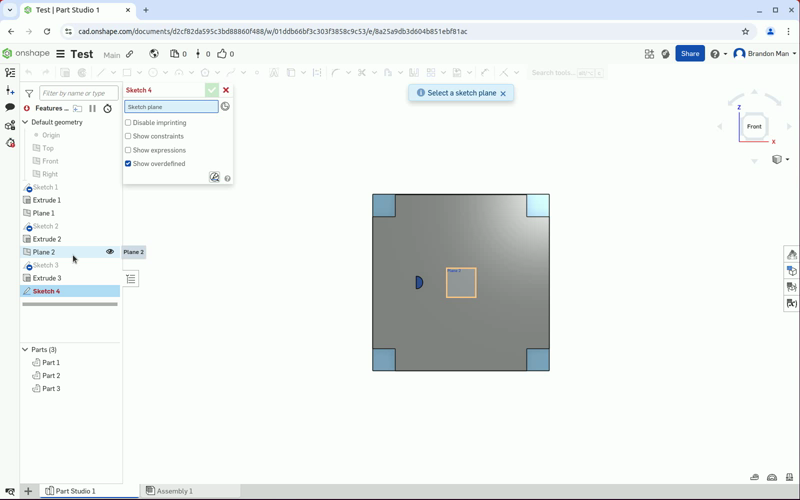
click(73, 254)
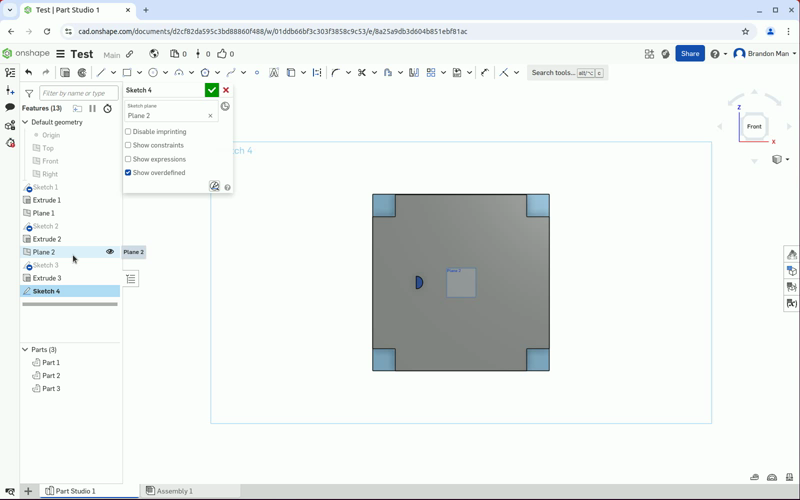
mouse_move(73, 352)
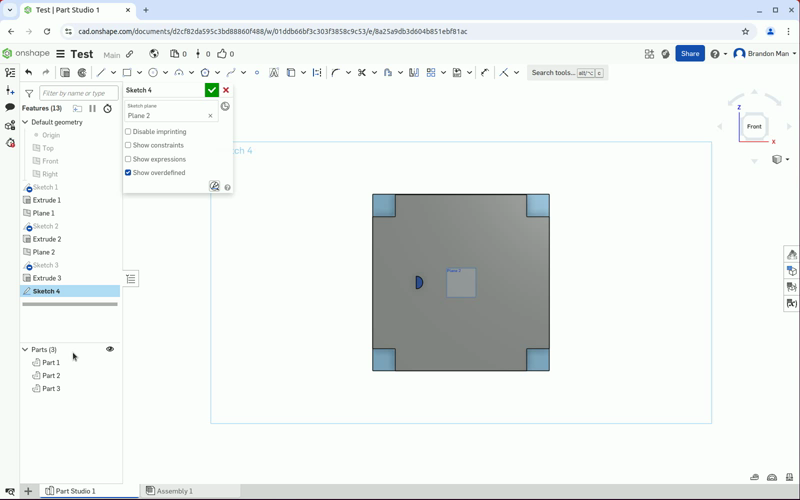
key(y)
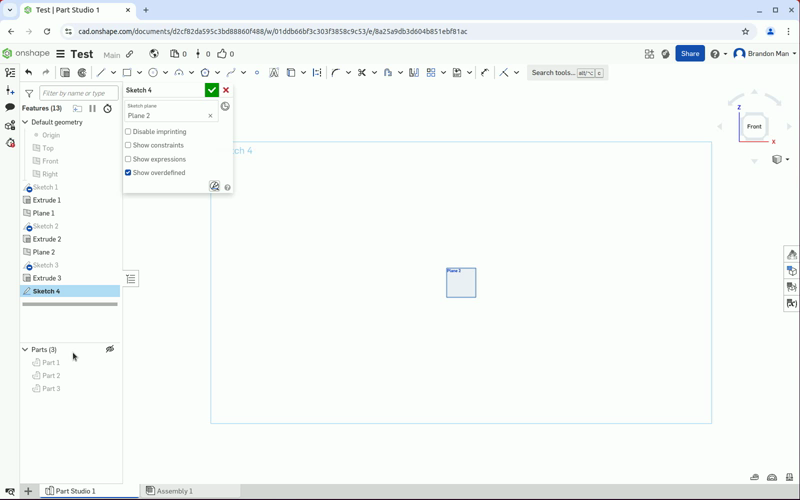
key(l)
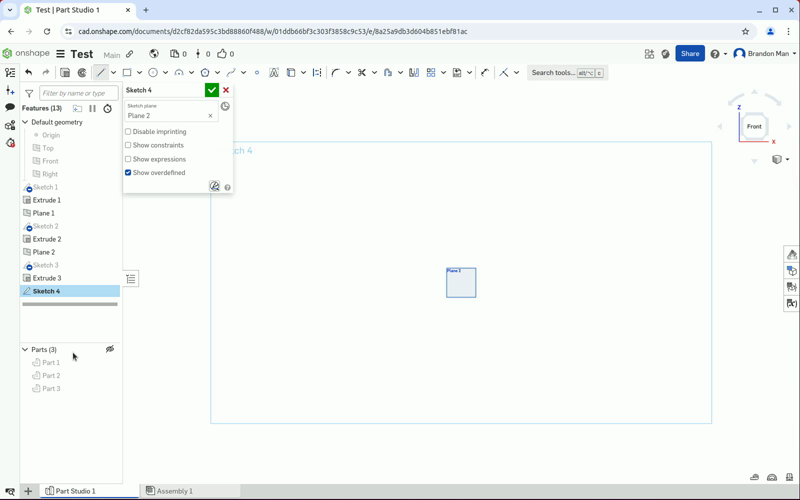
key_down(shift)
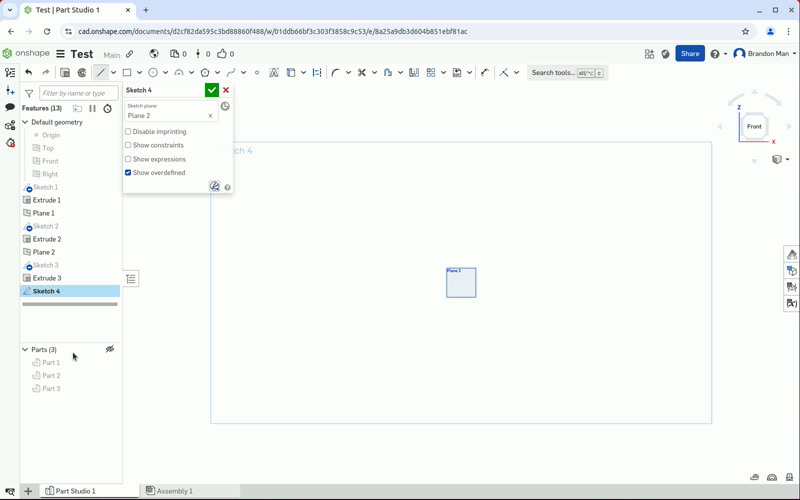
mouse_move(404, 288)
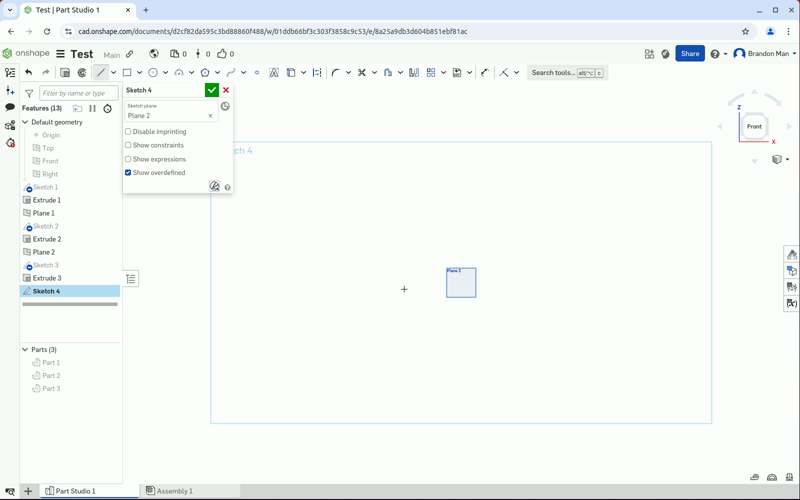
click(404, 288)
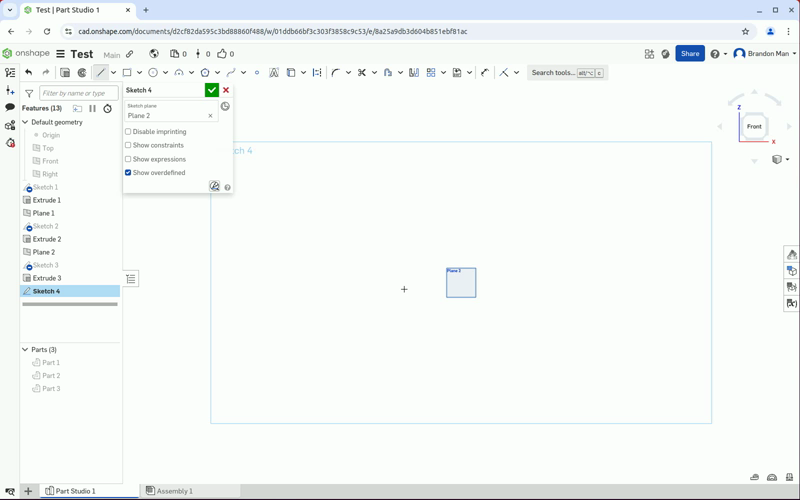
key_up(shift)
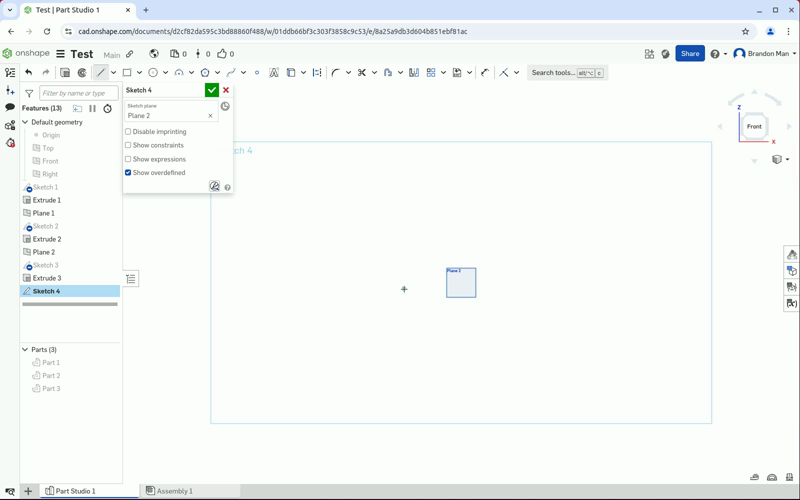
key_down(shift)
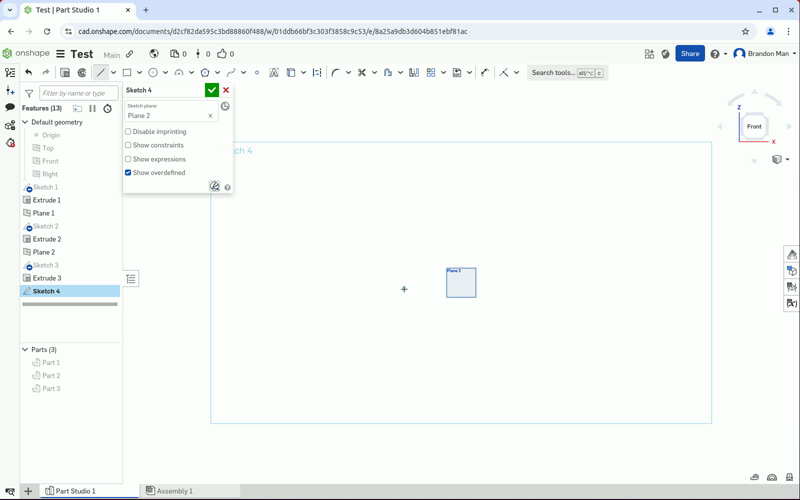
mouse_move(434, 288)
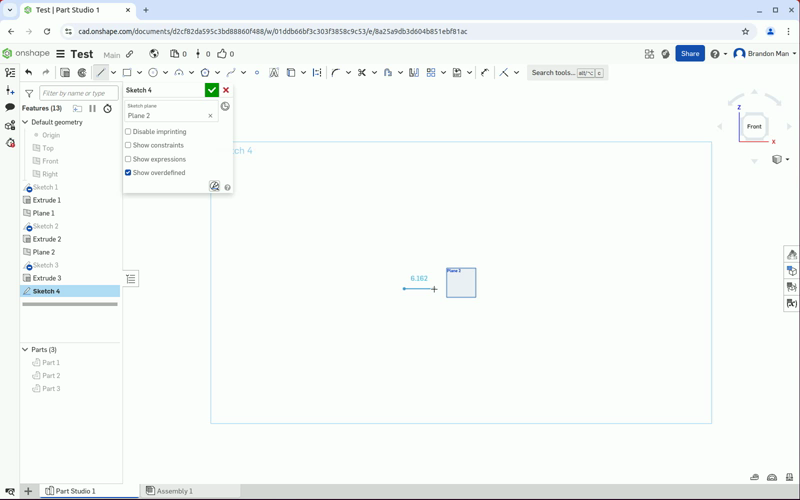
mouse_move(416, 288)
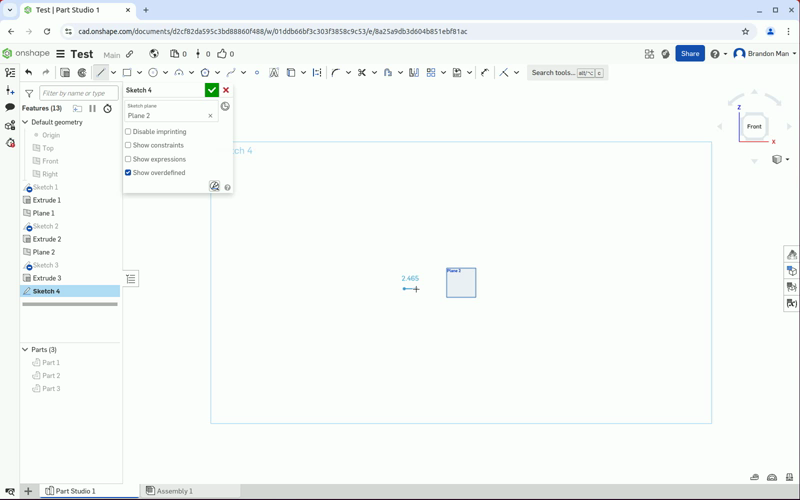
click(416, 288)
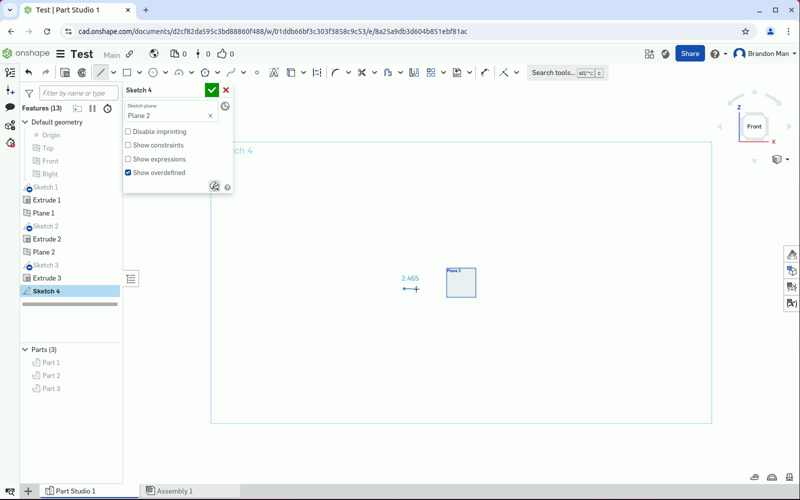
key_up(shift)
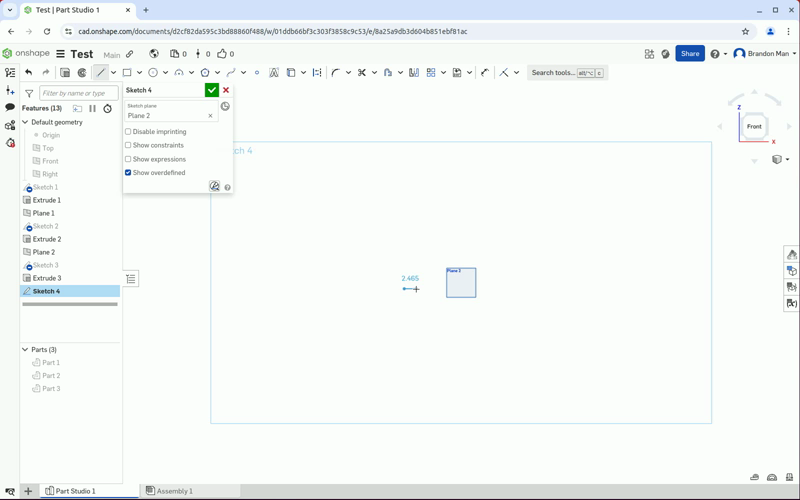
key_down(shift)
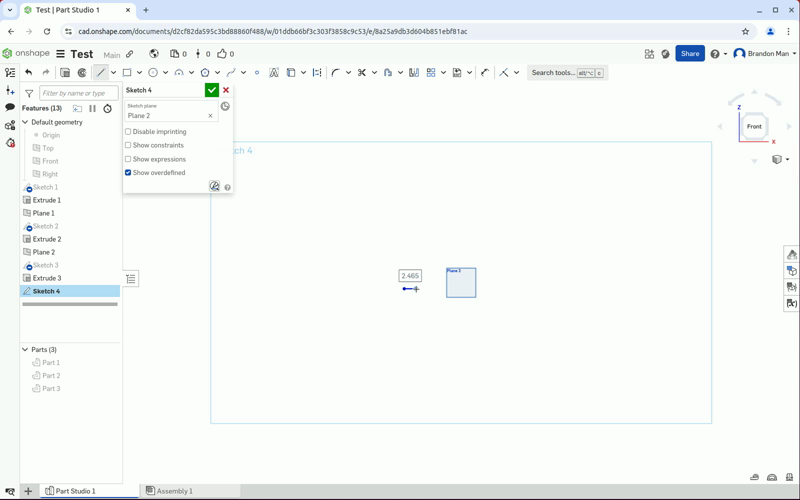
mouse_move(446, 288)
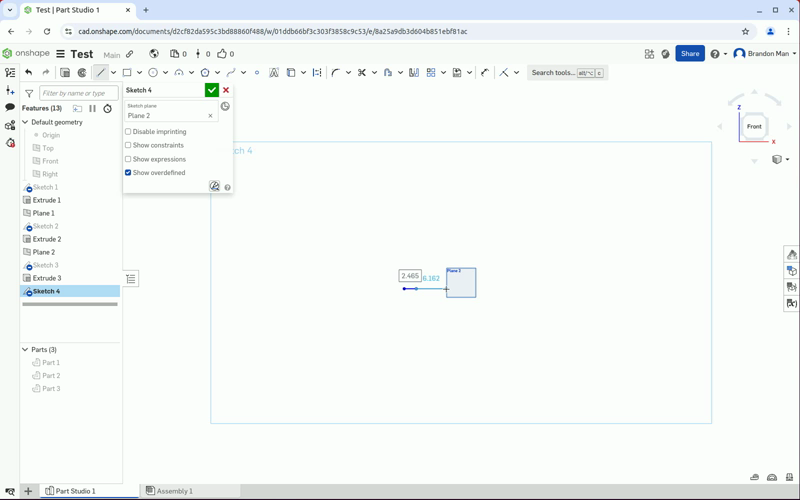
mouse_move(416, 276)
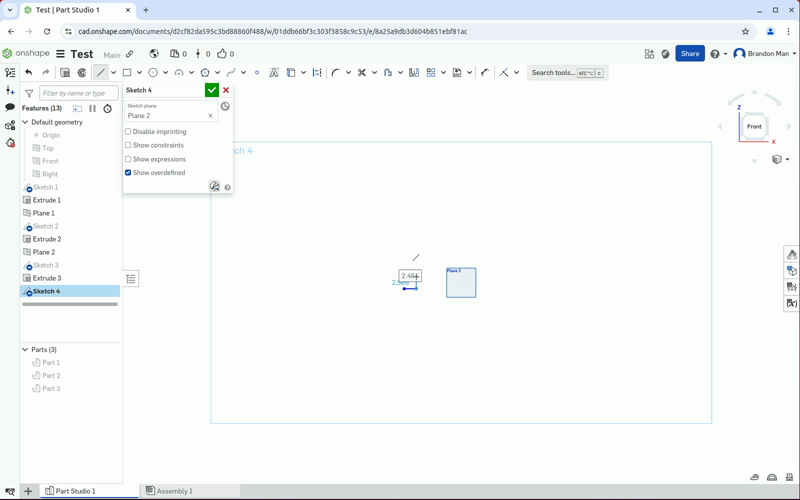
click(416, 276)
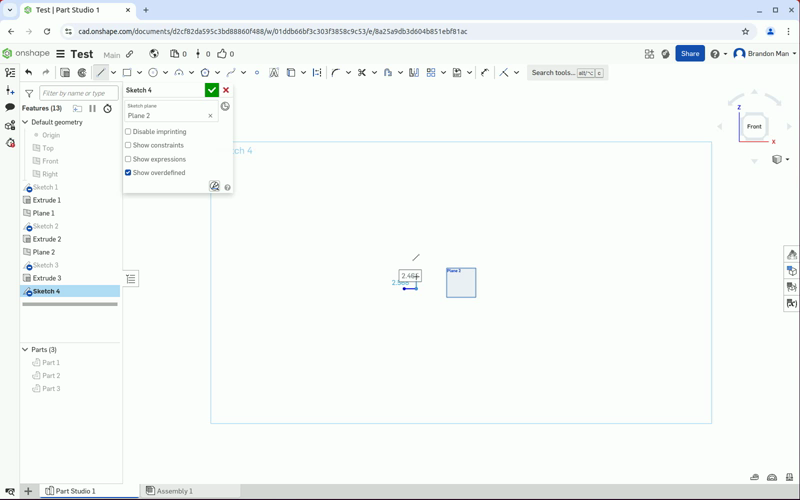
key_up(shift)
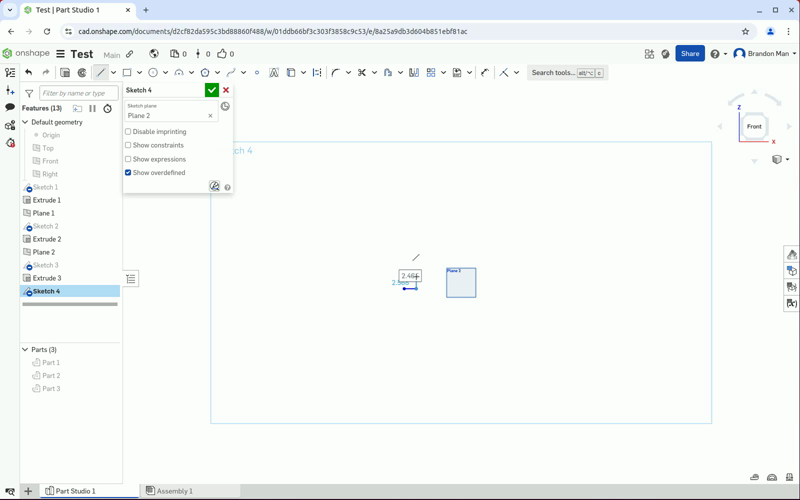
key_down(shift)
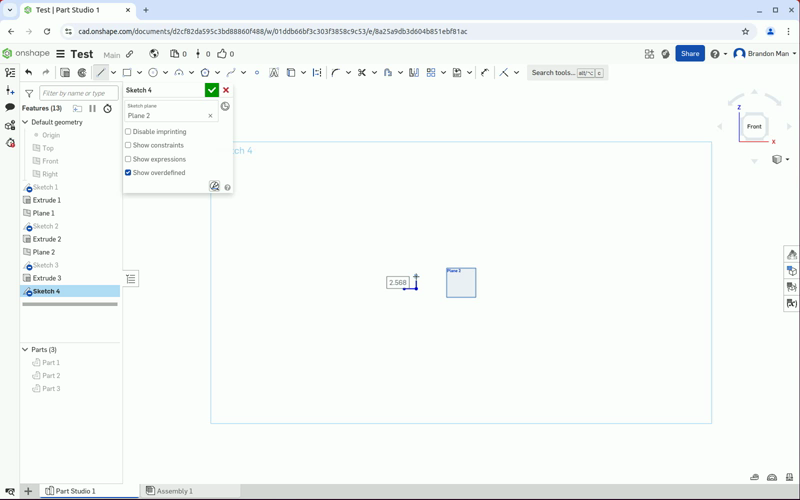
mouse_move(446, 276)
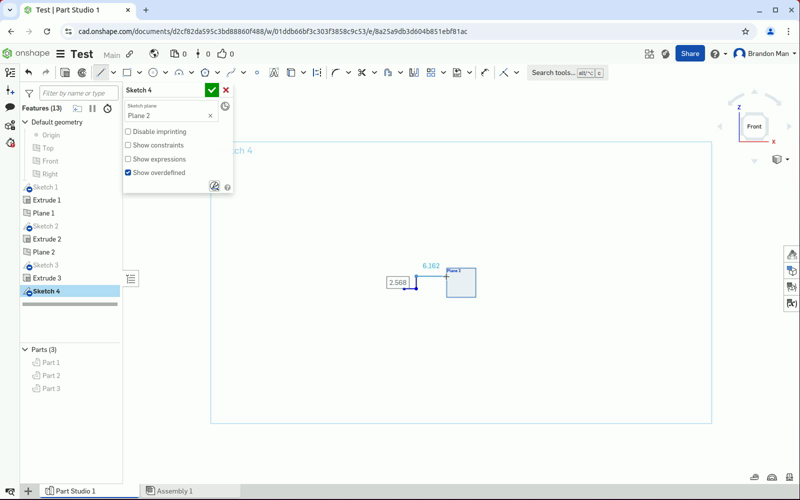
mouse_move(404, 276)
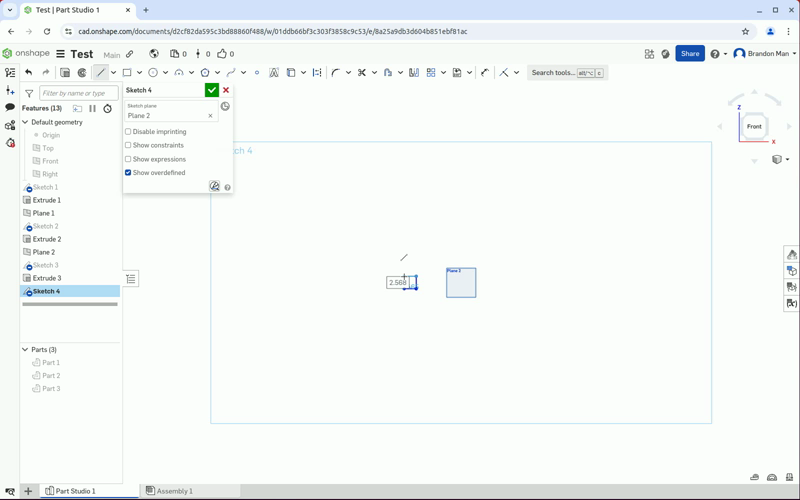
click(404, 276)
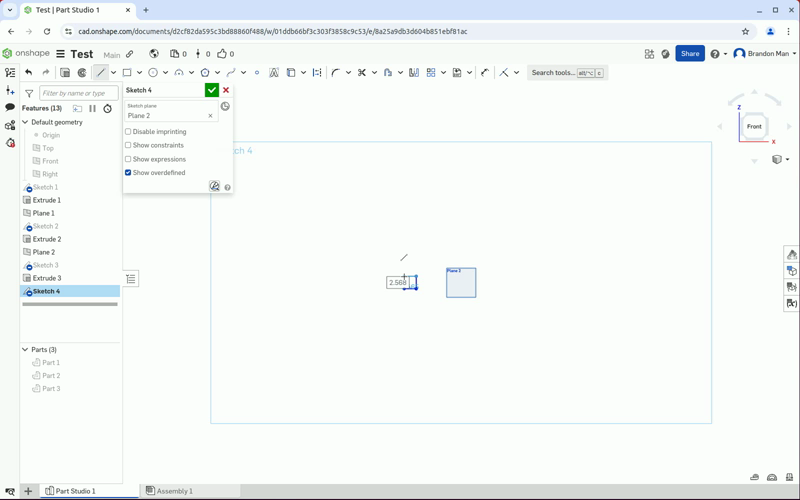
key_up(shift)
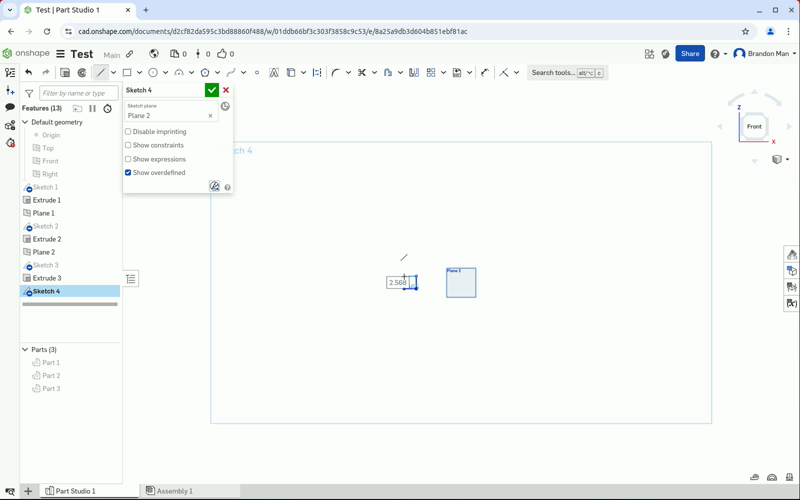
key(esc)
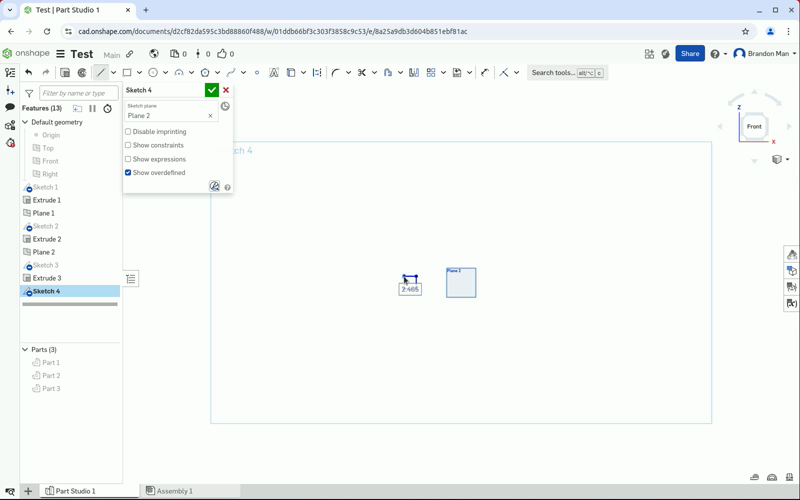
key(a)
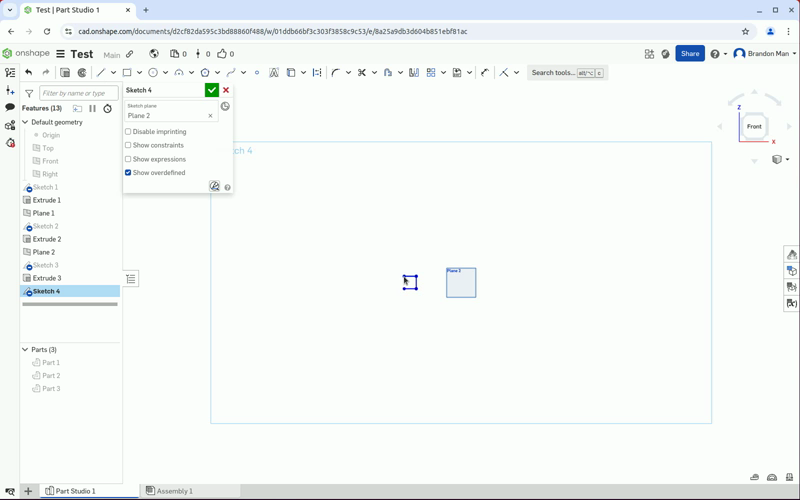
mouse_move(404, 276)
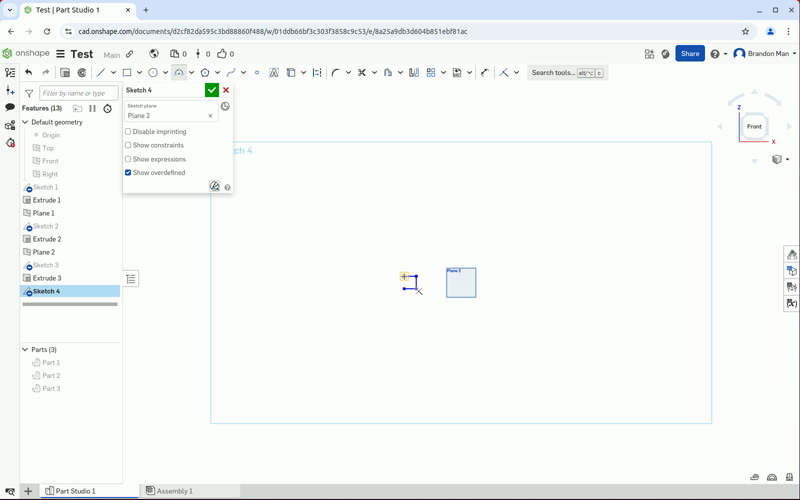
click(404, 276)
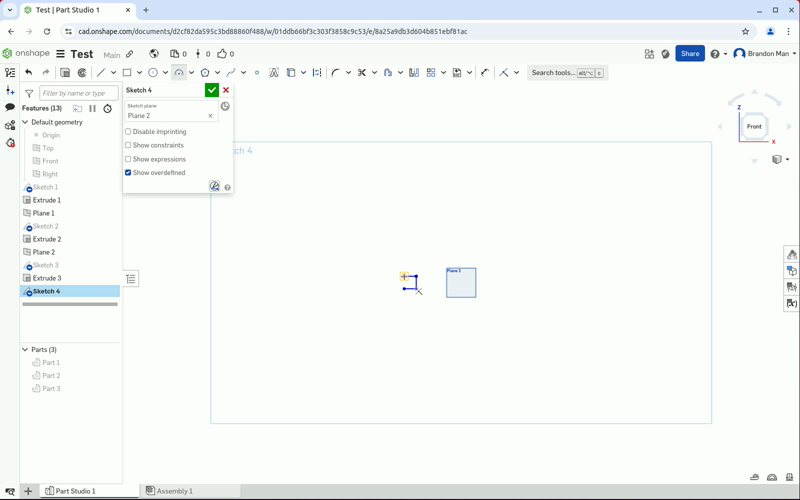
mouse_move(404, 288)
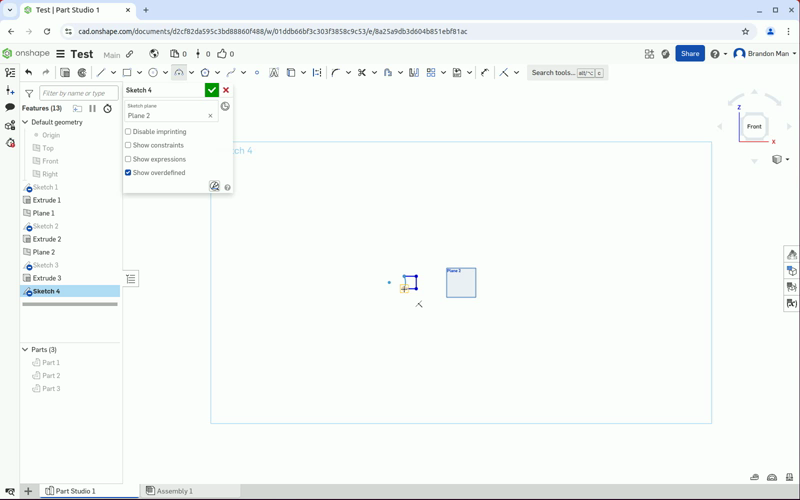
click(404, 288)
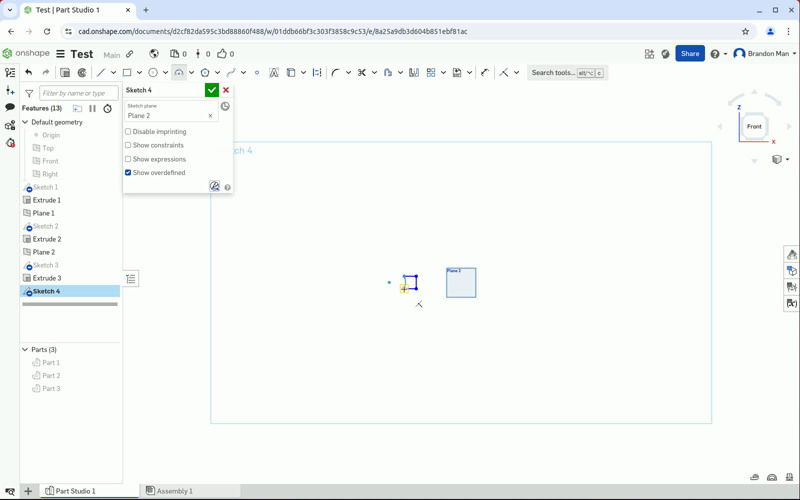
key_down(shift)
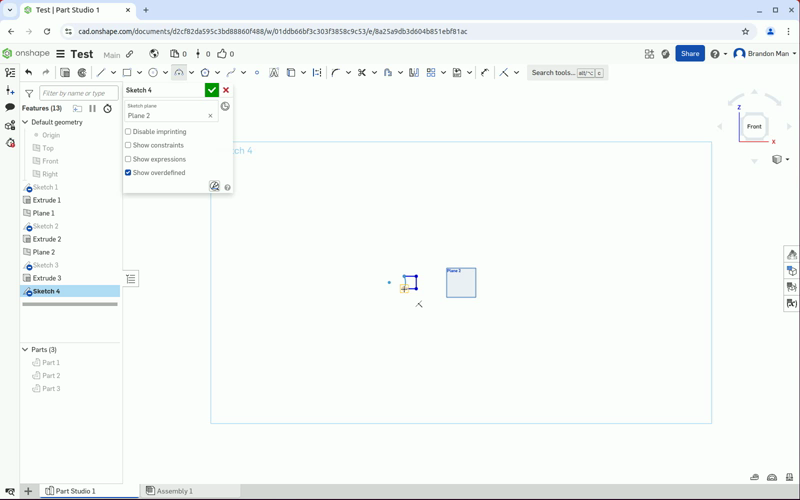
mouse_move(398, 282)
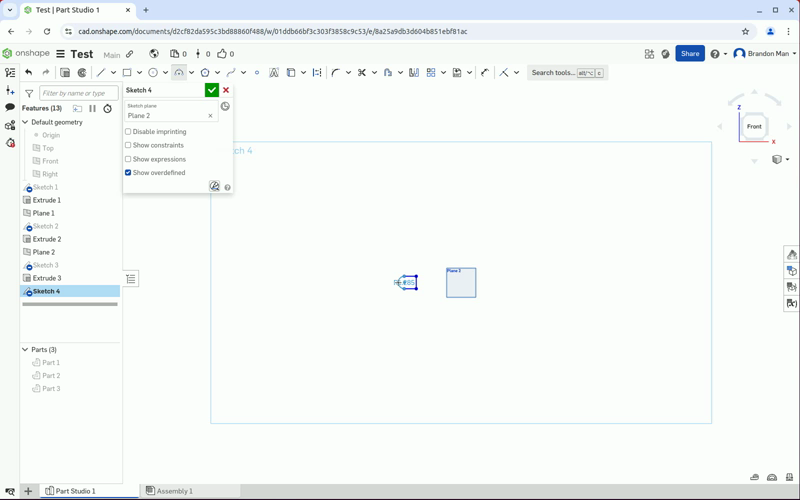
click(398, 282)
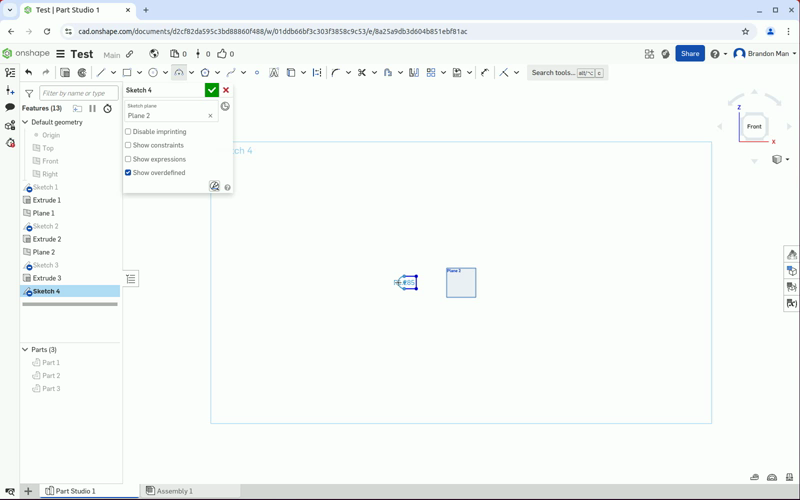
key_up(shift)
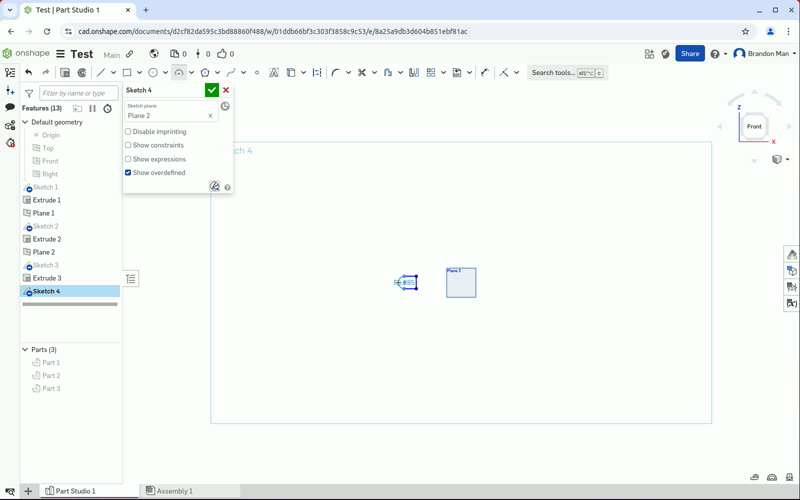
key(esc)
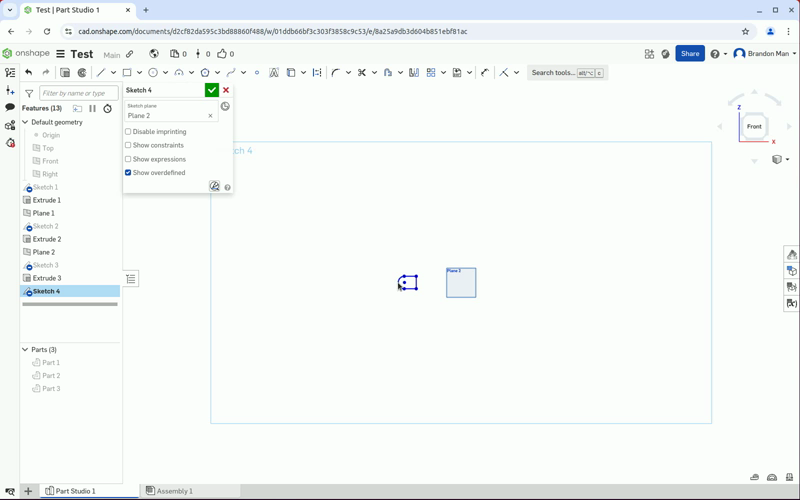
mouse_move(415, 286)
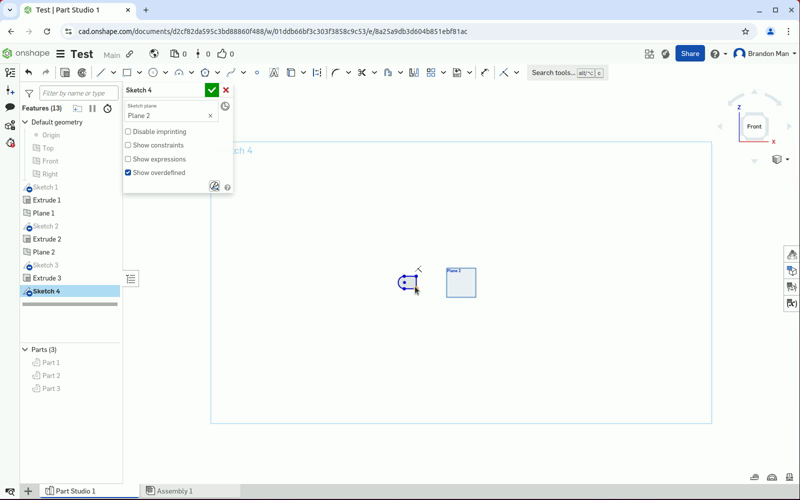
scroll(6)
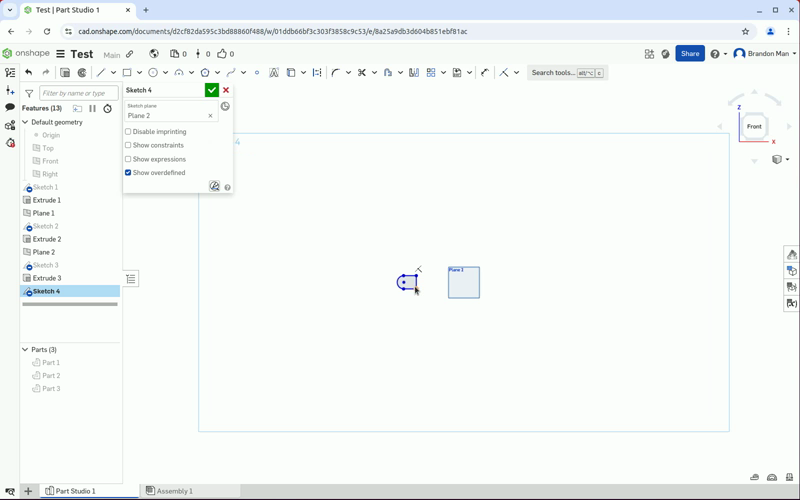
scroll(6)
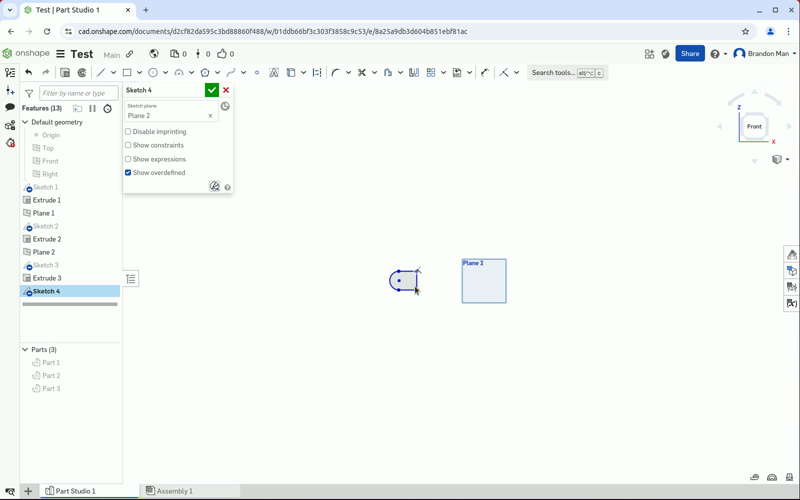
scroll(6)
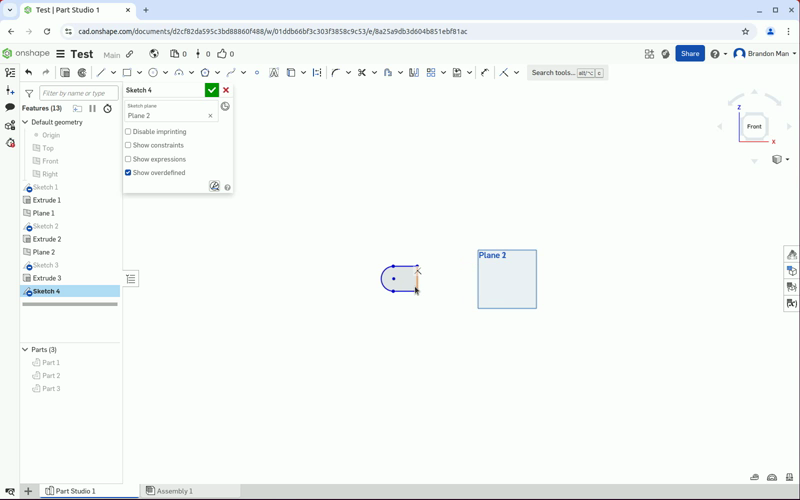
scroll(6)
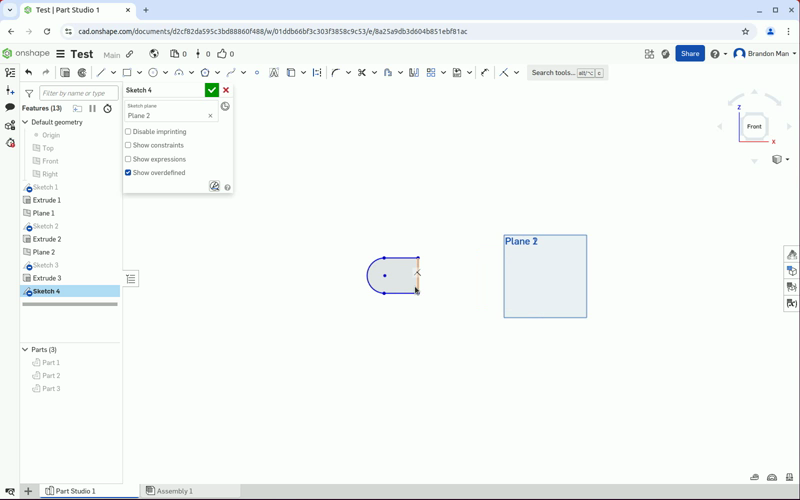
scroll(6)
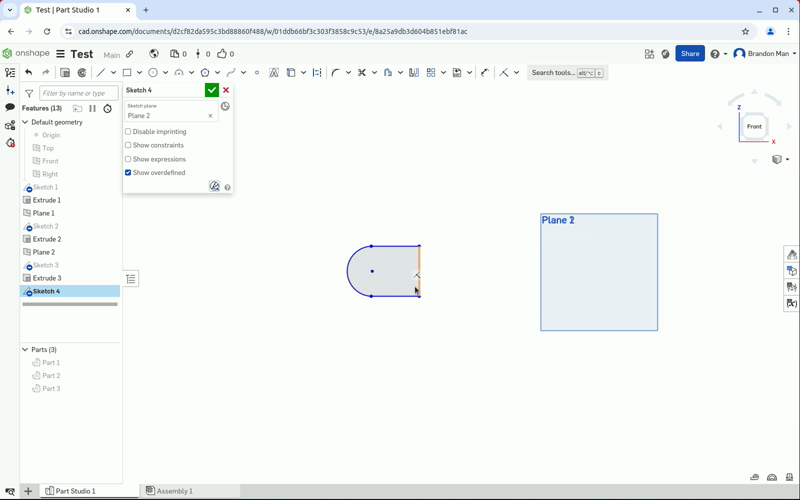
scroll(6)
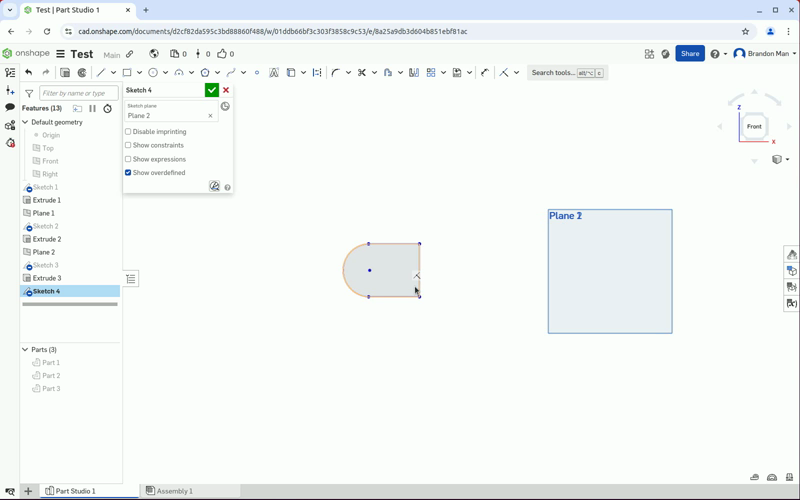
scroll(6)
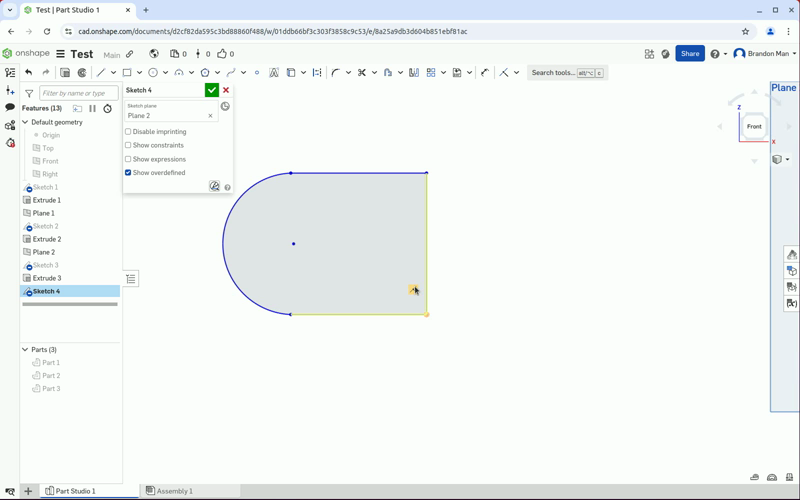
click(415, 286)
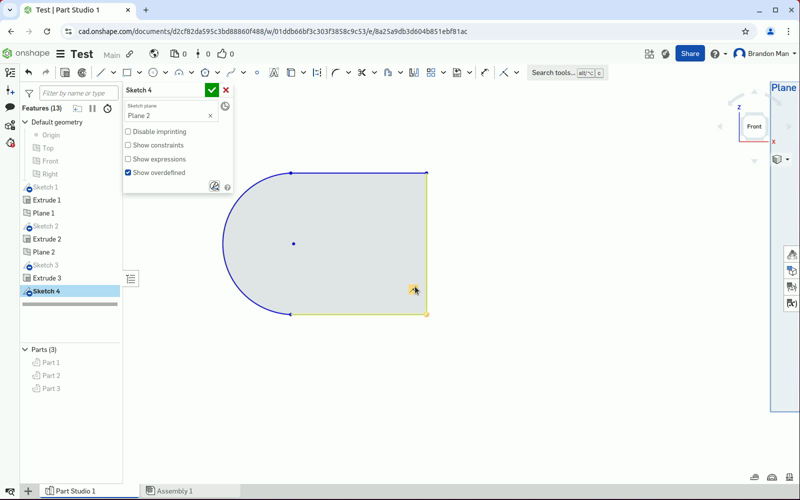
scroll(-6)
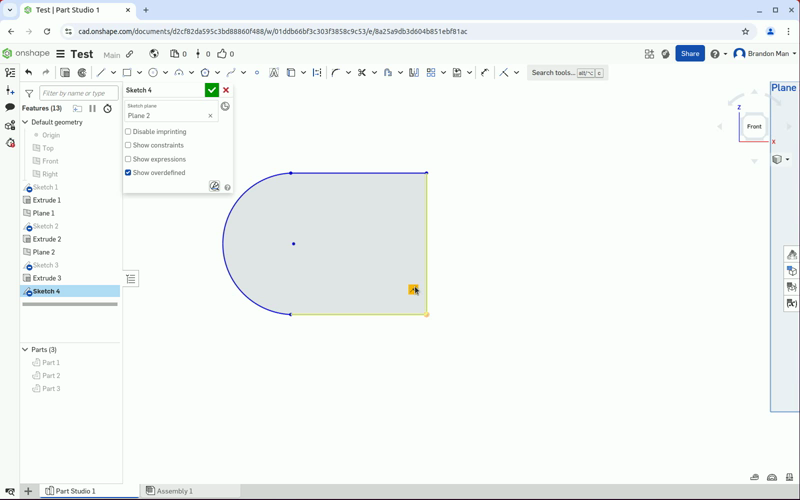
scroll(-6)
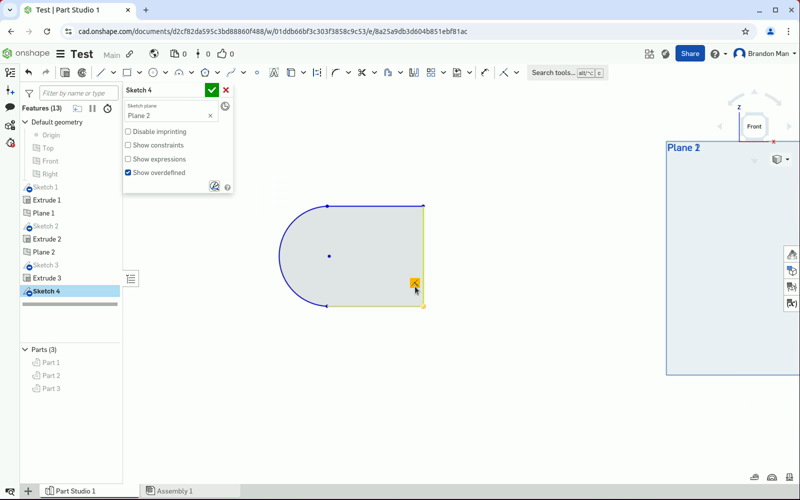
scroll(-6)
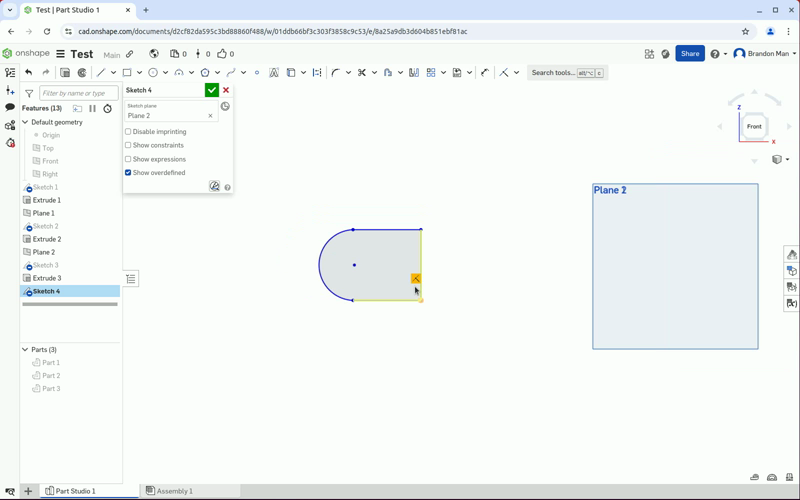
scroll(-6)
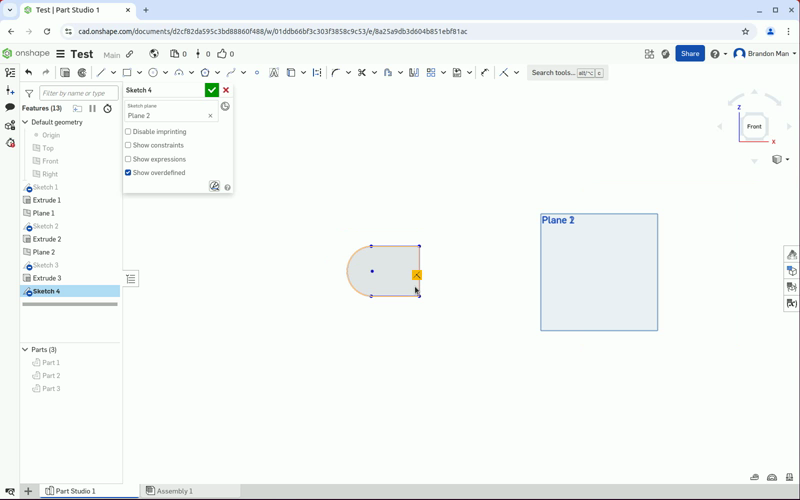
scroll(-6)
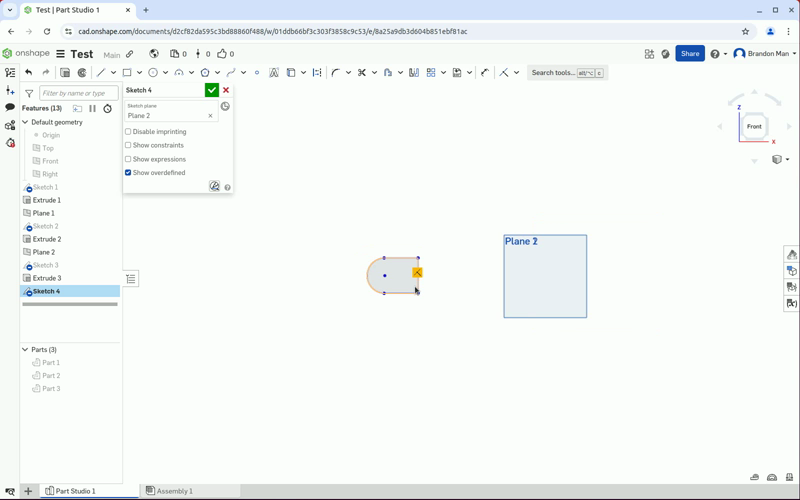
scroll(-6)
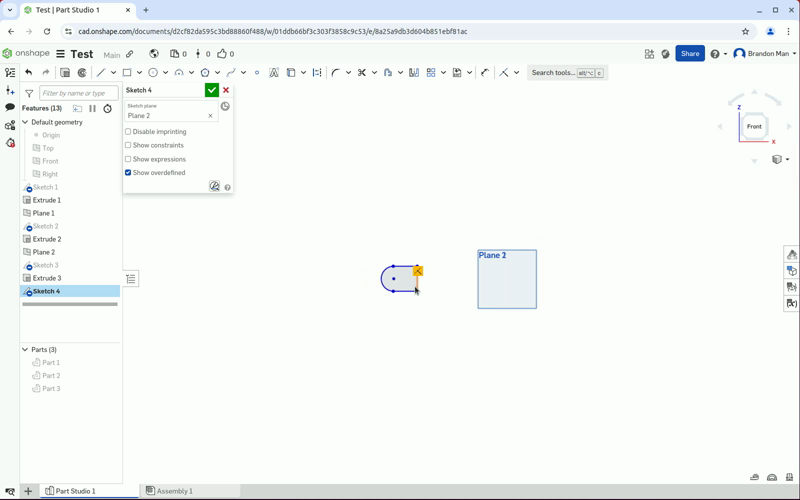
scroll(-6)
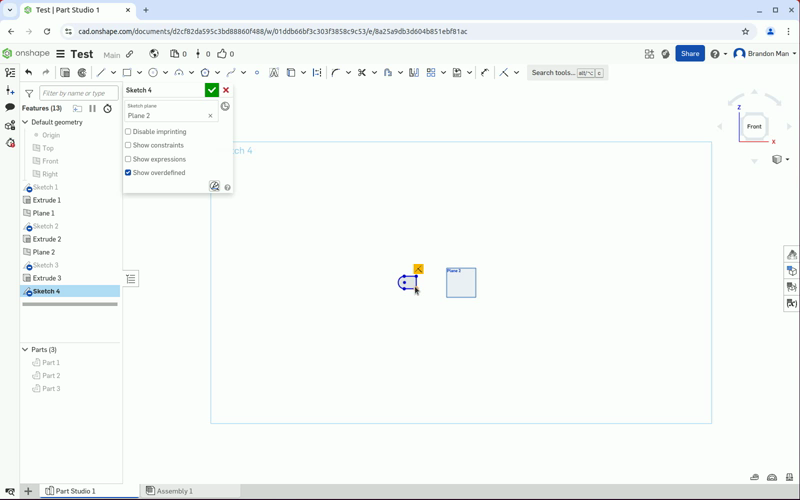
mouse_move(73, 352)
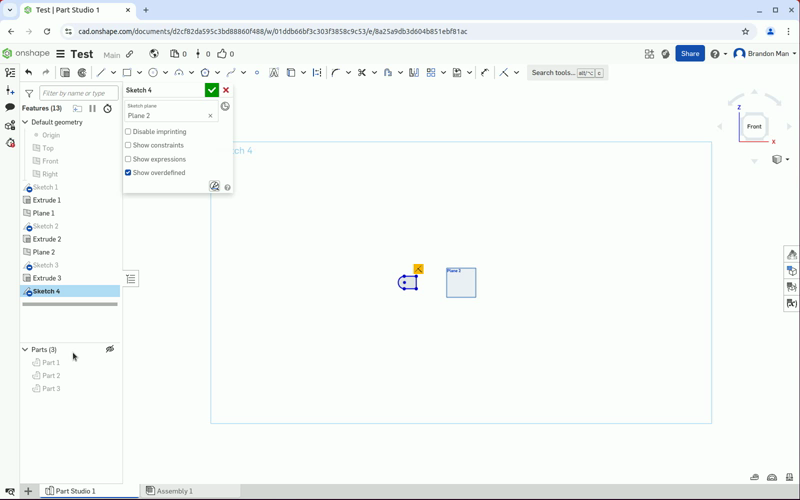
key(shift+y)
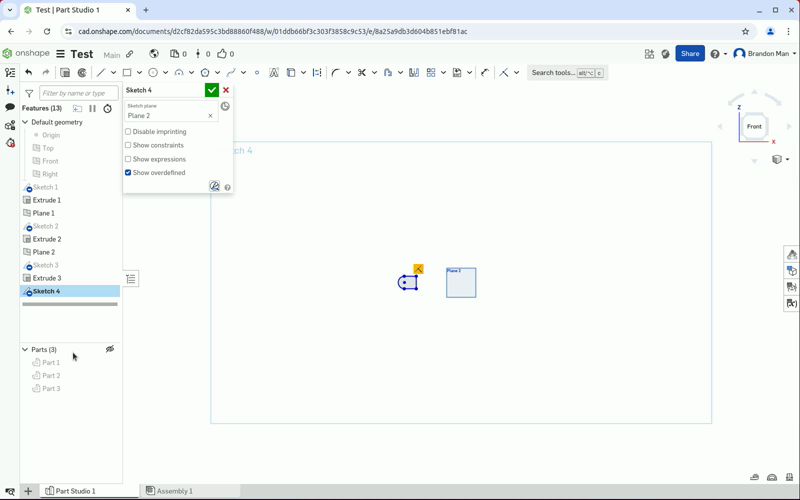
key(shift+e)
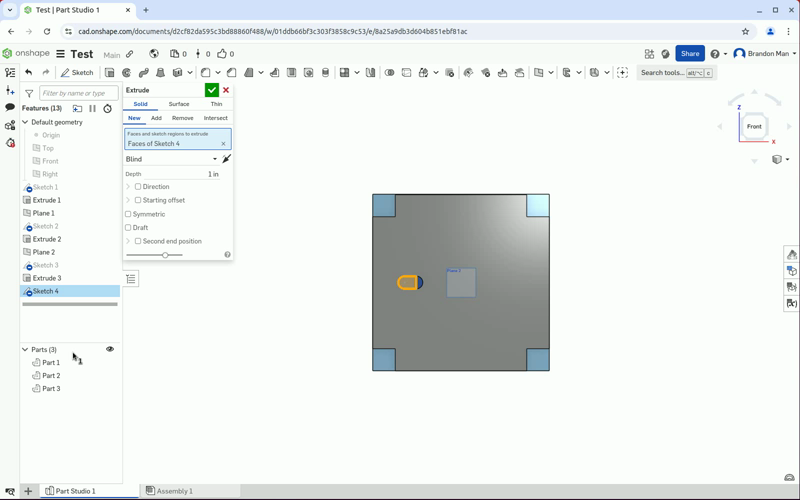
mouse_move(143, 106)
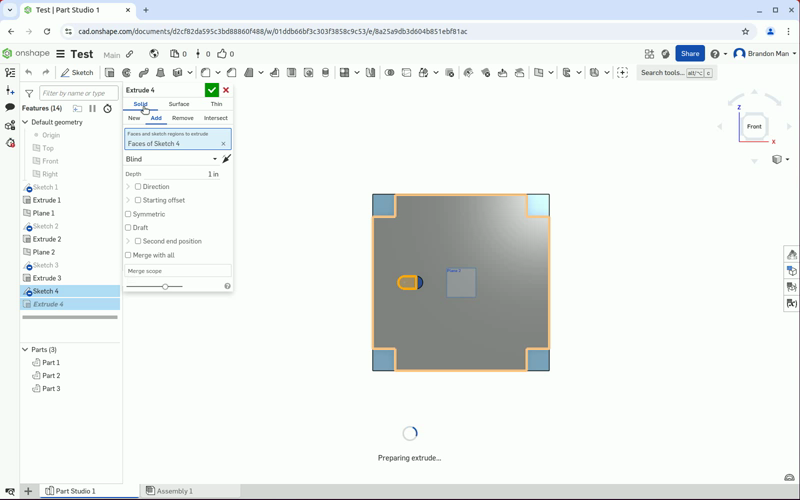
click(143, 106)
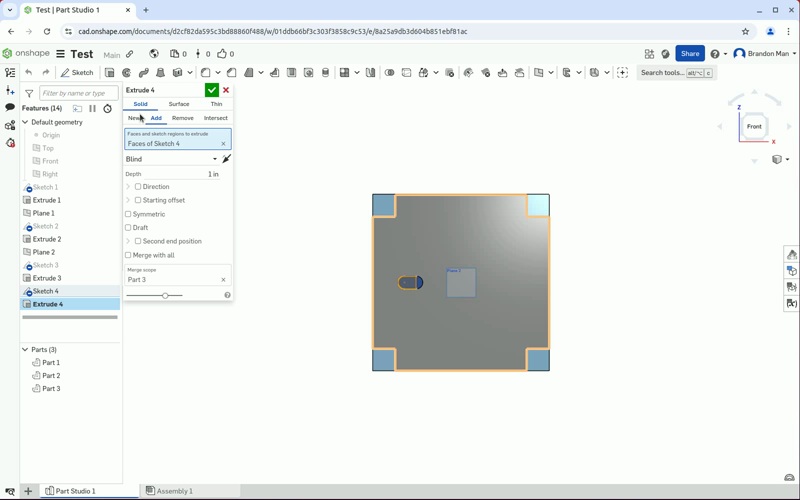
mouse_move(137, 120)
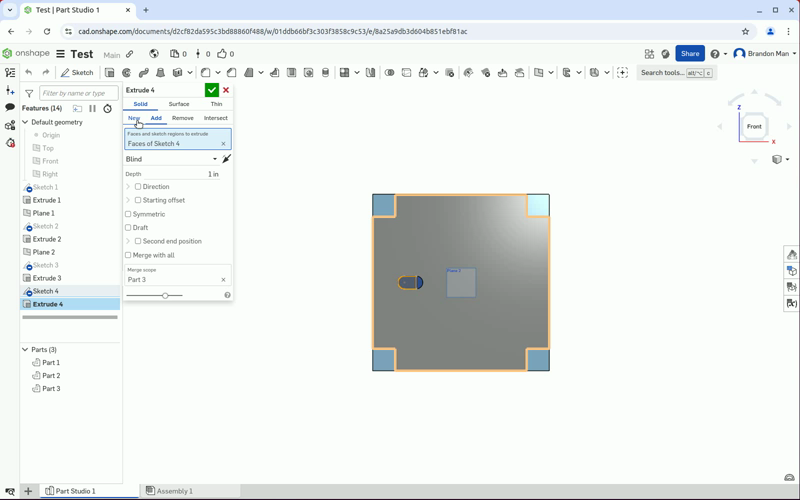
click(137, 120)
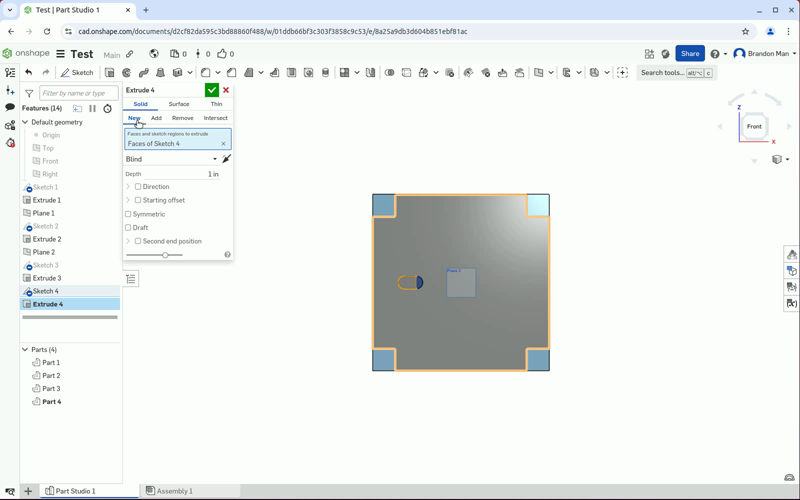
key(tab, 4)
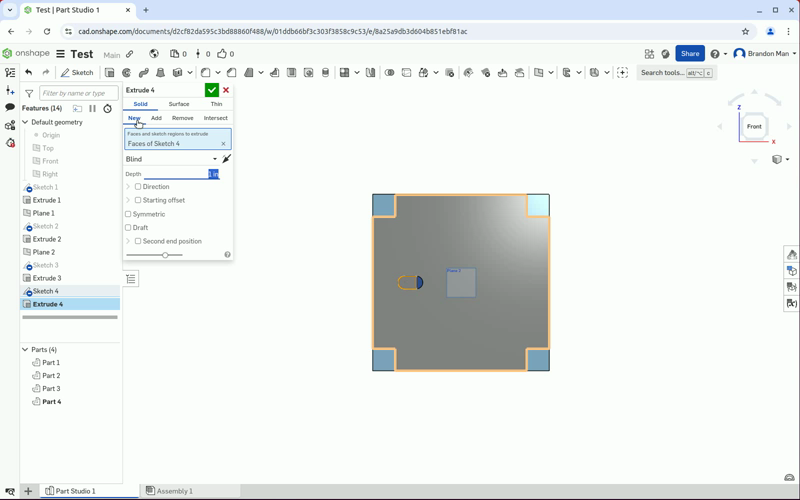
text(5.777)
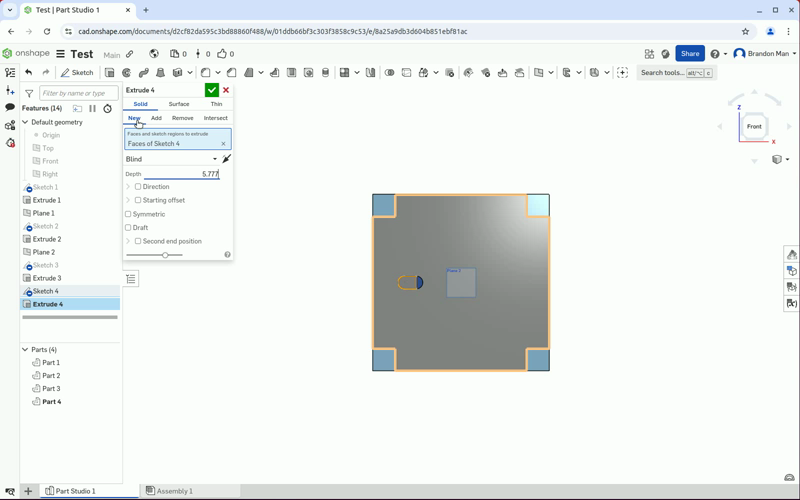
key(enter)
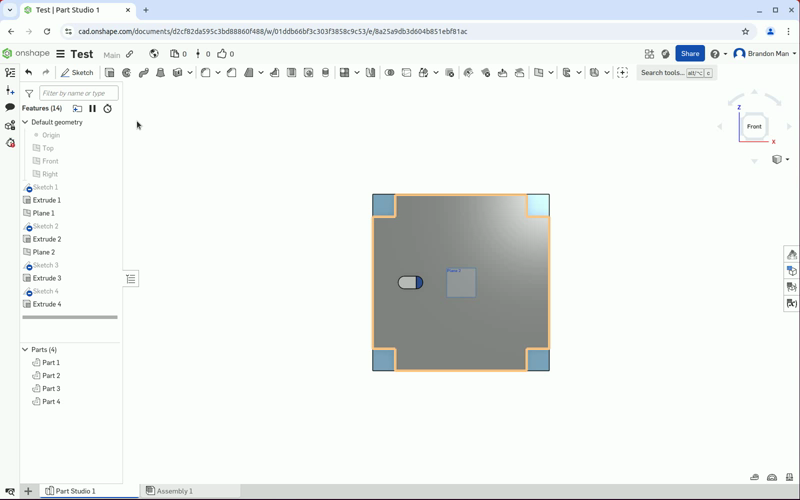
key(shift+h)
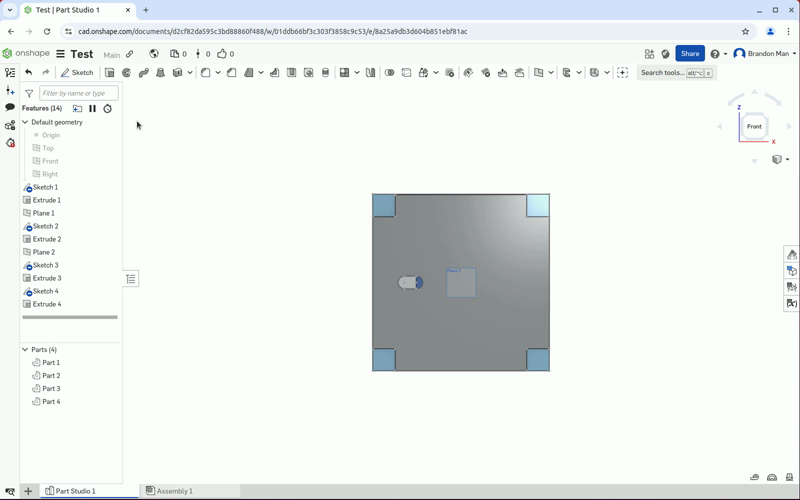
key(shift+h)
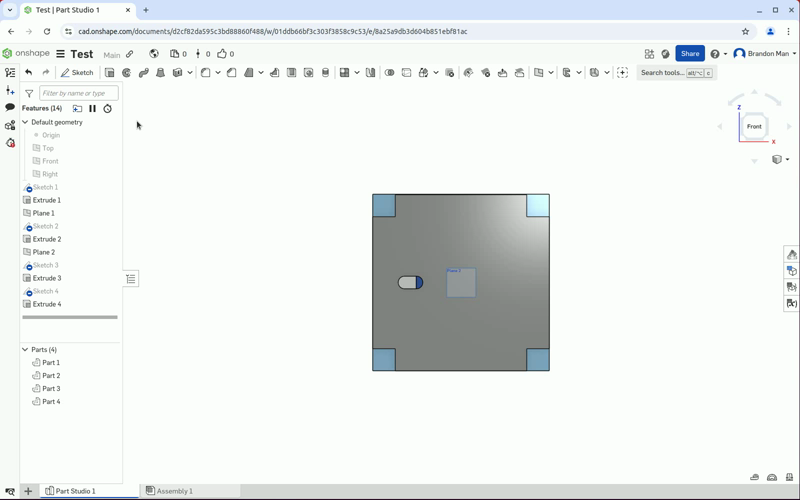
mouse_move(73, 189)
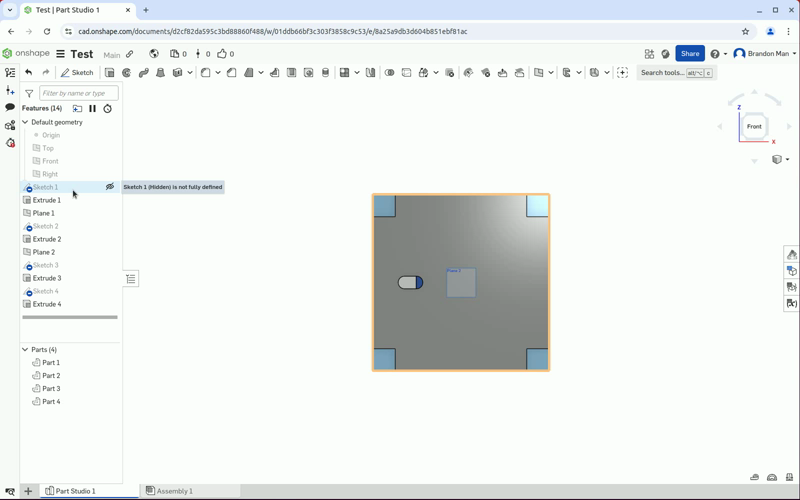
click(73, 189)
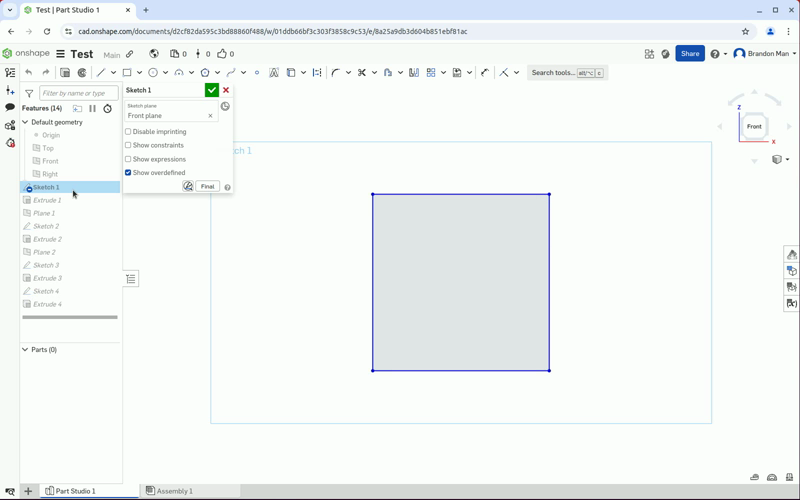
mouse_move(229, 92)
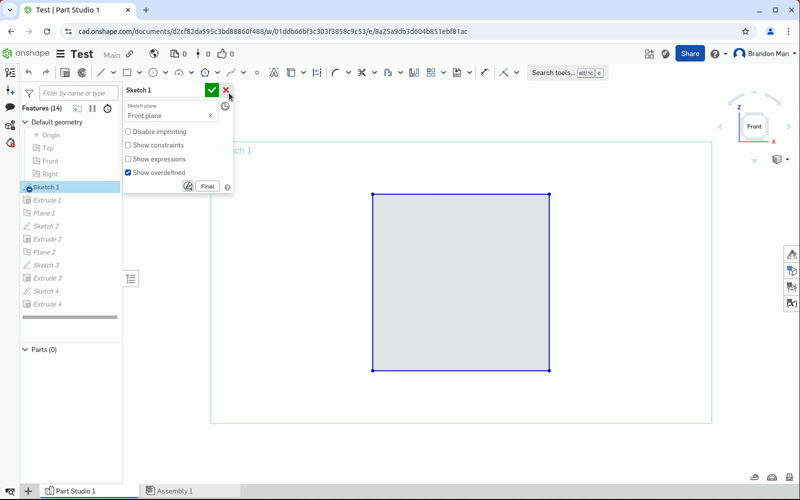
click(229, 92)
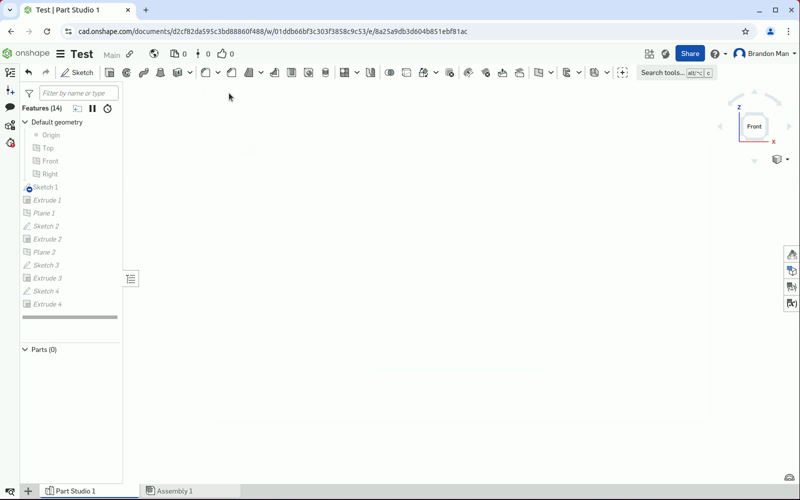
key(shift+s)
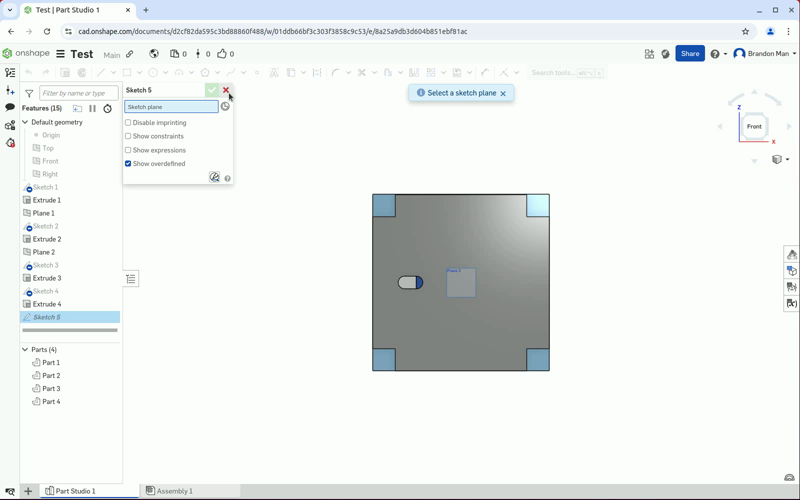
mouse_move(73, 254)
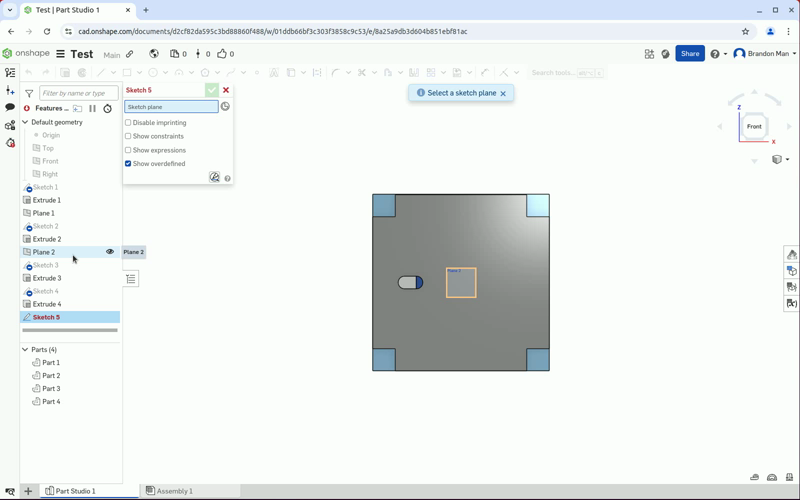
click(73, 254)
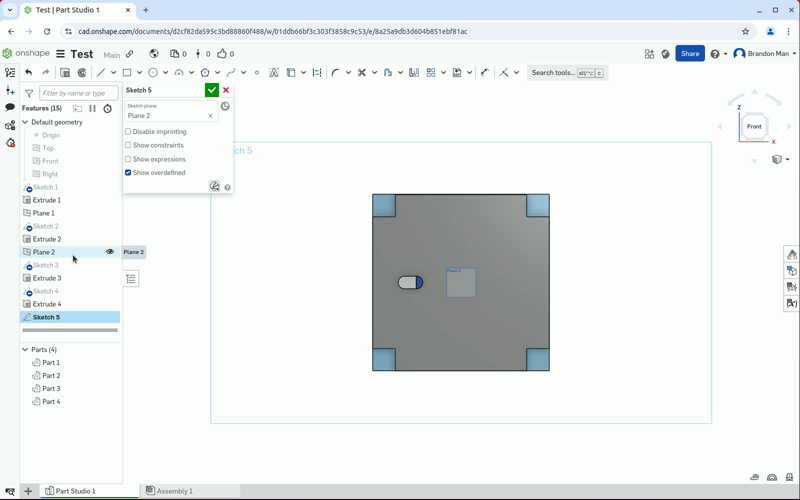
mouse_move(73, 352)
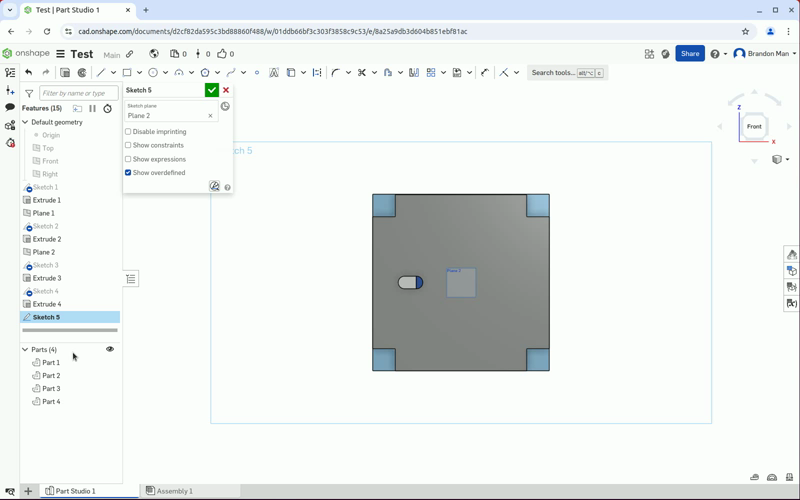
key(y)
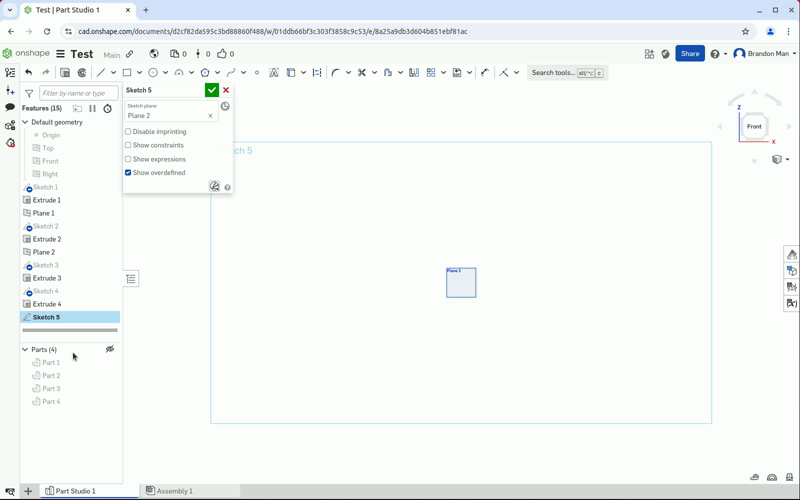
key(l)
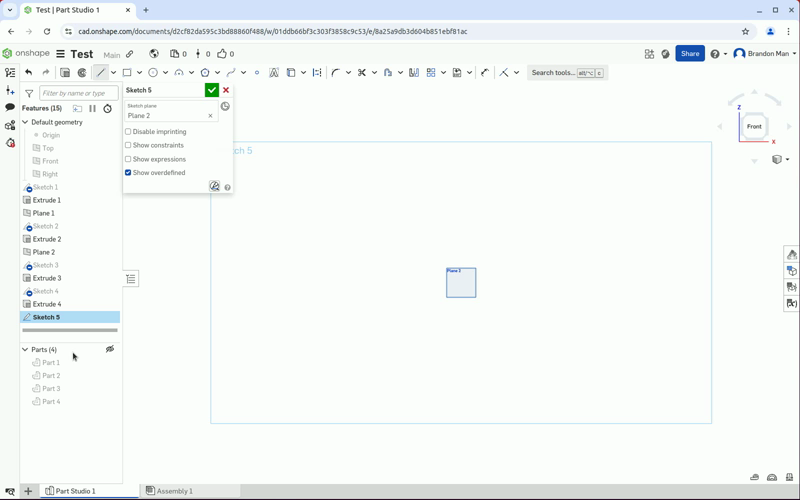
key_down(shift)
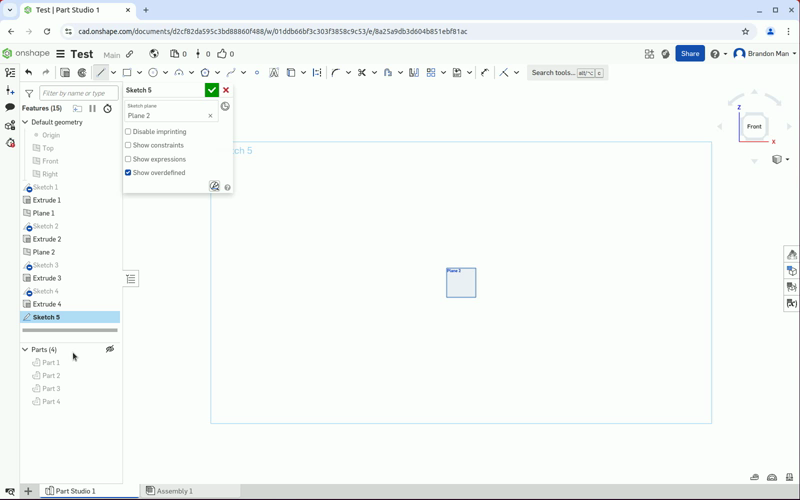
mouse_move(505, 288)
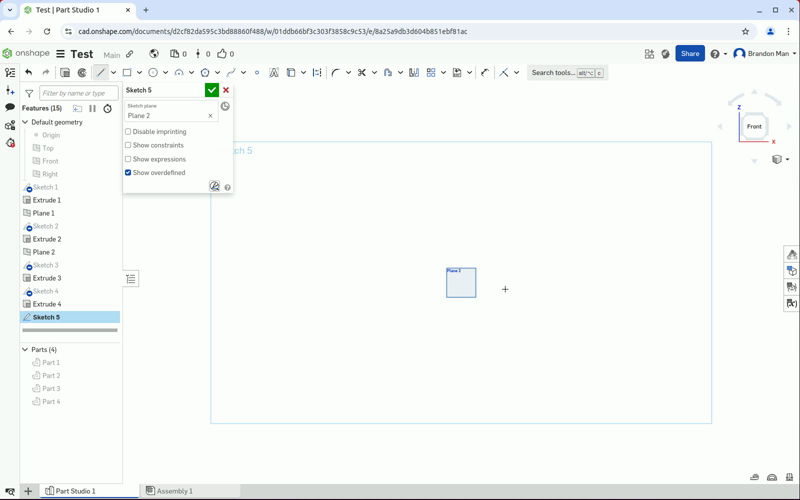
click(505, 288)
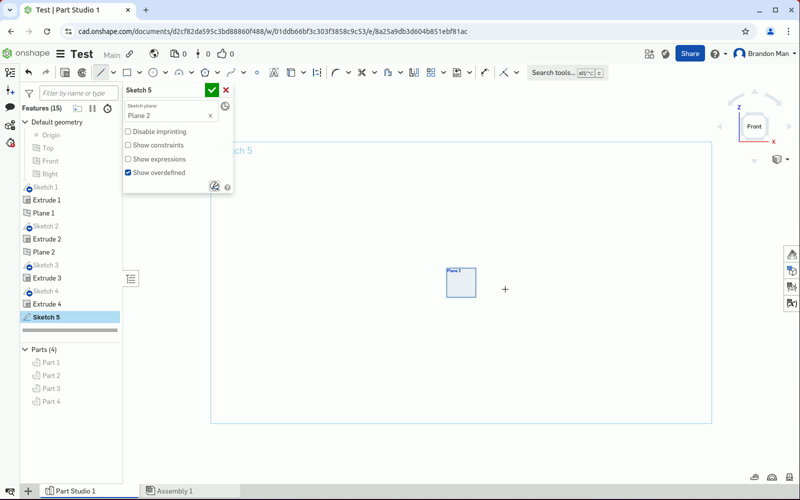
key_up(shift)
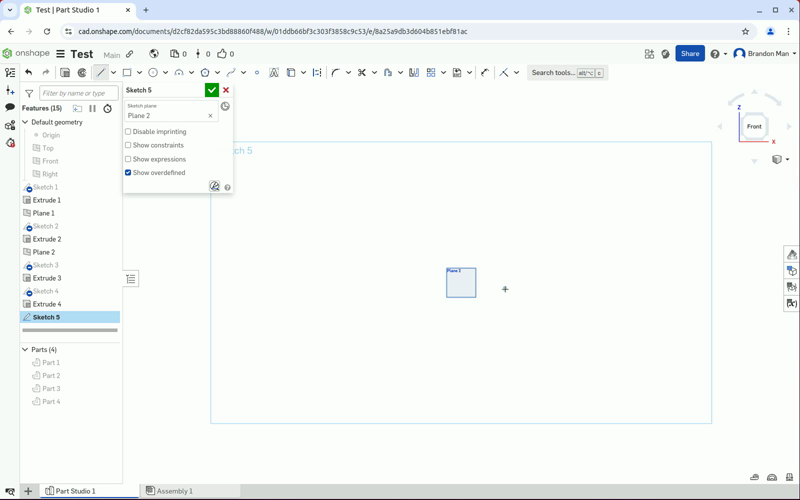
key_down(shift)
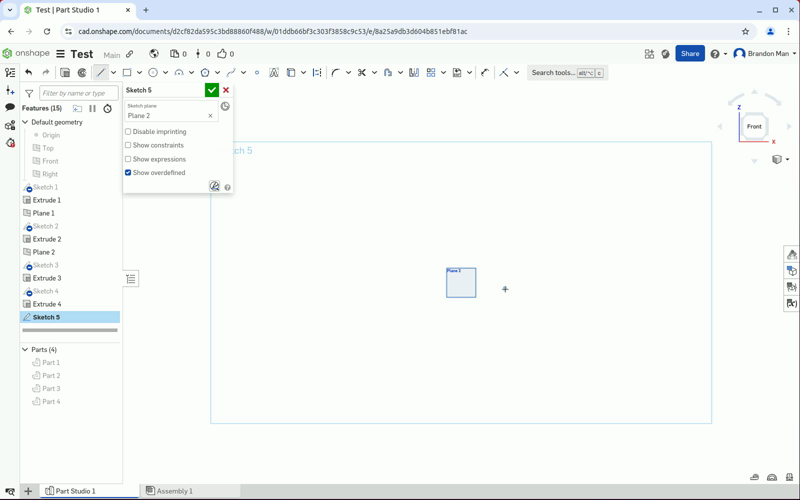
mouse_move(535, 288)
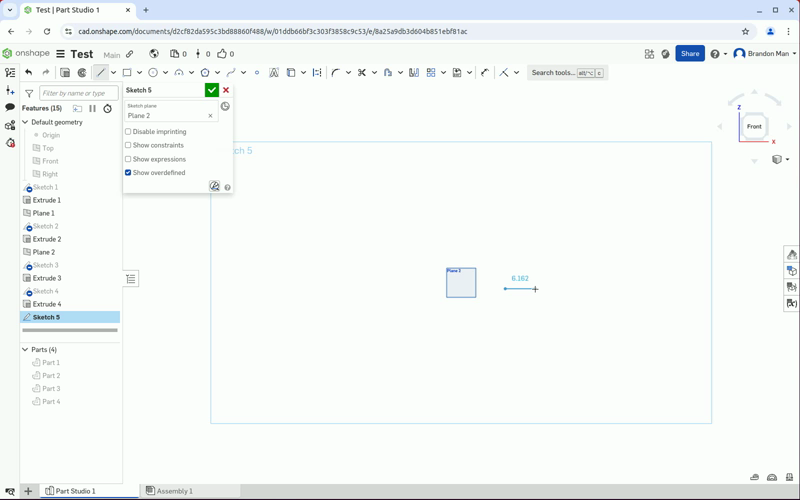
mouse_move(505, 276)
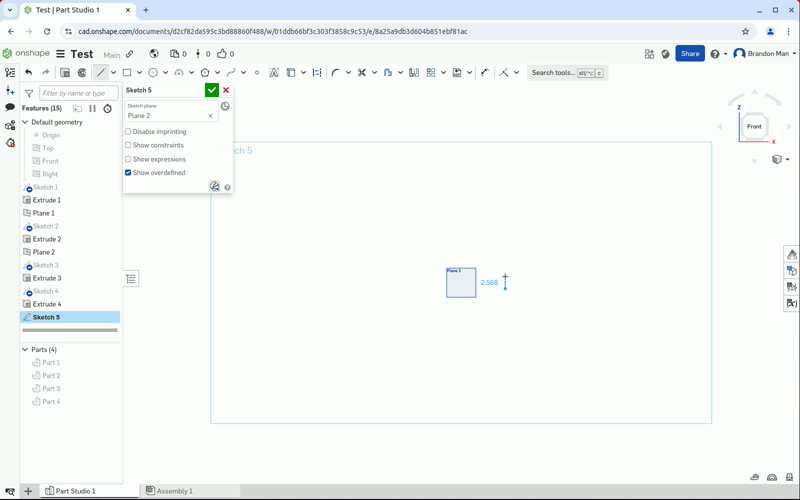
click(505, 276)
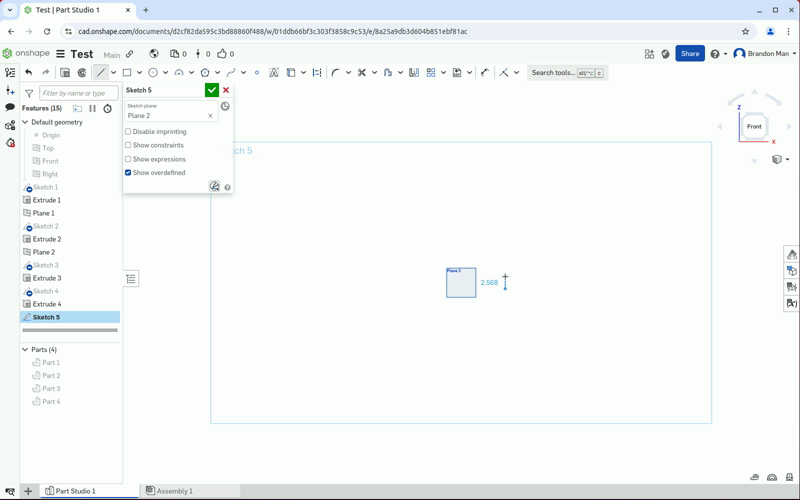
key_up(shift)
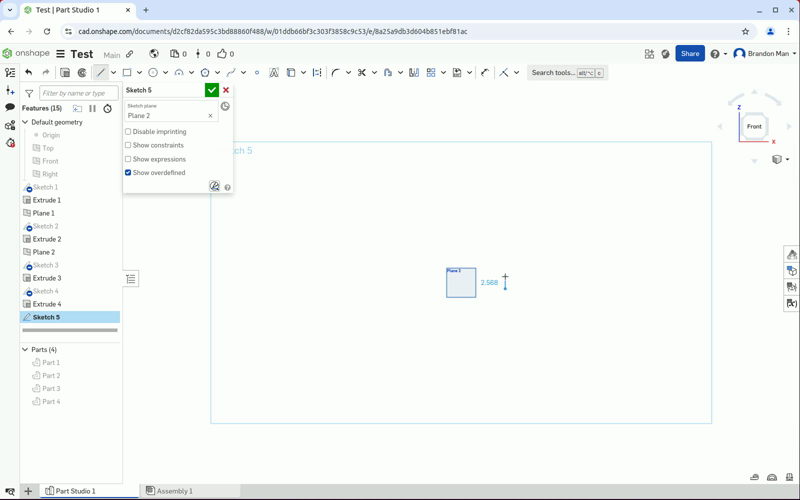
key(esc)
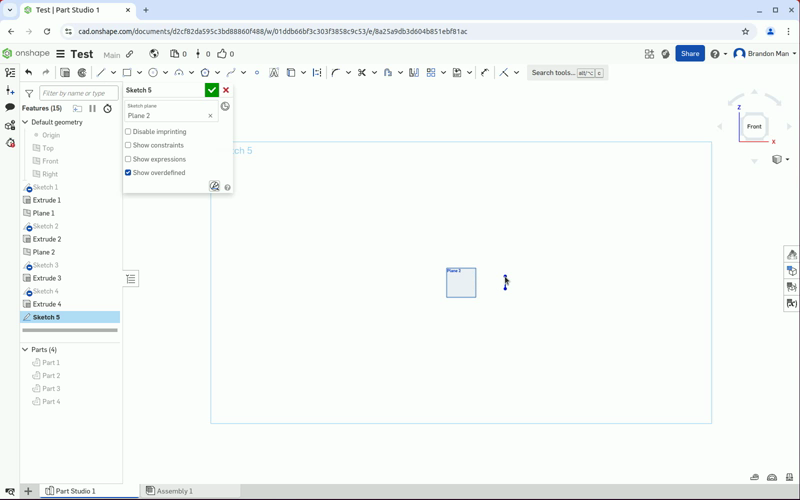
key(a)
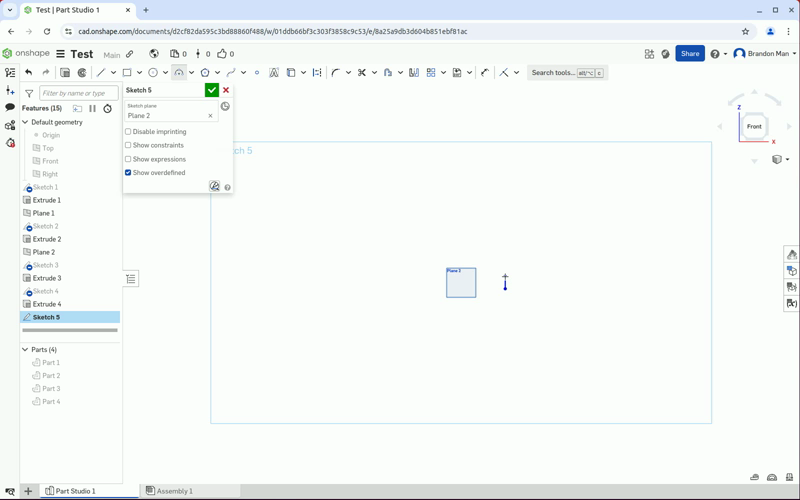
mouse_move(505, 276)
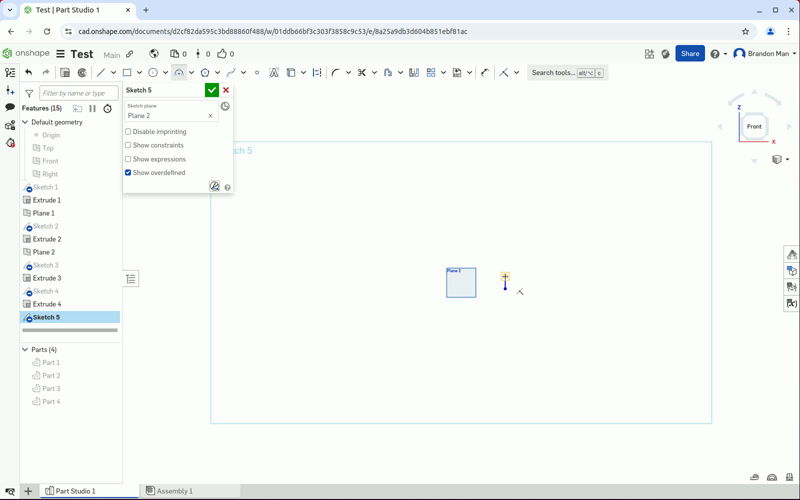
click(505, 276)
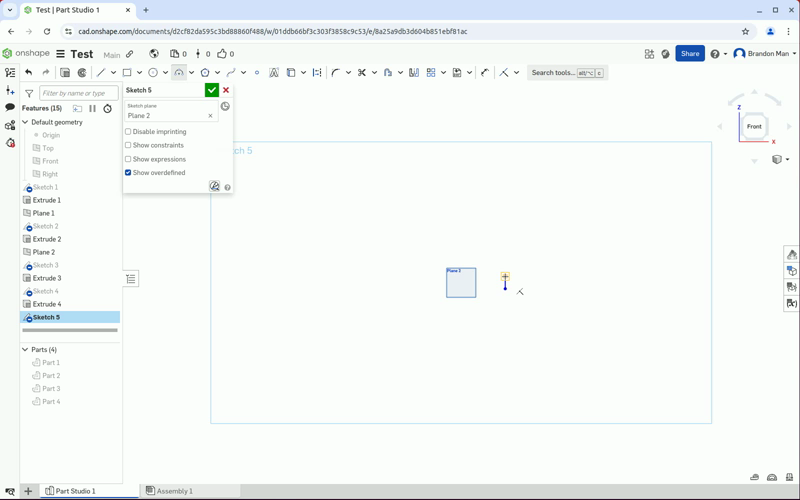
mouse_move(505, 288)
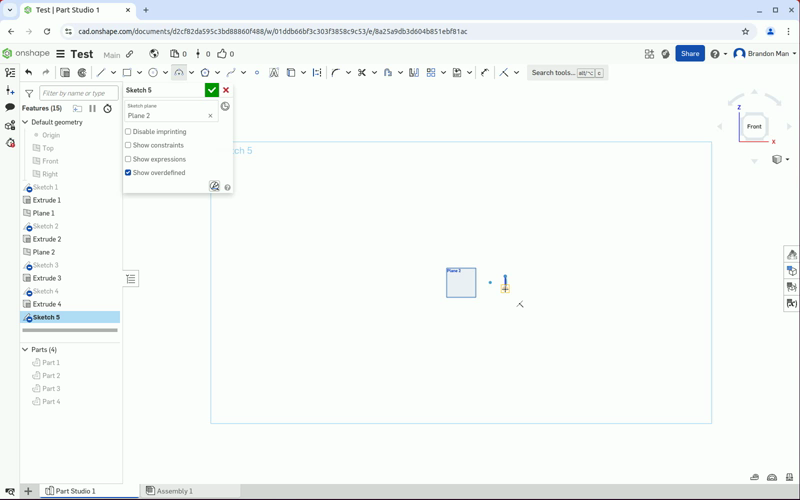
click(505, 288)
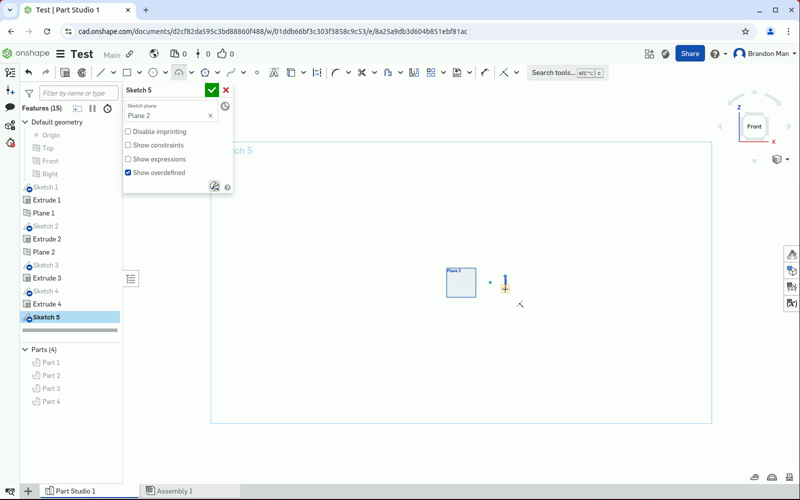
key_down(shift)
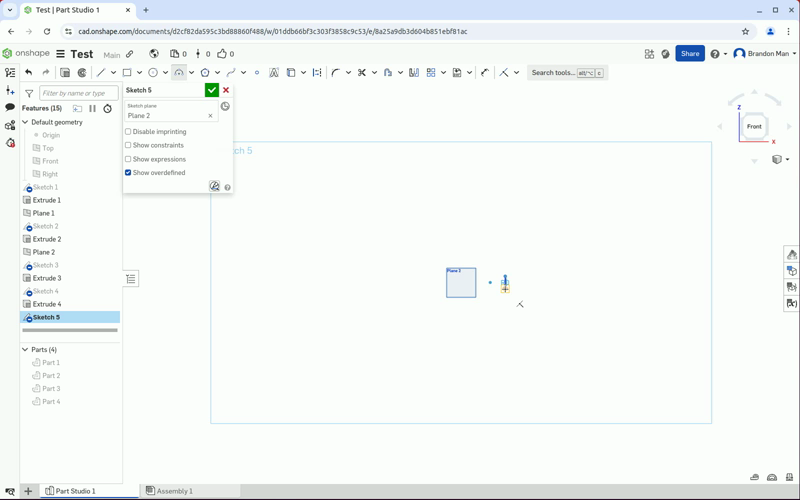
mouse_move(498, 282)
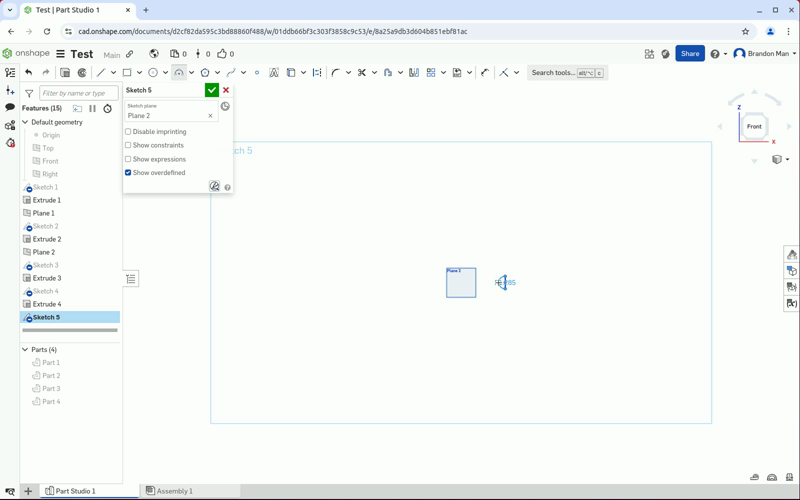
click(498, 282)
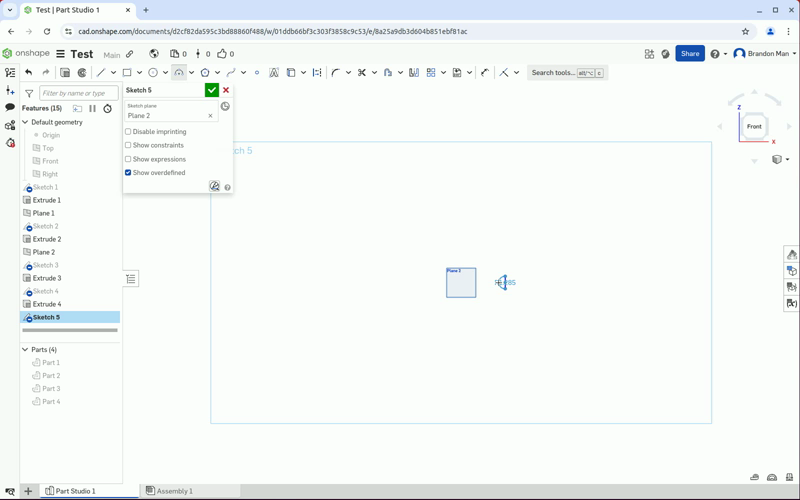
key_up(shift)
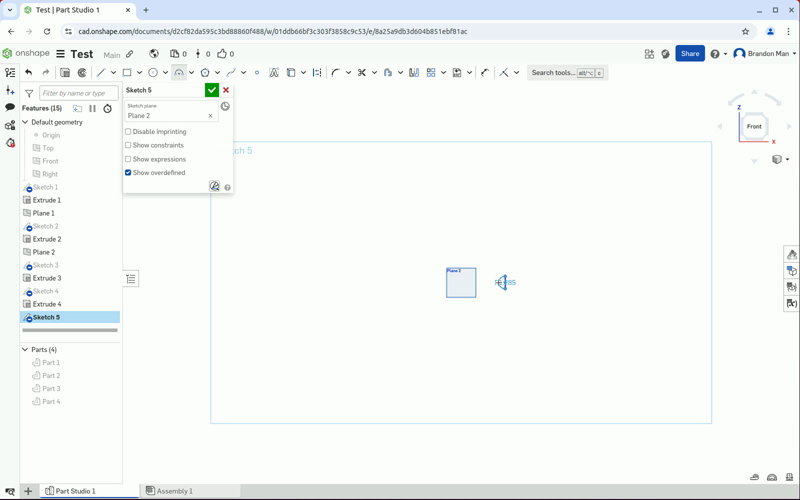
key(esc)
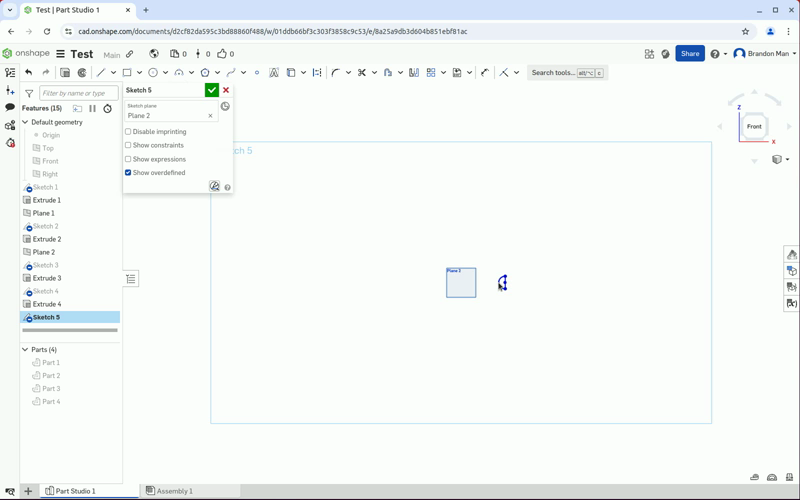
mouse_move(503, 282)
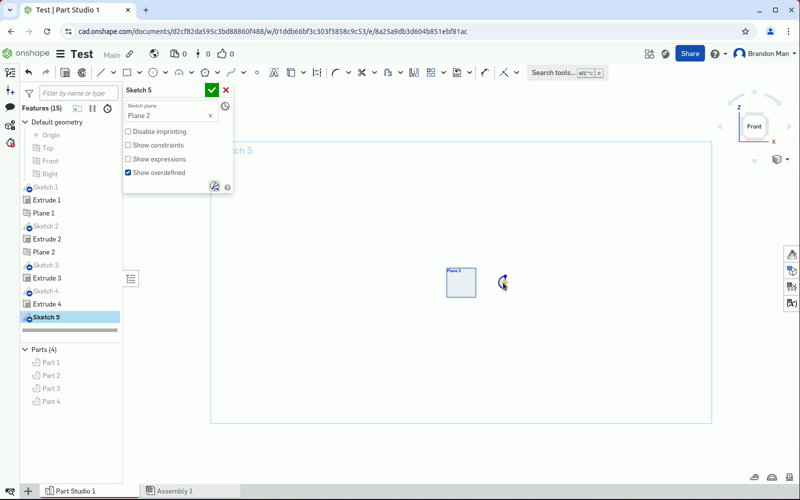
scroll(6)
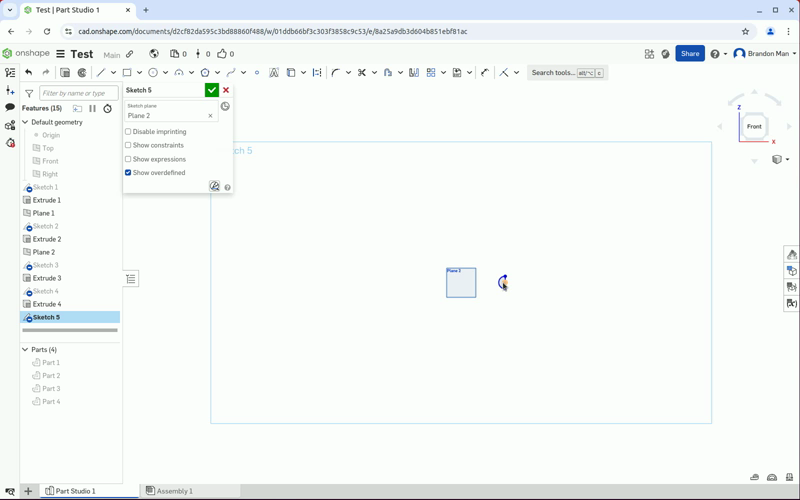
scroll(6)
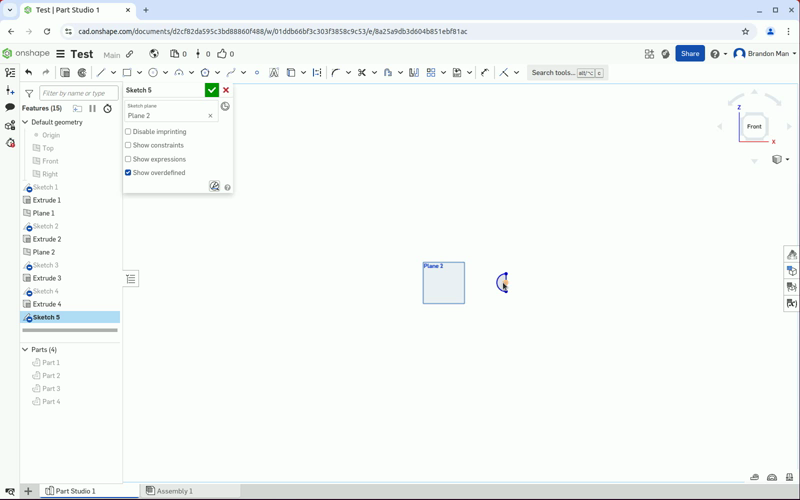
scroll(6)
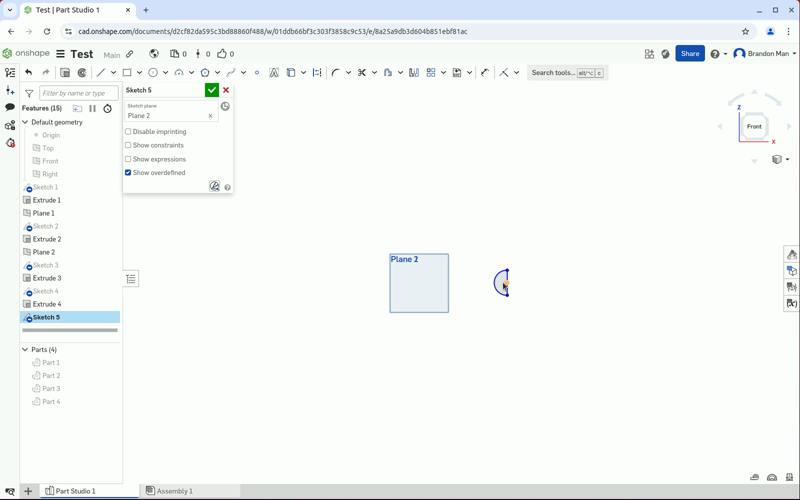
scroll(6)
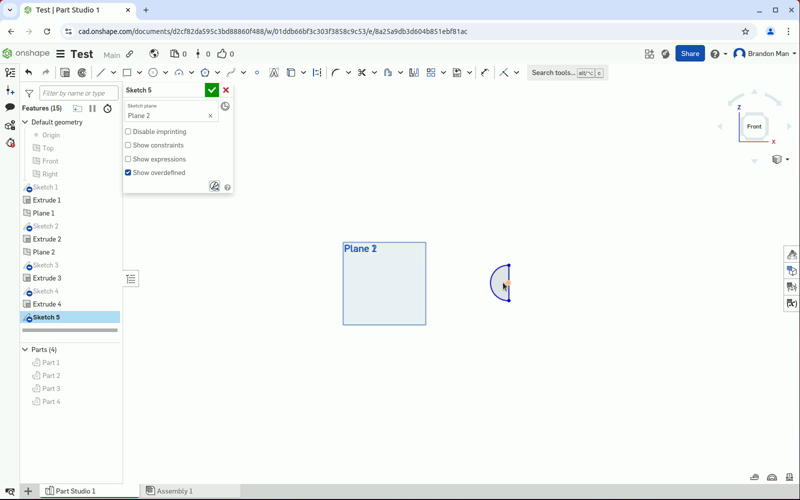
scroll(6)
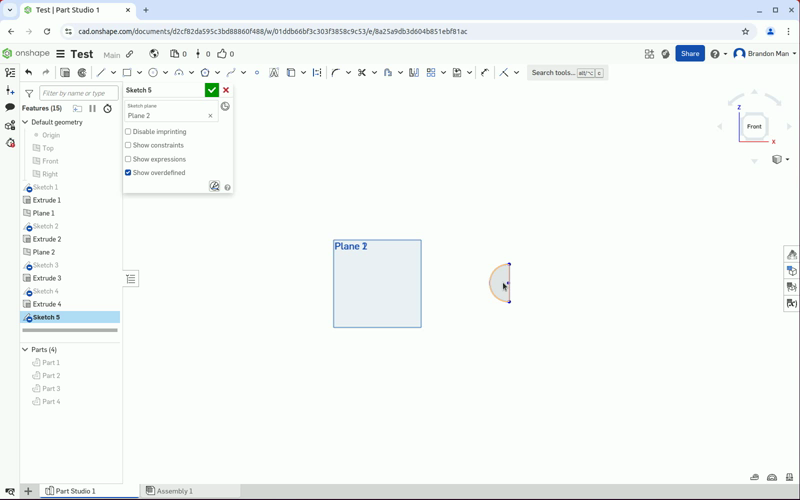
scroll(6)
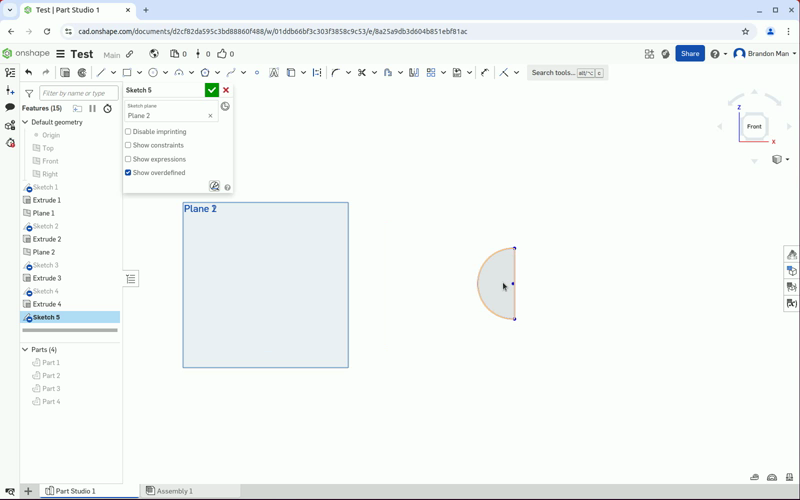
scroll(6)
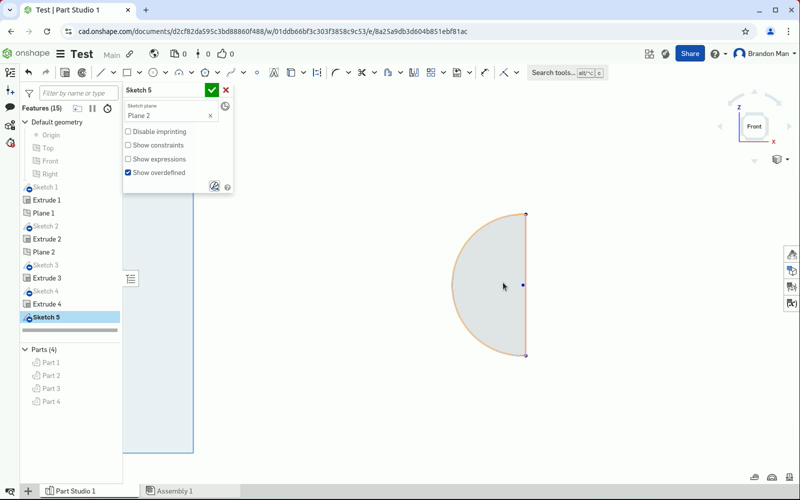
click(503, 282)
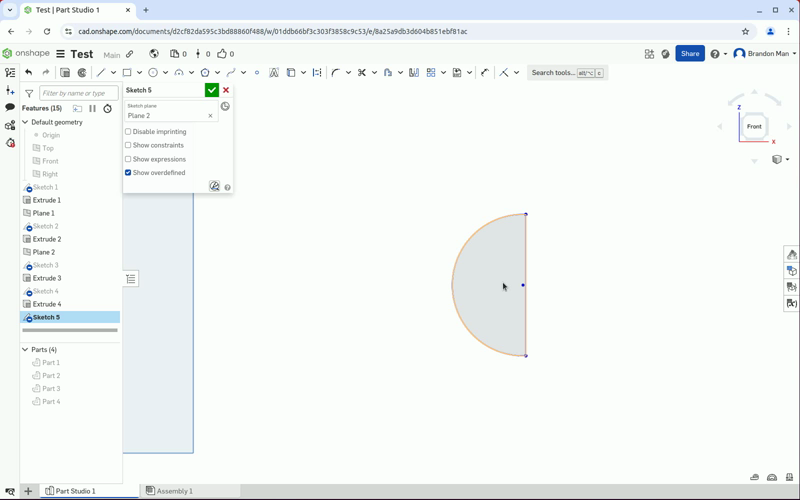
scroll(-6)
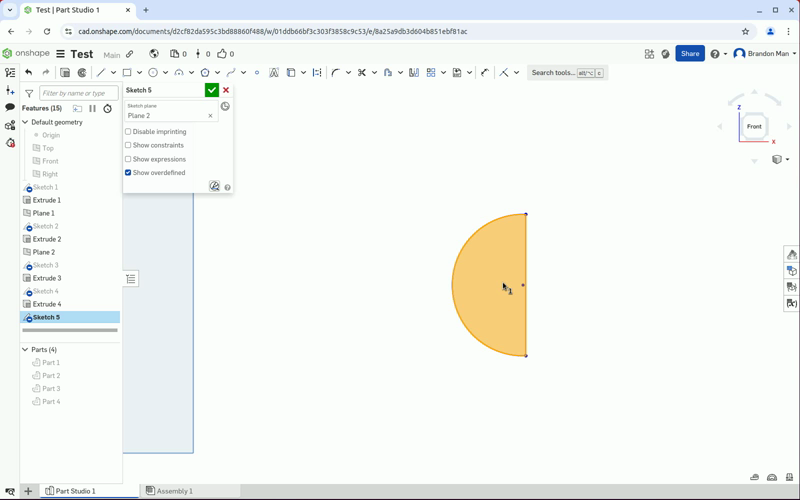
scroll(-6)
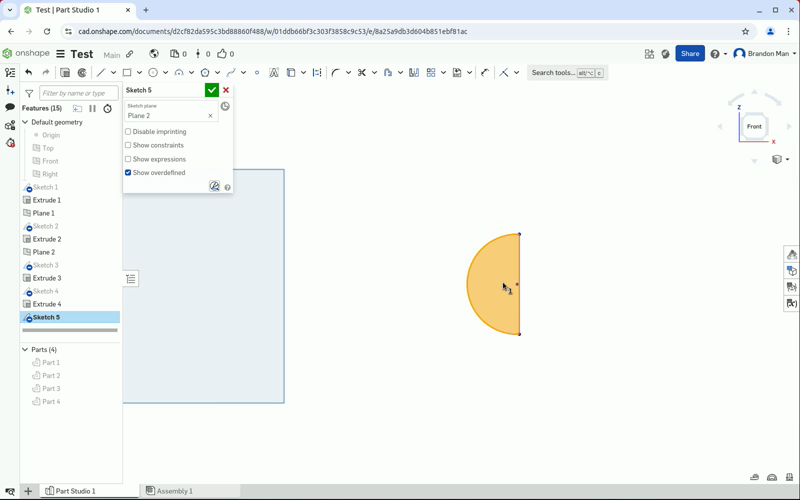
scroll(-6)
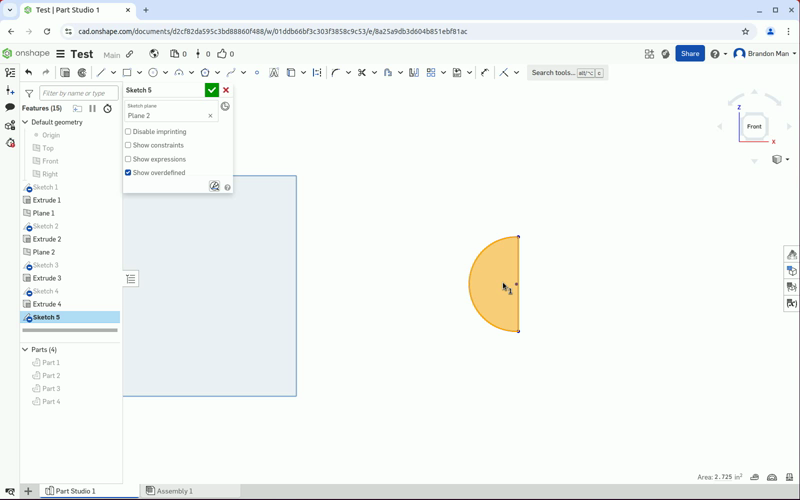
scroll(-6)
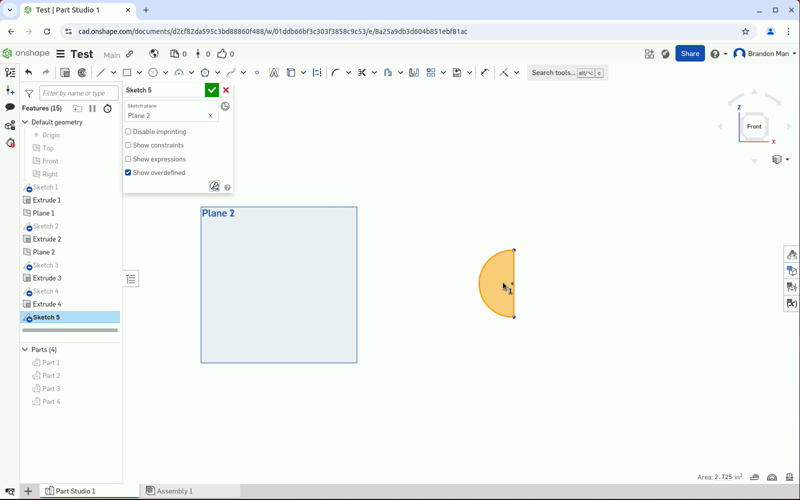
scroll(-6)
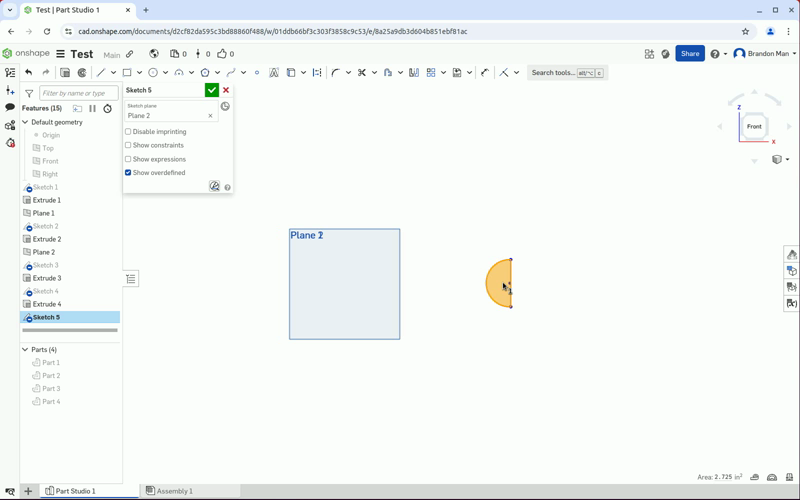
scroll(-6)
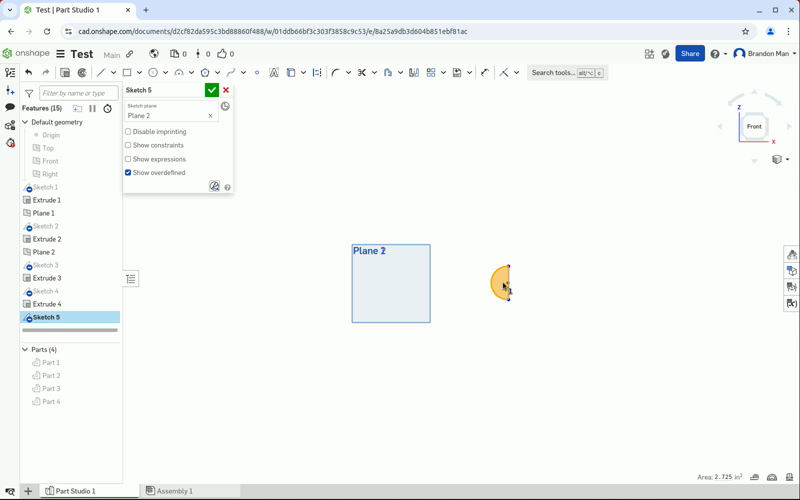
scroll(-6)
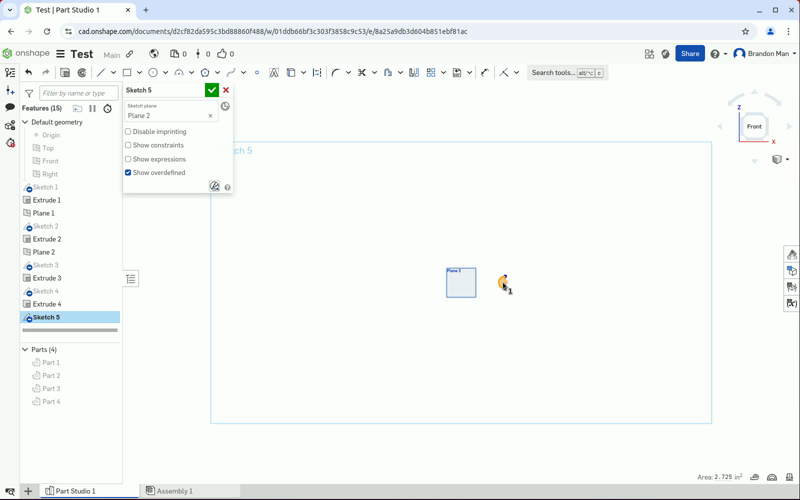
mouse_move(73, 352)
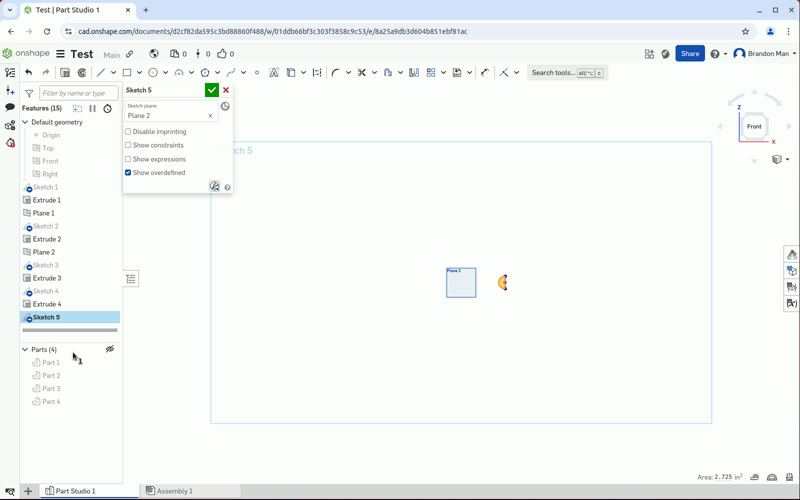
key(shift+y)
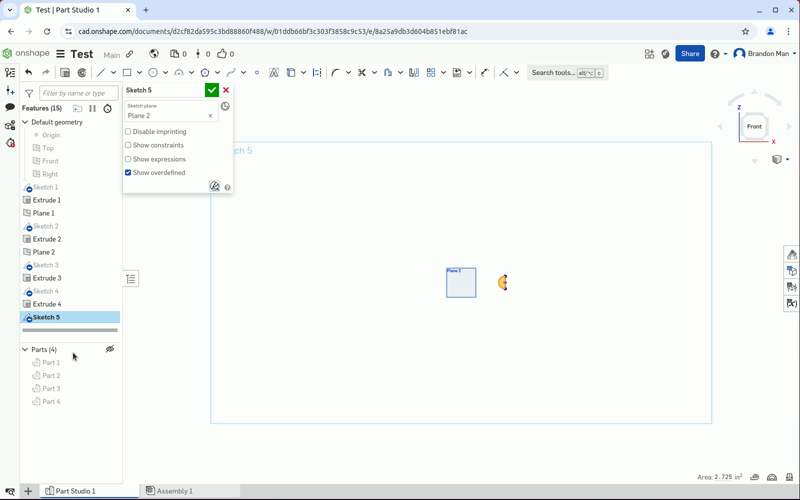
key(shift+e)
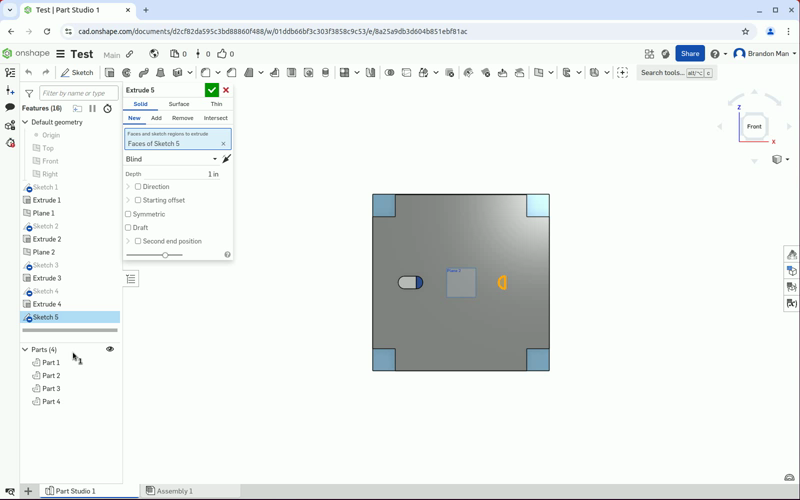
mouse_move(143, 106)
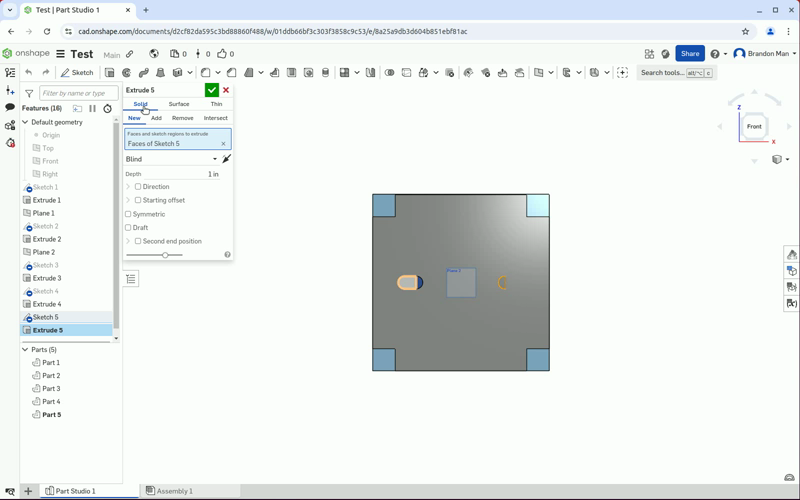
click(143, 106)
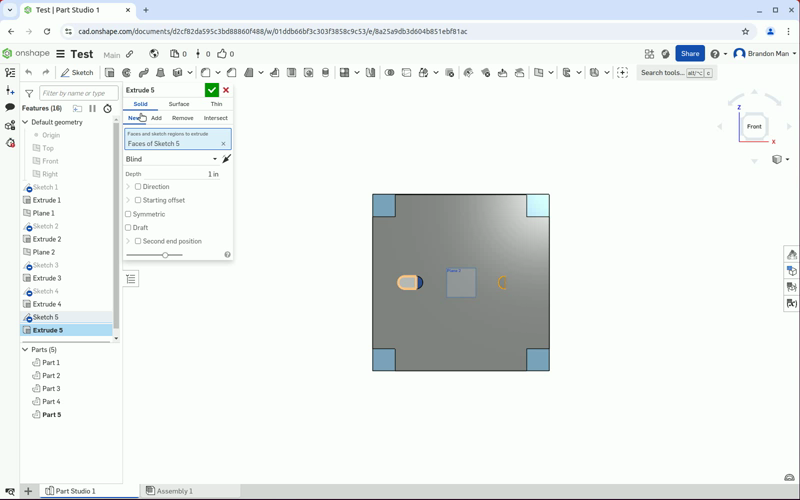
mouse_move(137, 120)
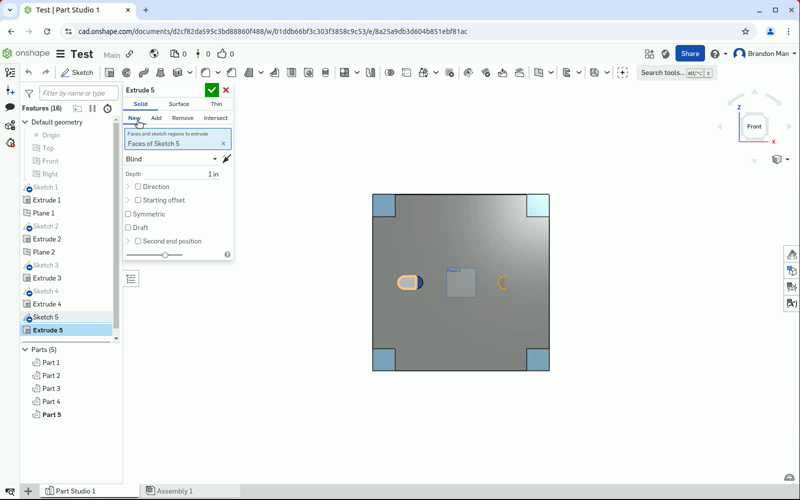
click(137, 120)
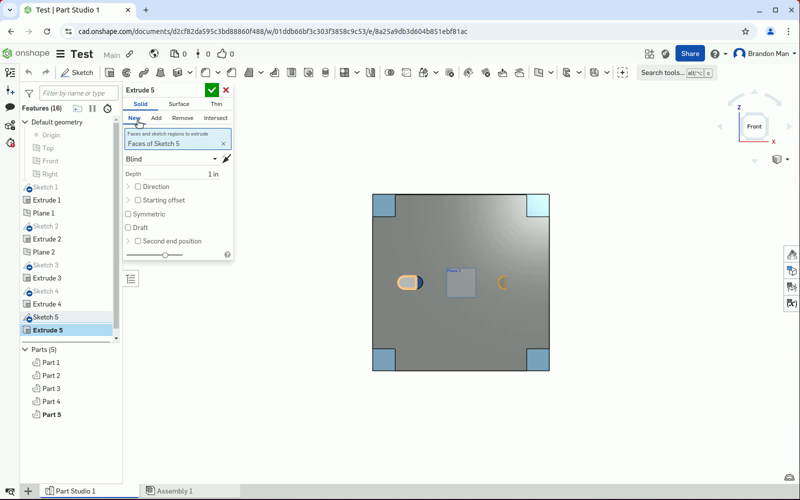
key(tab, 4)
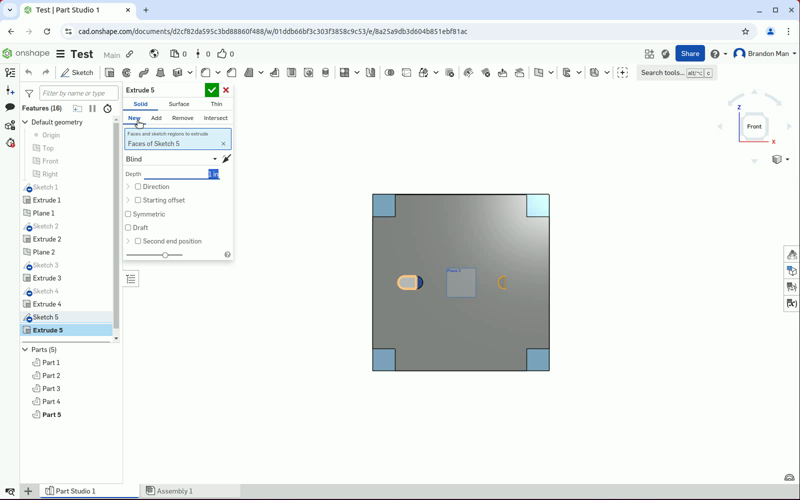
text(5.777)
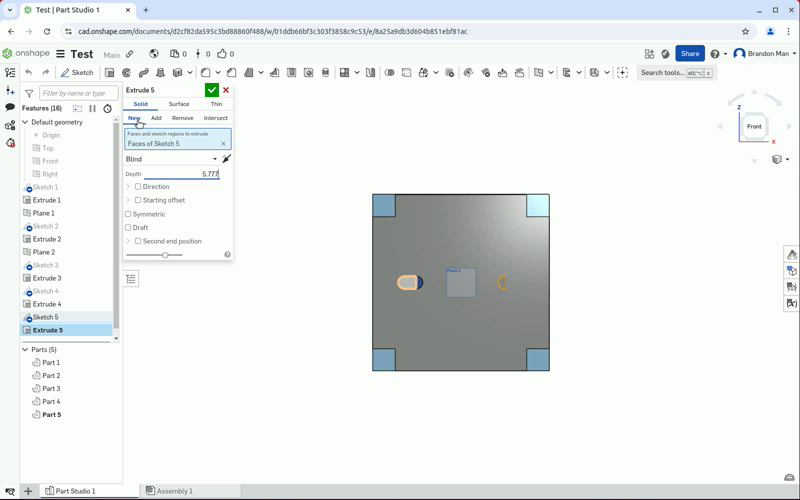
key(enter)
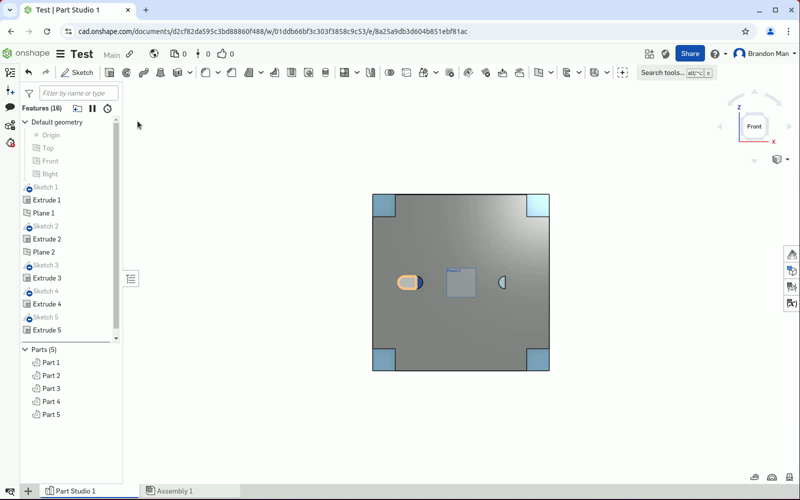
key(shift+h)
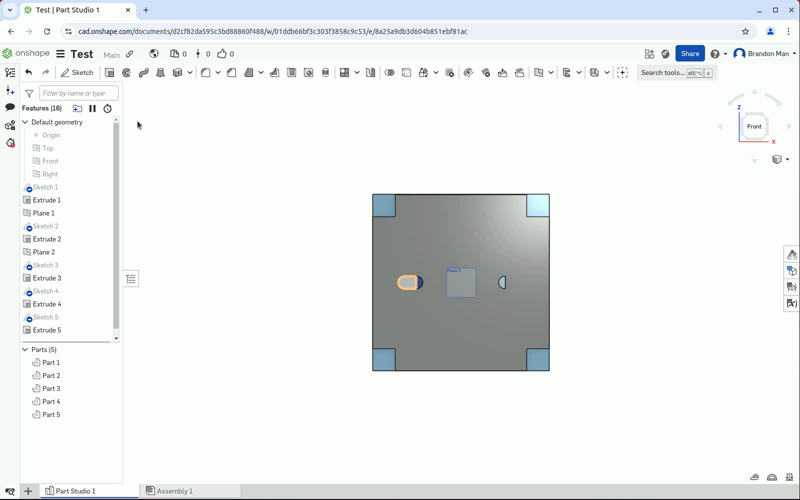
key(shift+h)
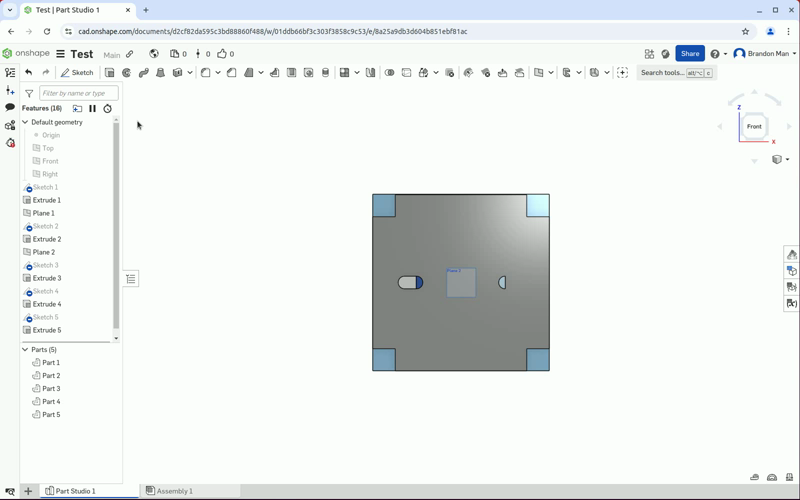
mouse_move(69, 189)
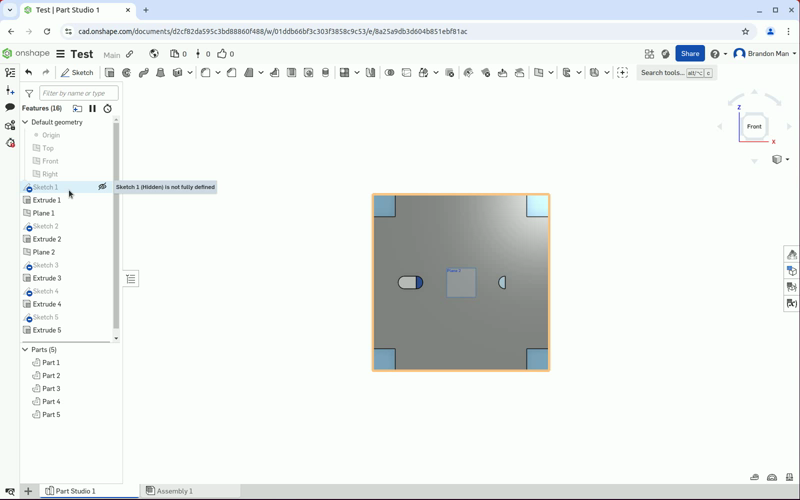
click(69, 189)
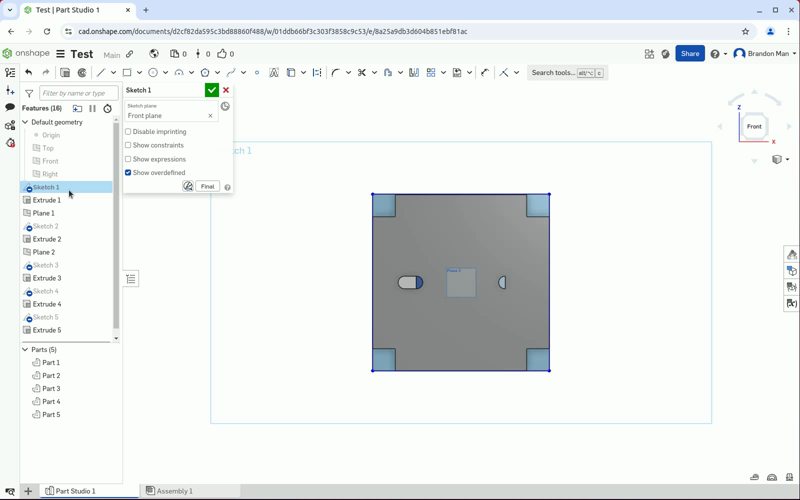
mouse_move(229, 92)
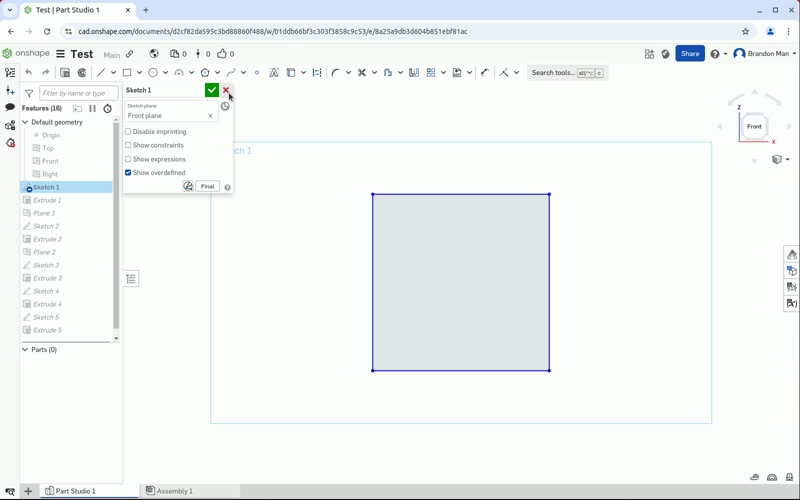
click(229, 92)
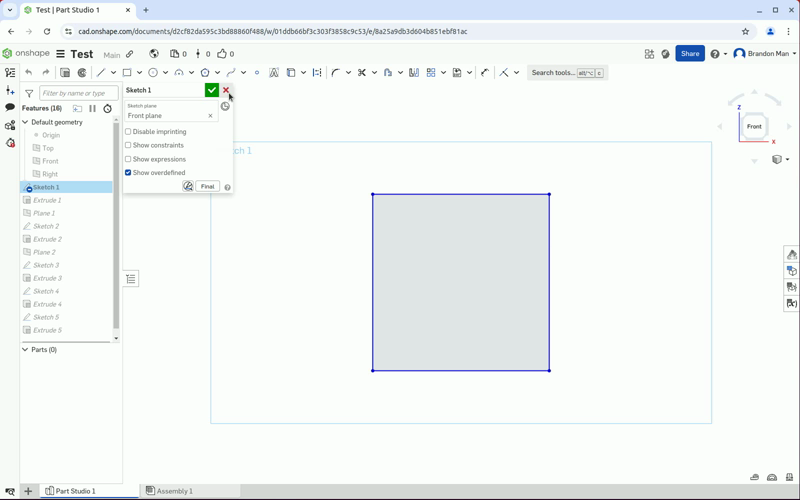
key(shift+s)
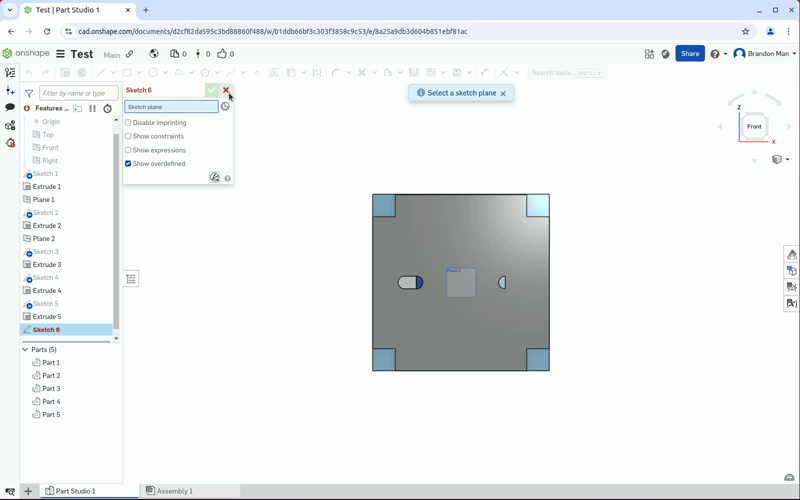
mouse_move(69, 241)
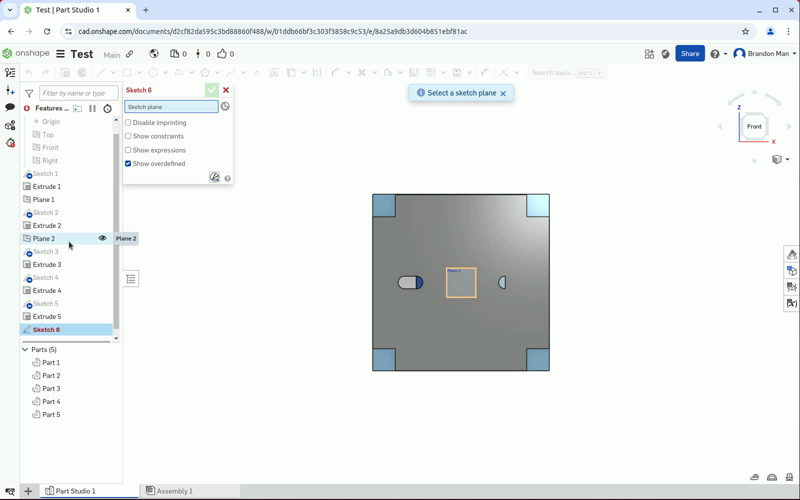
click(69, 241)
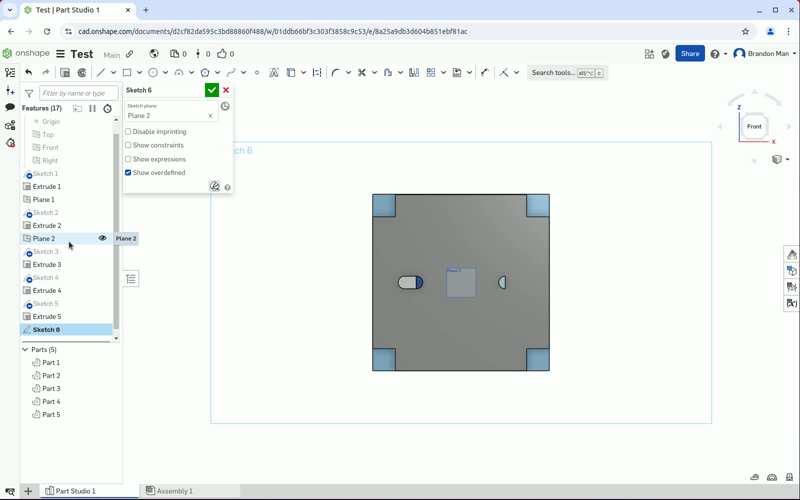
mouse_move(73, 352)
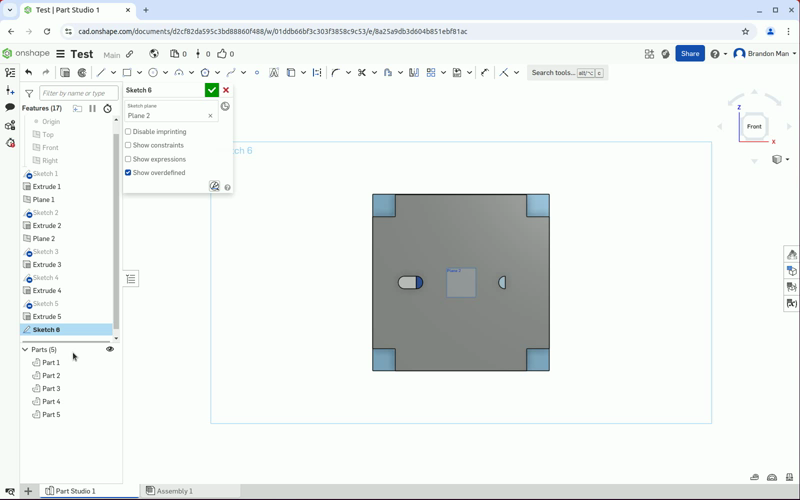
key(y)
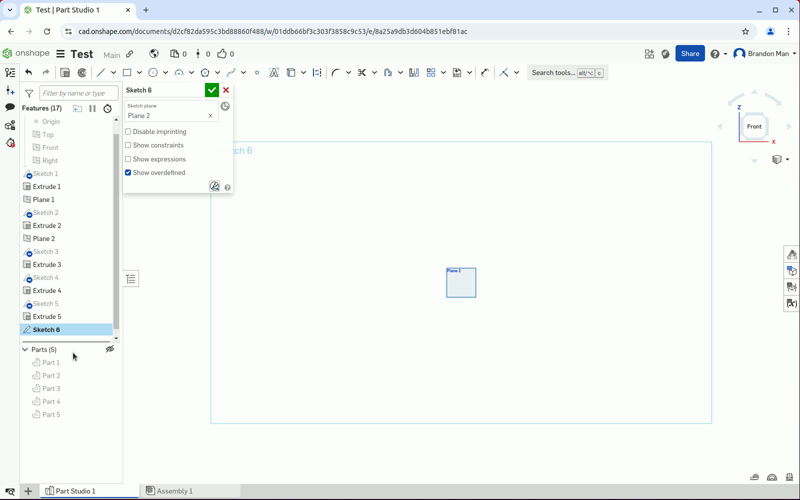
key(l)
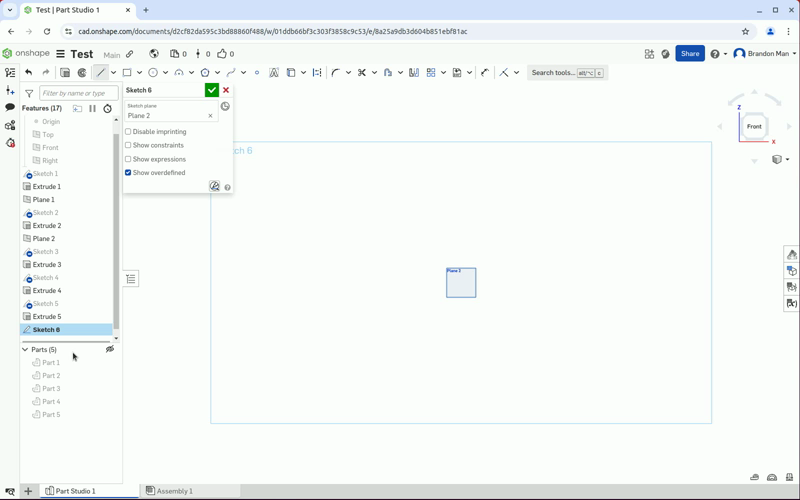
key_down(shift)
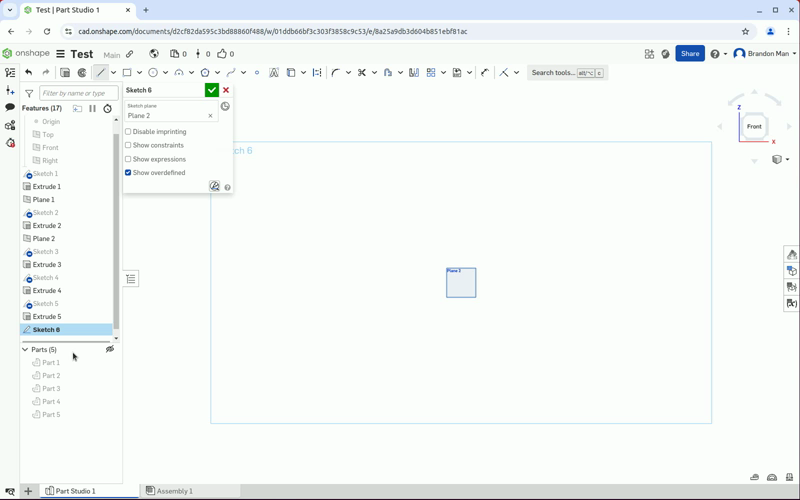
mouse_move(505, 288)
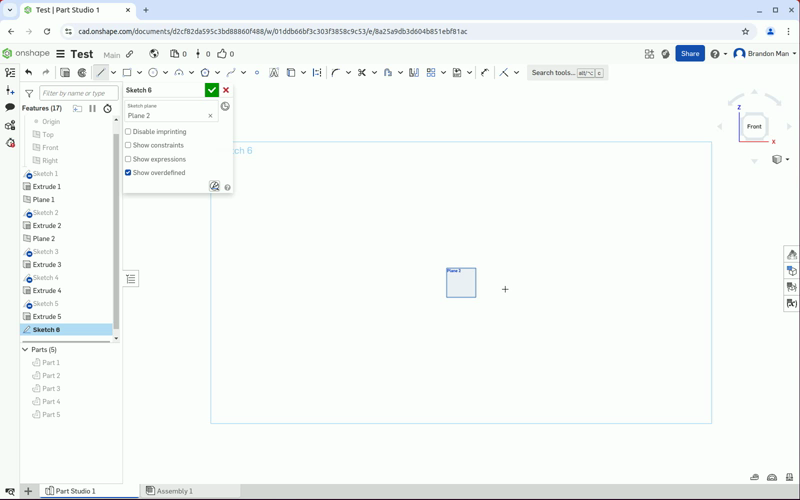
click(505, 288)
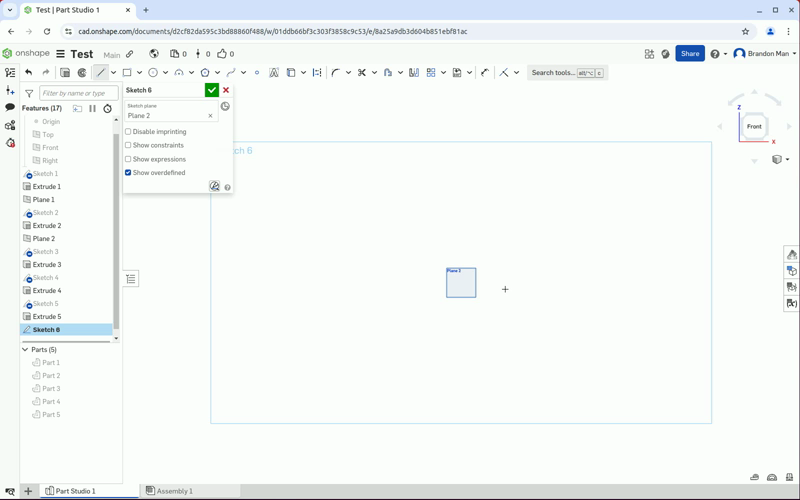
key_up(shift)
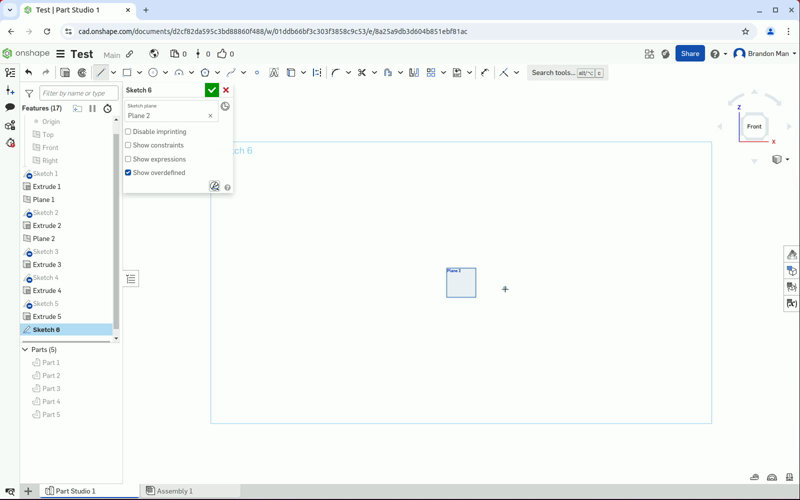
key_down(shift)
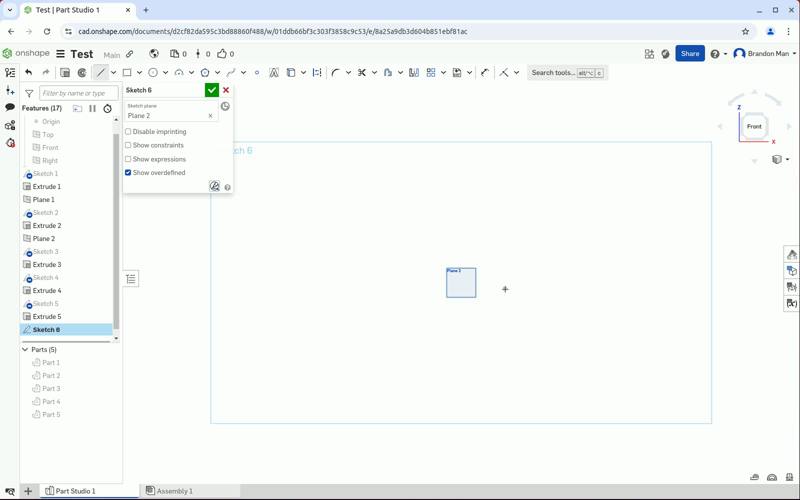
mouse_move(535, 288)
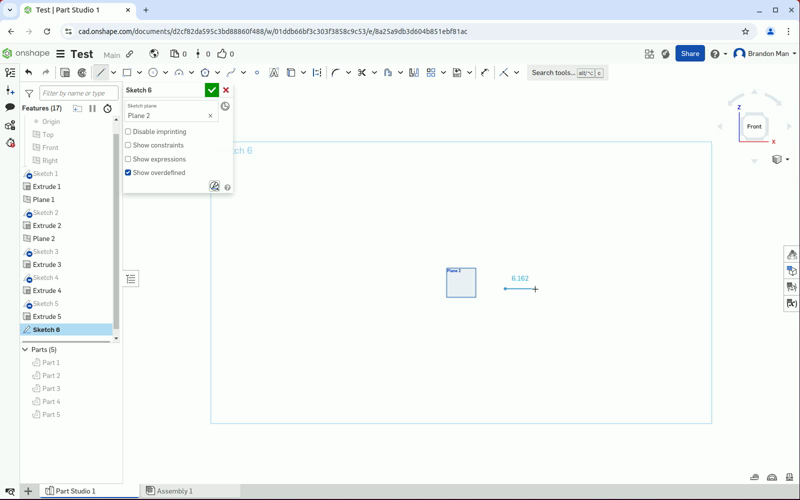
mouse_move(516, 288)
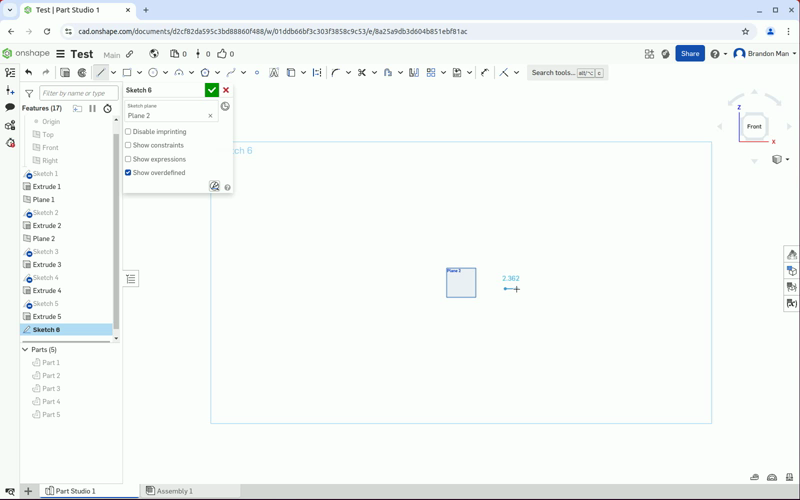
click(516, 288)
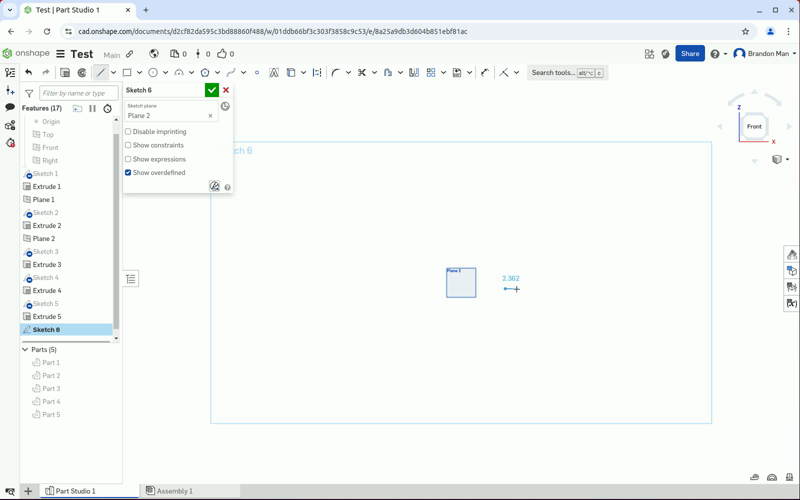
key_up(shift)
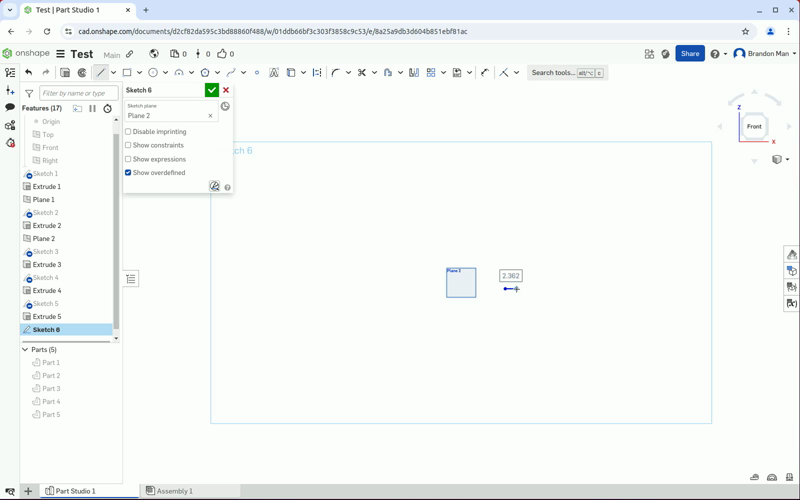
key(esc)
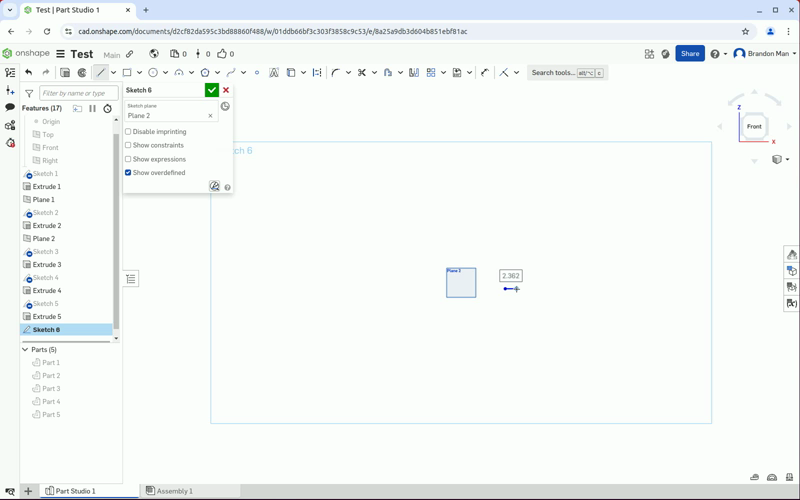
key(a)
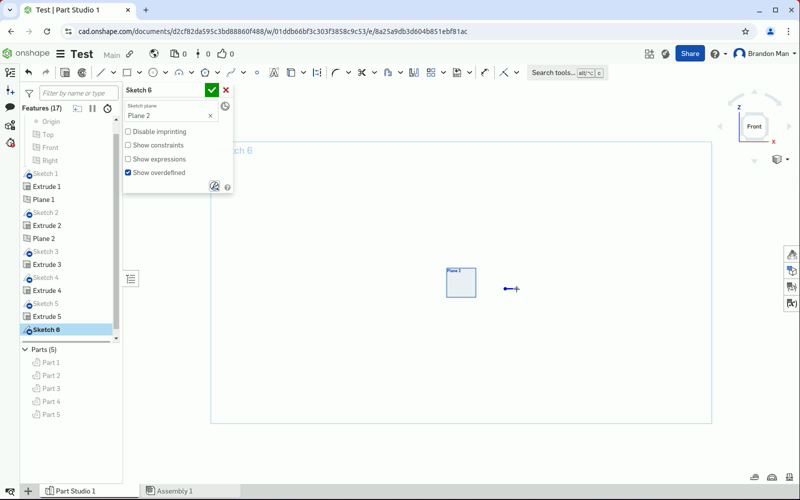
mouse_move(516, 288)
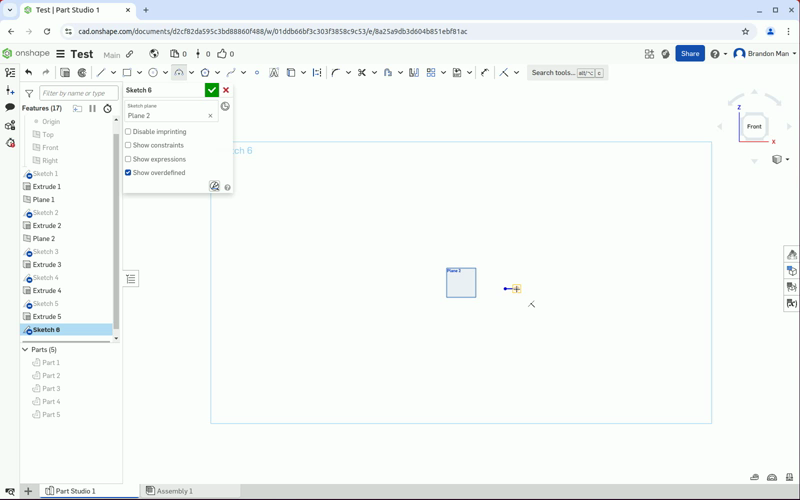
click(516, 288)
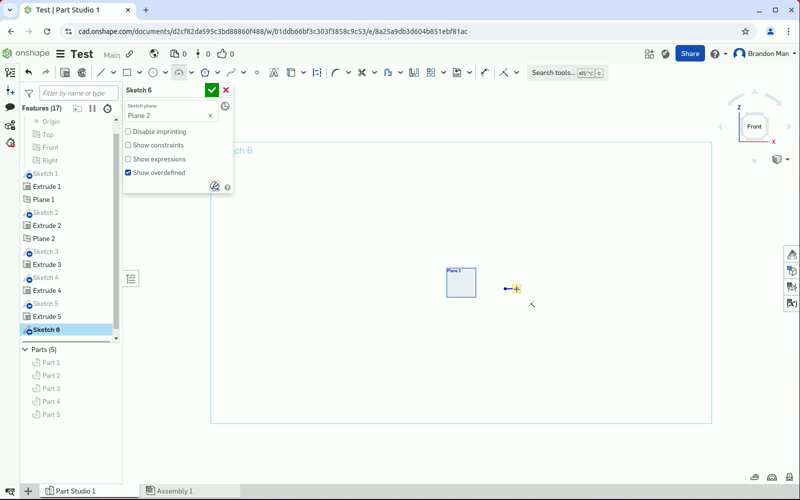
key_down(shift)
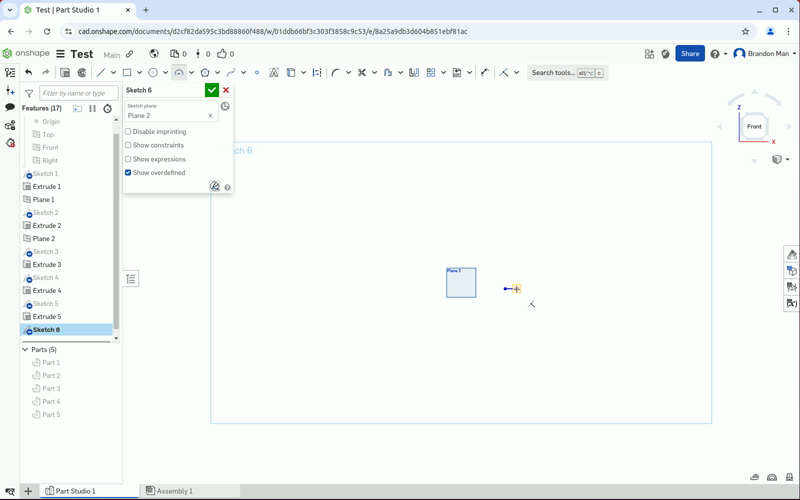
mouse_move(516, 276)
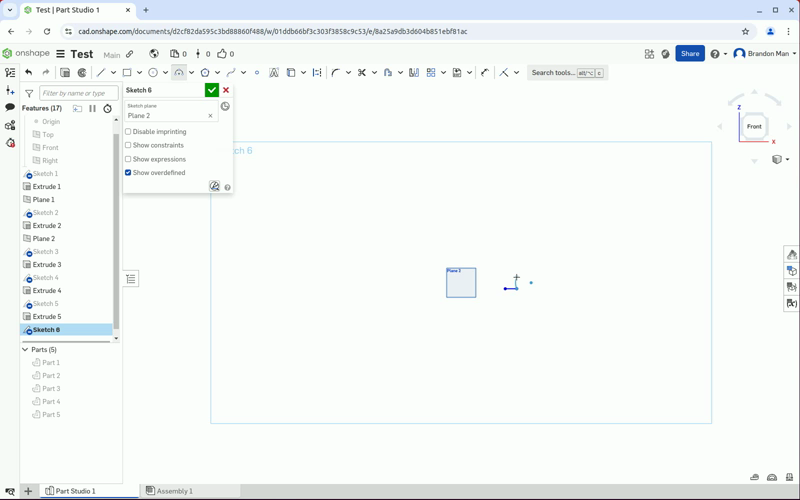
click(516, 276)
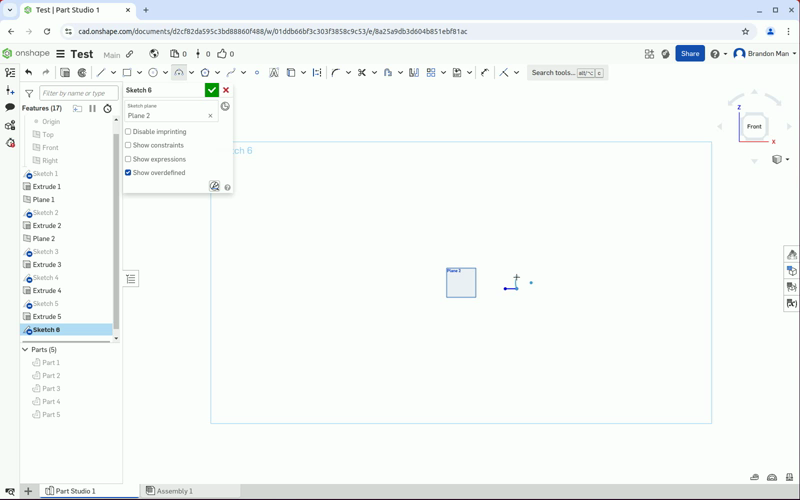
mouse_move(522, 282)
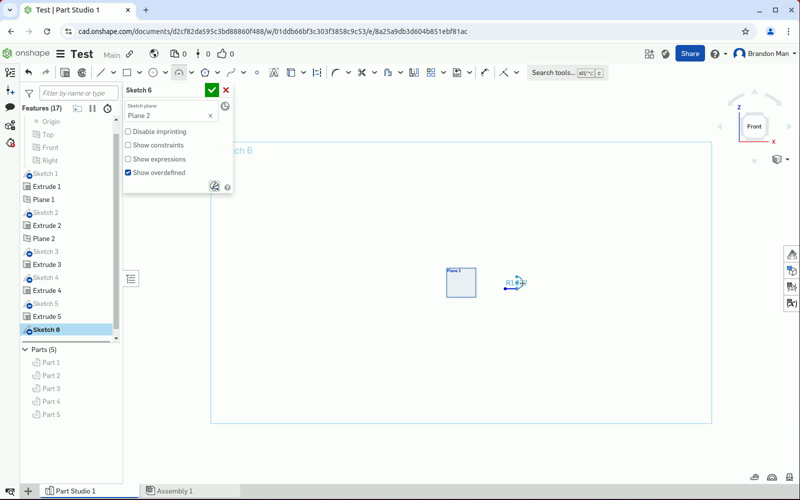
click(522, 282)
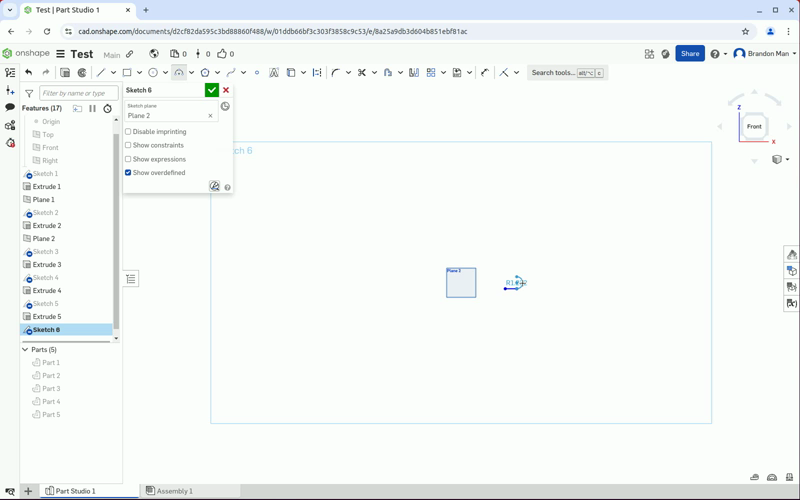
key_up(shift)
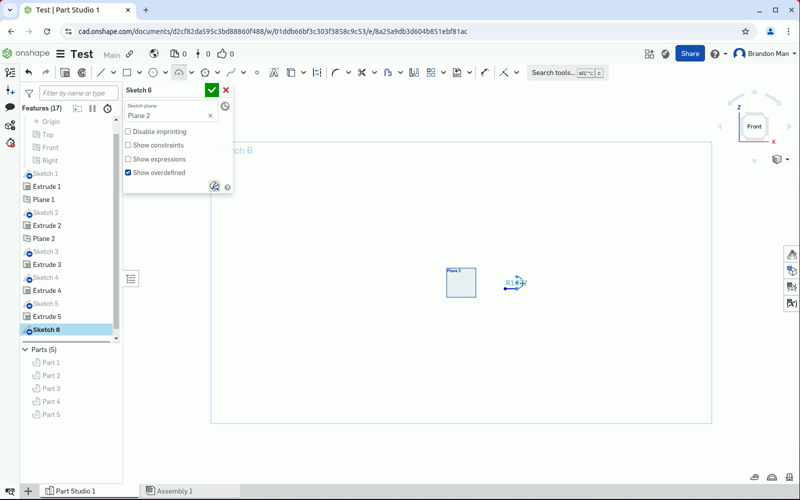
key(esc)
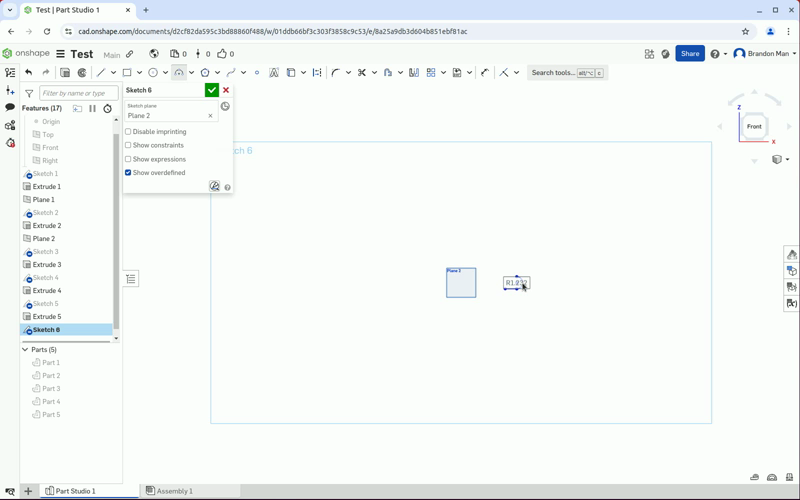
key(l)
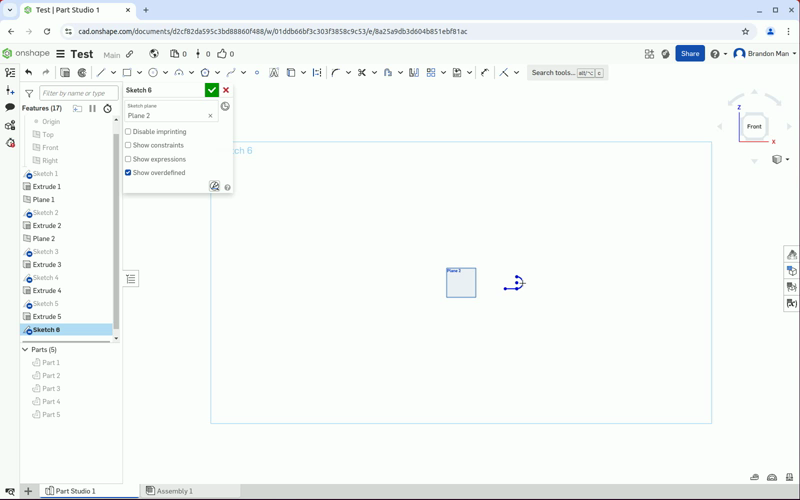
mouse_move(516, 276)
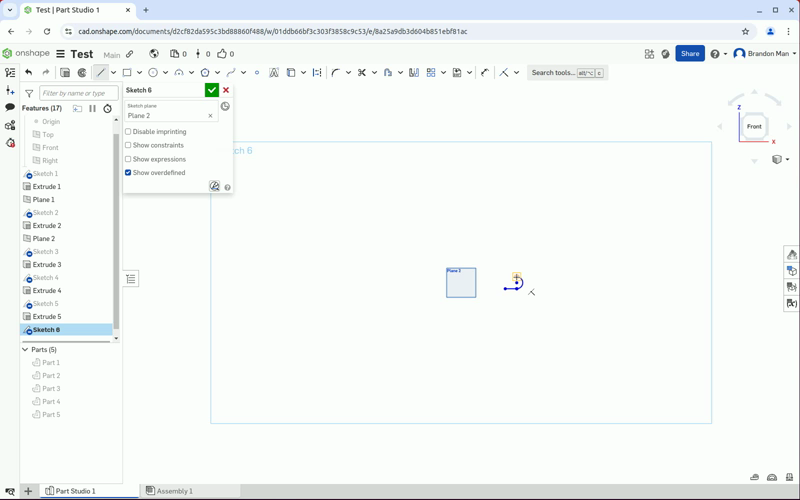
click(516, 276)
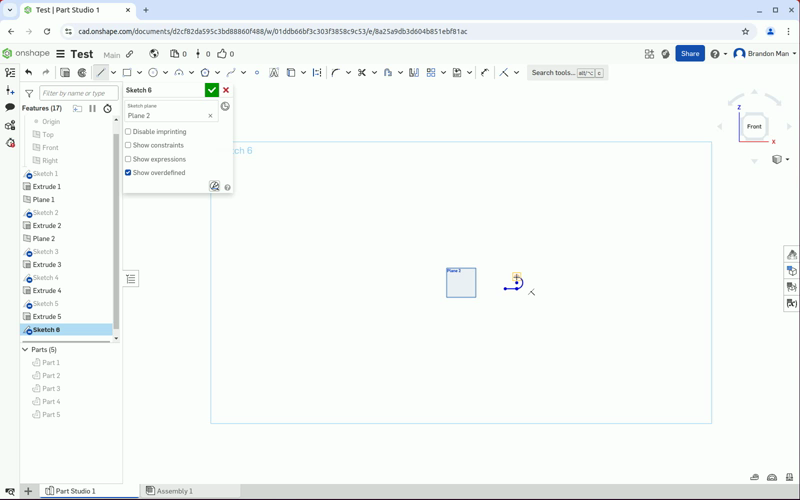
key_down(shift)
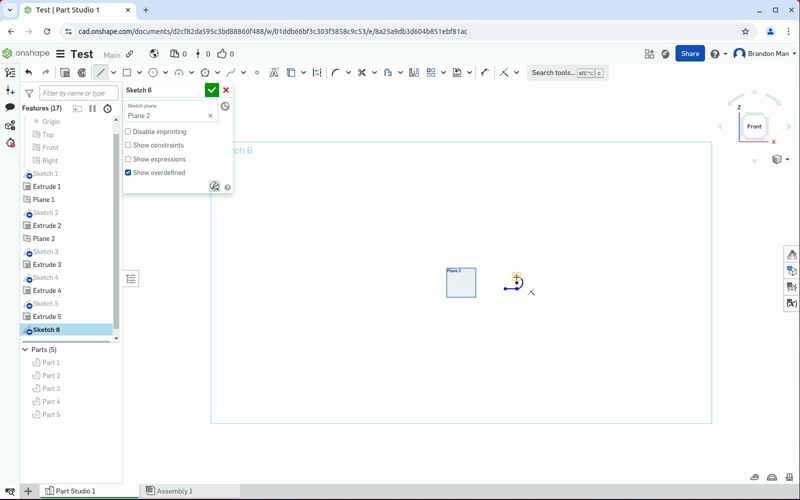
mouse_move(546, 276)
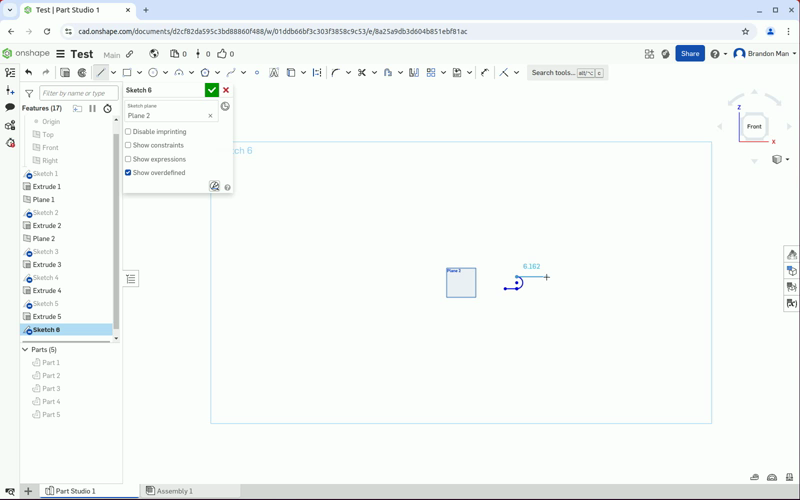
mouse_move(505, 276)
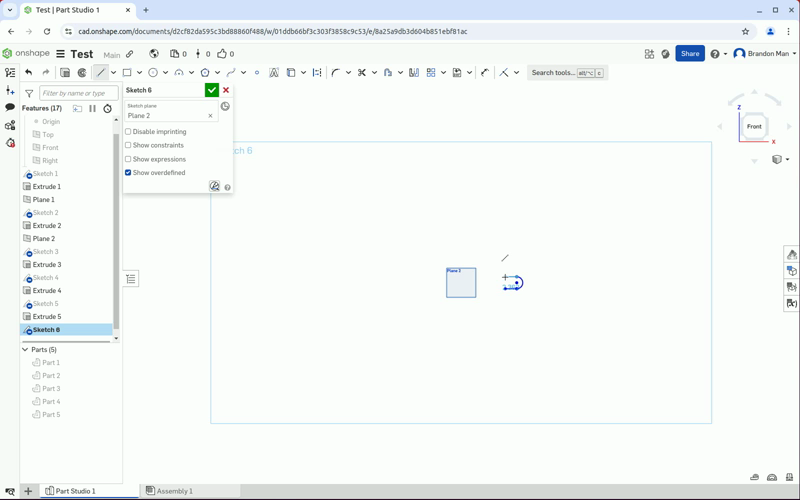
click(505, 276)
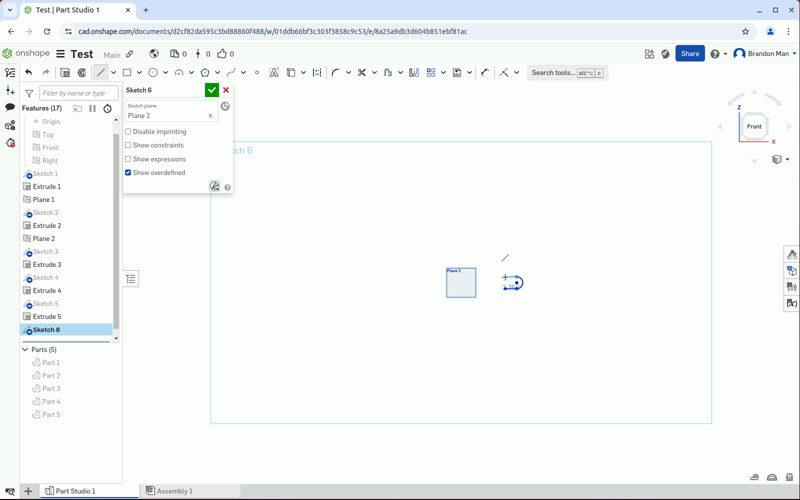
key_up(shift)
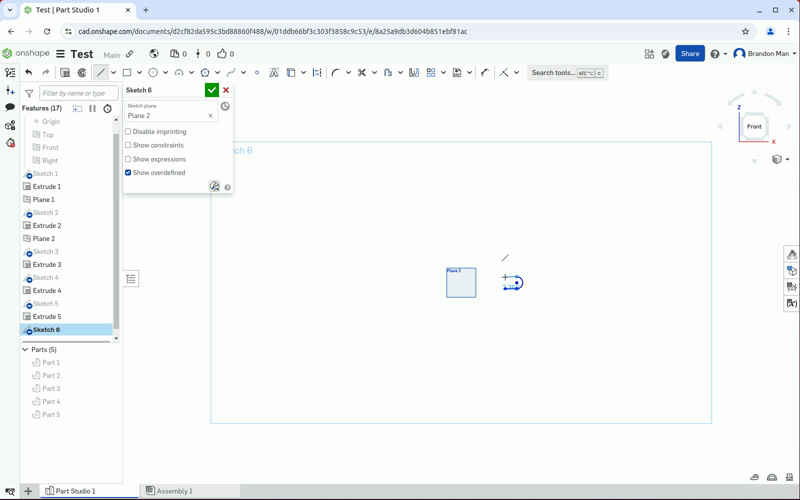
mouse_move(535, 276)
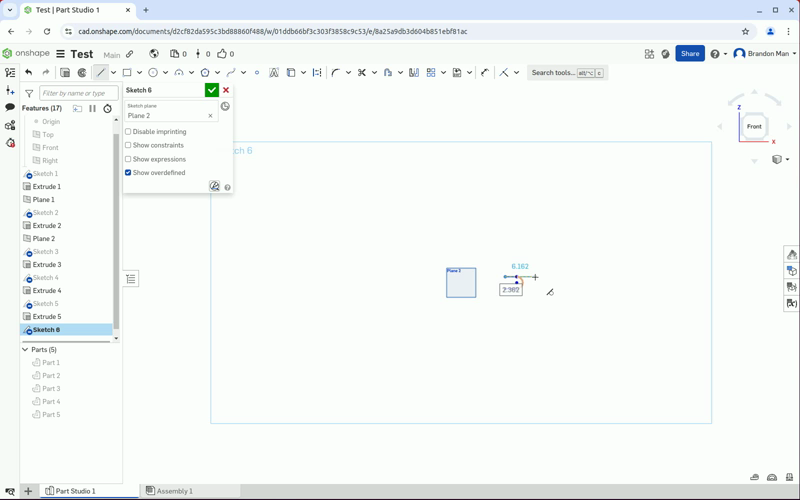
key_down(shift)
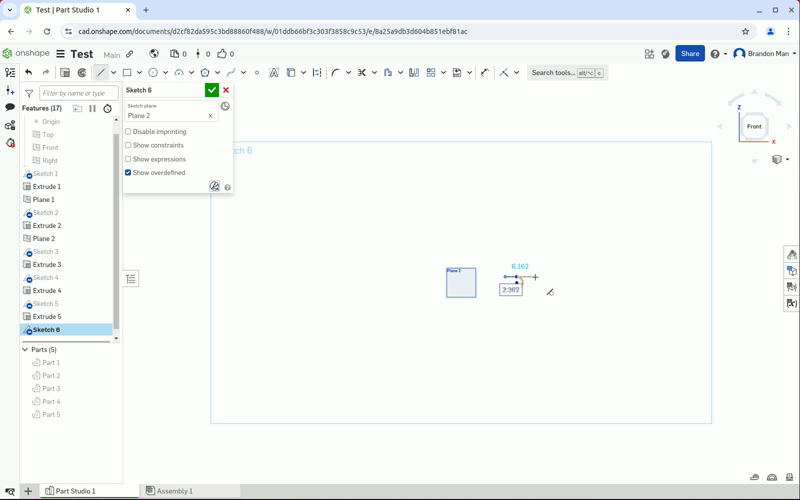
mouse_move(505, 288)
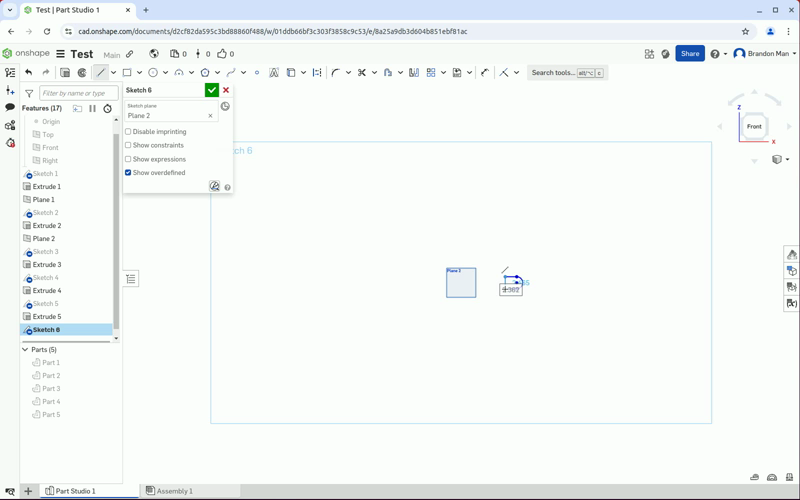
key_up(shift)
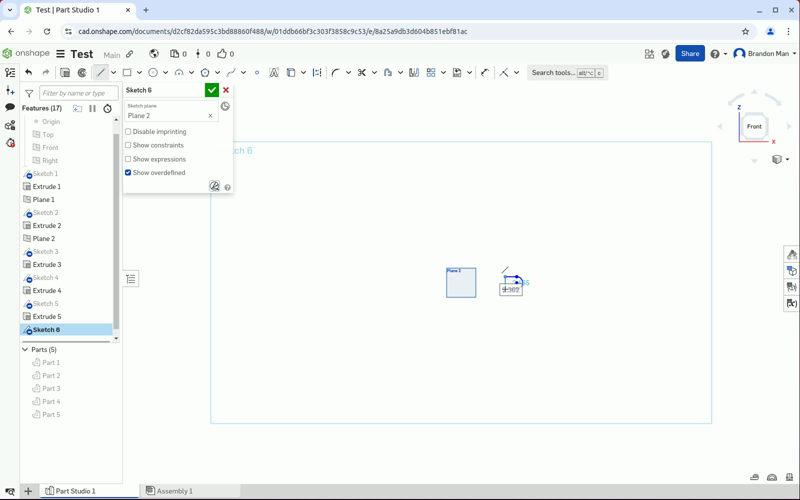
click(505, 288)
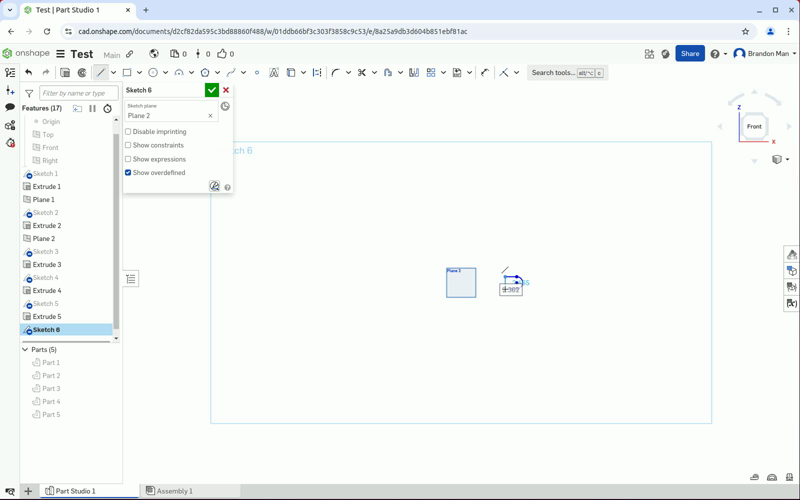
key(esc)
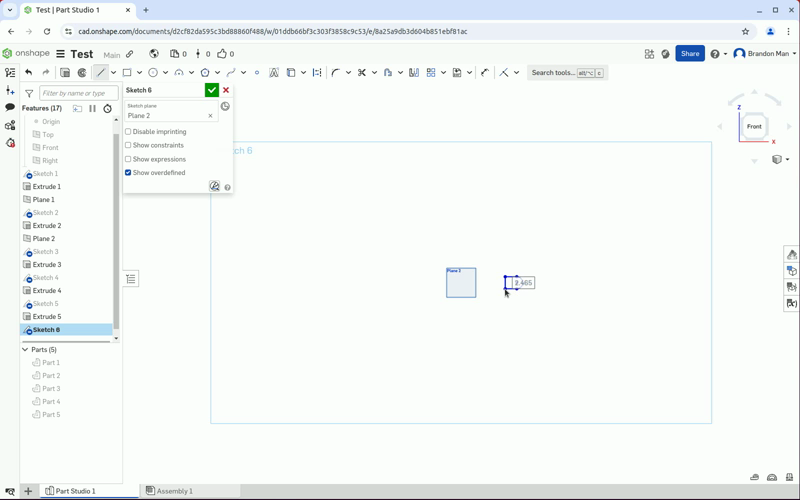
mouse_move(518, 279)
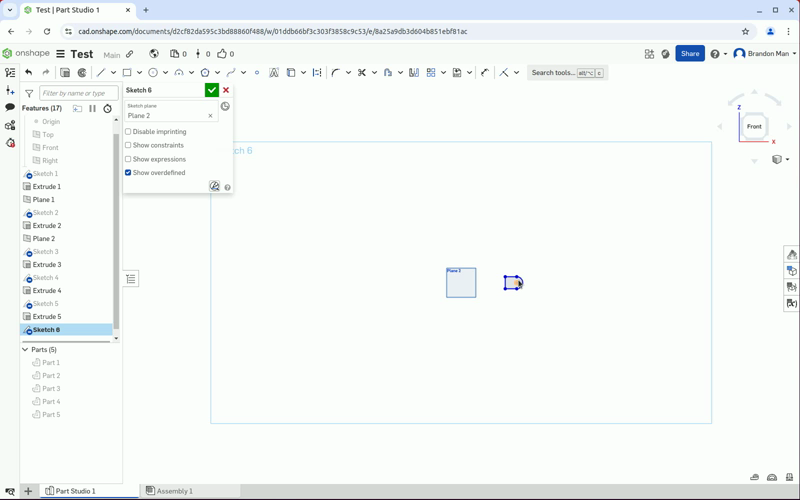
scroll(6)
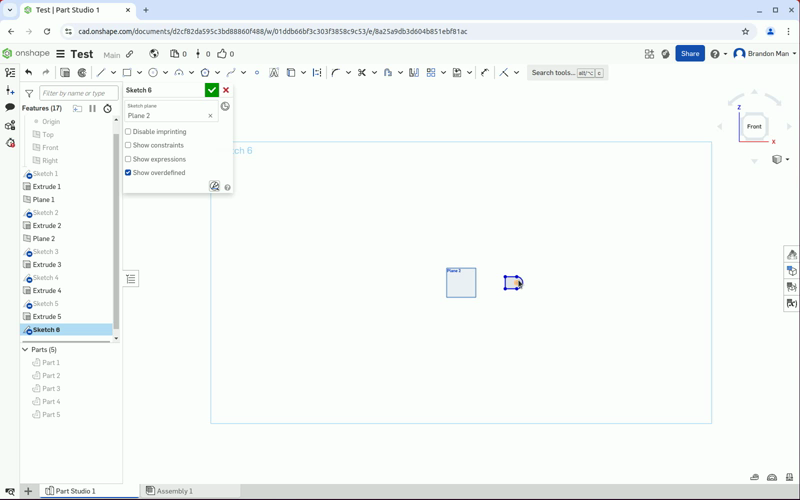
scroll(6)
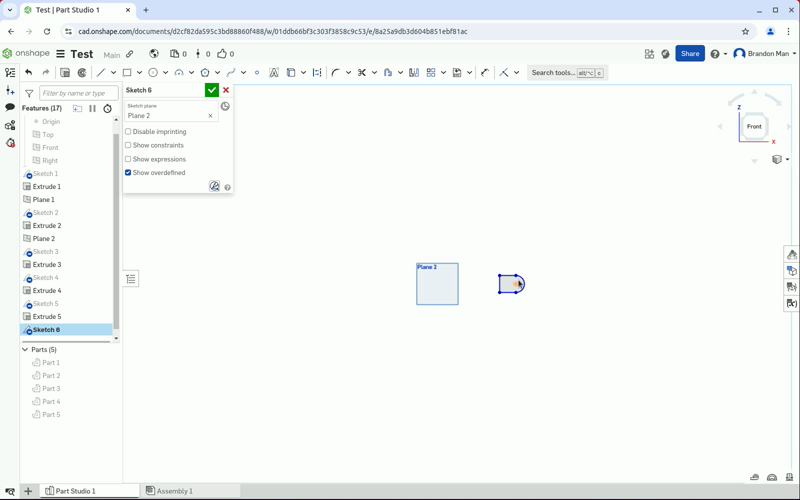
scroll(6)
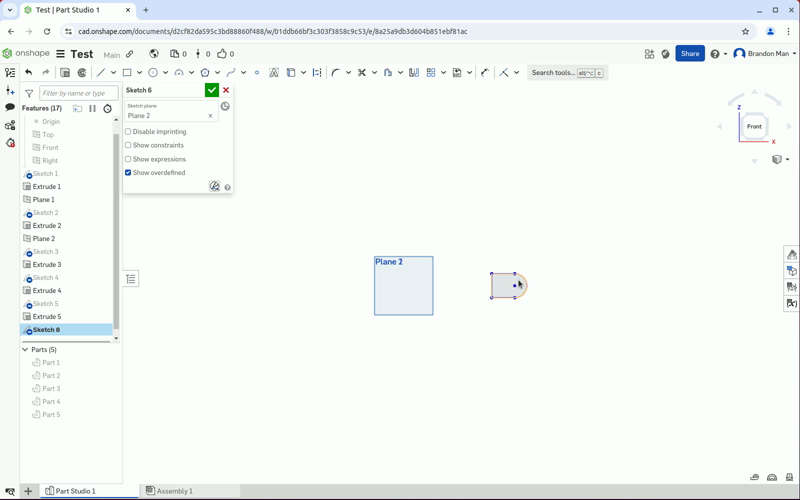
scroll(6)
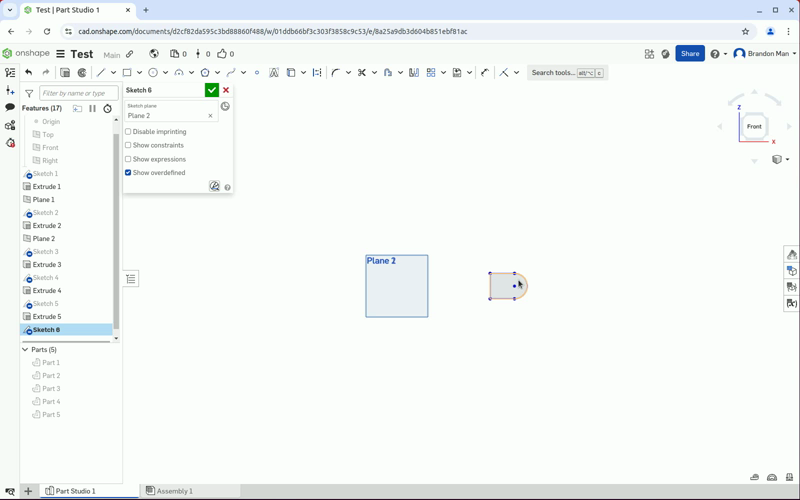
scroll(6)
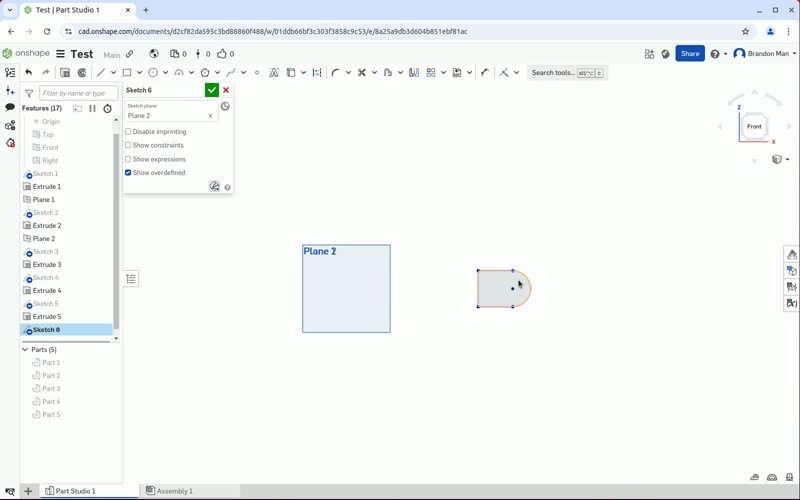
scroll(6)
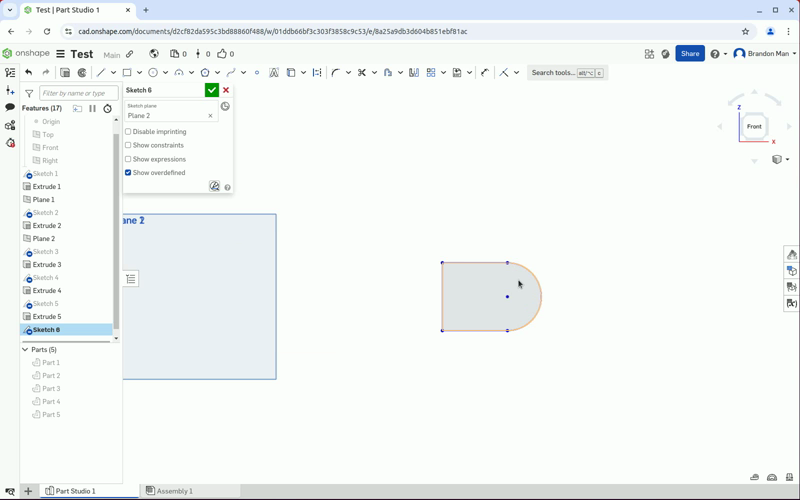
scroll(6)
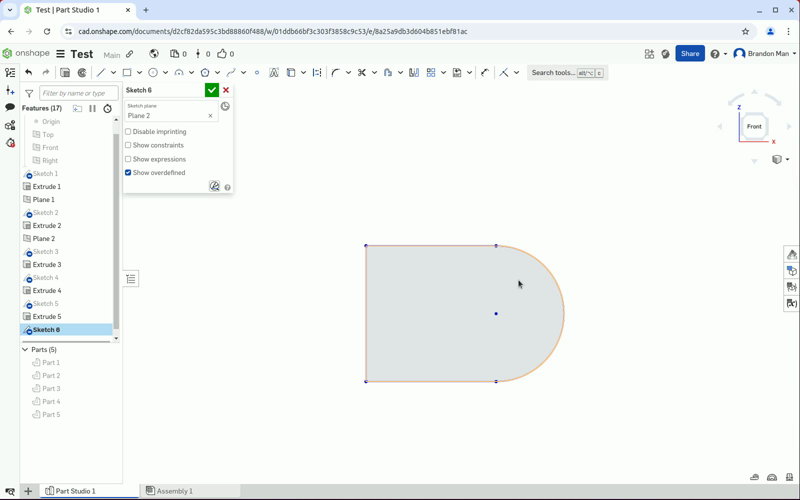
click(518, 279)
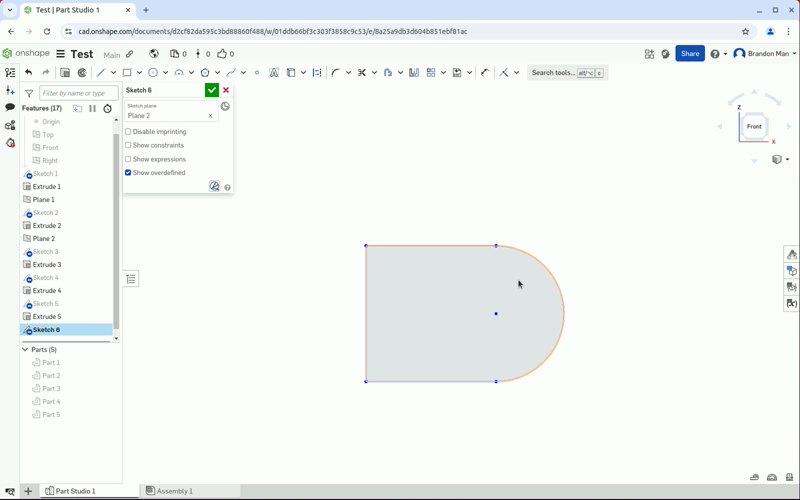
scroll(-6)
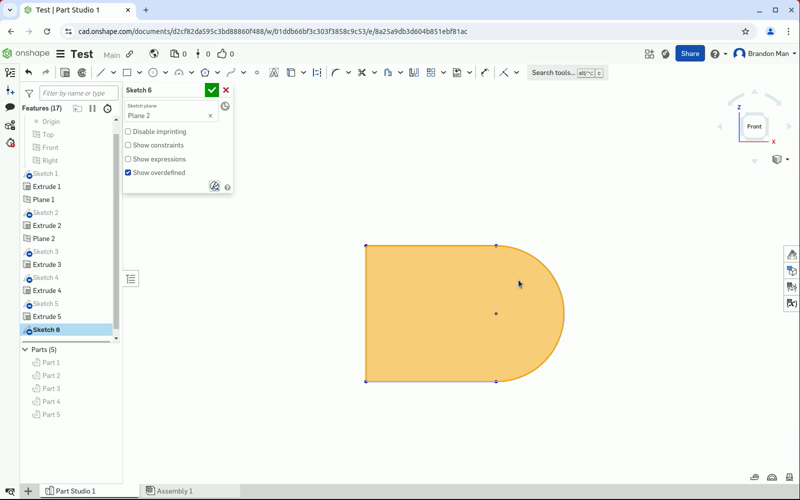
scroll(-6)
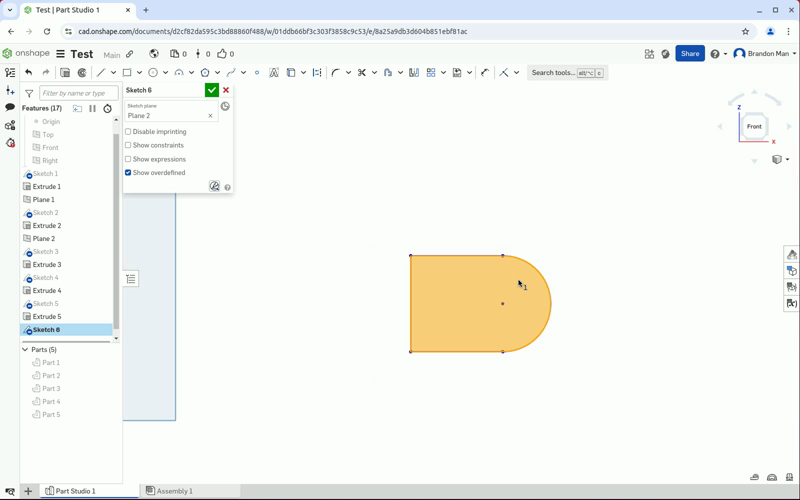
scroll(-6)
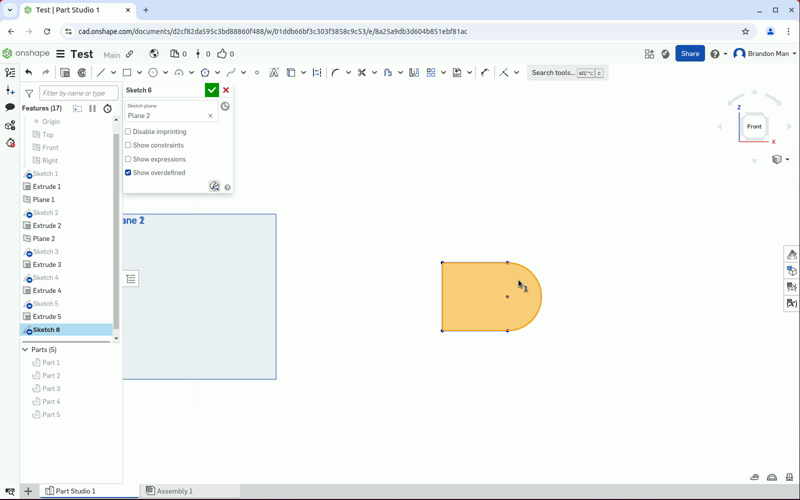
scroll(-6)
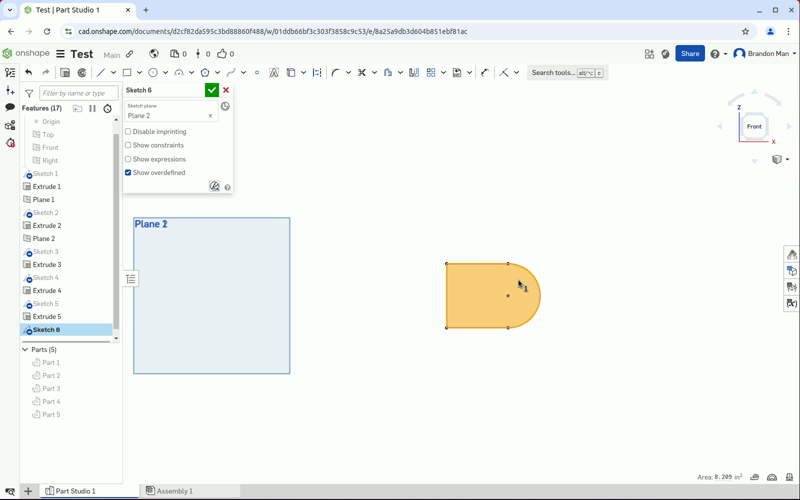
scroll(-6)
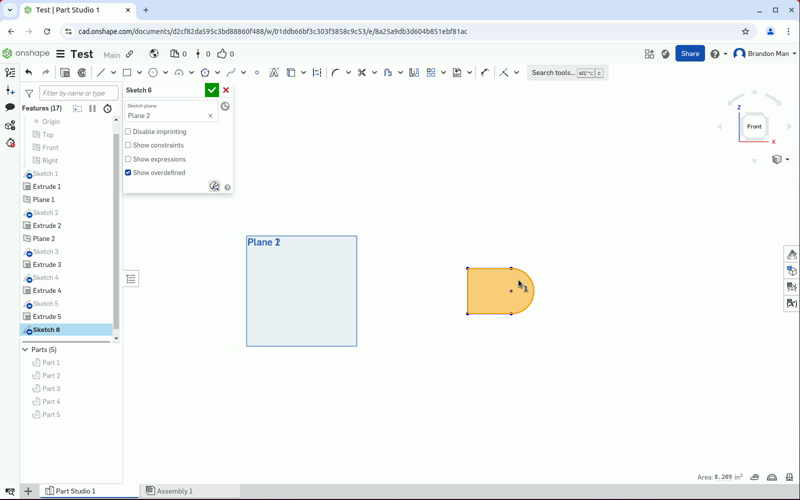
scroll(-6)
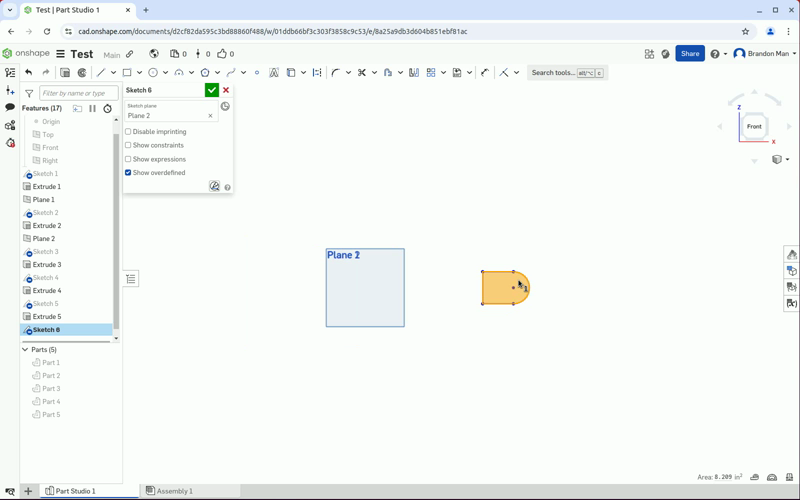
scroll(-6)
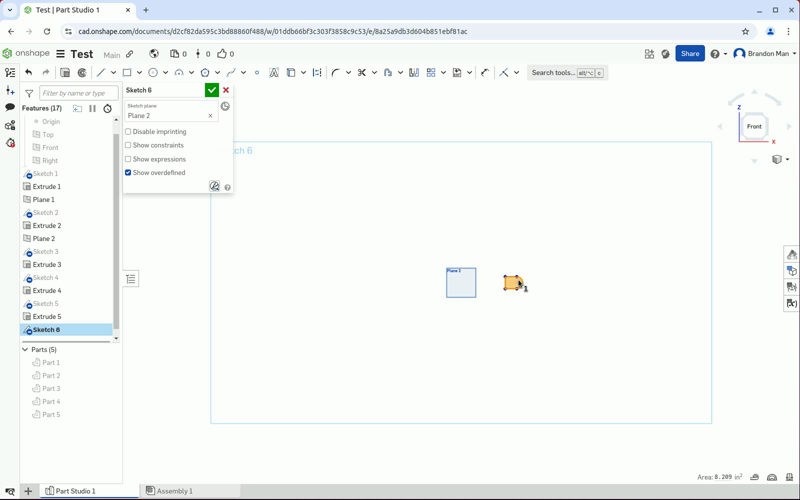
mouse_move(73, 352)
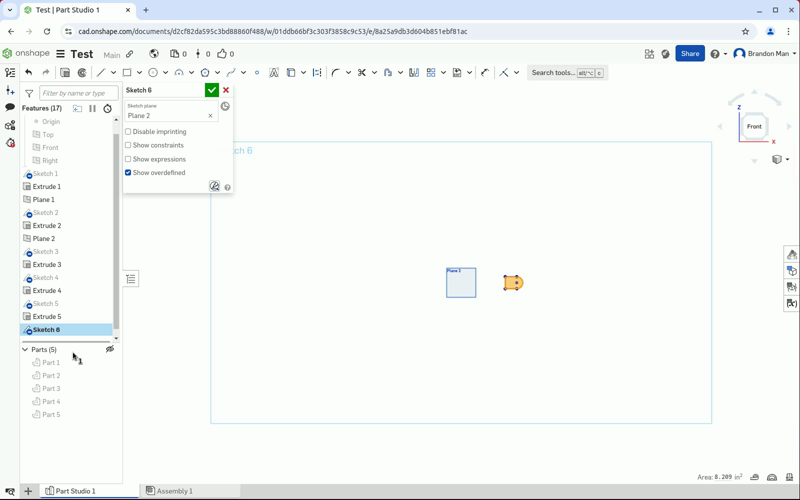
key(shift+y)
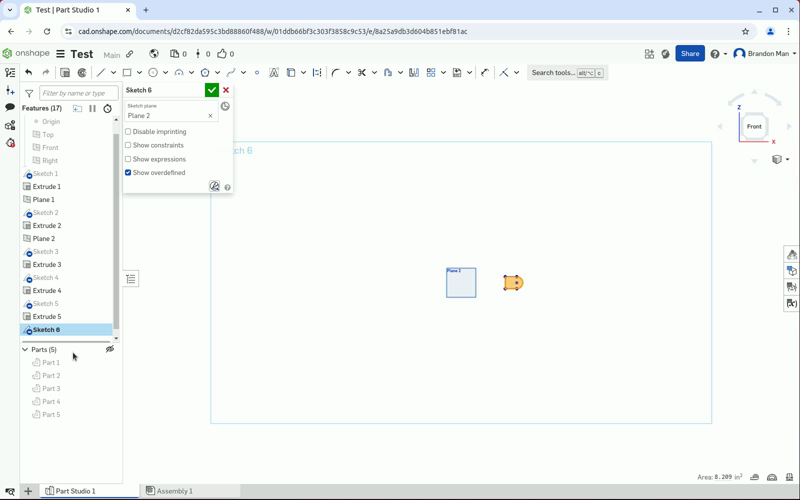
key(shift+e)
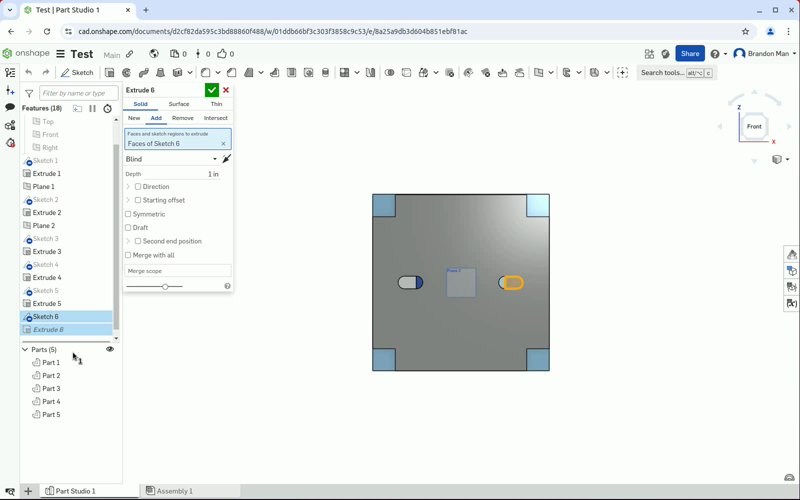
mouse_move(143, 106)
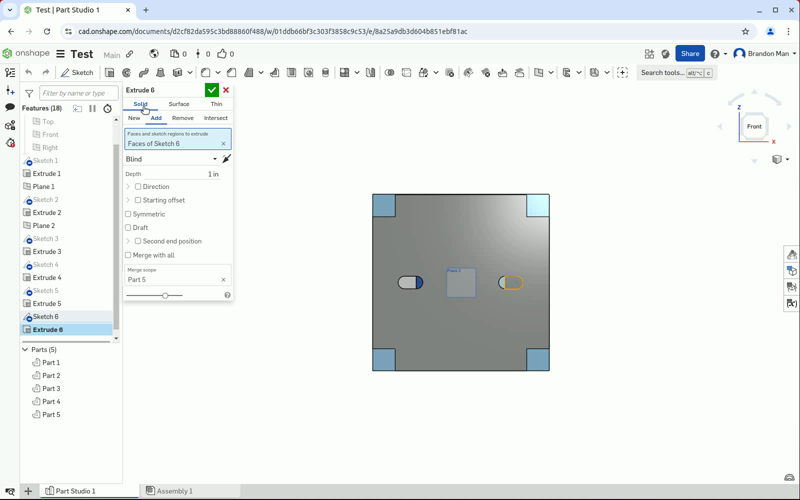
click(143, 106)
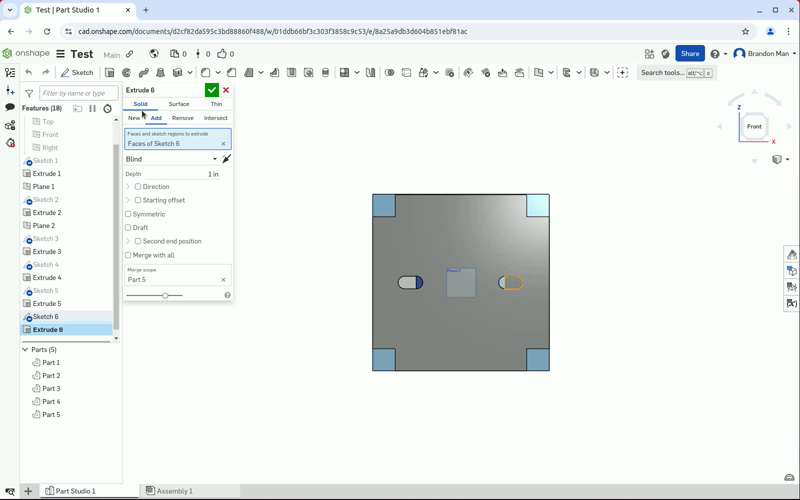
mouse_move(137, 120)
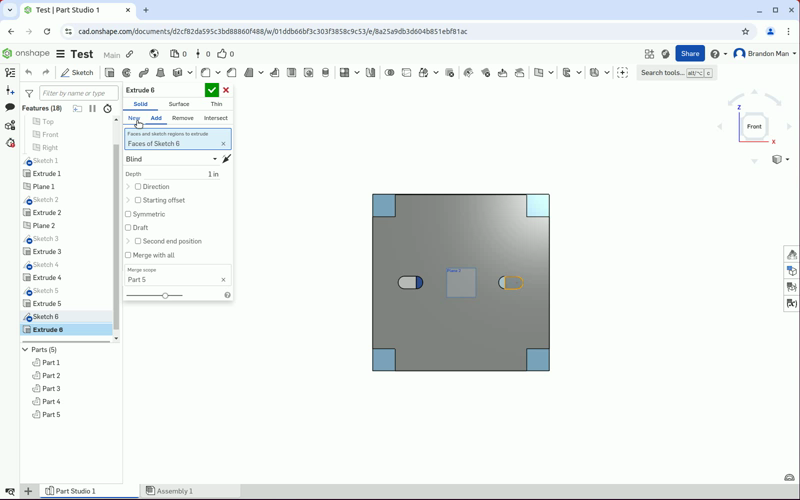
click(137, 120)
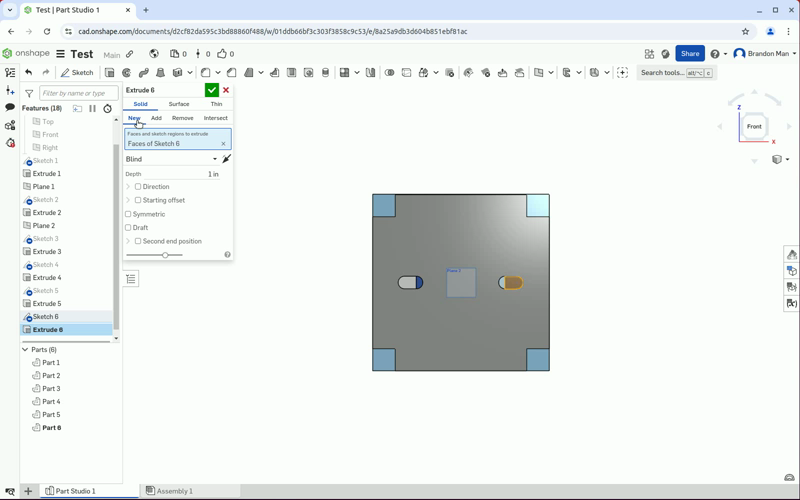
key(tab, 4)
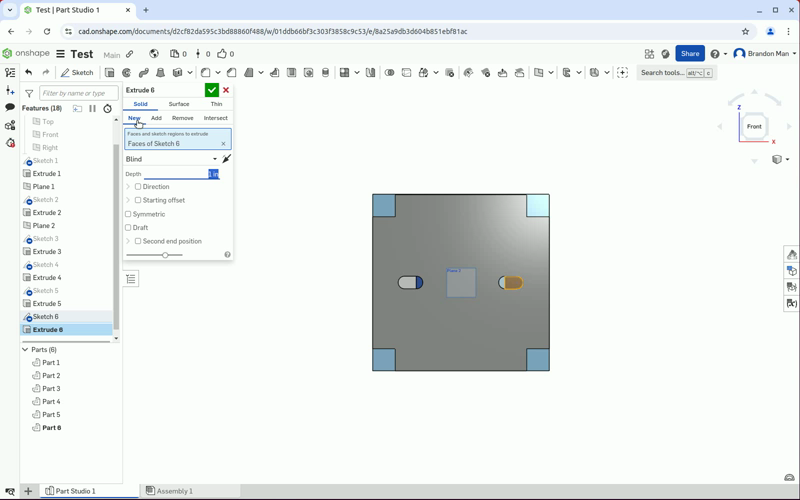
text(5.777)
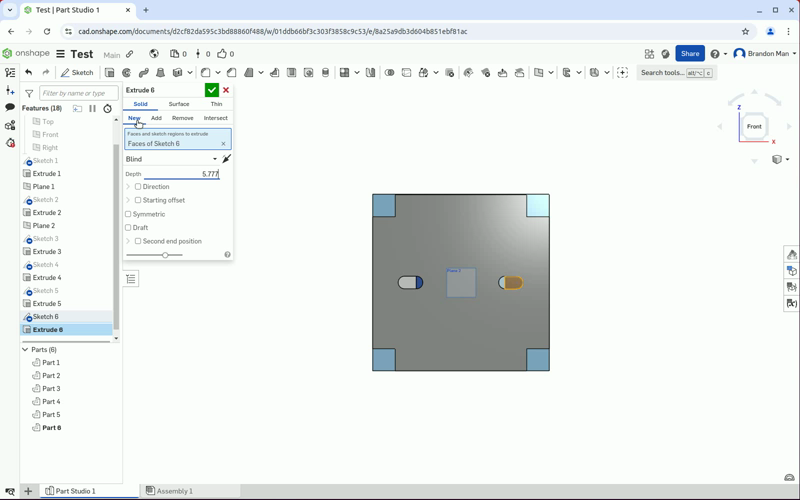
key(enter)
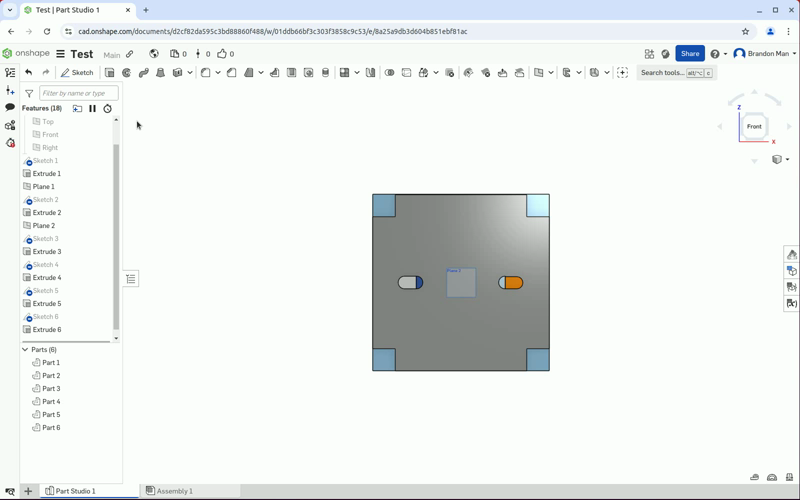
key(shift+h)
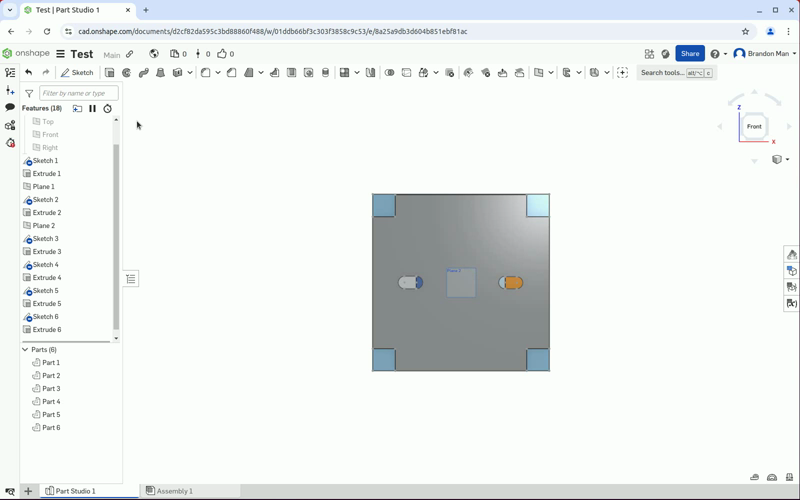
key(shift+h)
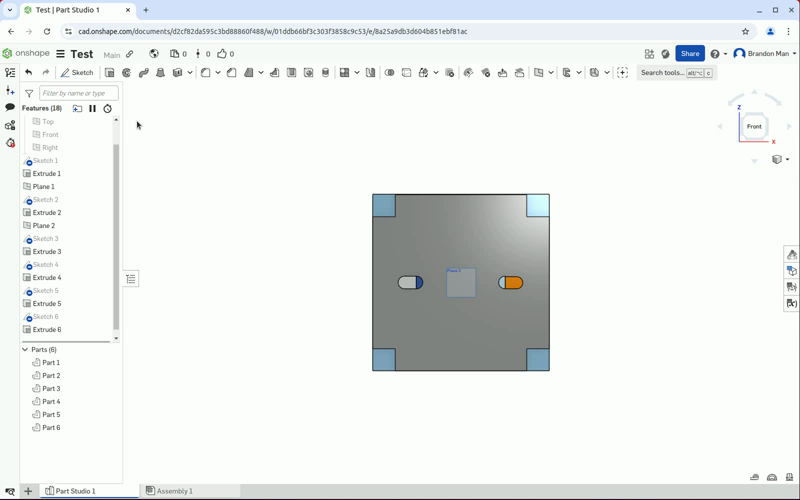
mouse_move(69, 163)
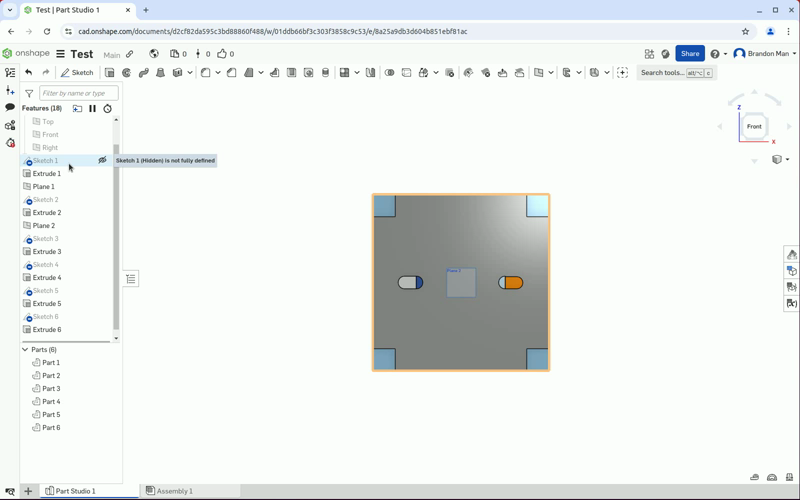
click(69, 163)
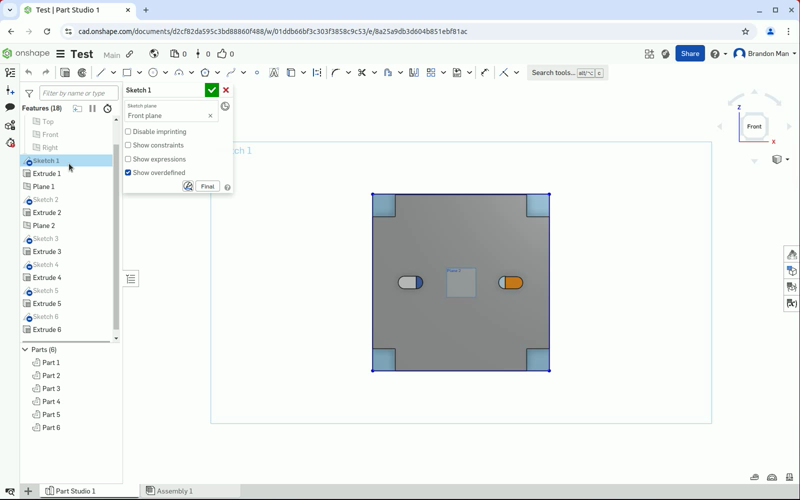
mouse_move(229, 92)
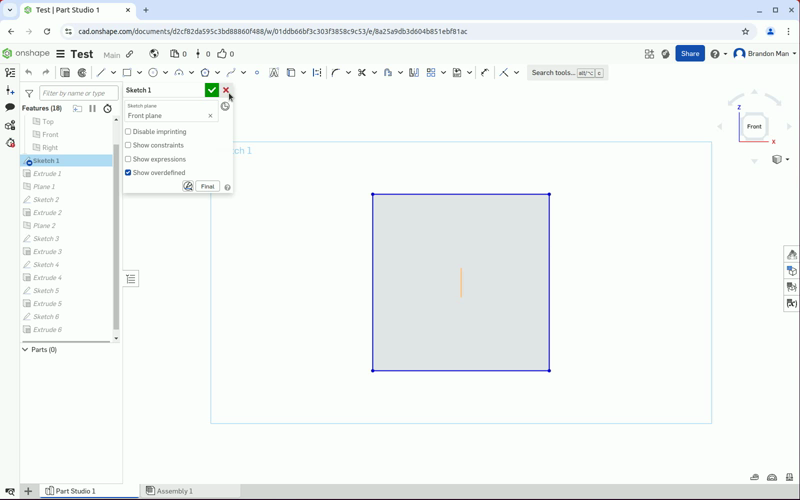
click(229, 92)
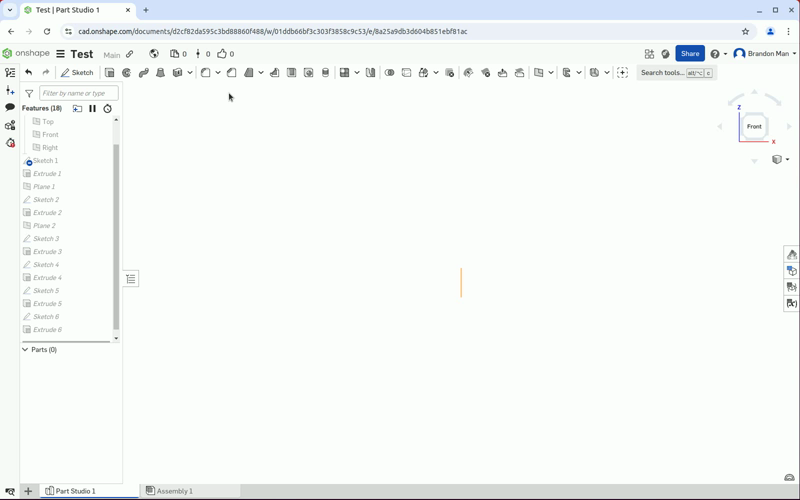
key(shift+s)
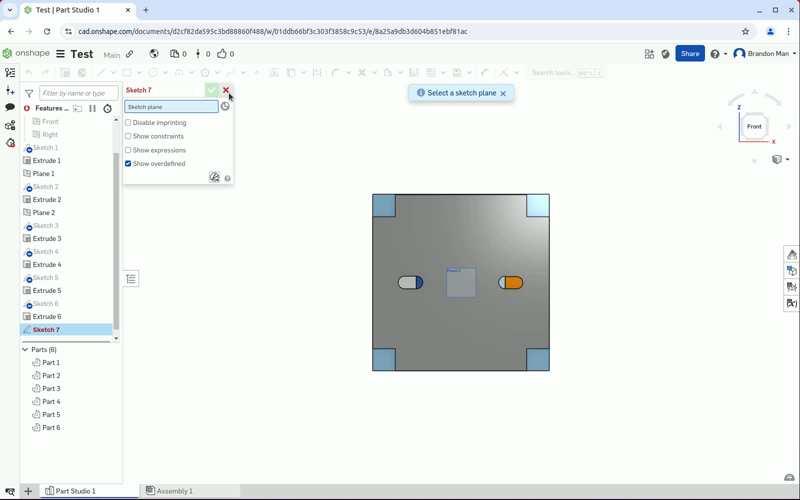
mouse_move(69, 215)
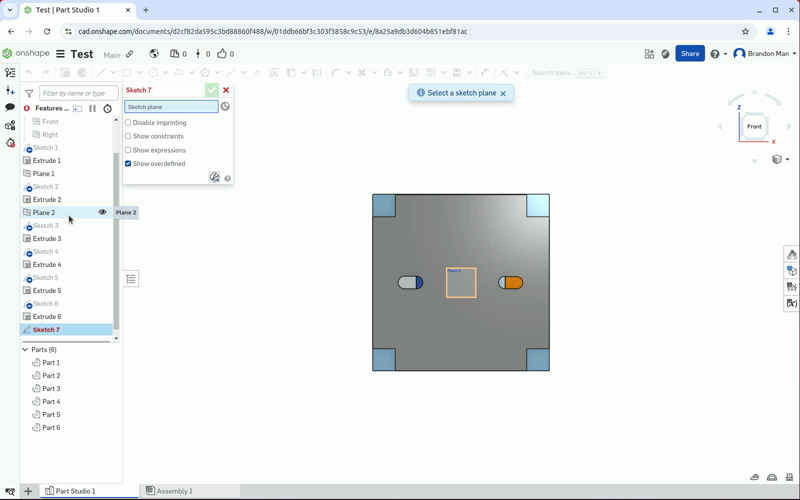
click(69, 215)
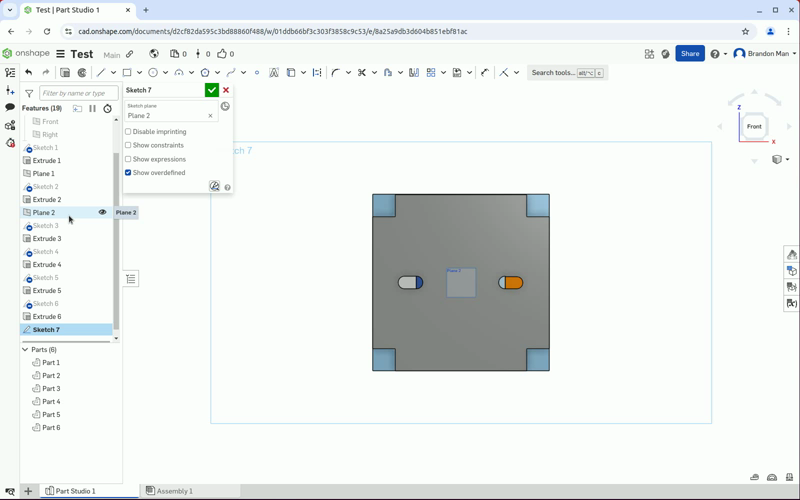
mouse_move(73, 352)
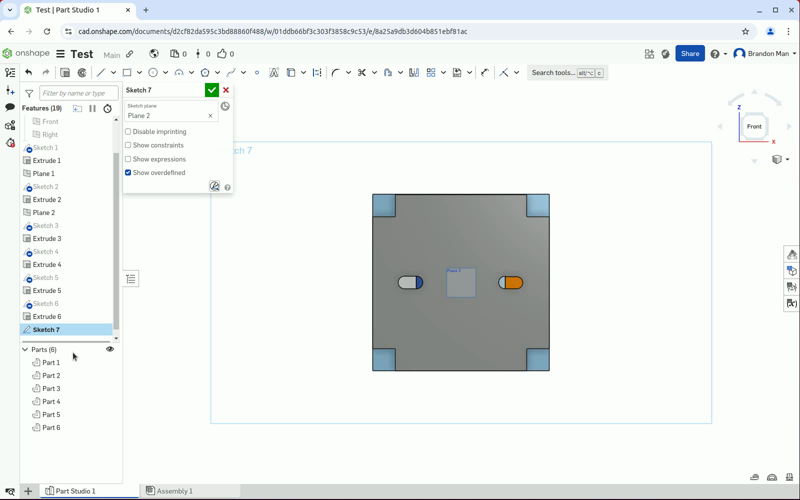
key(y)
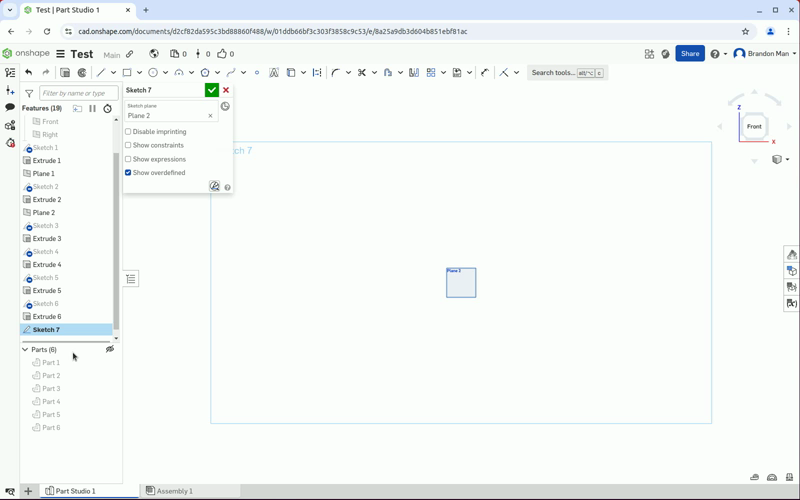
key(l)
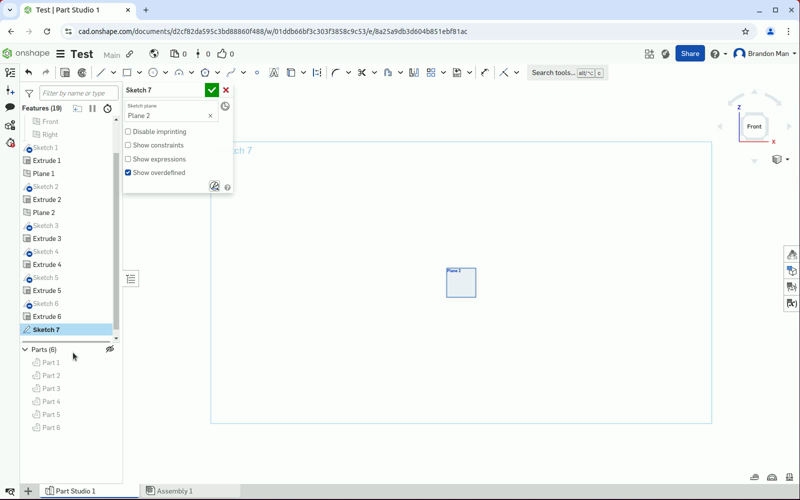
key_down(shift)
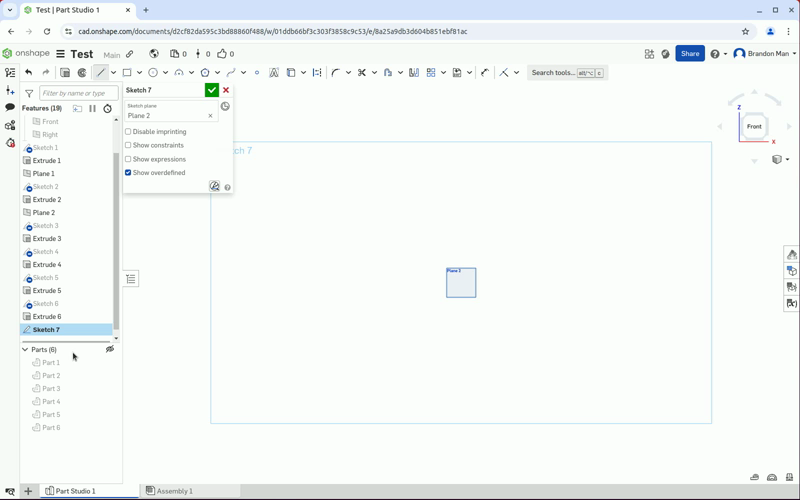
mouse_move(416, 327)
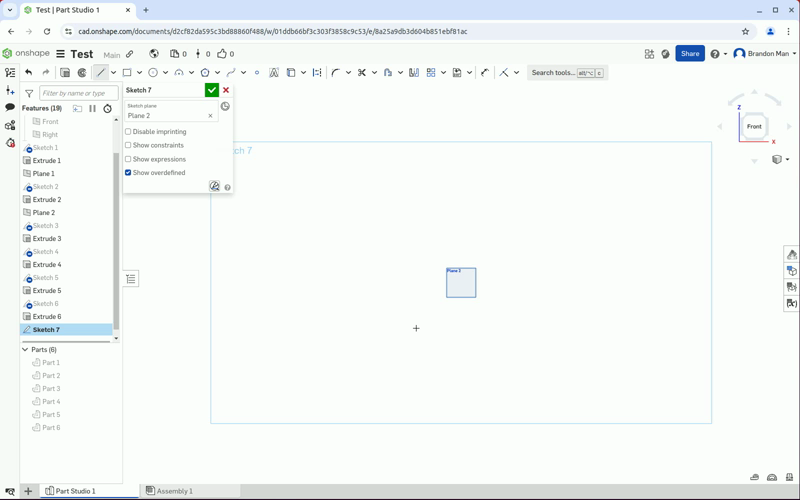
click(416, 327)
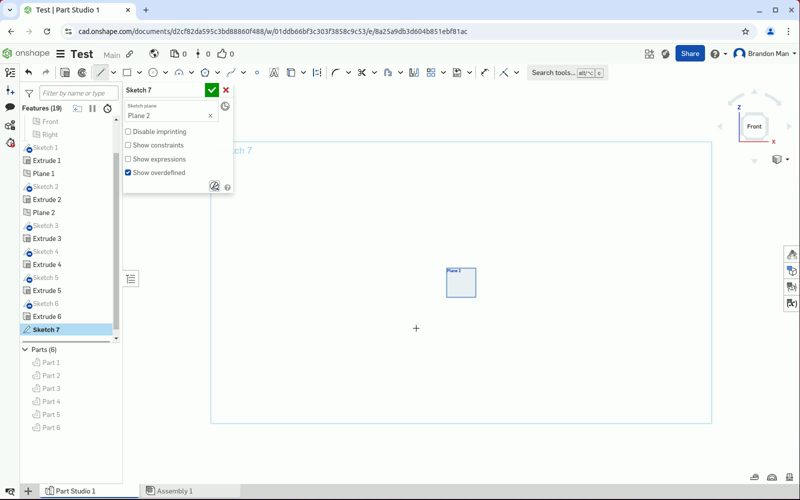
key_up(shift)
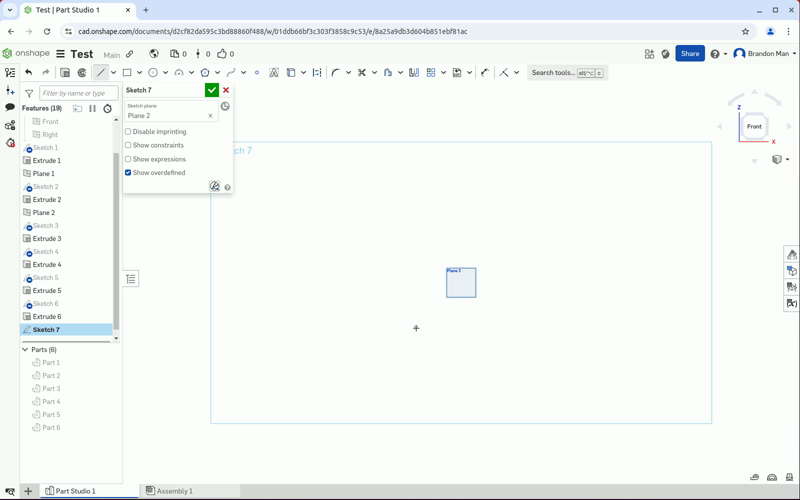
key_down(shift)
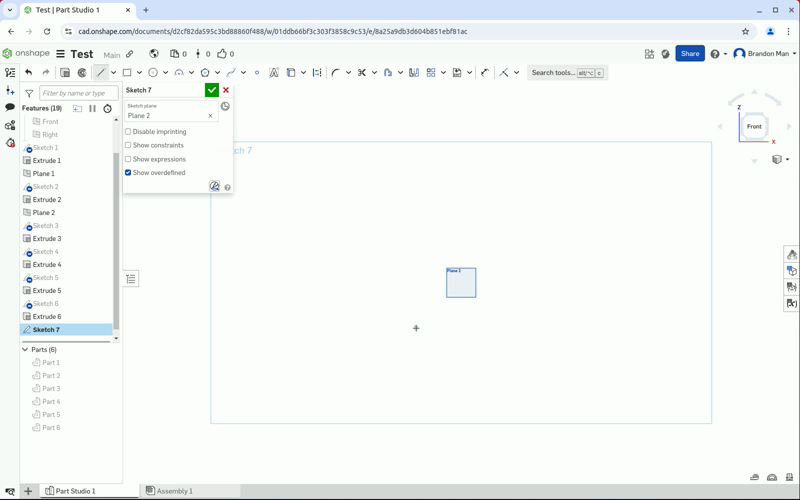
mouse_move(505, 327)
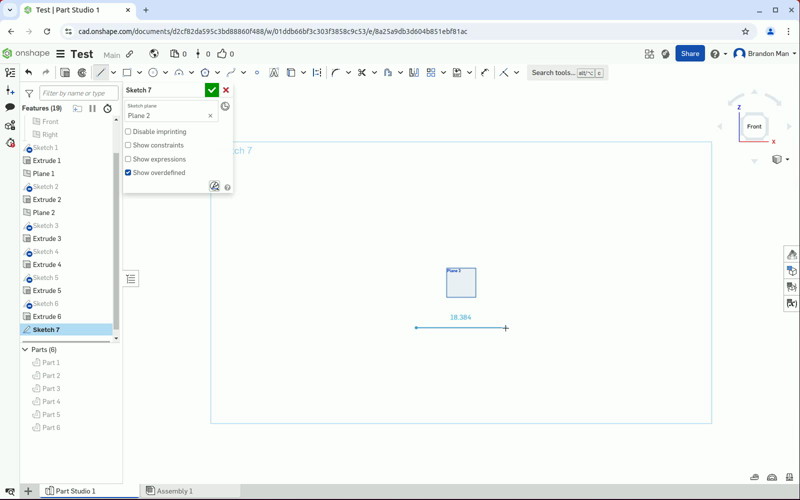
click(505, 327)
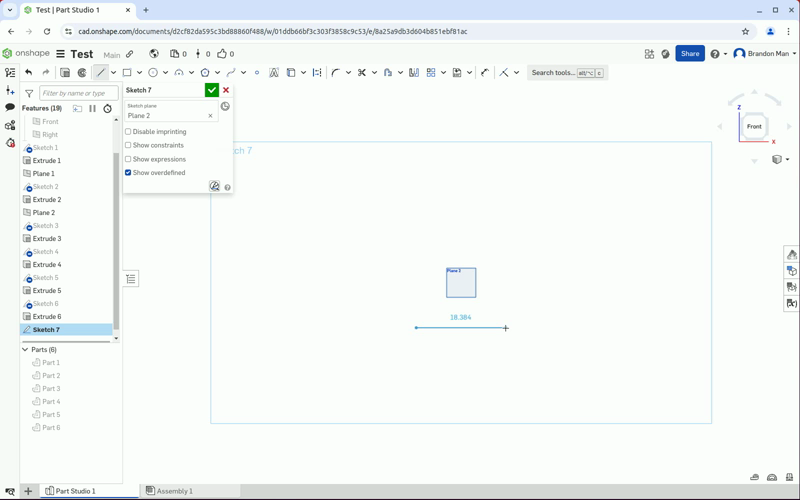
key_up(shift)
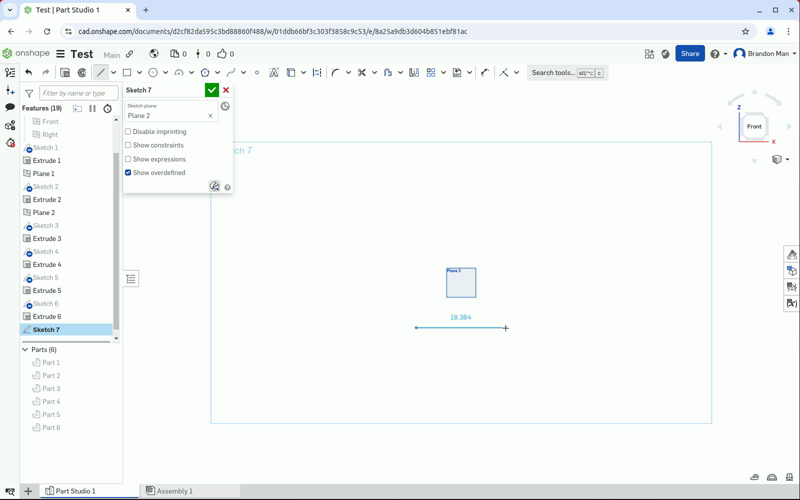
key_down(shift)
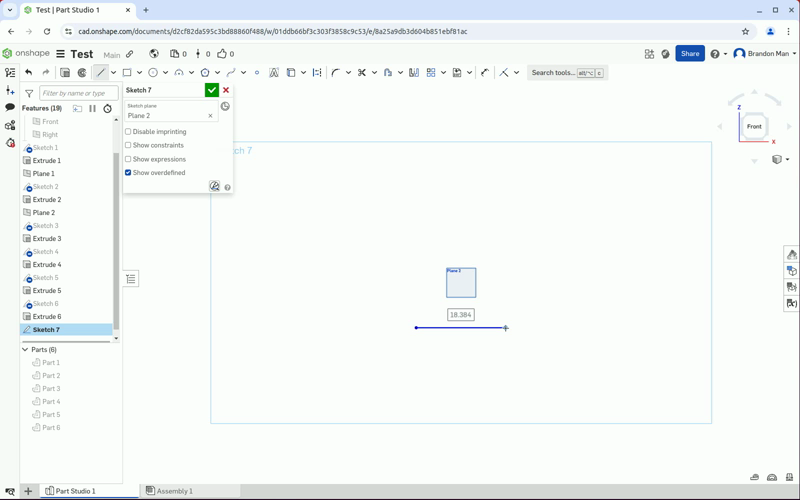
mouse_move(535, 327)
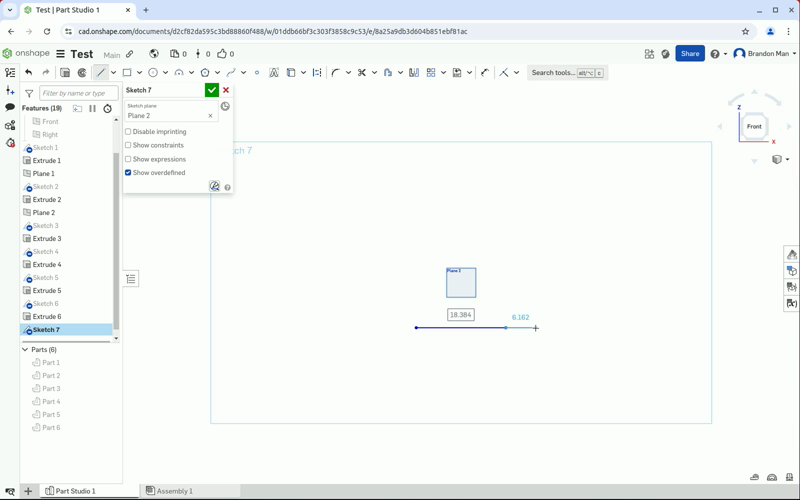
mouse_move(505, 288)
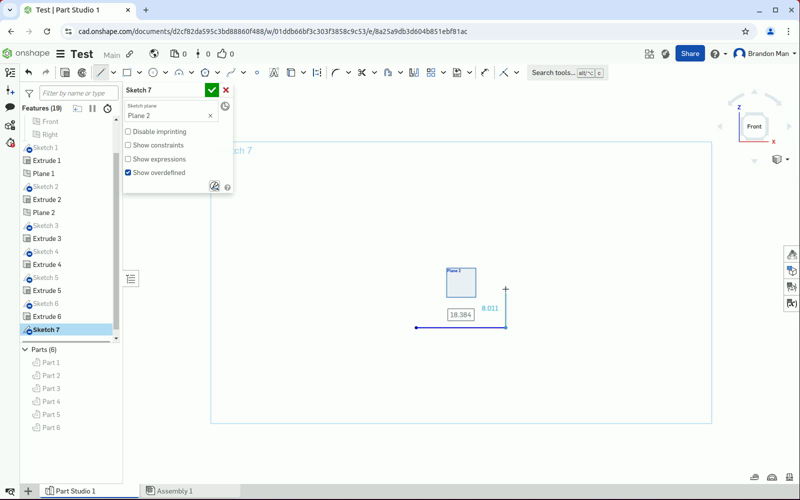
click(505, 288)
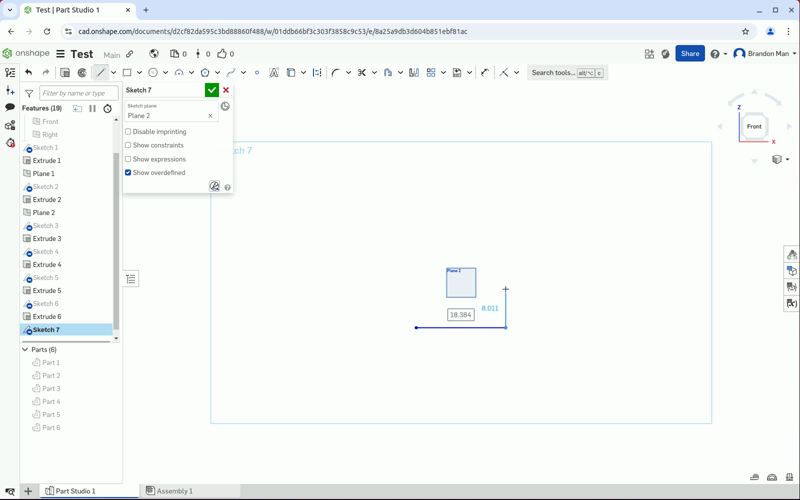
key_up(shift)
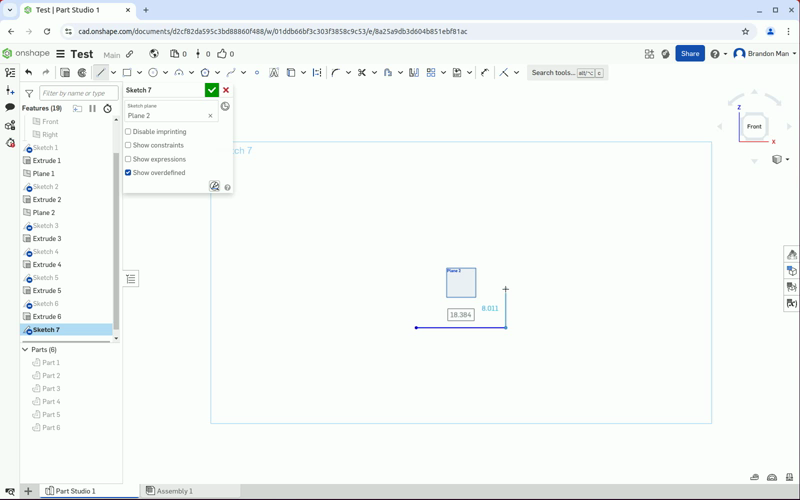
key(esc)
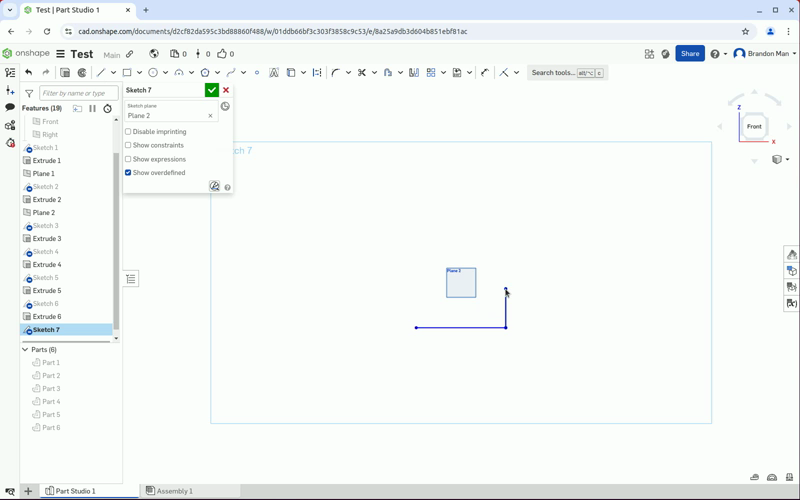
key(a)
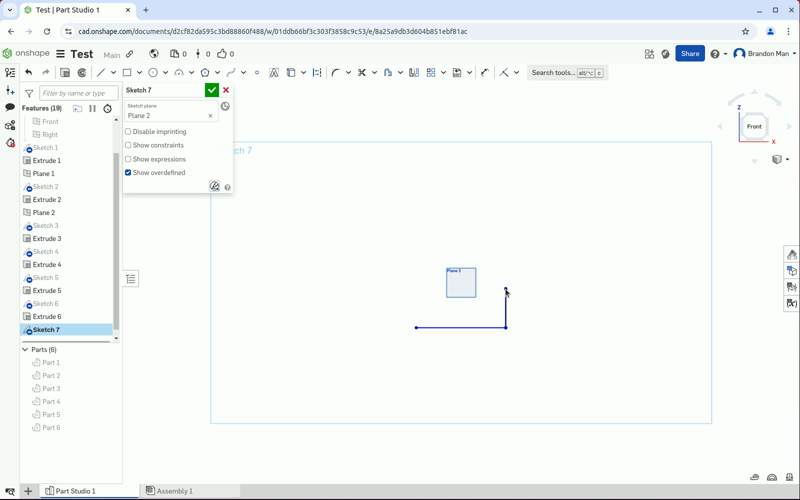
mouse_move(505, 288)
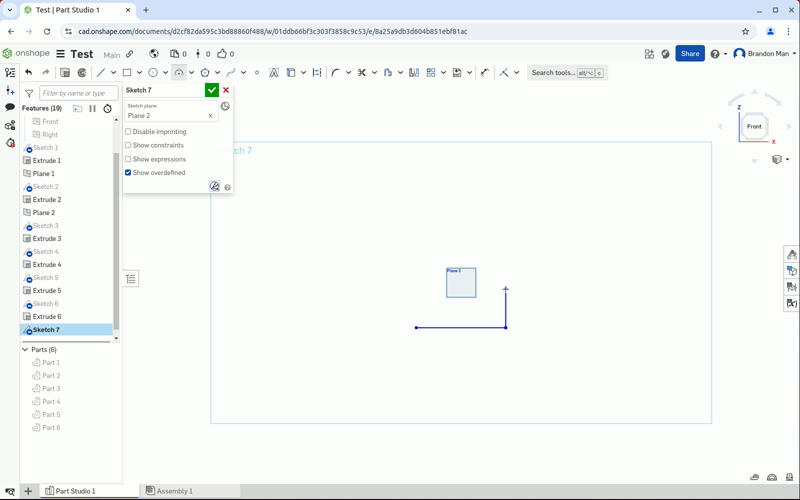
click(505, 288)
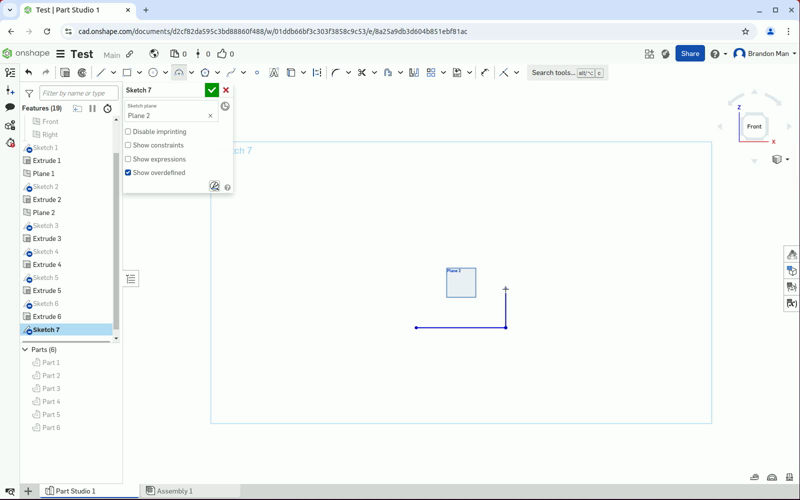
key_down(shift)
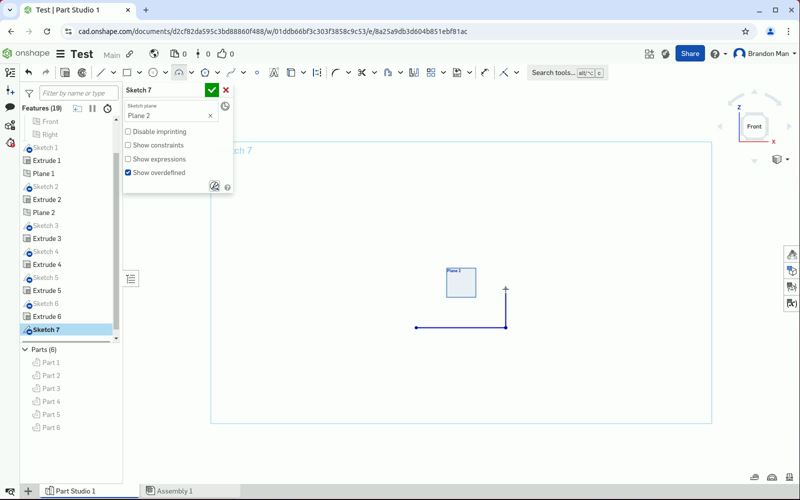
mouse_move(505, 276)
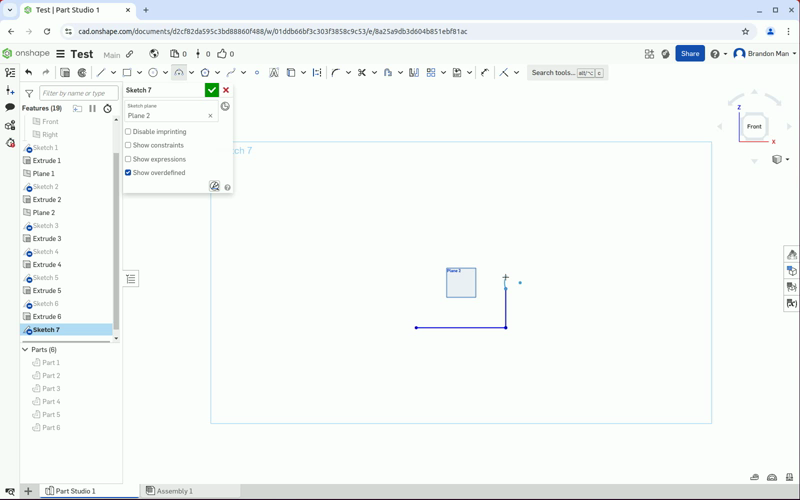
click(505, 276)
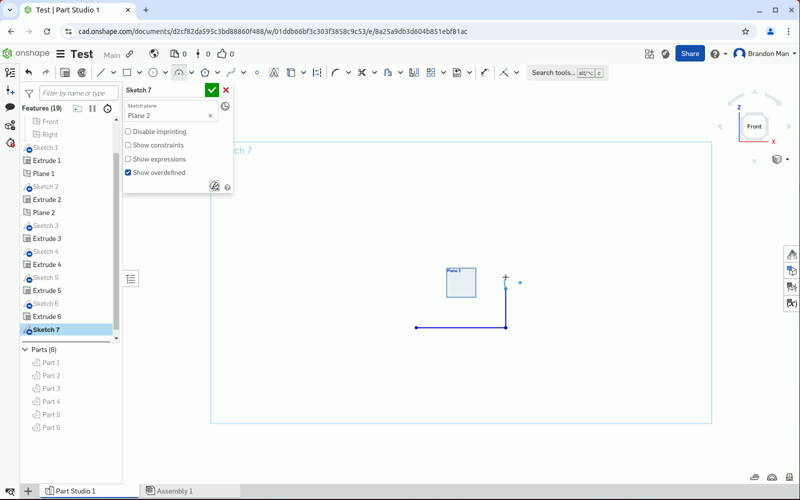
mouse_move(499, 282)
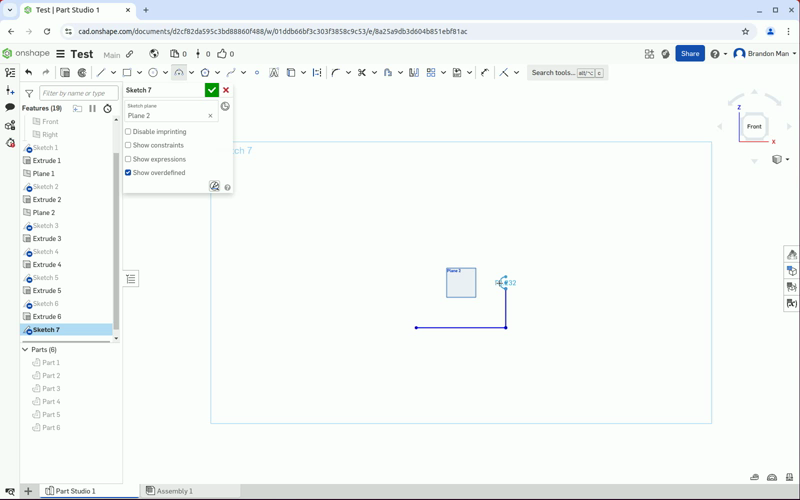
click(499, 282)
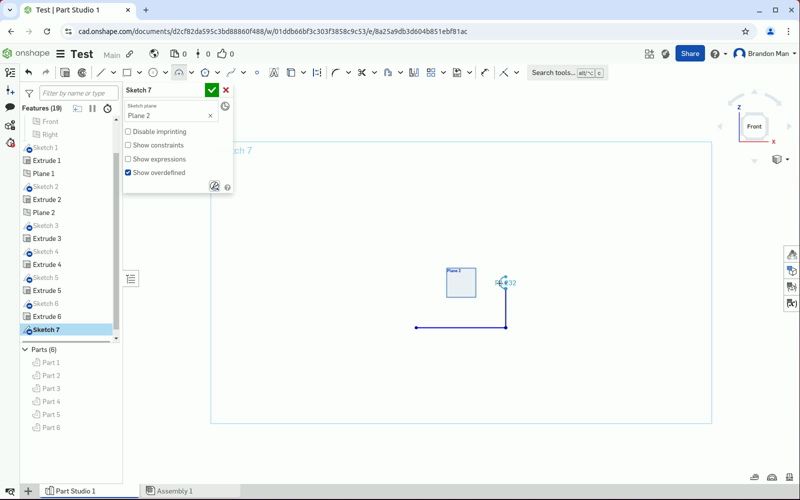
key_up(shift)
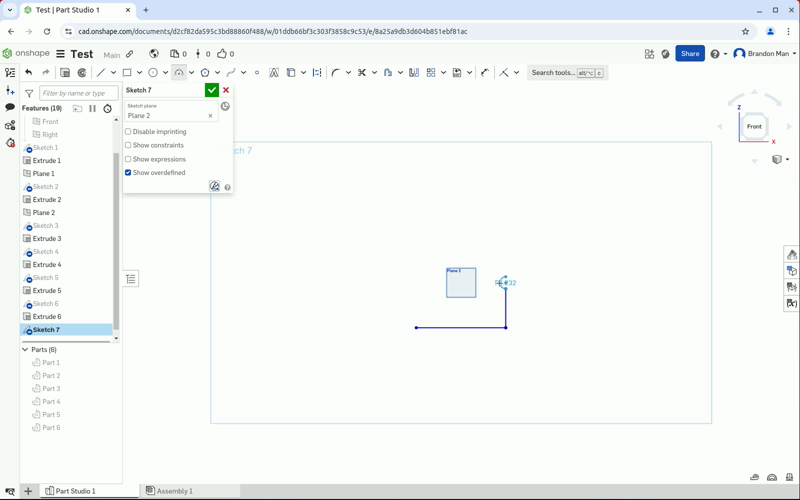
key(esc)
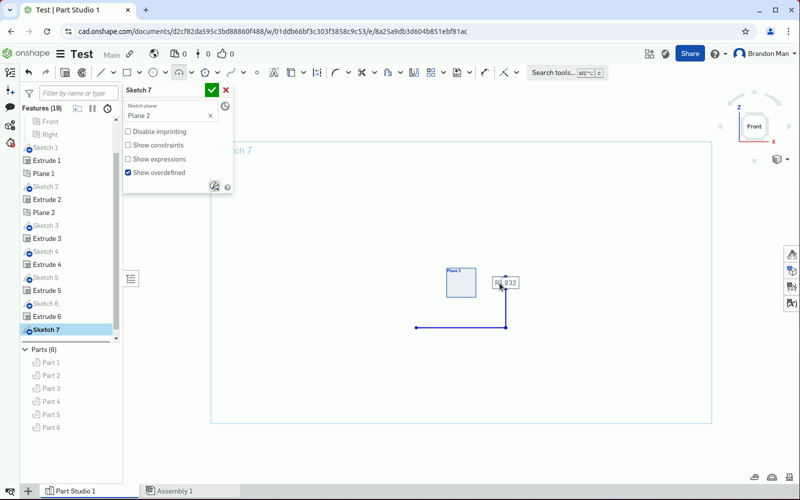
key(l)
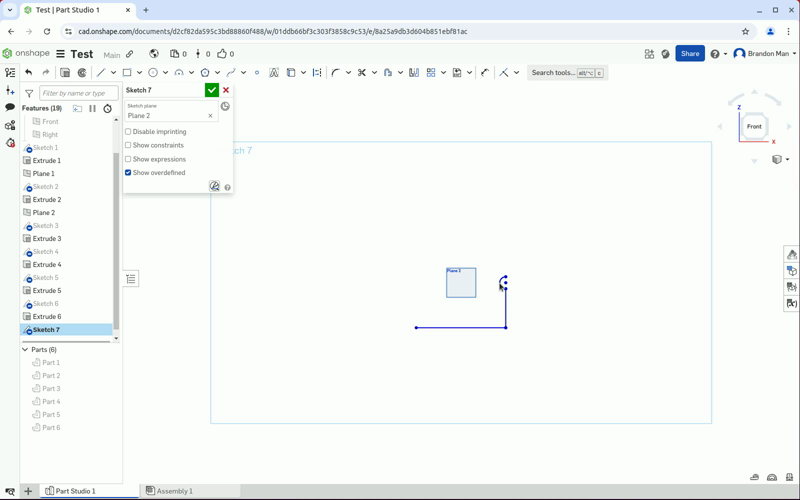
mouse_move(505, 276)
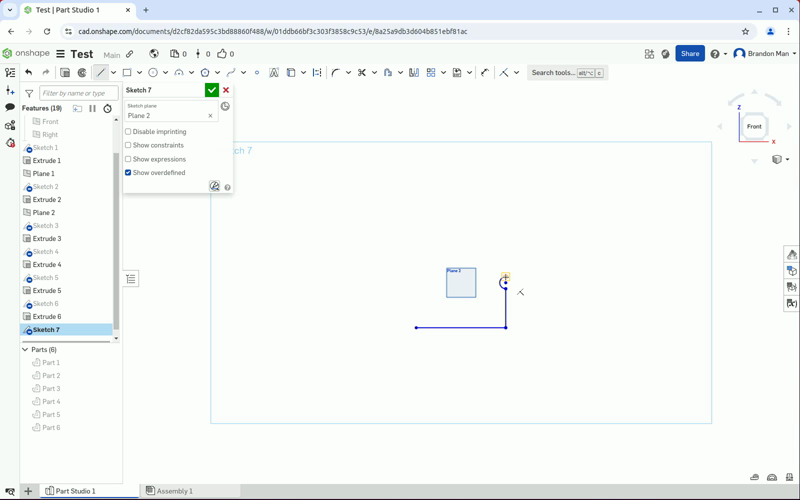
click(505, 276)
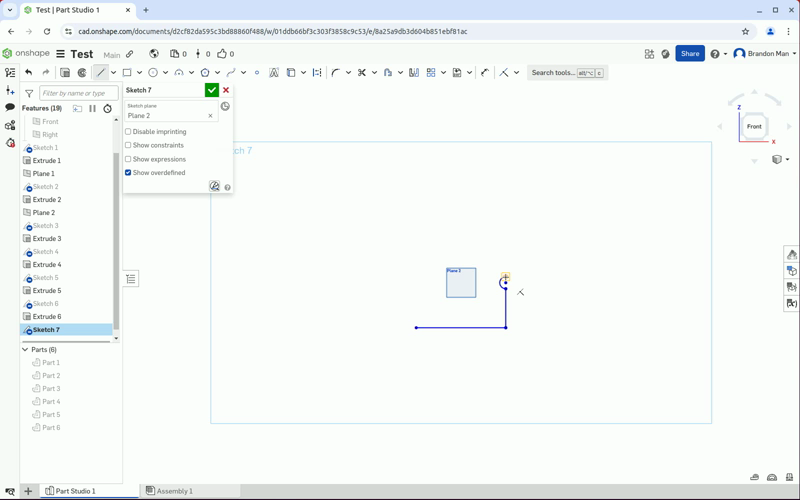
key_down(shift)
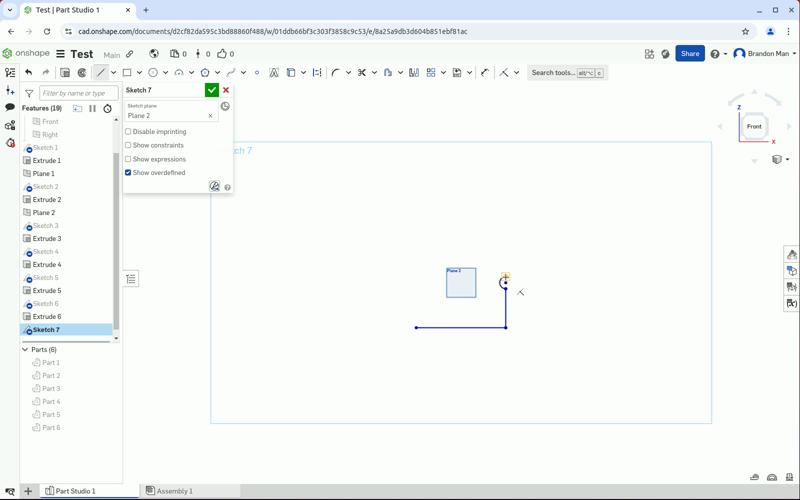
mouse_move(535, 276)
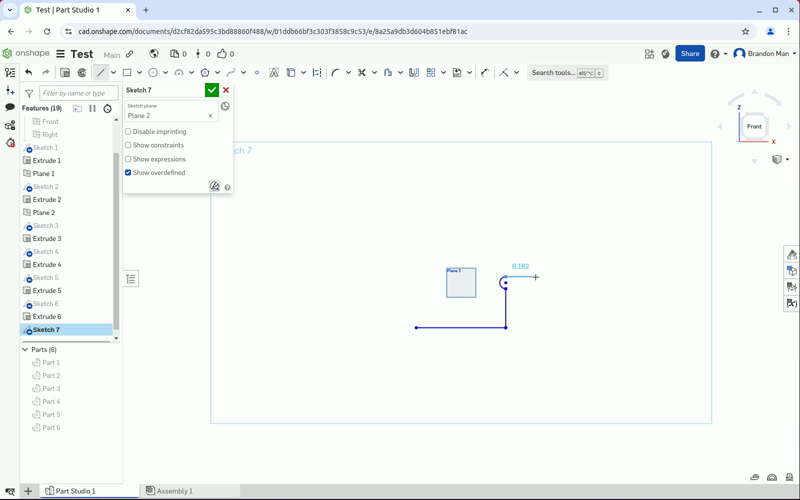
mouse_move(505, 238)
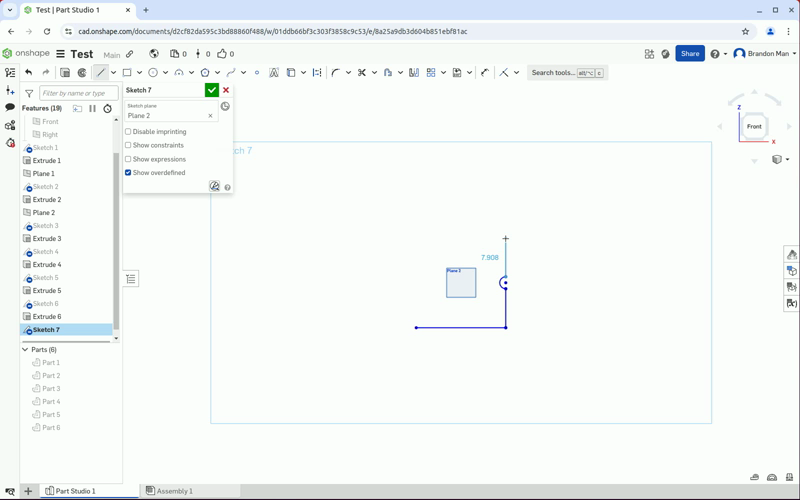
click(505, 238)
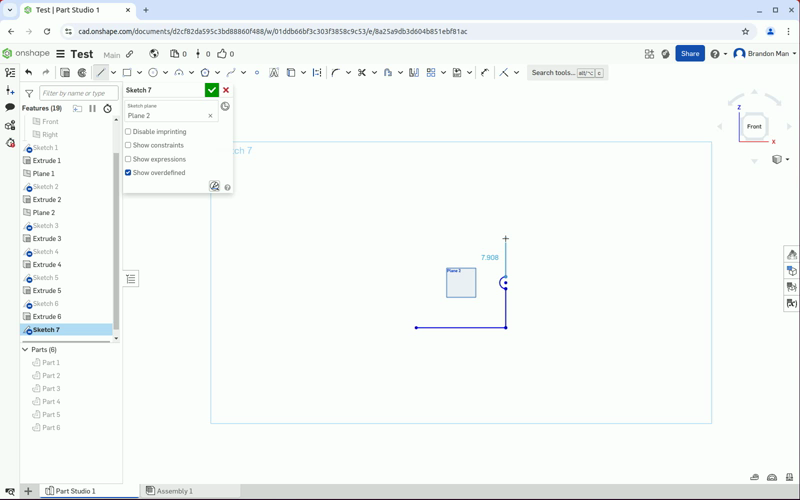
key_up(shift)
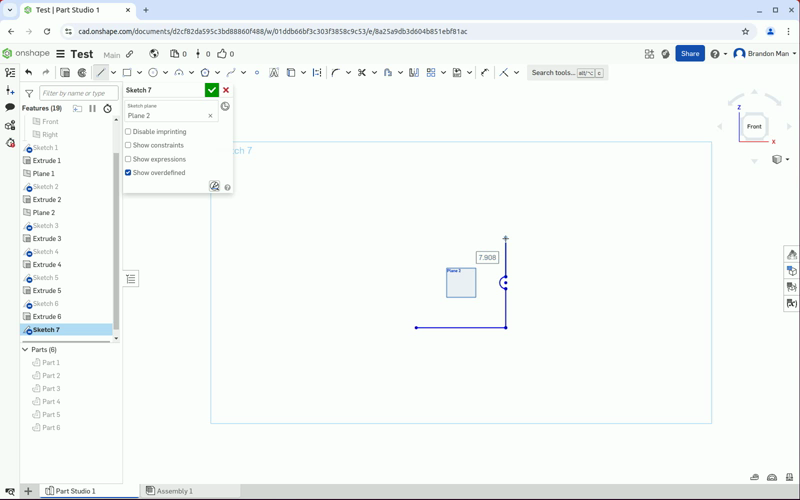
key_down(shift)
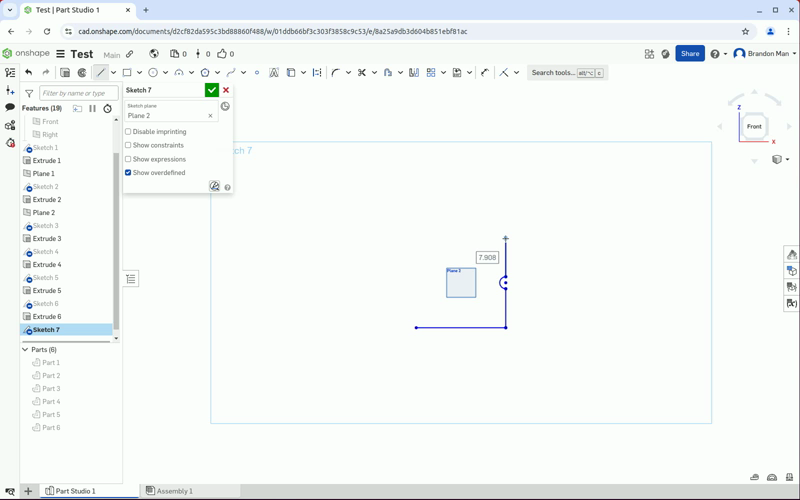
mouse_move(416, 238)
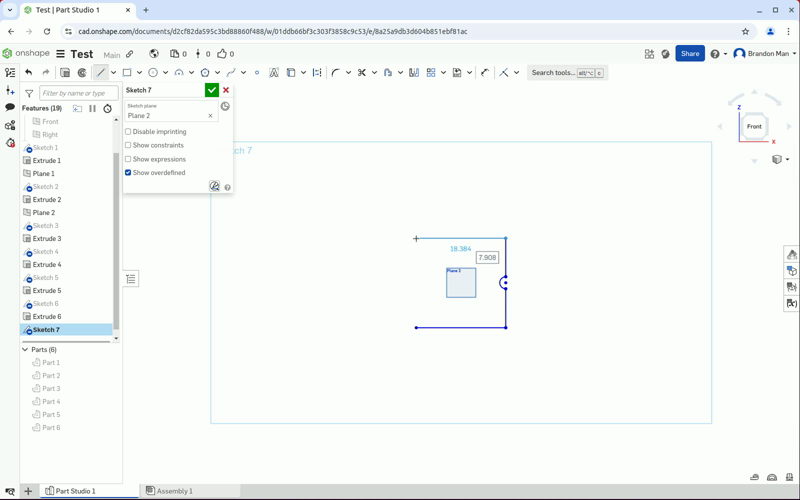
click(416, 238)
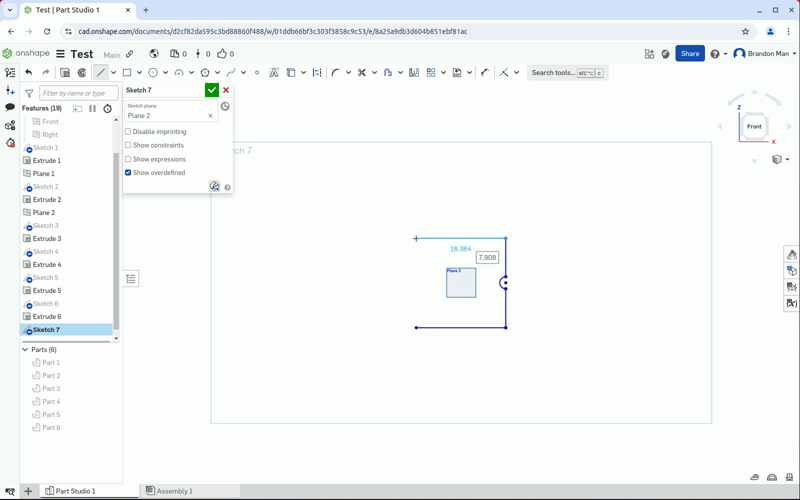
key_up(shift)
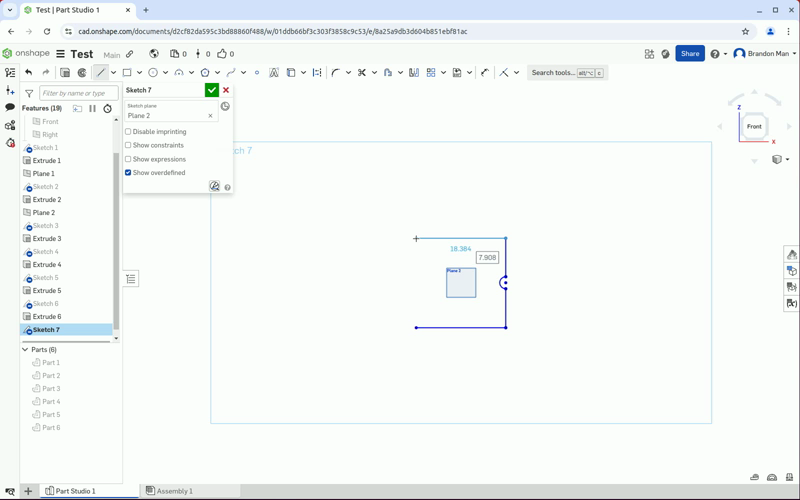
key_down(shift)
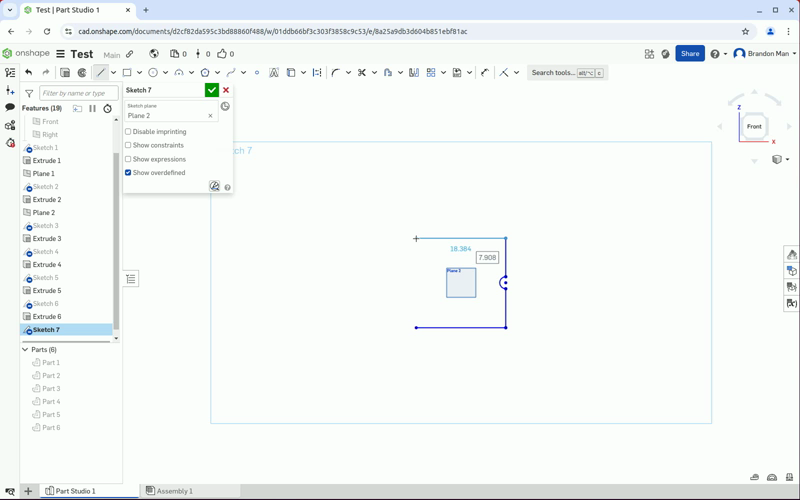
mouse_move(446, 238)
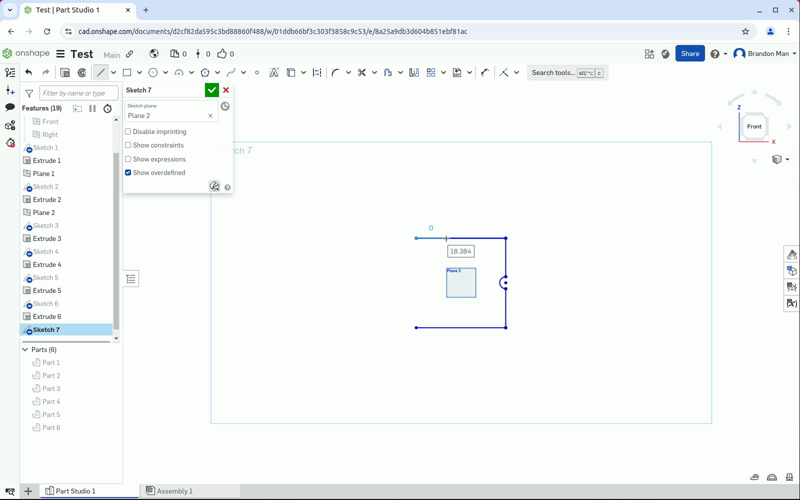
mouse_move(416, 276)
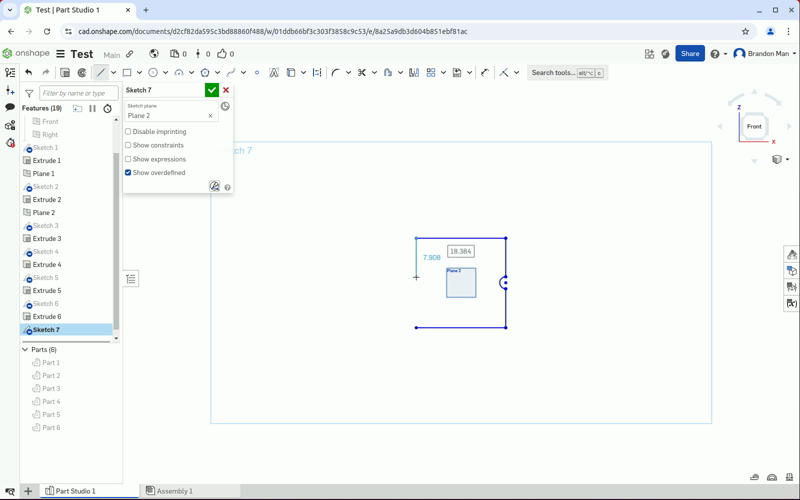
click(416, 276)
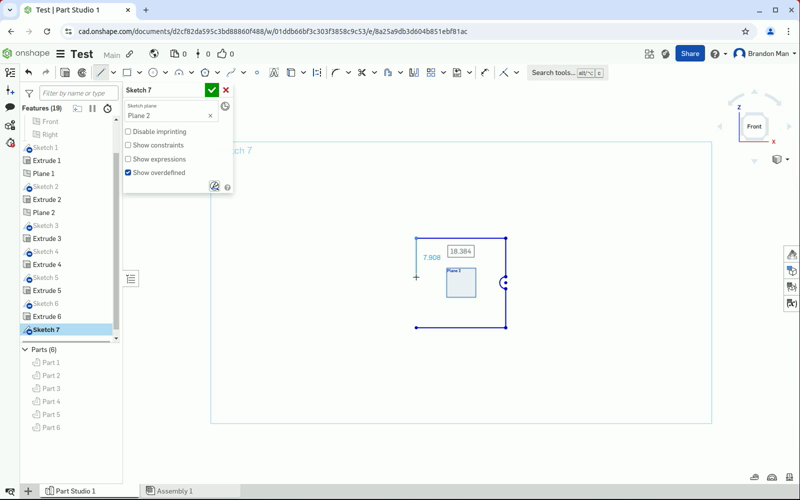
key_up(shift)
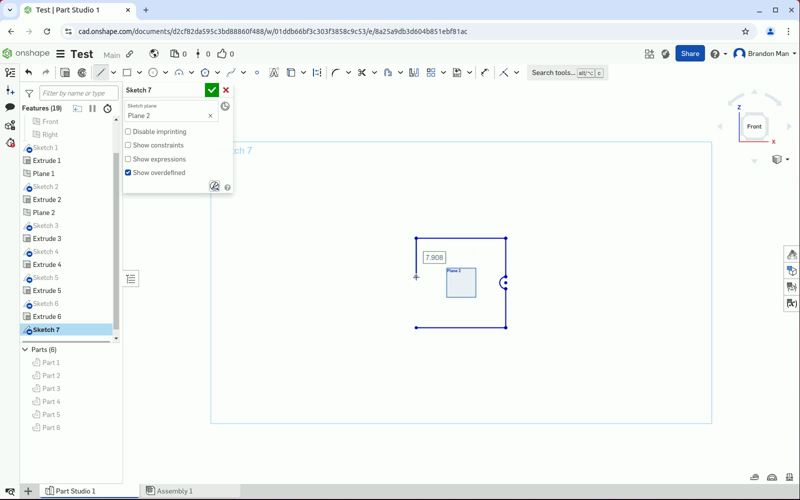
key(esc)
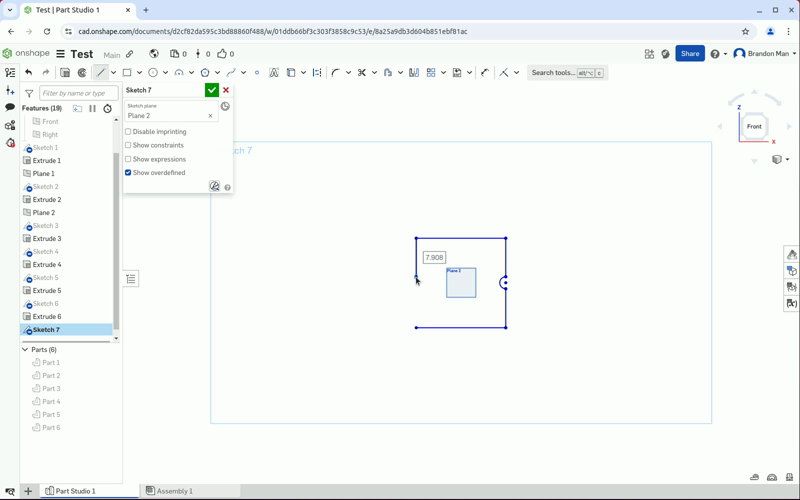
key(a)
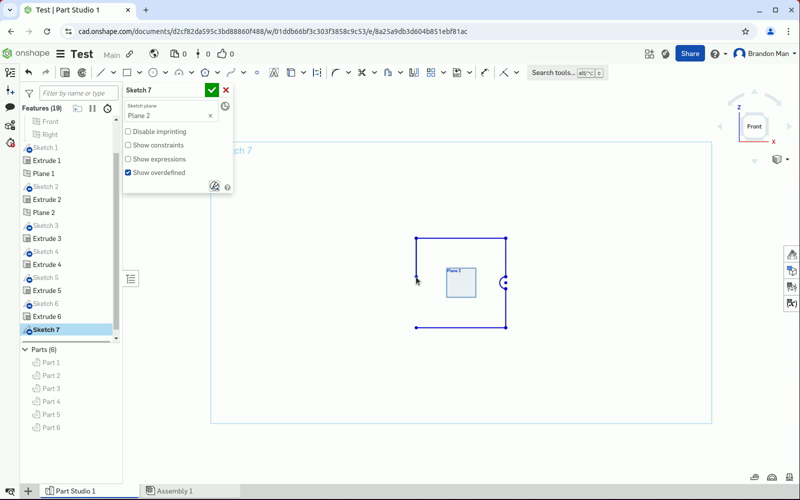
mouse_move(416, 276)
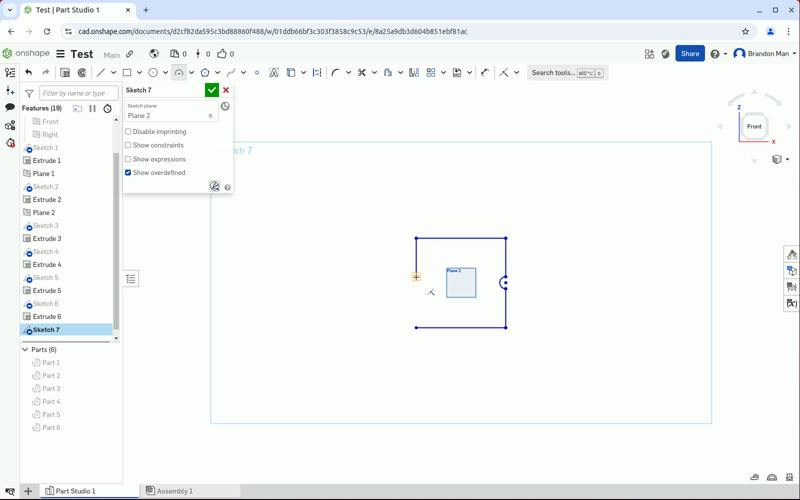
click(416, 276)
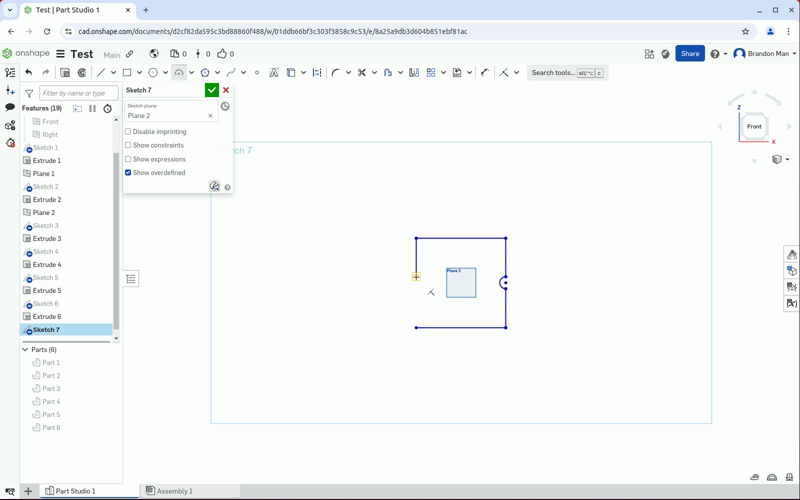
key_down(shift)
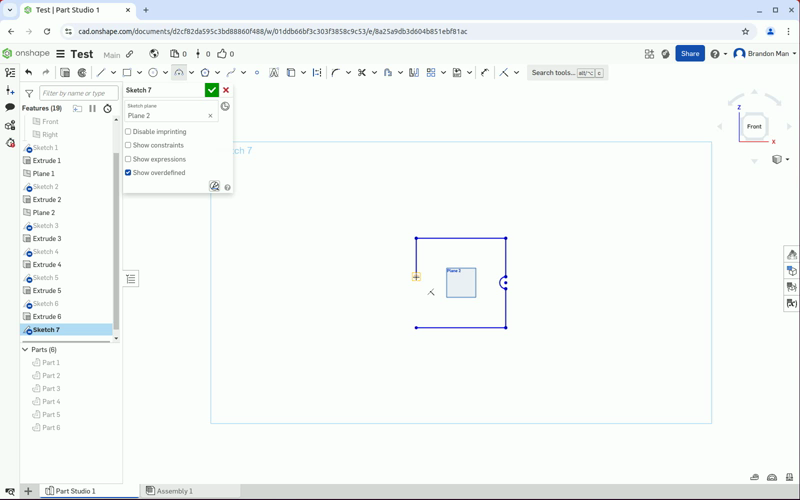
mouse_move(416, 288)
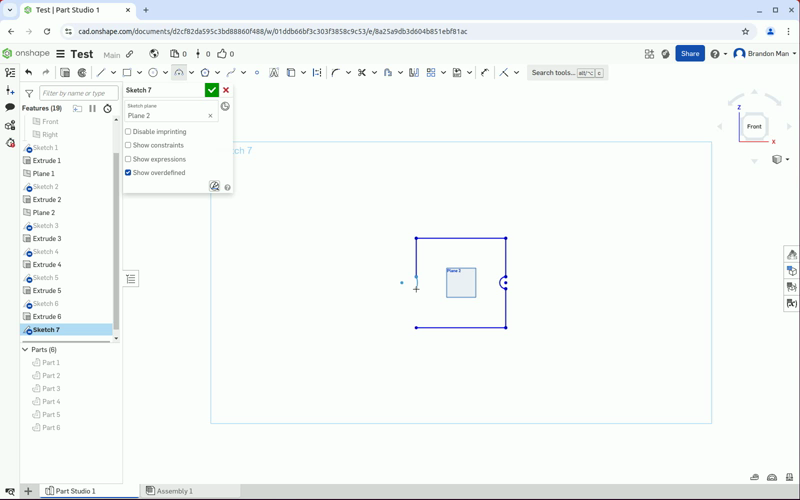
click(416, 288)
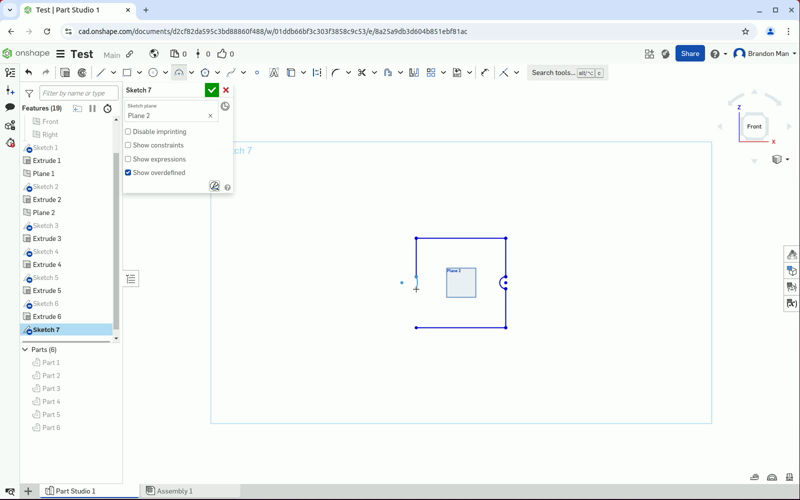
mouse_move(422, 282)
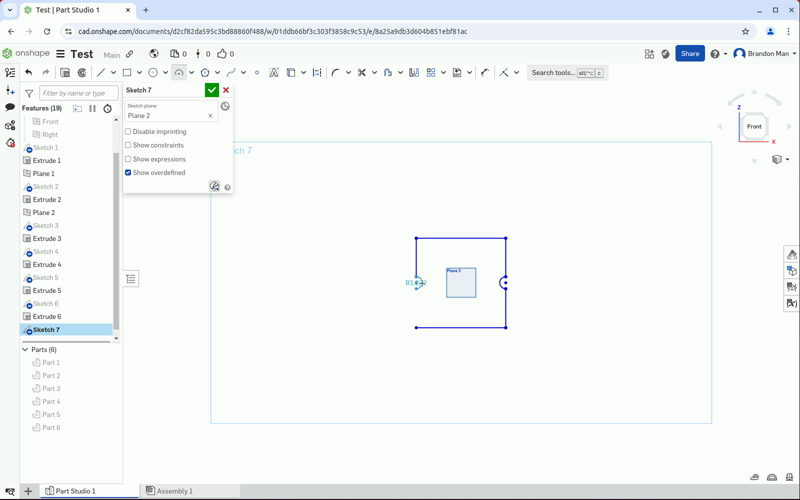
click(422, 282)
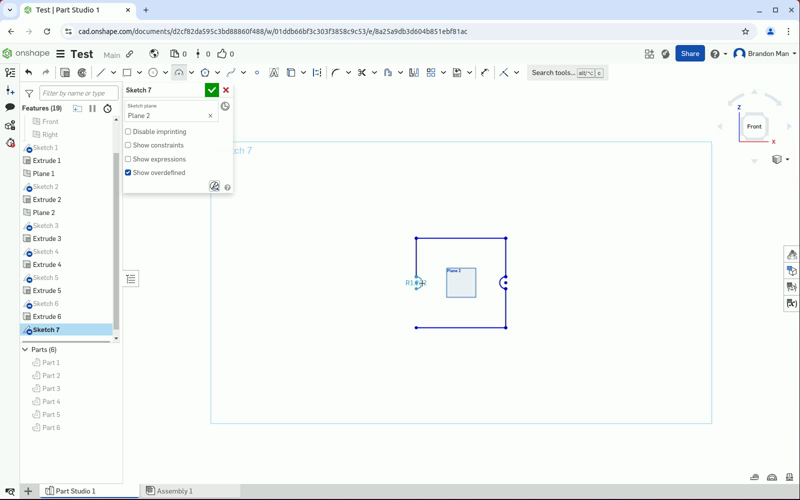
key_up(shift)
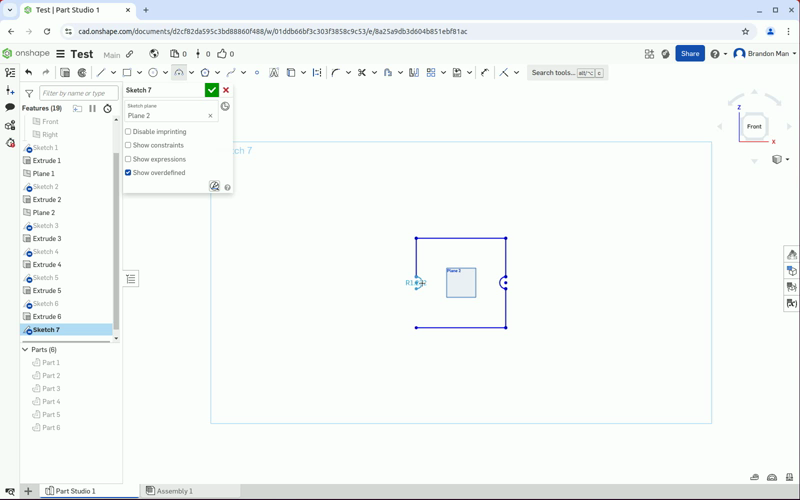
key(esc)
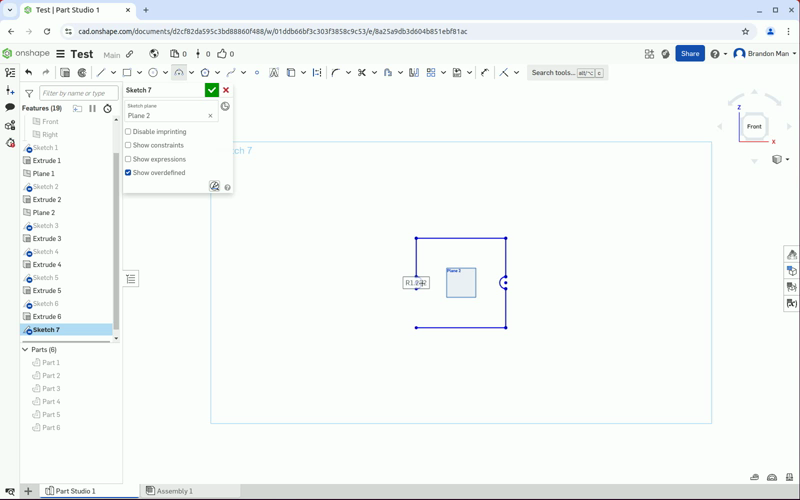
key(l)
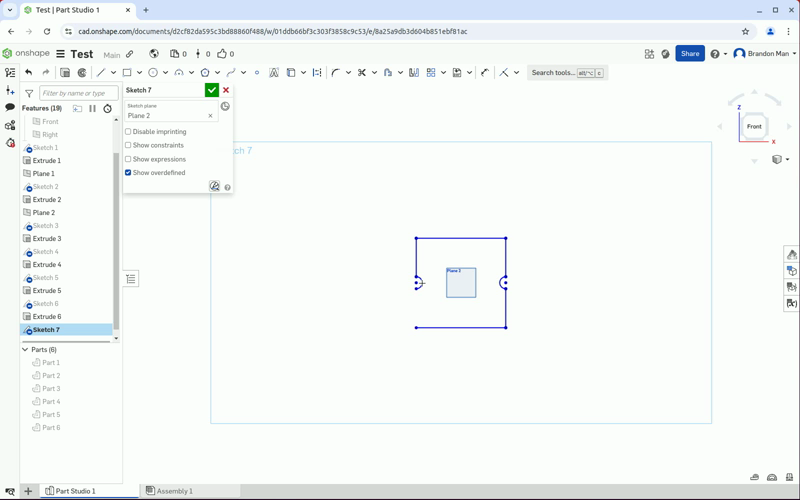
mouse_move(416, 288)
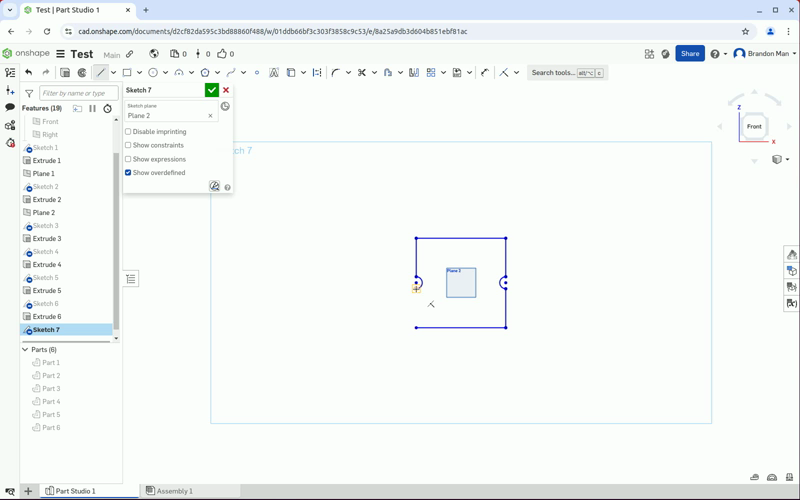
click(416, 288)
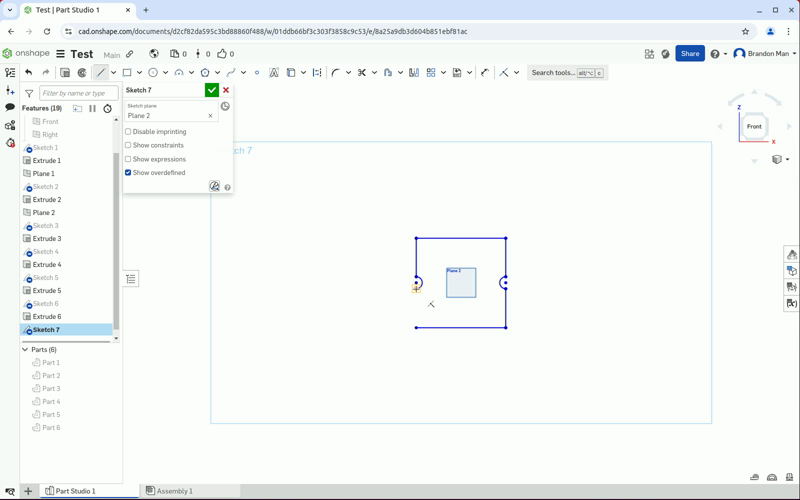
mouse_move(446, 288)
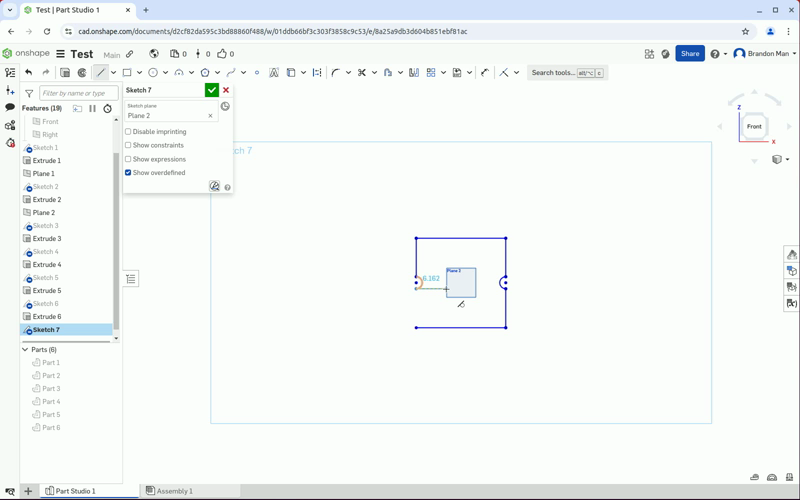
key_down(shift)
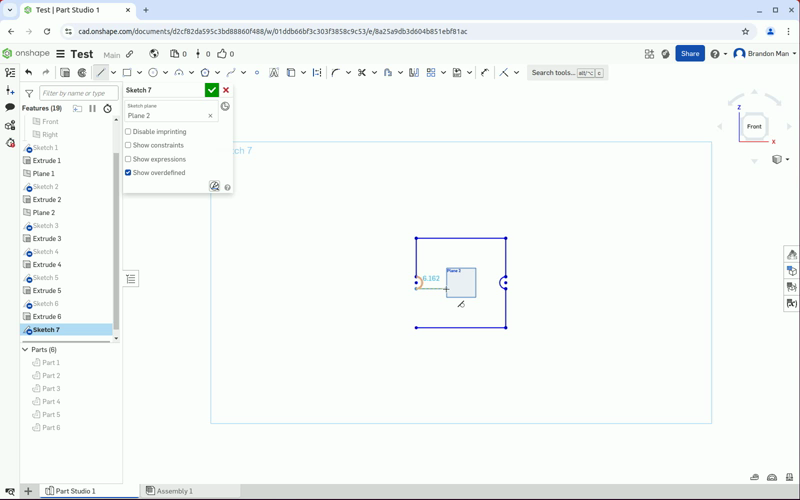
mouse_move(416, 327)
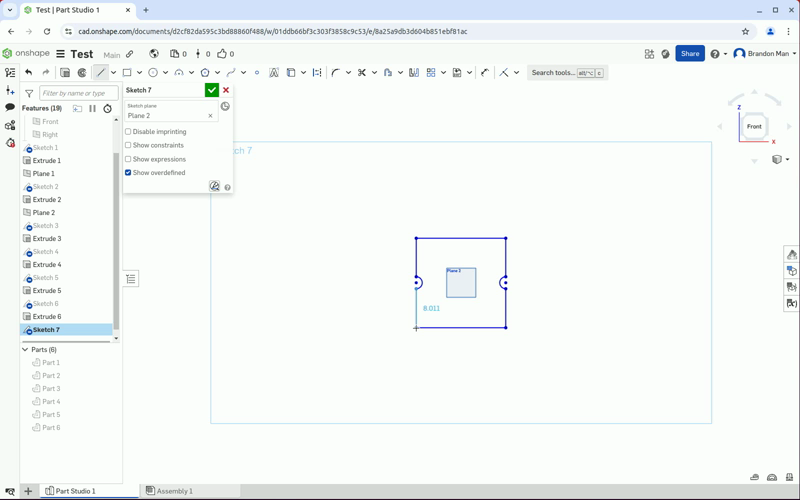
key_up(shift)
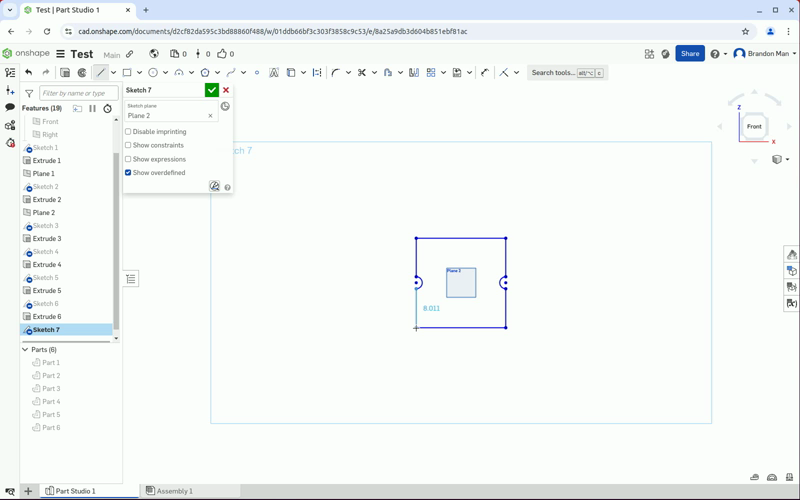
click(416, 327)
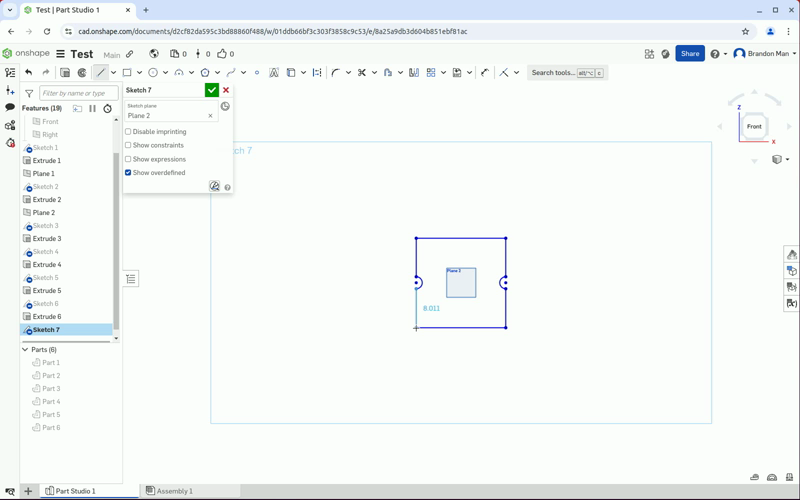
key(esc)
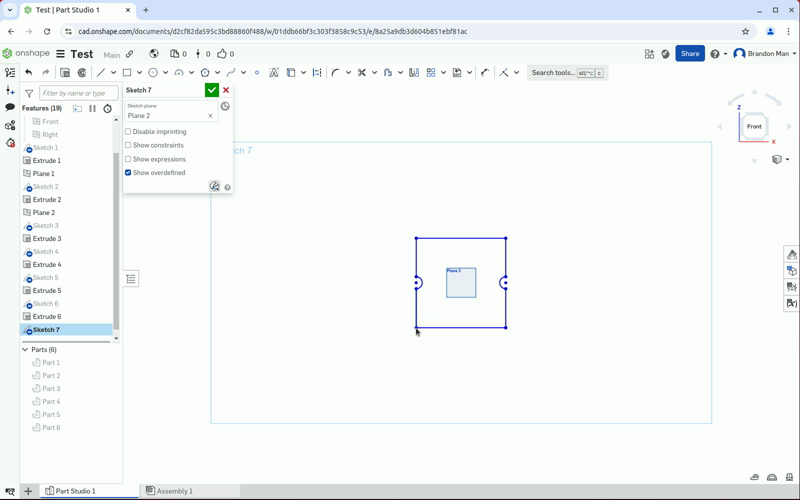
mouse_move(499, 315)
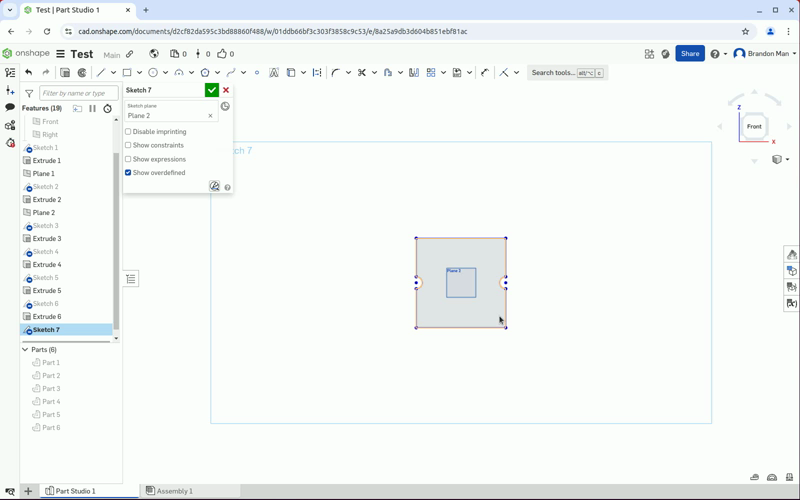
scroll(6)
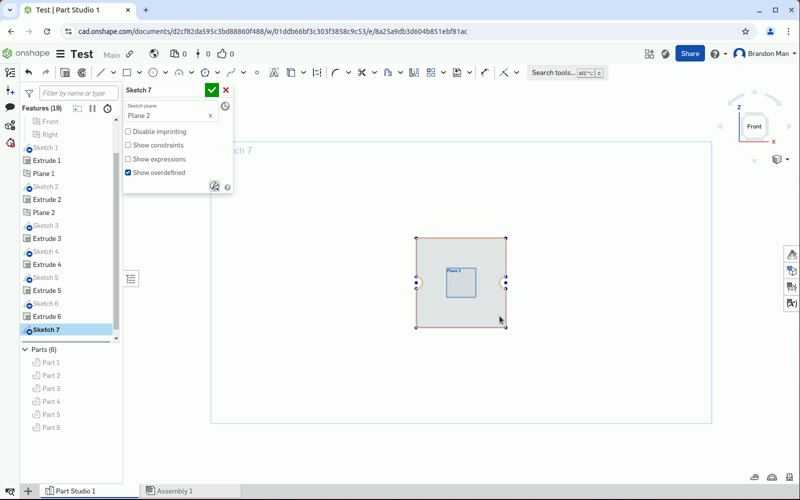
scroll(6)
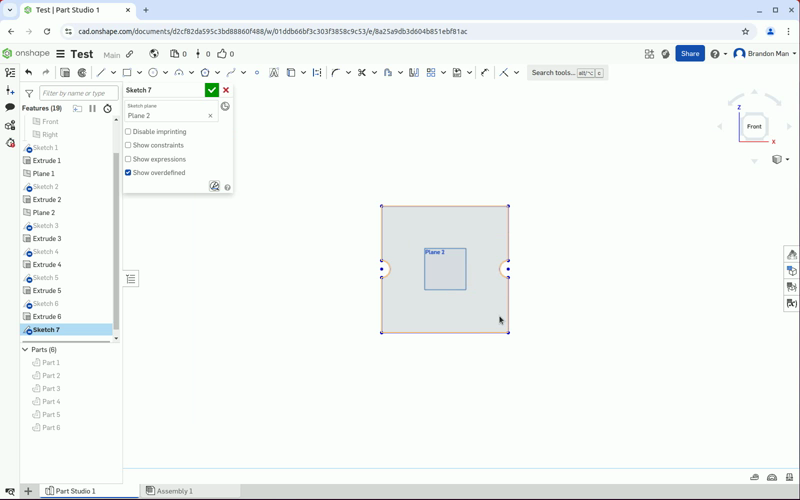
scroll(6)
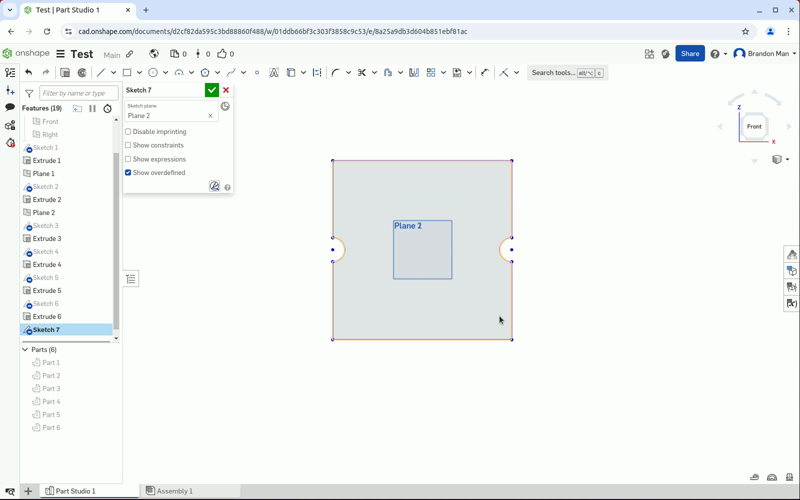
scroll(6)
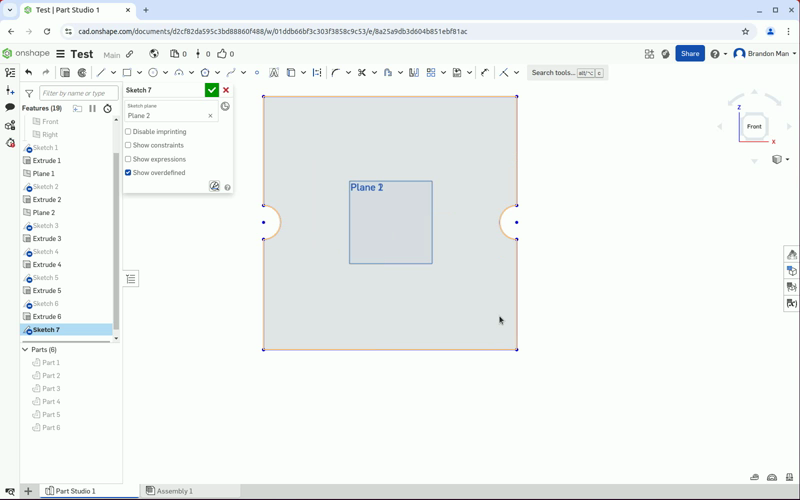
scroll(6)
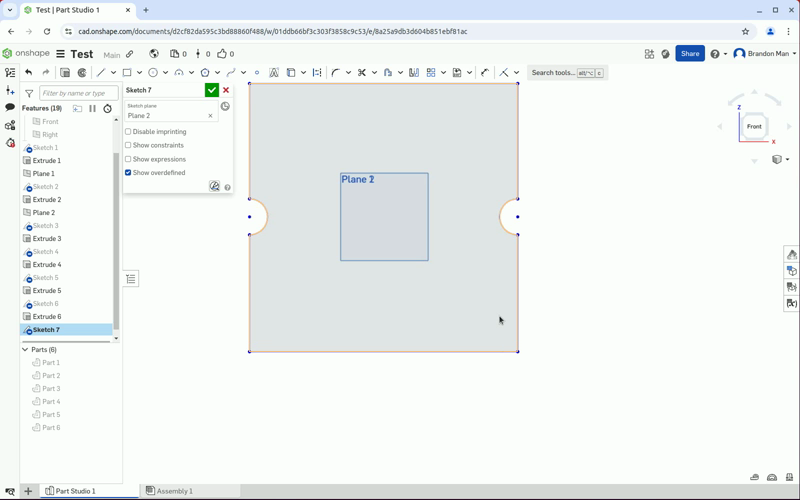
scroll(6)
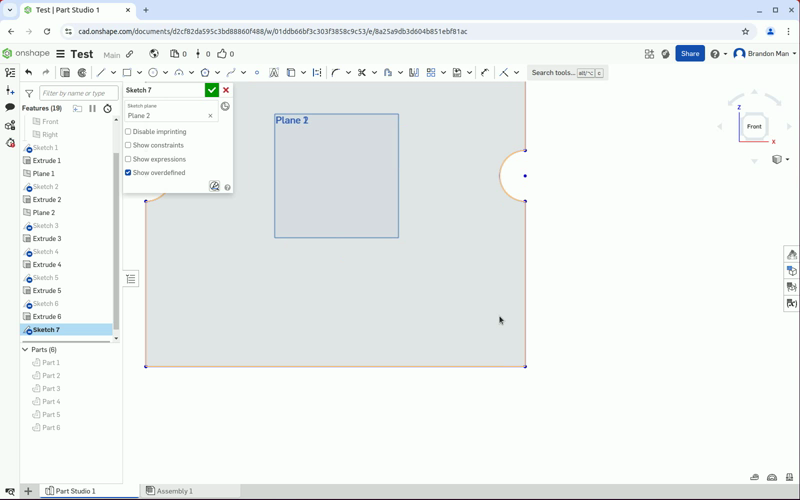
scroll(6)
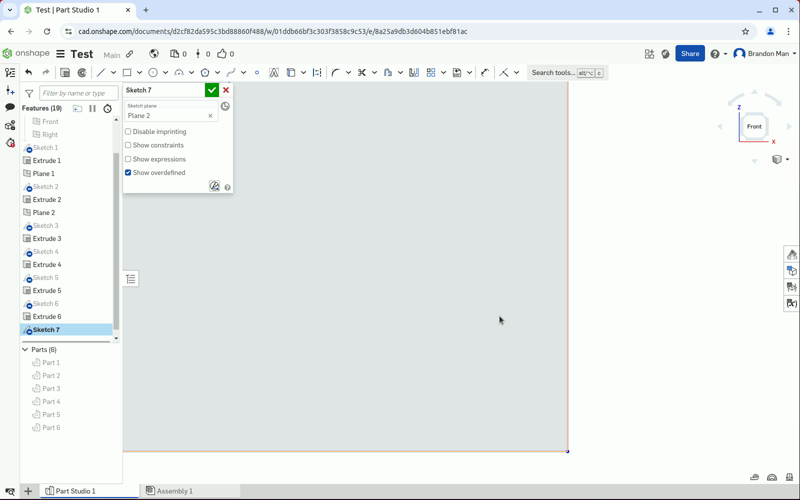
click(499, 315)
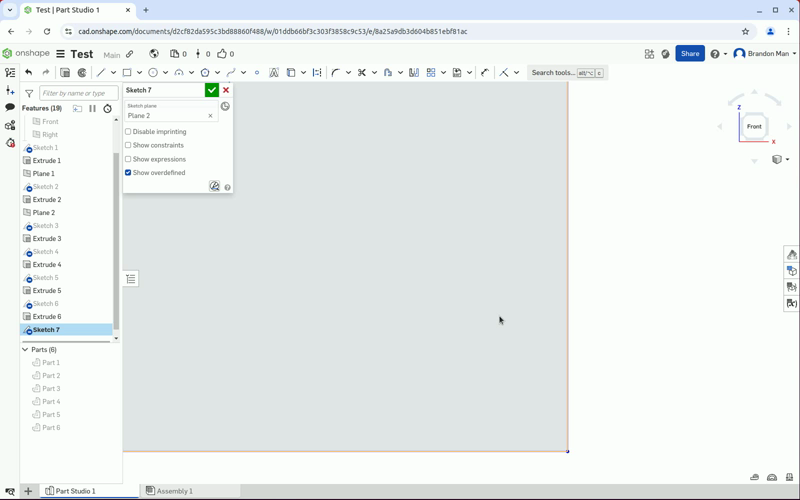
scroll(-6)
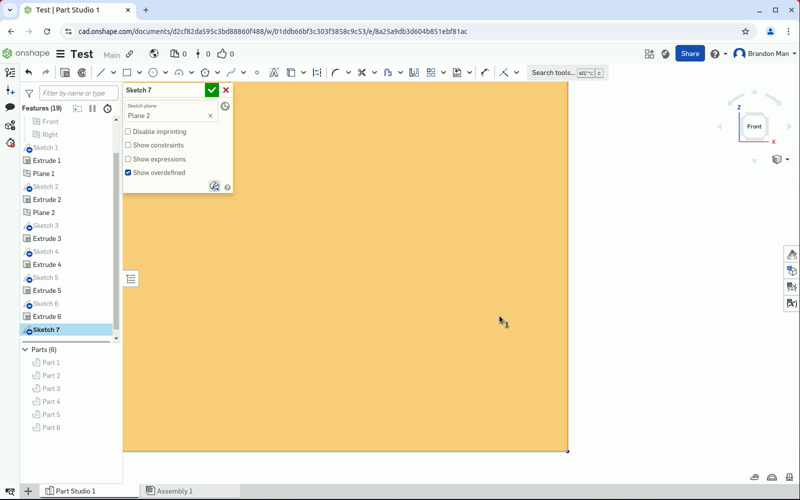
scroll(-6)
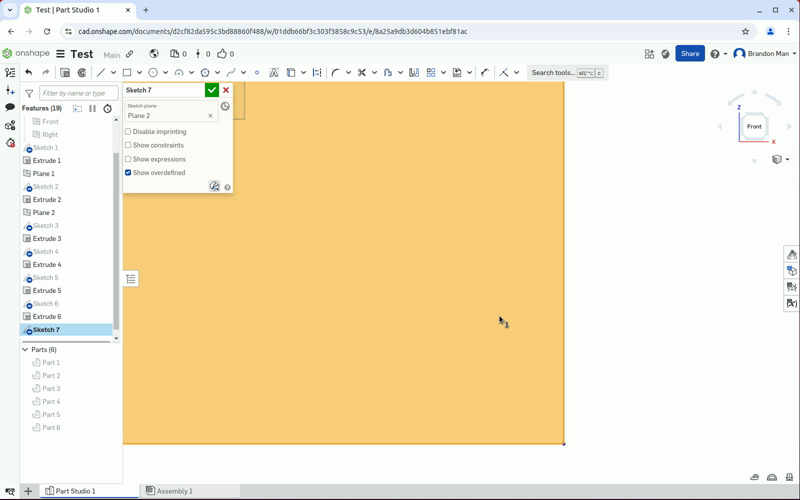
scroll(-6)
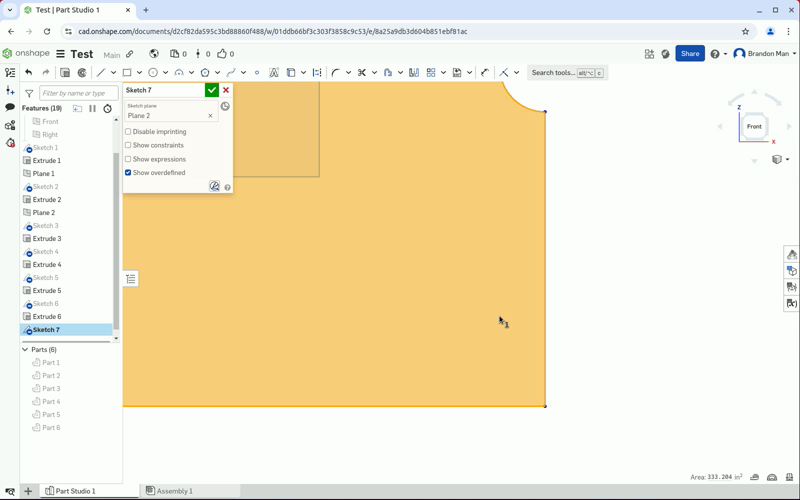
scroll(-6)
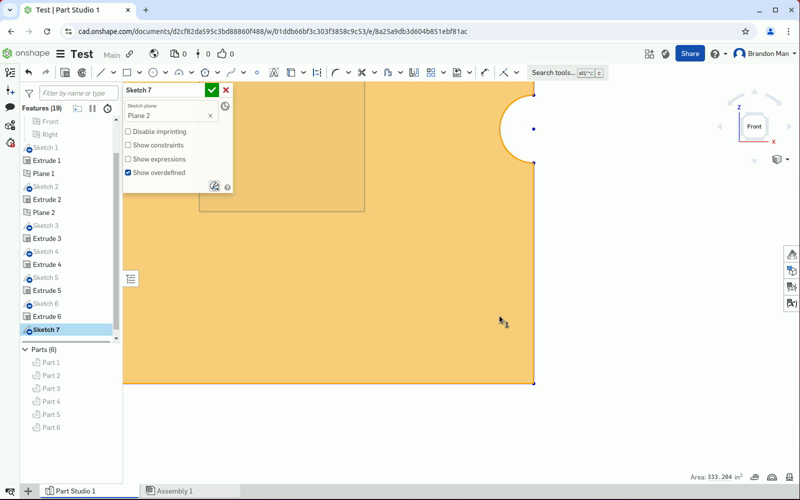
scroll(-6)
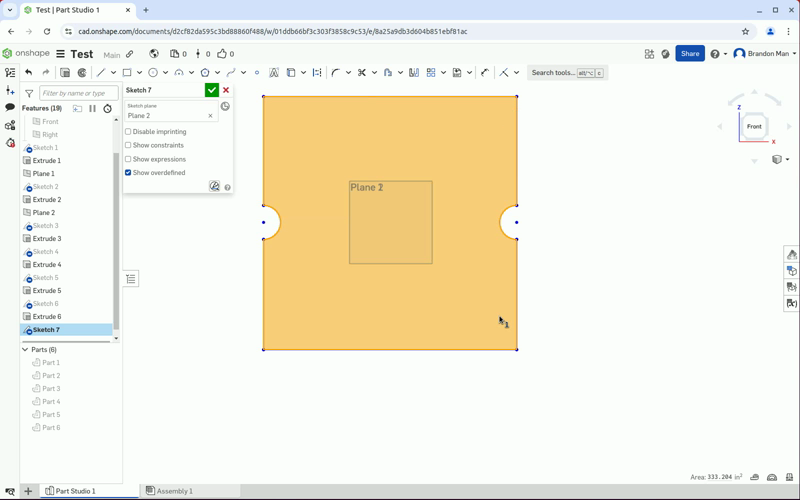
scroll(-6)
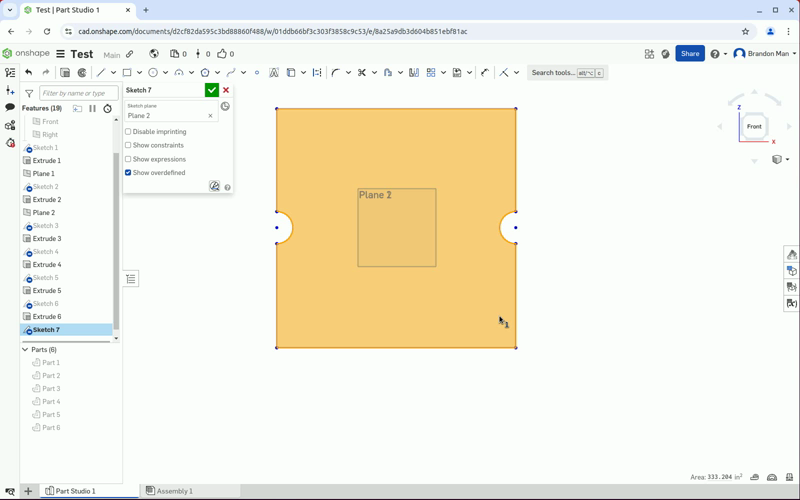
scroll(-6)
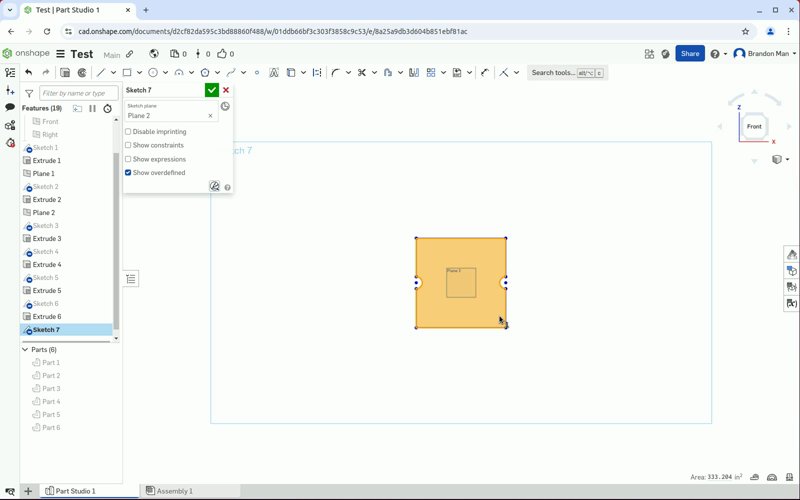
mouse_move(73, 352)
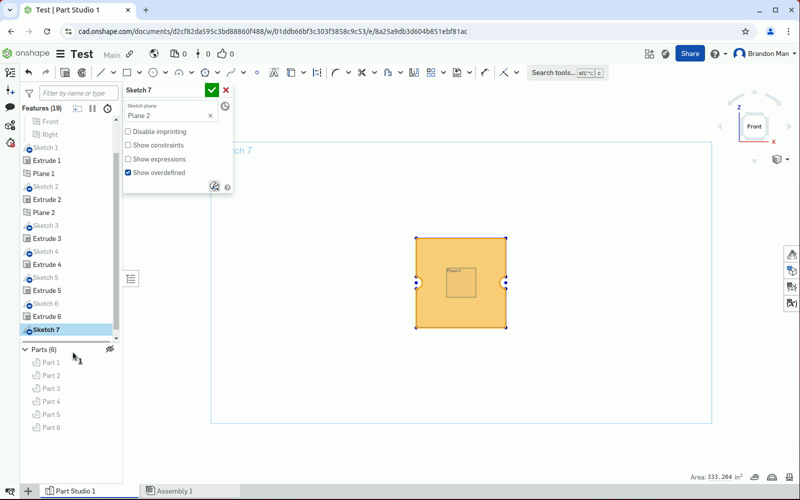
key(shift+y)
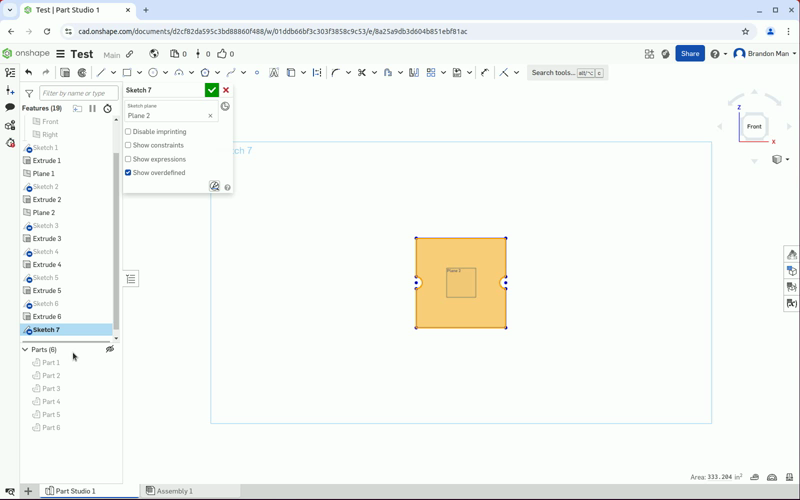
key(shift+e)
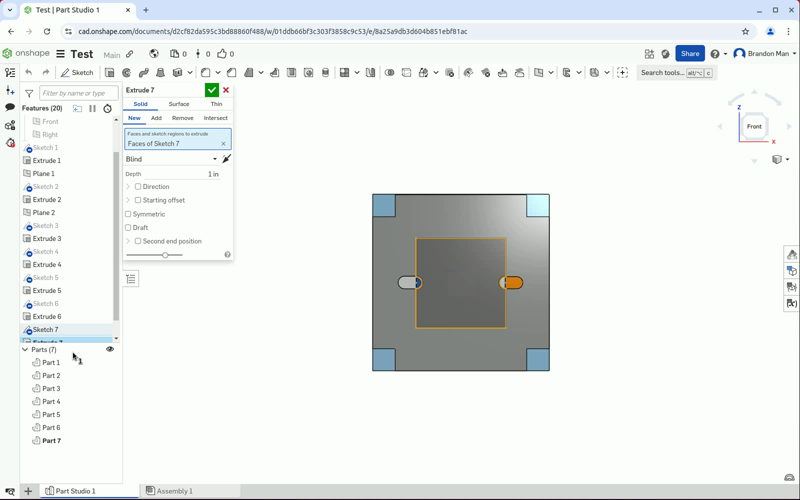
mouse_move(143, 106)
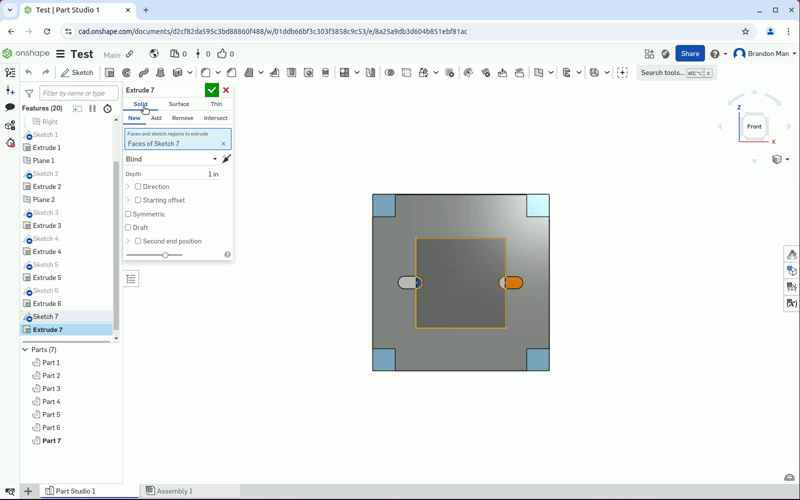
click(143, 106)
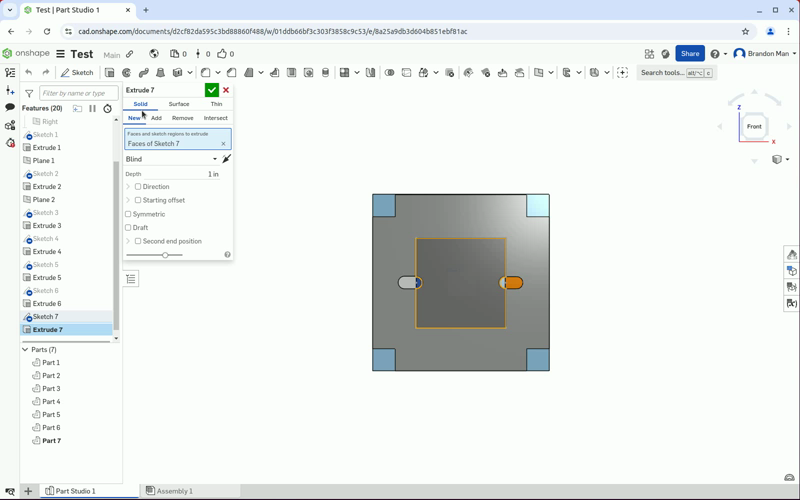
mouse_move(137, 120)
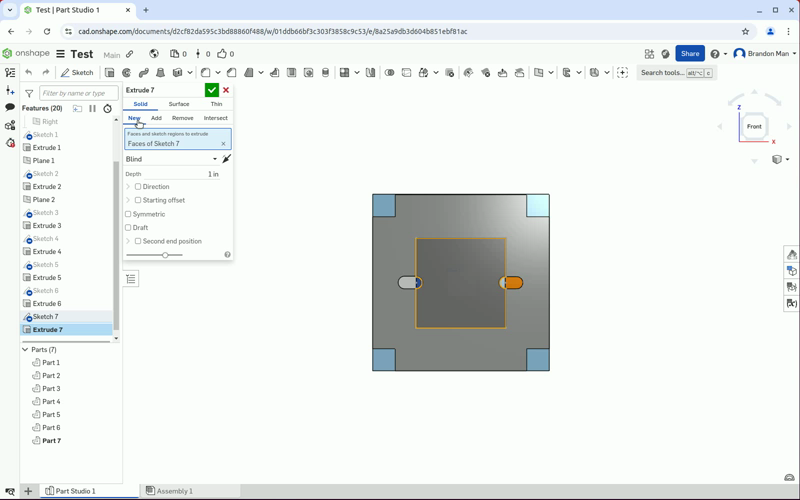
click(137, 120)
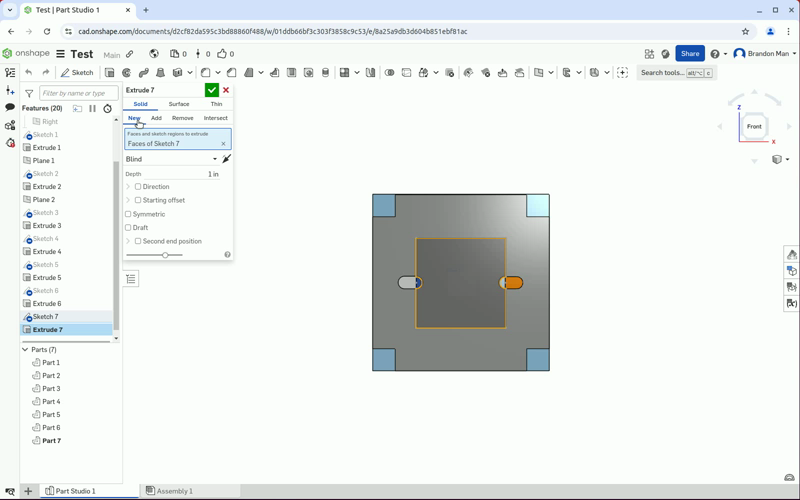
key(tab, 4)
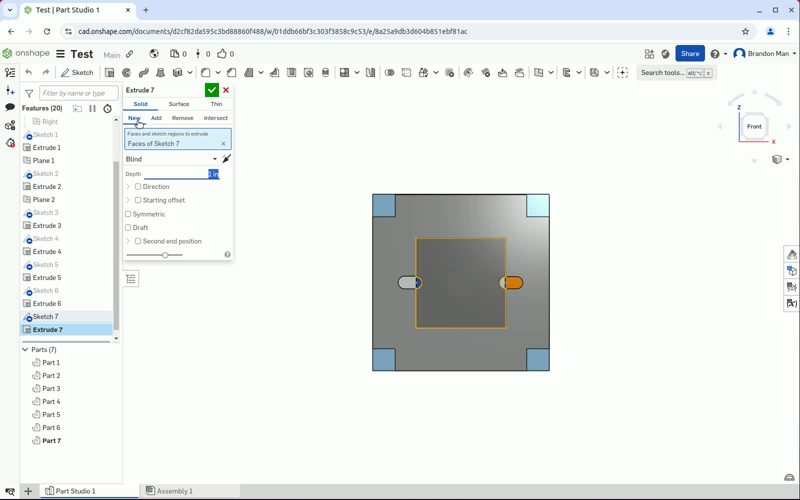
text(5.777)
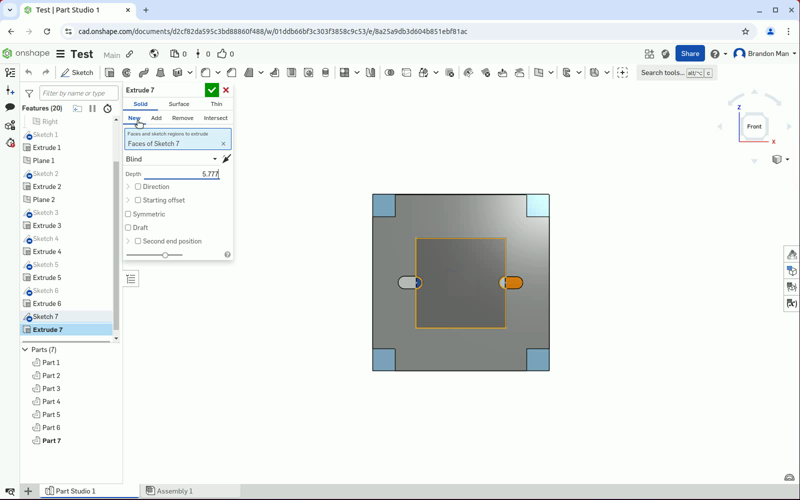
key(enter)
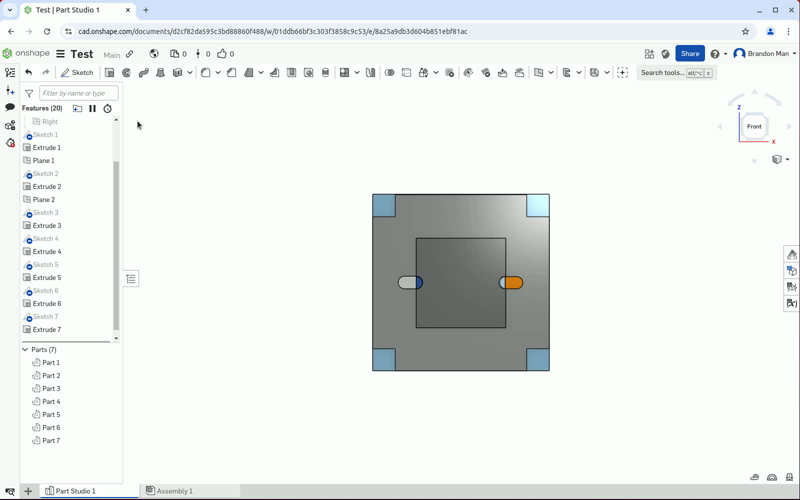
key(shift+h)
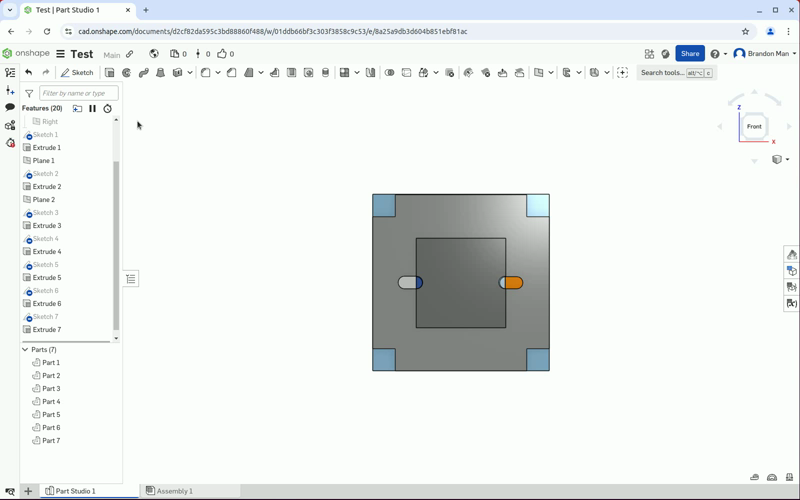
key(shift+h)
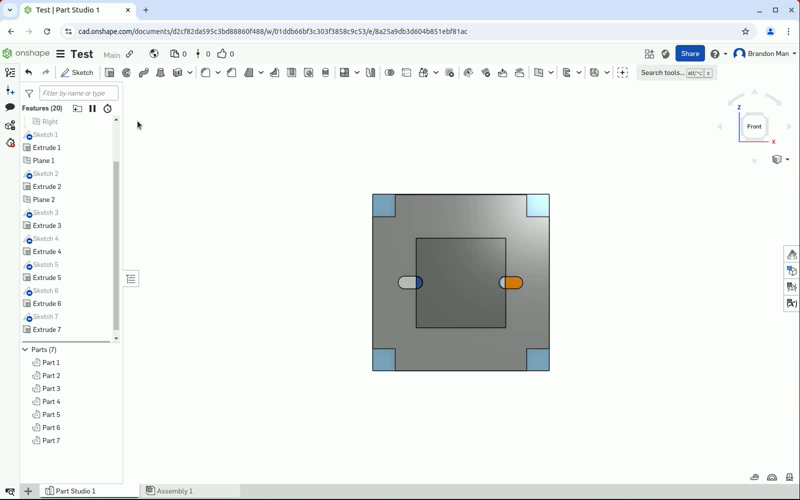
mouse_move(69, 137)
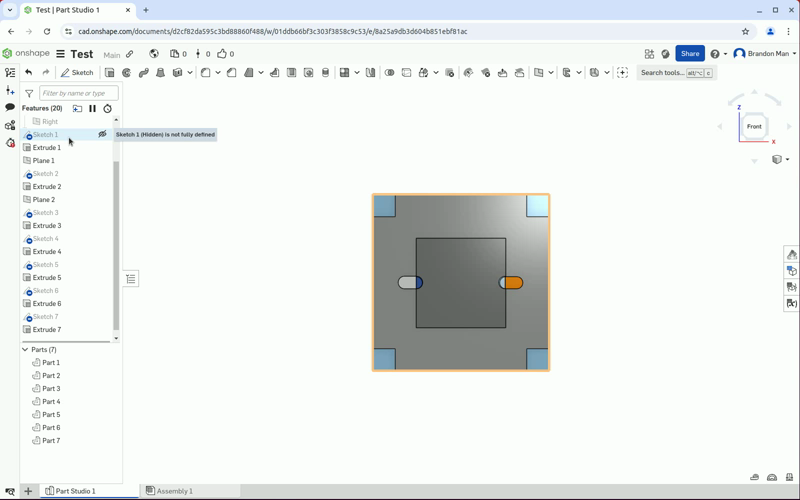
click(69, 137)
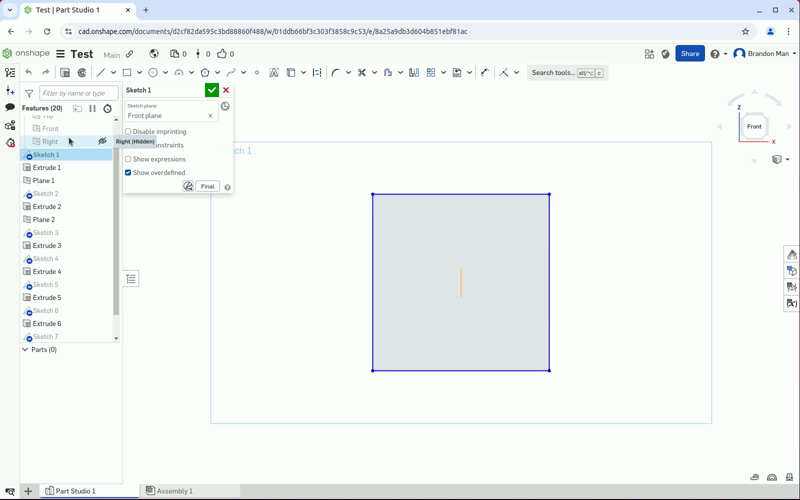
mouse_move(229, 92)
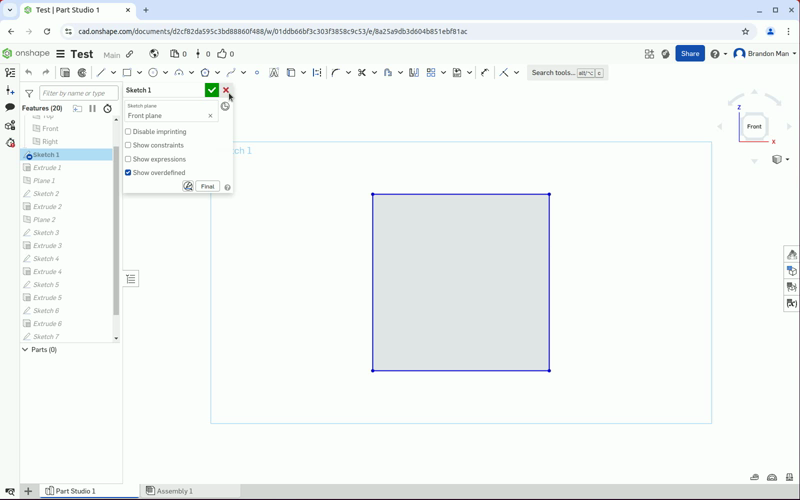
click(229, 92)
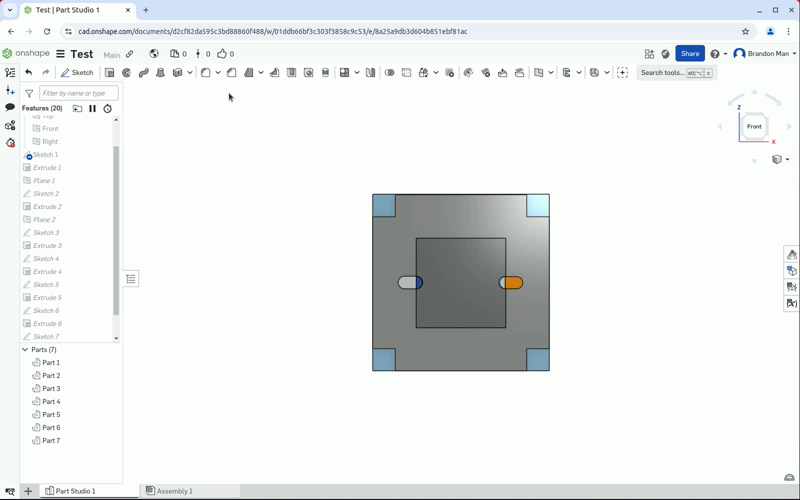
mouse_move(541, 75)
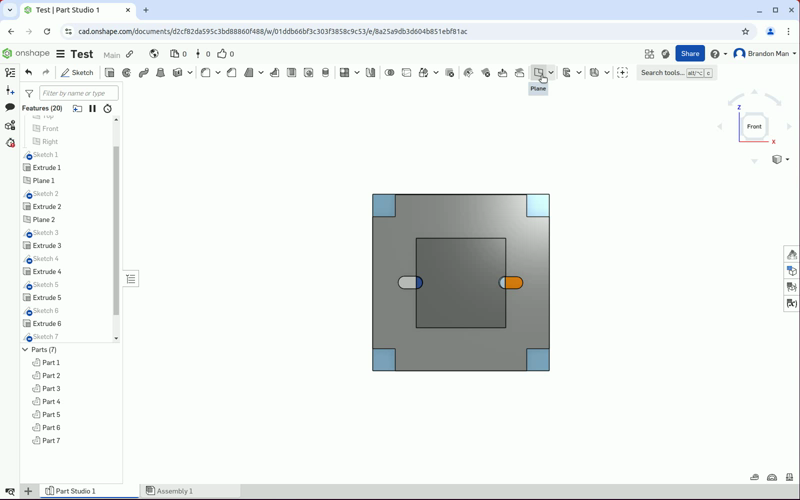
click(541, 75)
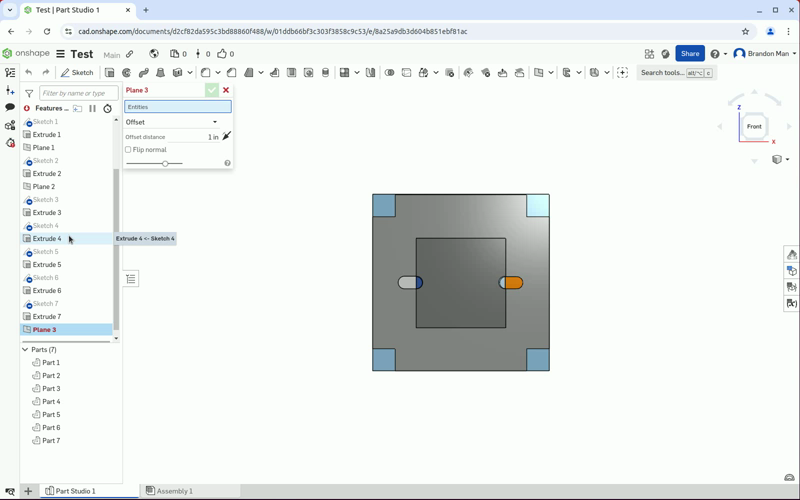
scroll(3)
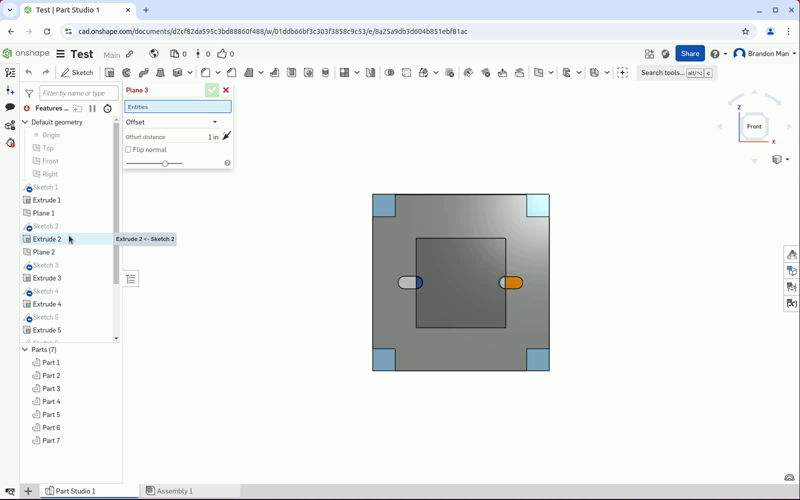
mouse_move(69, 163)
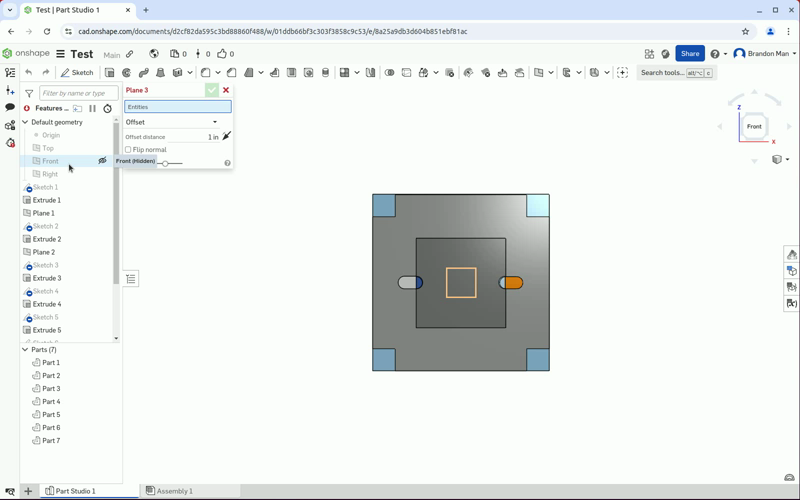
click(69, 163)
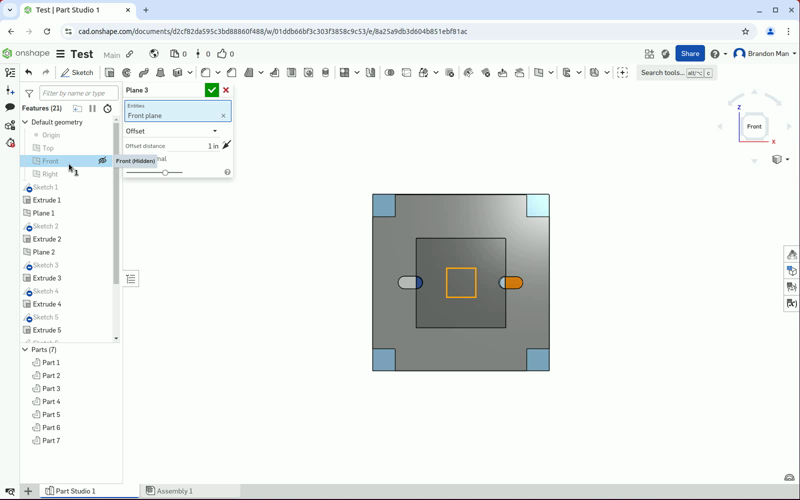
key(tab, 2)
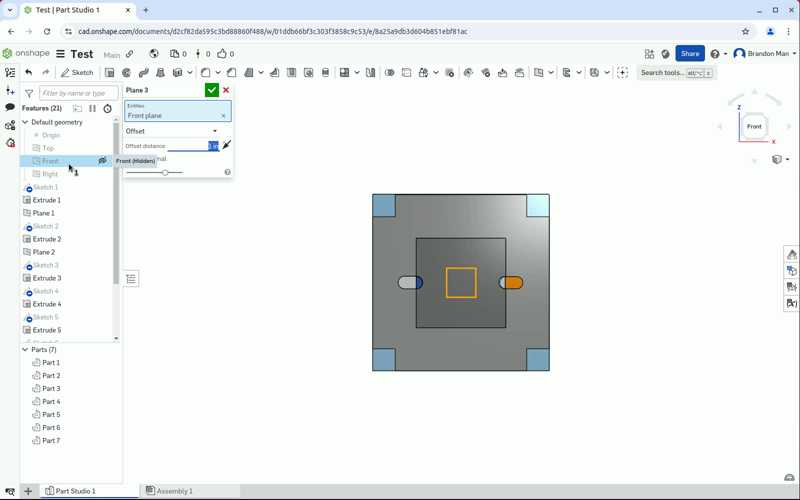
text(11.061)
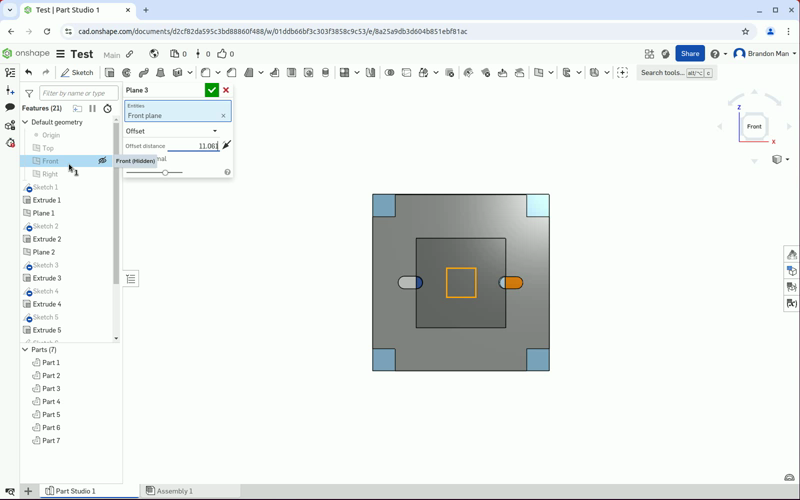
key(enter, 2)
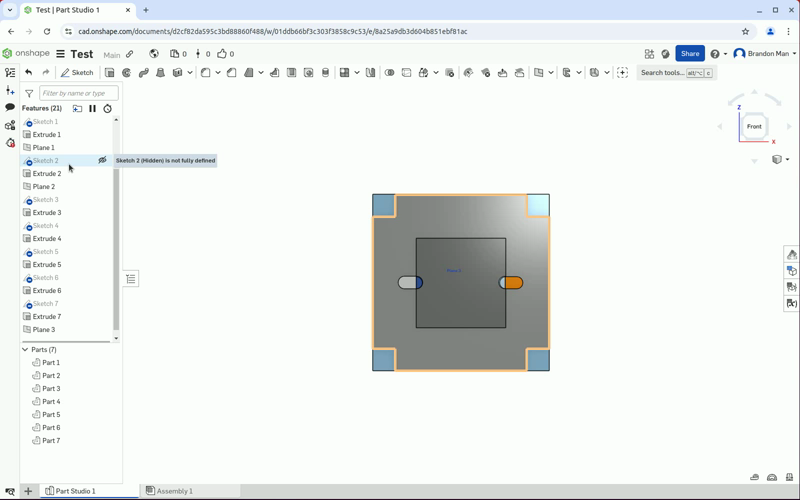
key(shift+s)
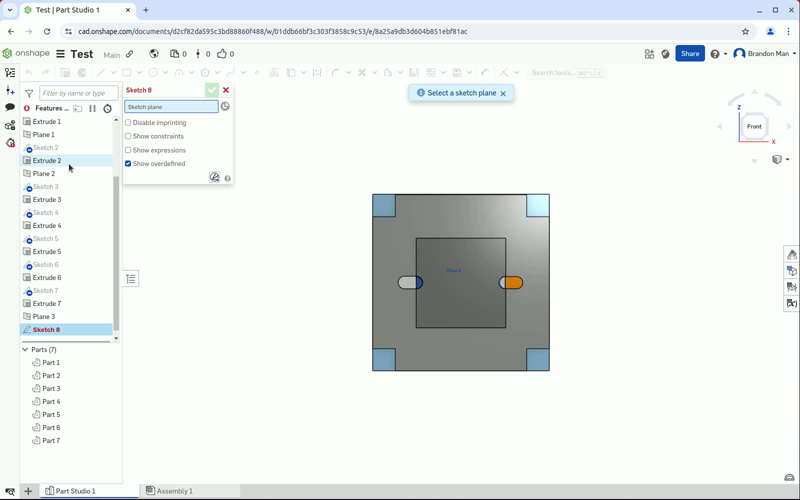
mouse_move(69, 319)
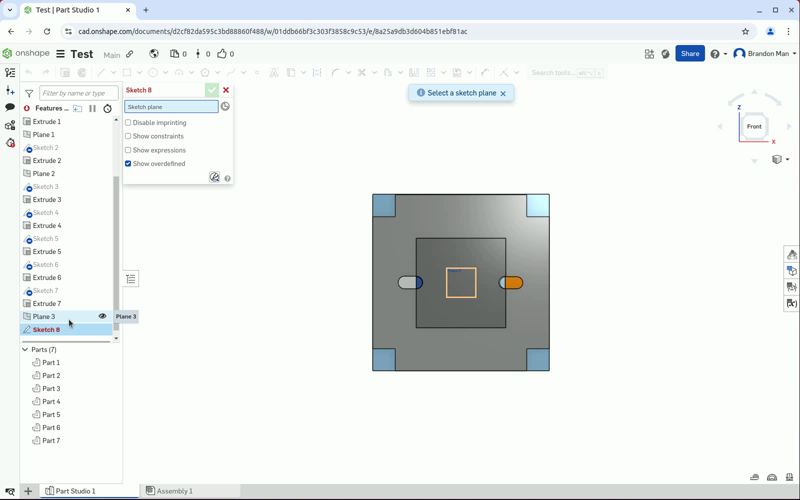
click(69, 319)
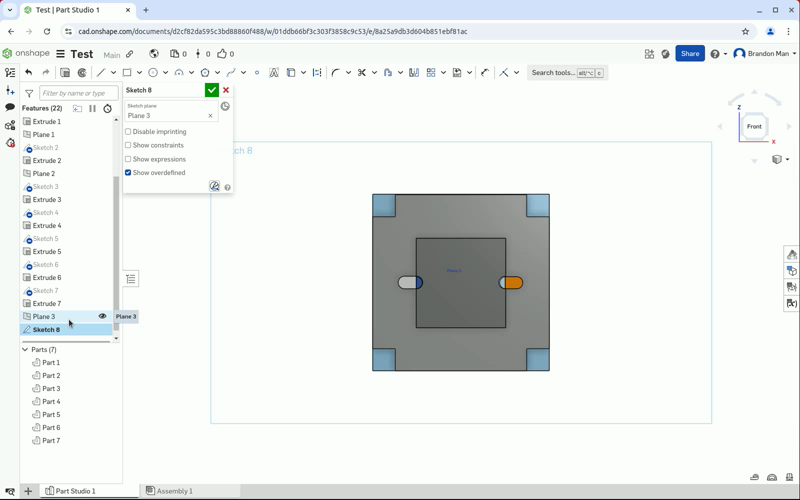
mouse_move(73, 352)
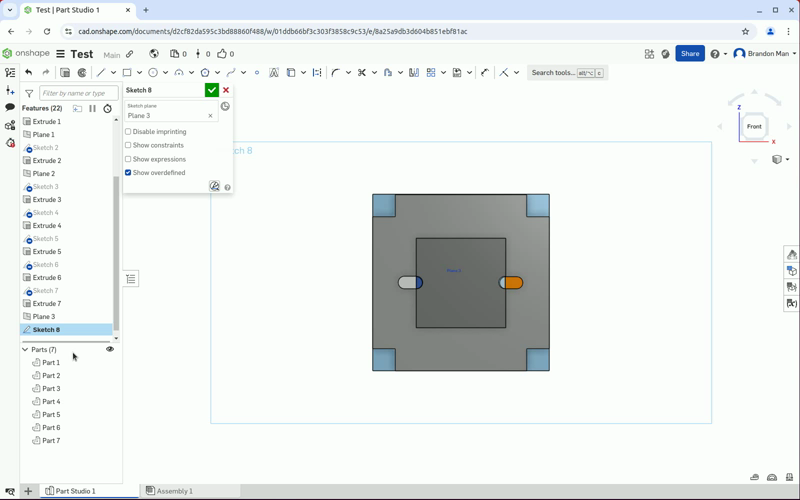
key(y)
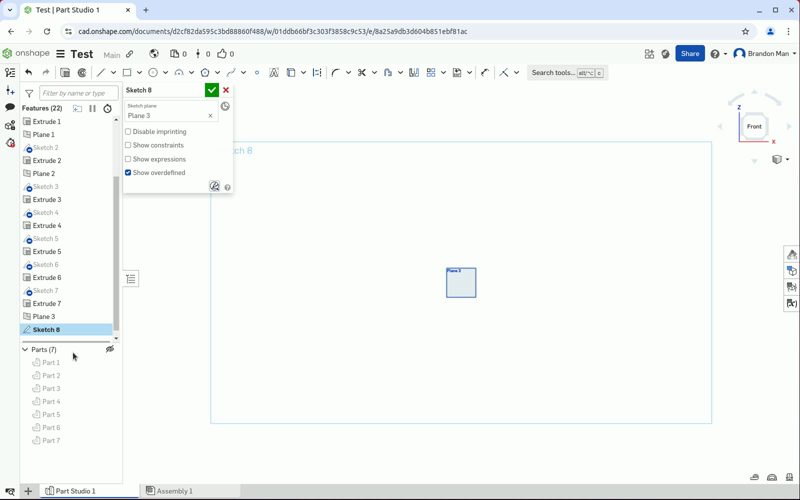
key(c)
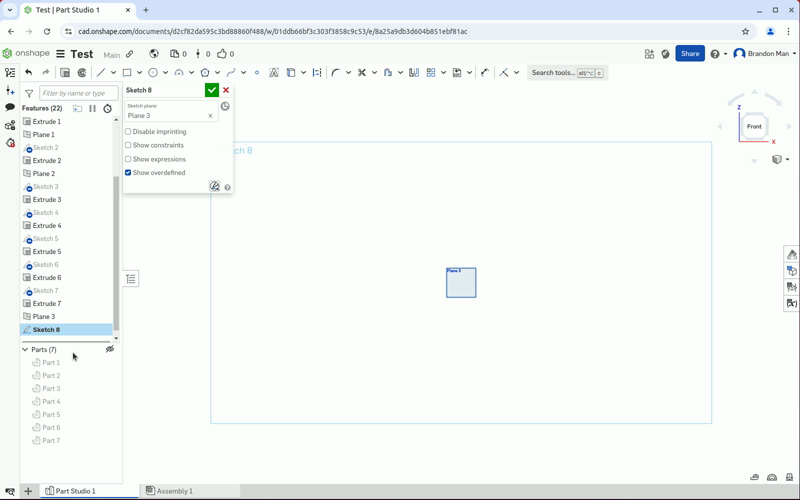
key_down(shift)
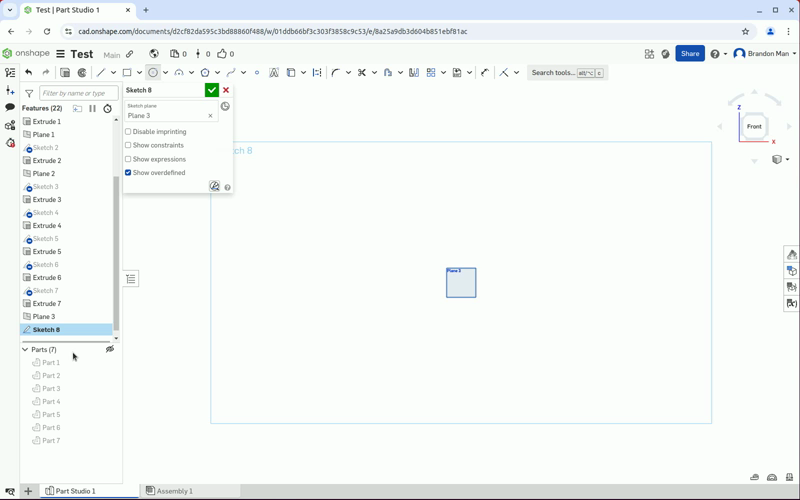
mouse_move(461, 282)
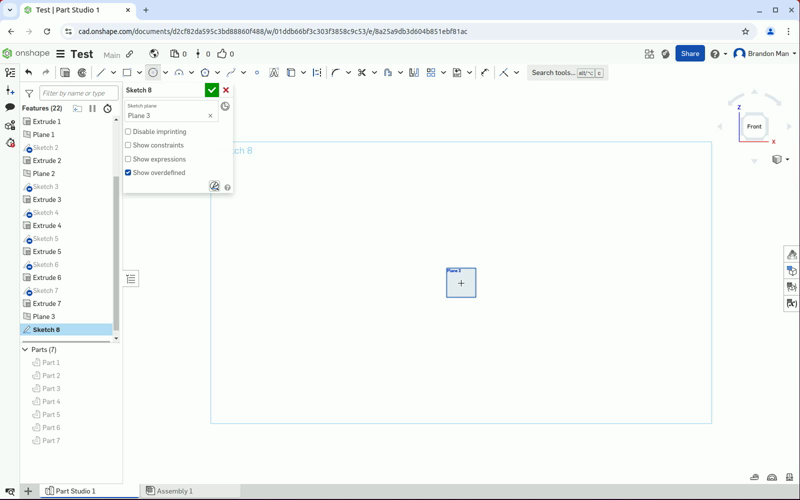
click(461, 282)
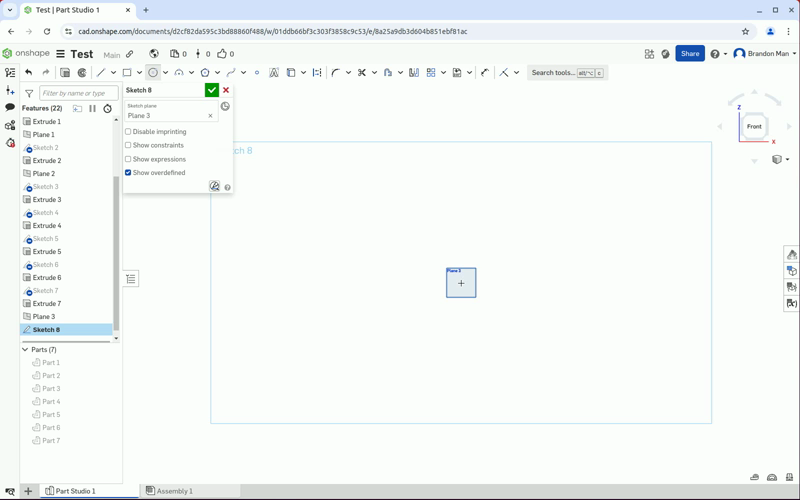
key_up(shift)
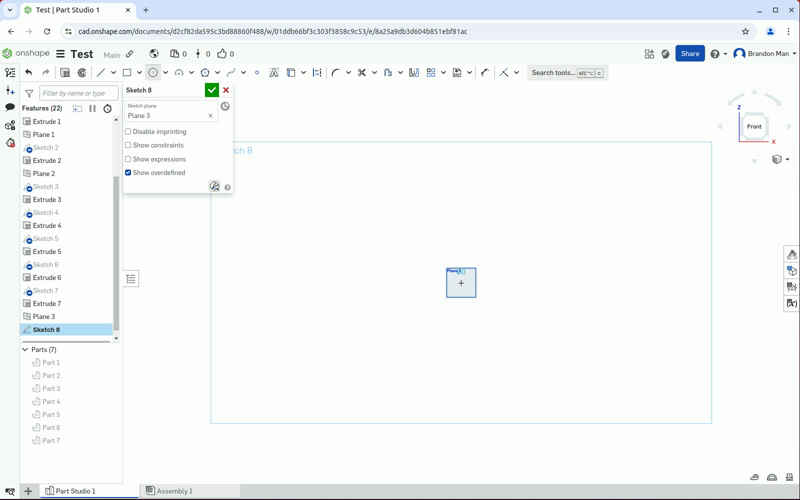
mouse_move(505, 282)
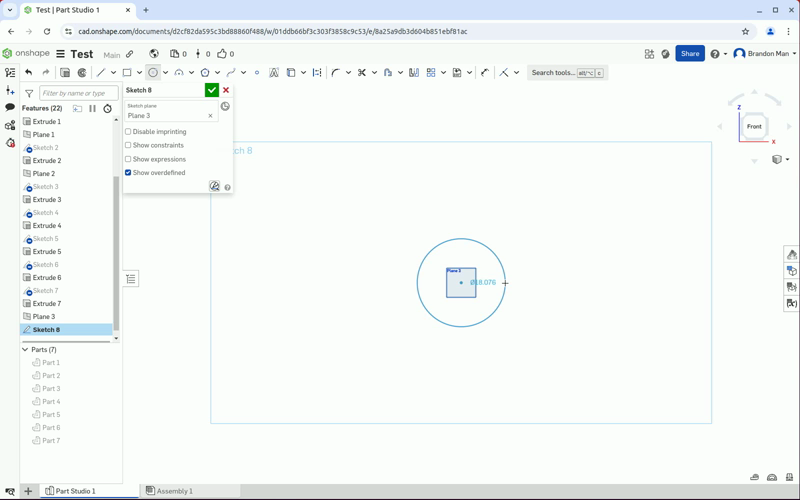
click(505, 282)
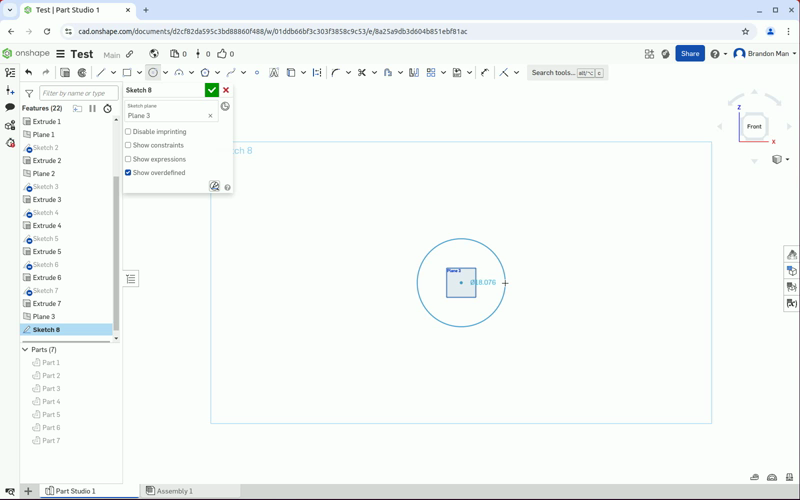
key(esc)
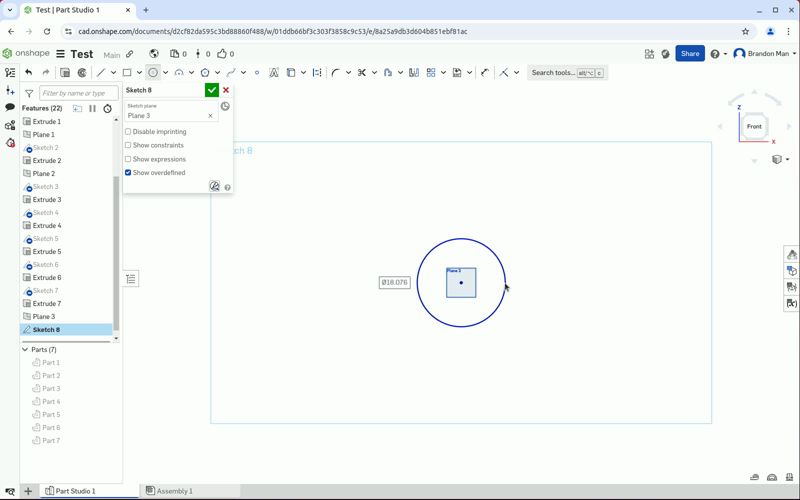
mouse_move(486, 273)
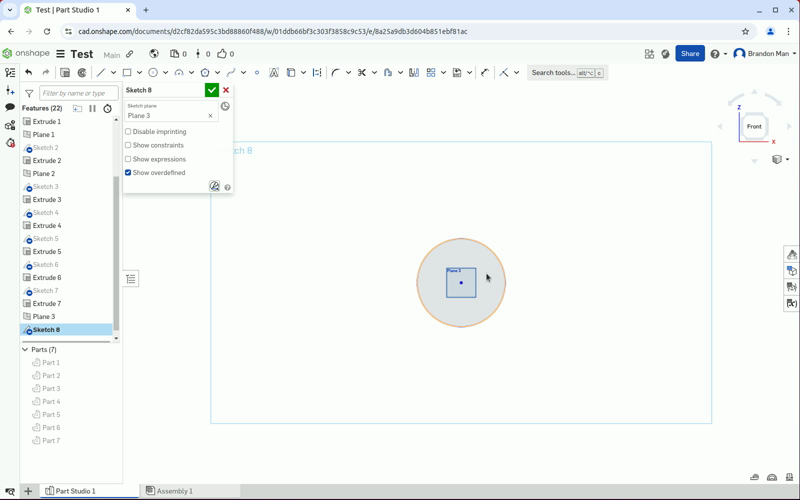
click(486, 273)
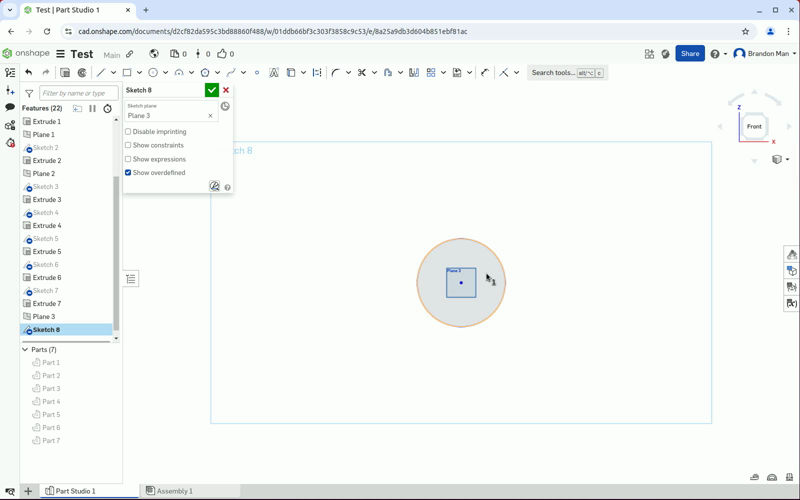
mouse_move(73, 352)
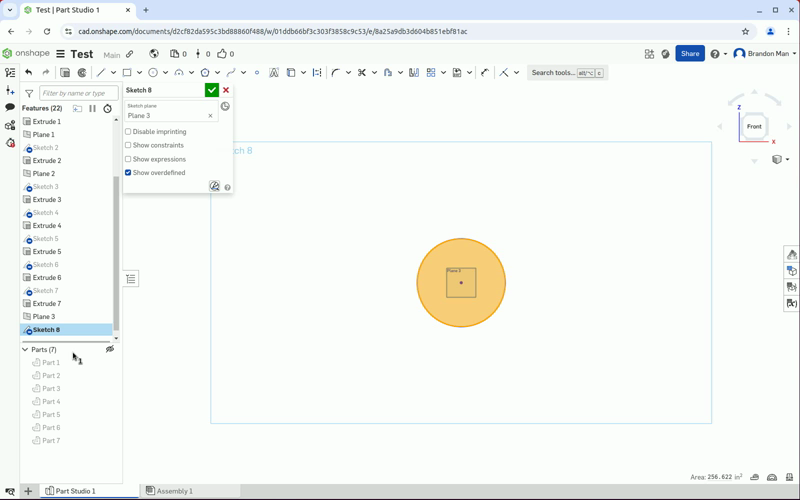
key(shift+y)
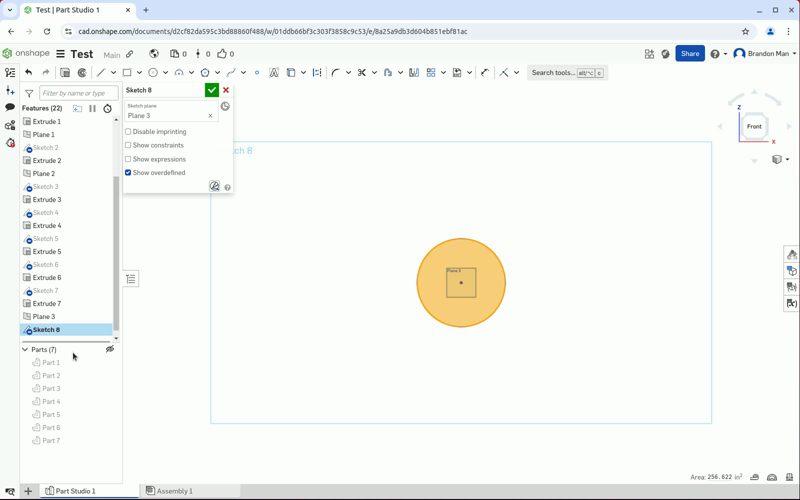
key(shift+e)
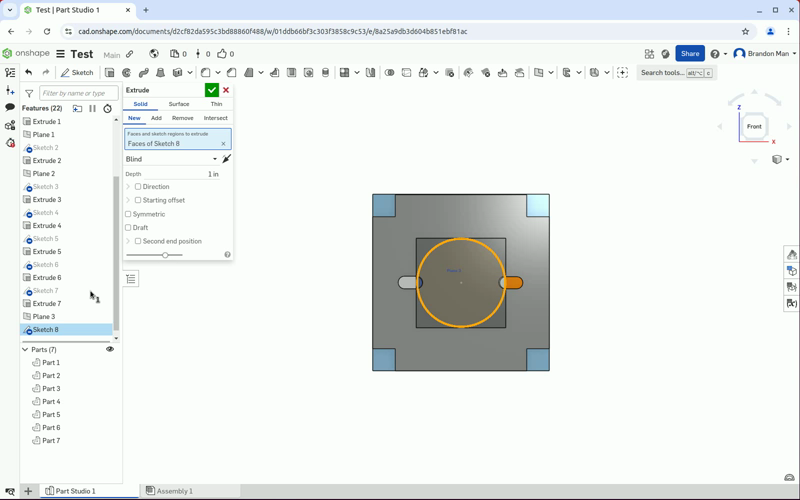
mouse_move(143, 106)
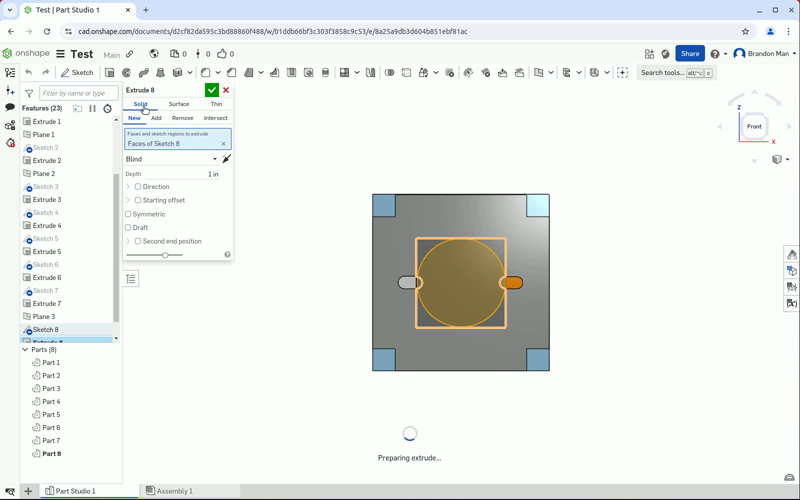
click(143, 106)
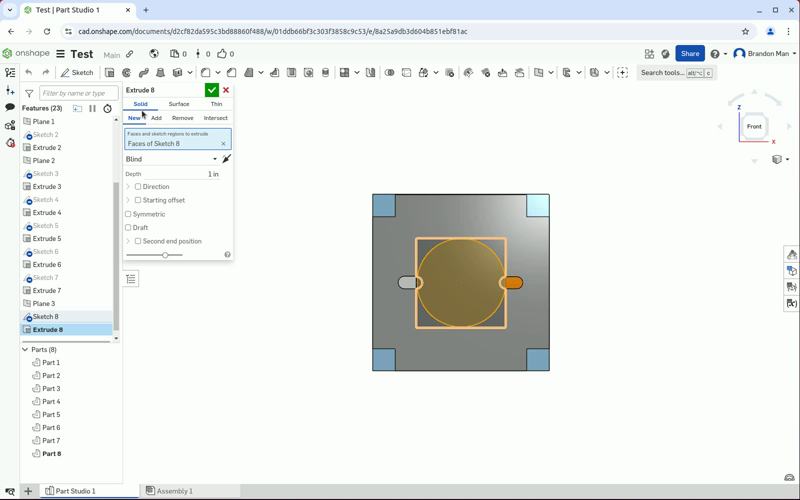
mouse_move(137, 120)
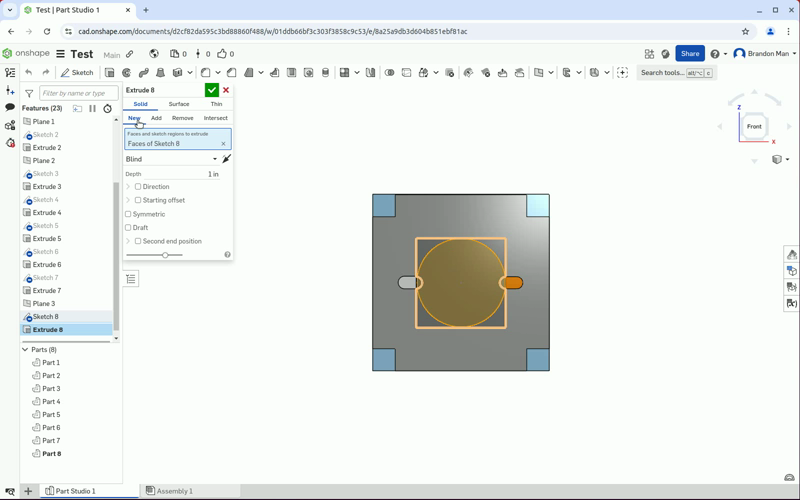
click(137, 120)
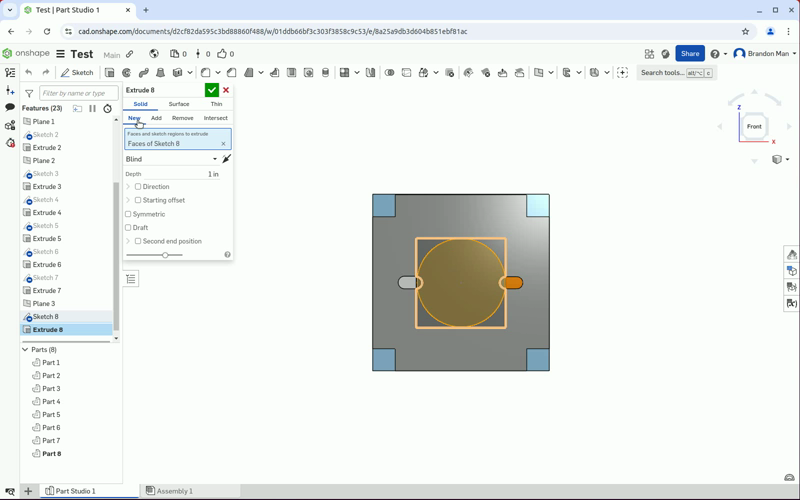
key(tab, 4)
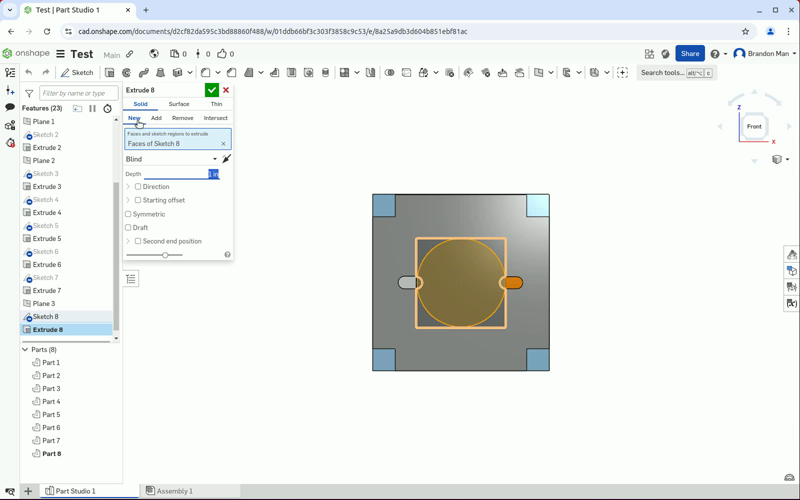
text(3.37)
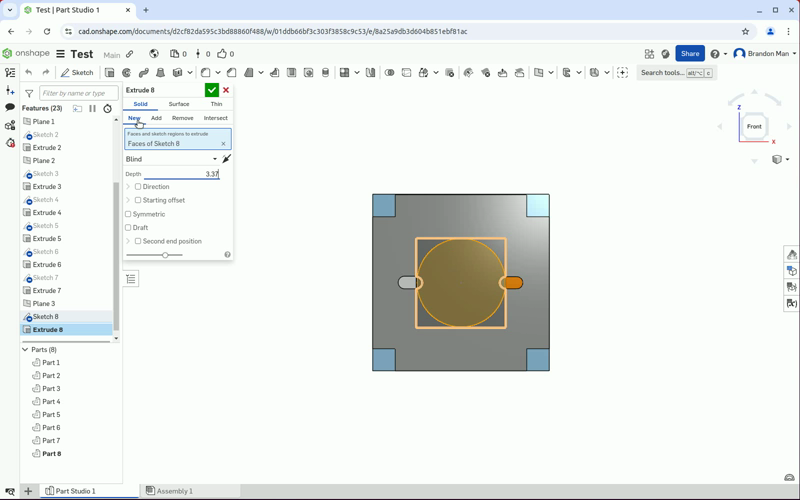
key(enter)
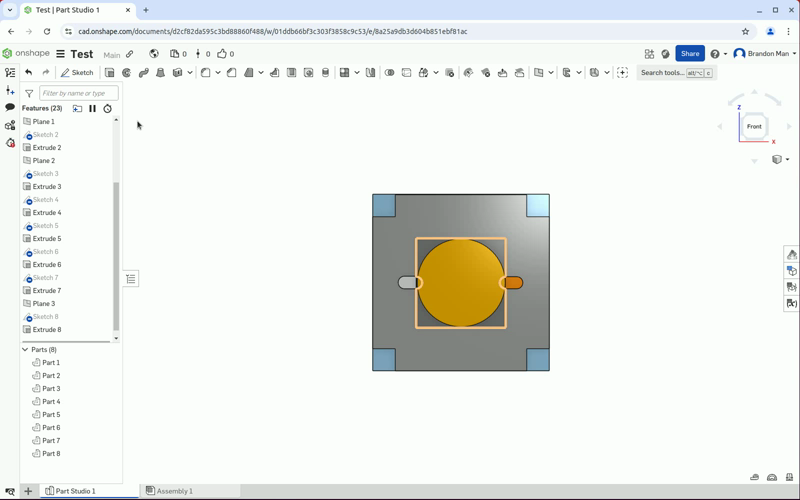
key(shift+h)
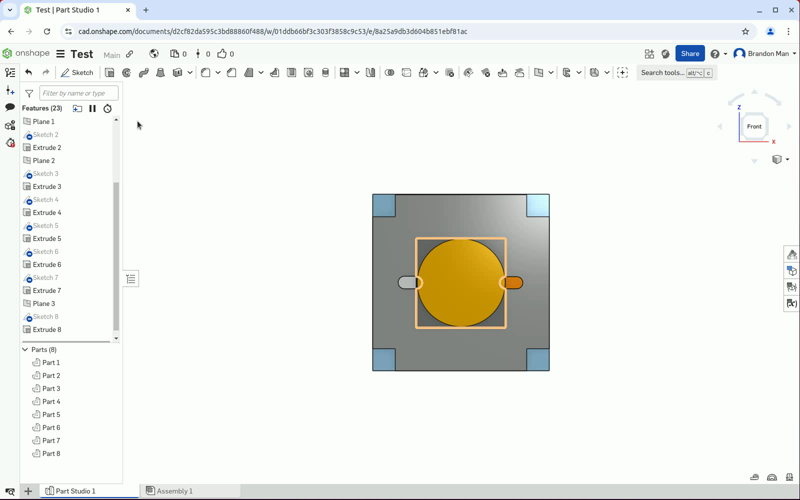
key(shift+h)
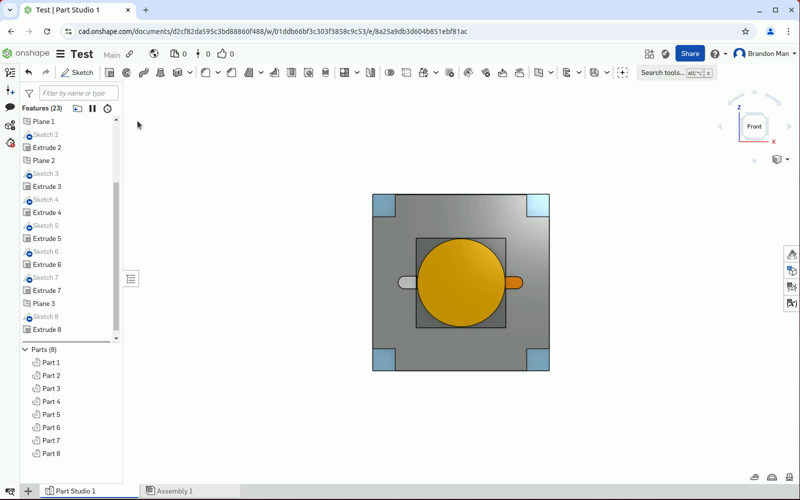
mouse_move(69, 98)
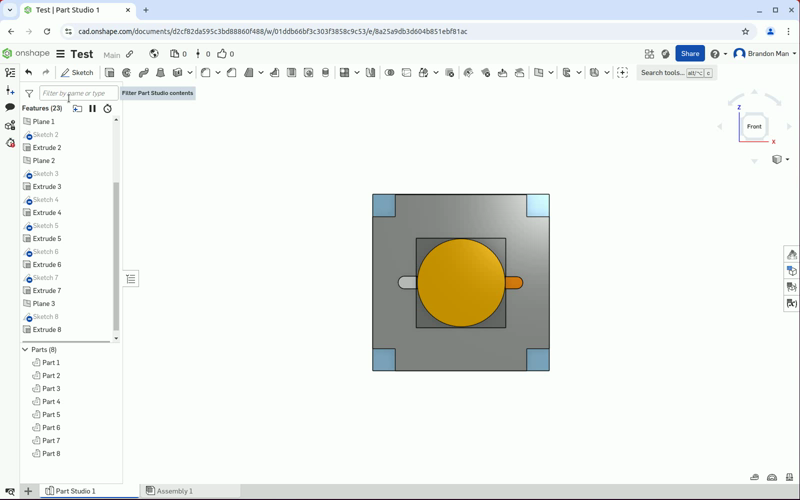
click(69, 98)
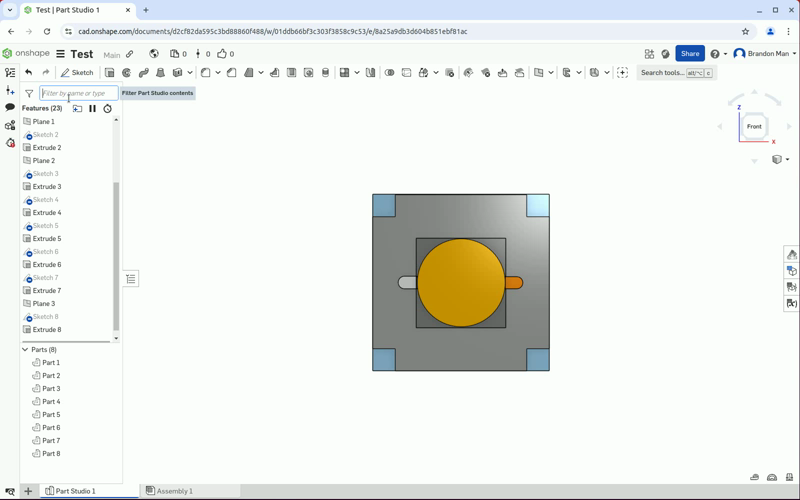
mouse_move(541, 75)
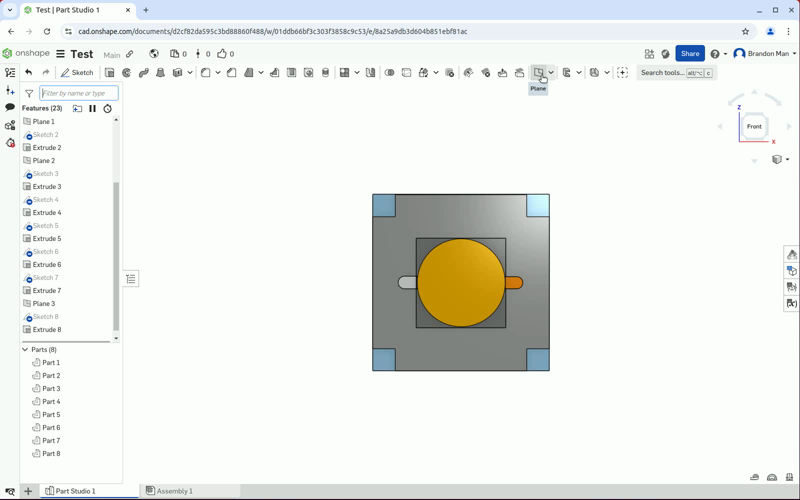
click(541, 75)
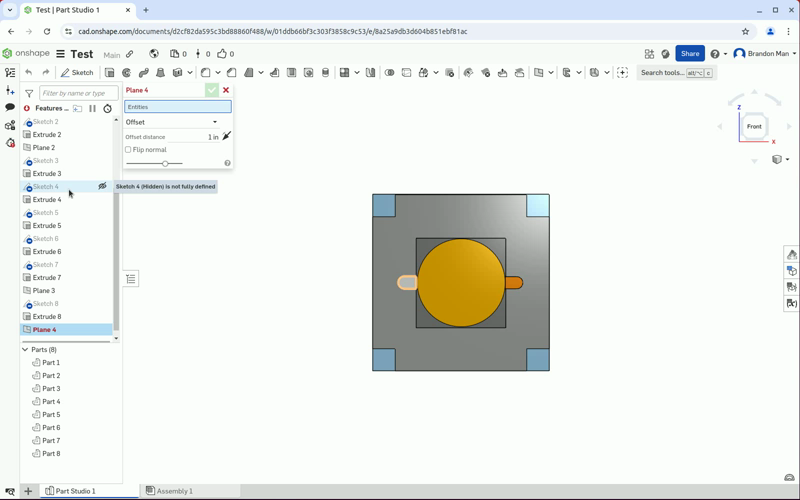
scroll(3)
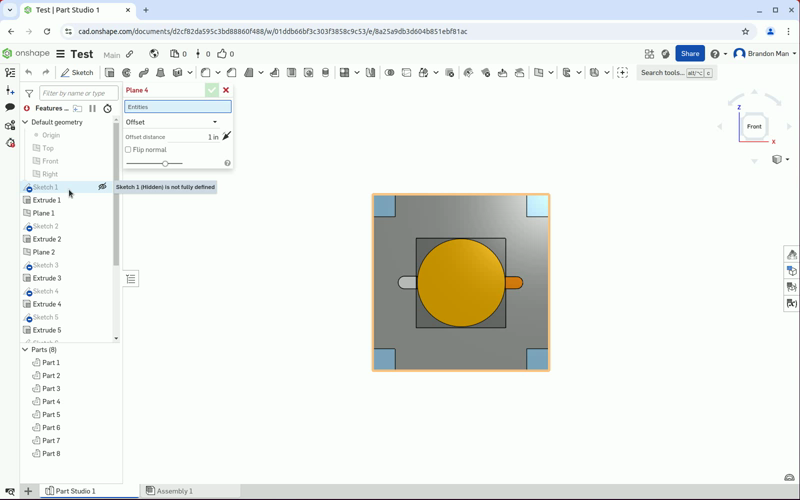
mouse_move(69, 163)
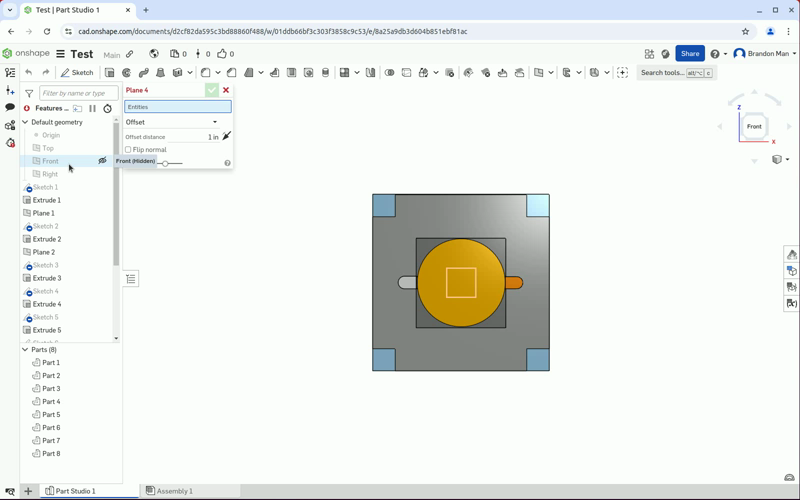
click(69, 163)
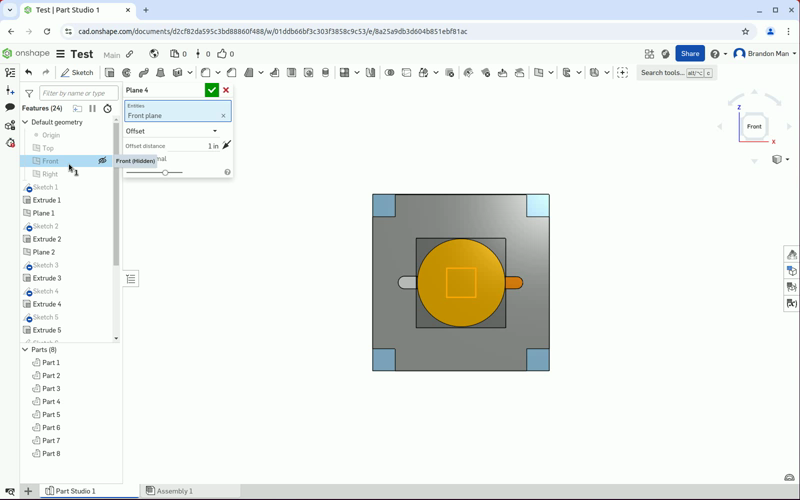
key(tab, 2)
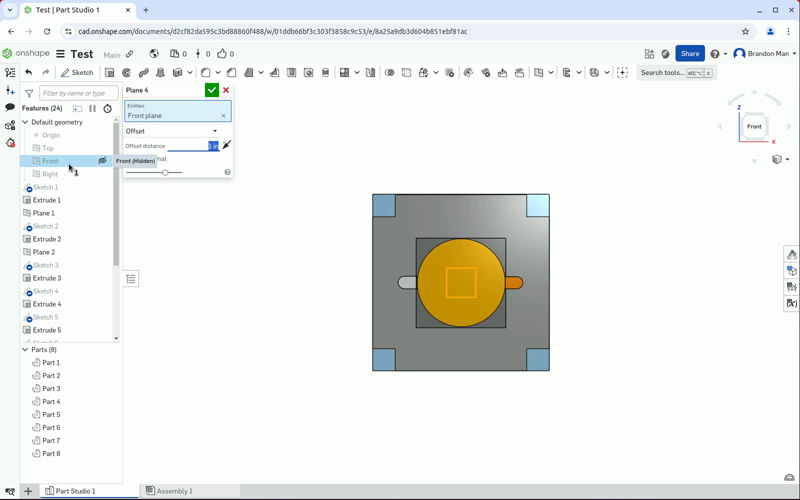
text(14.45)
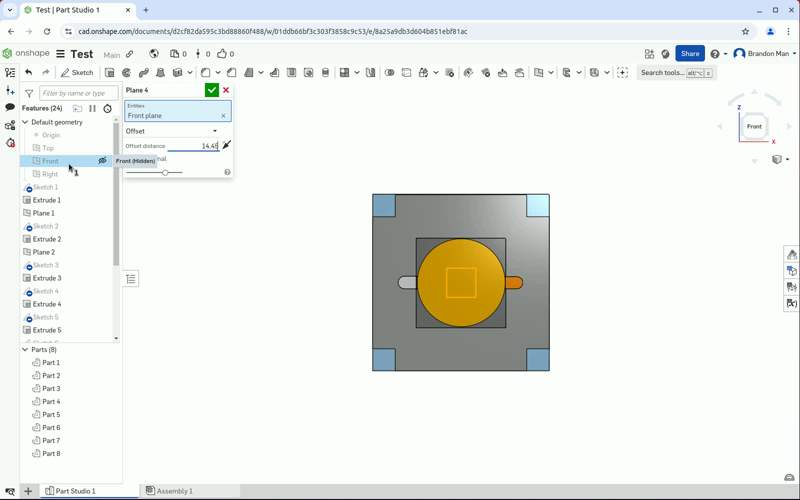
key(enter, 2)
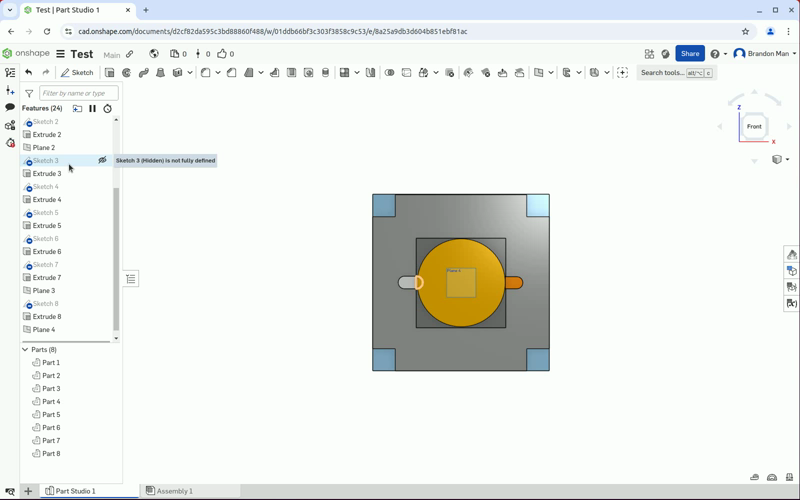
key(shift+s)
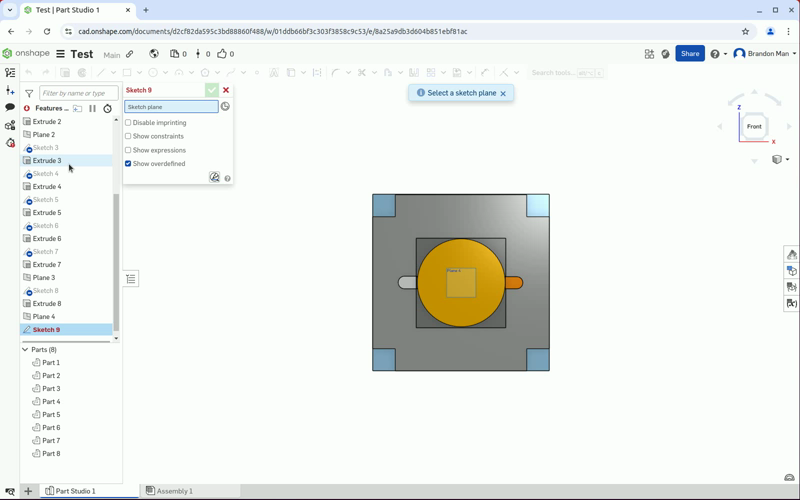
mouse_move(69, 319)
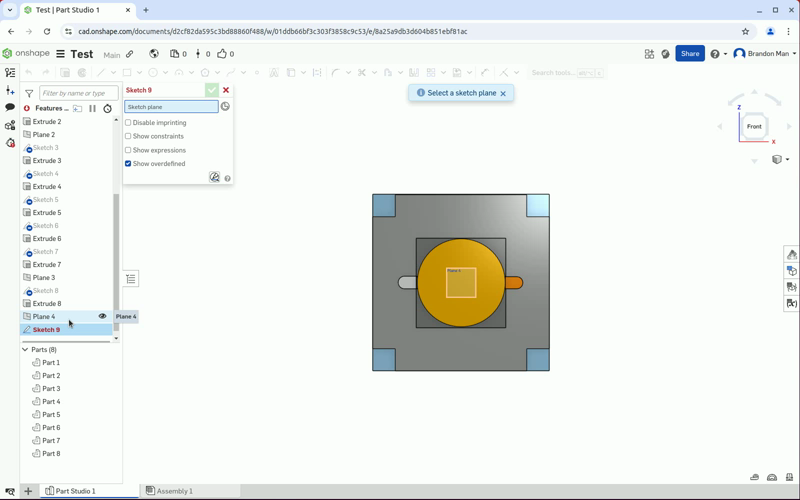
click(69, 319)
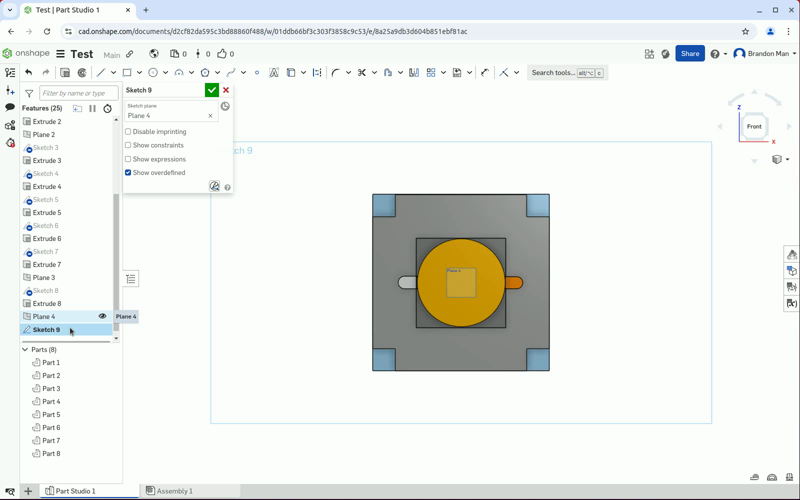
mouse_move(73, 352)
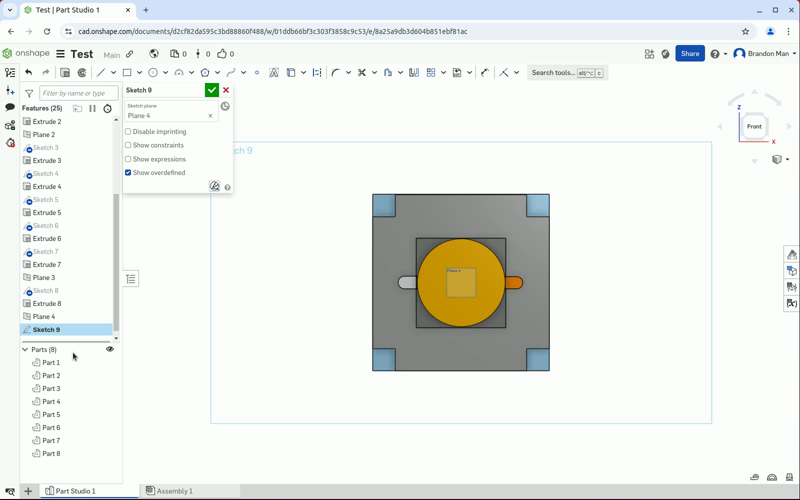
key(y)
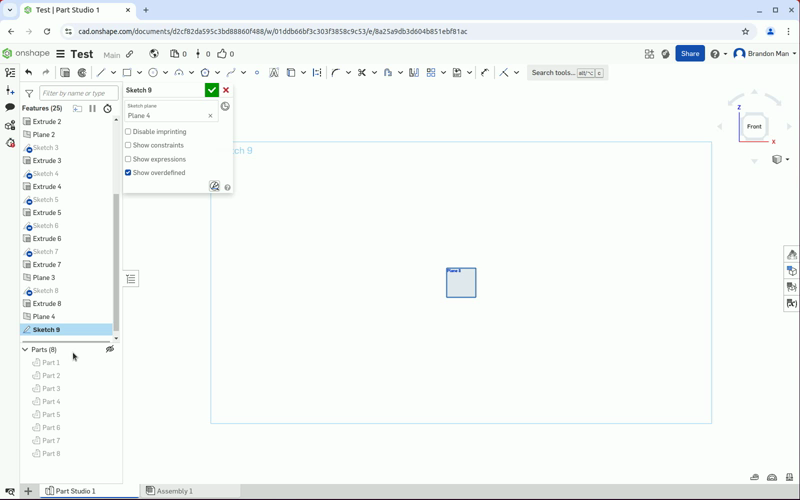
key(c)
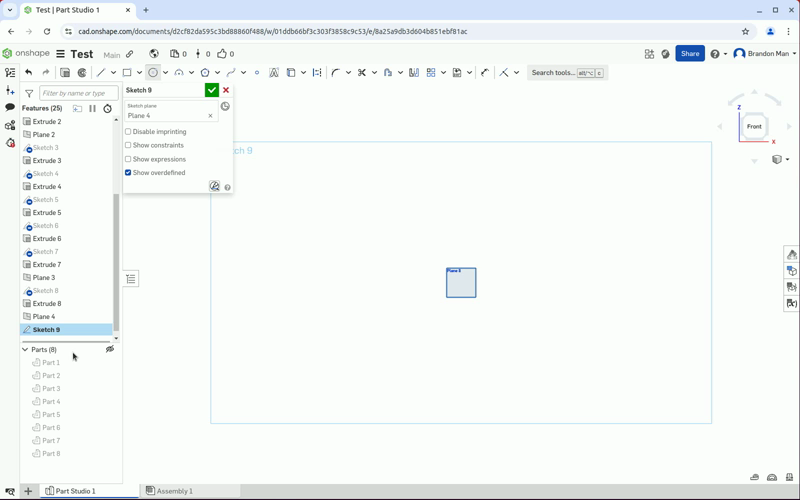
key_down(shift)
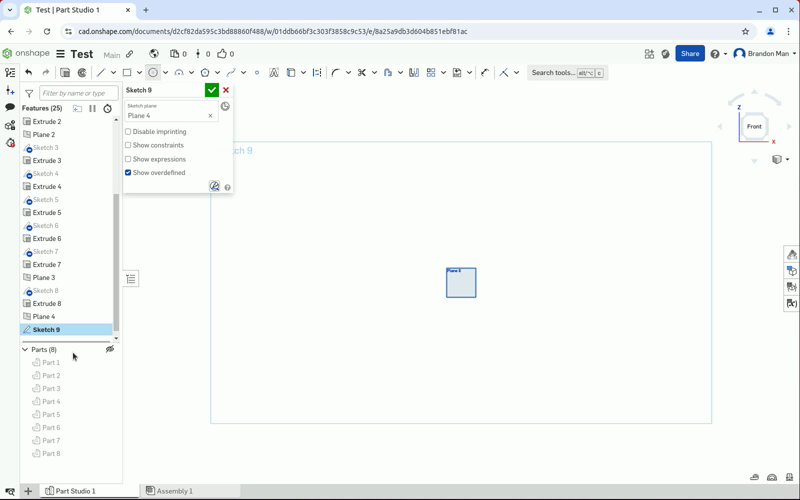
mouse_move(461, 282)
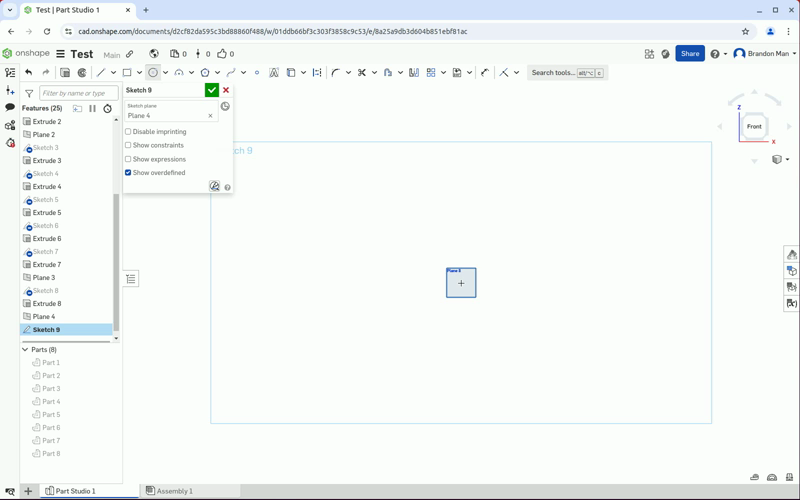
click(461, 282)
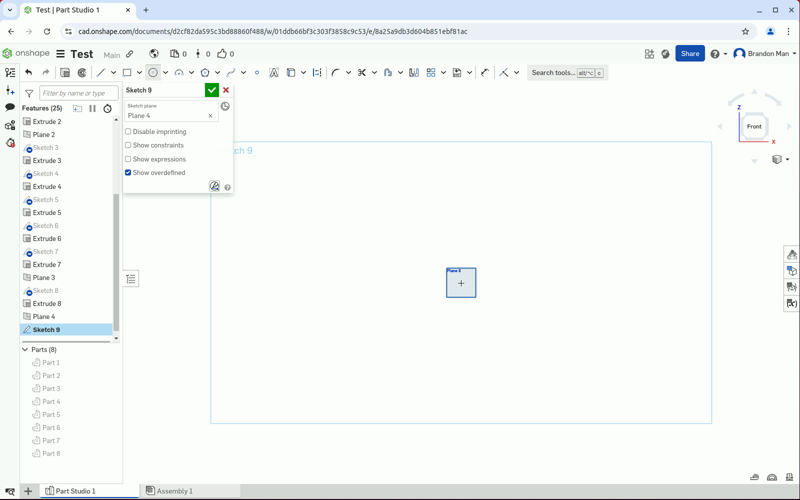
key_up(shift)
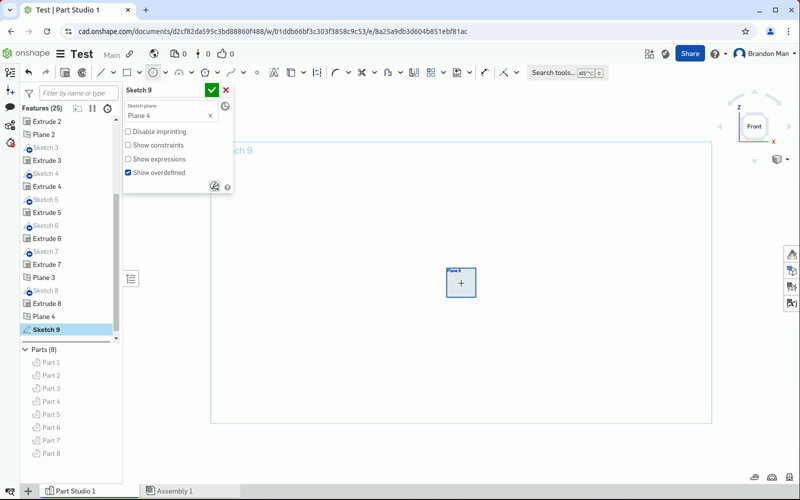
mouse_move(494, 282)
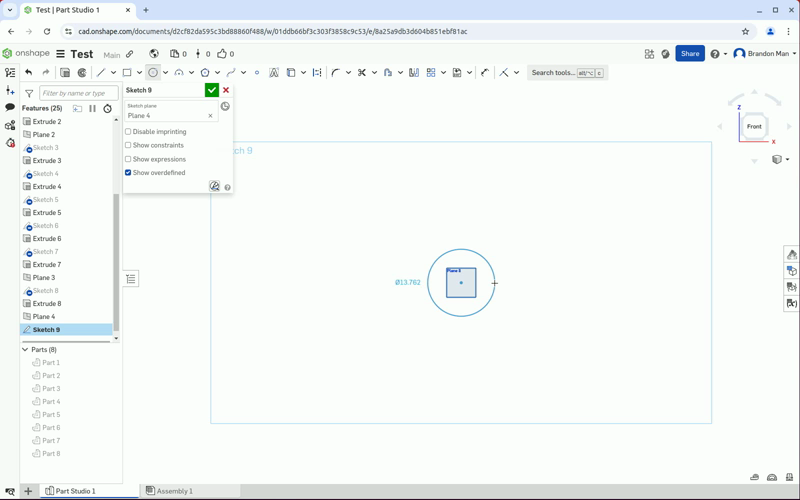
click(494, 282)
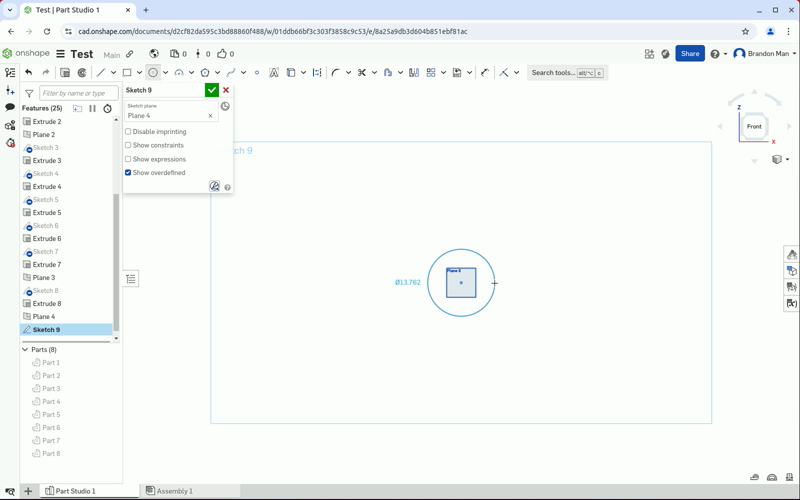
key(esc)
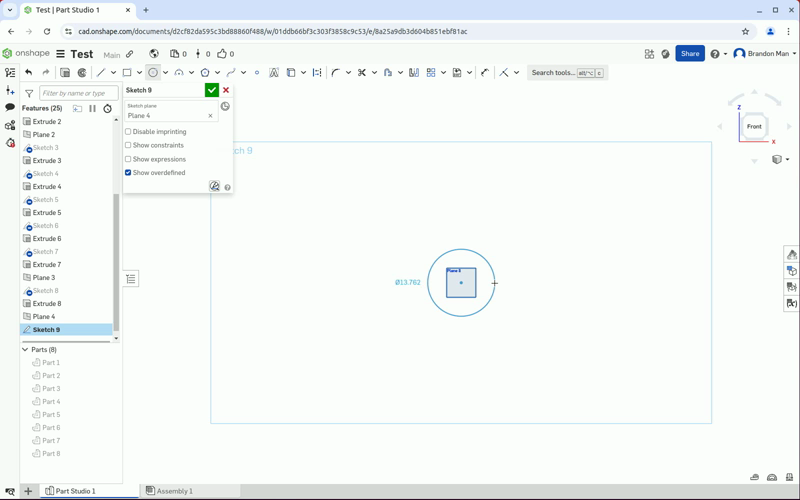
mouse_move(461, 257)
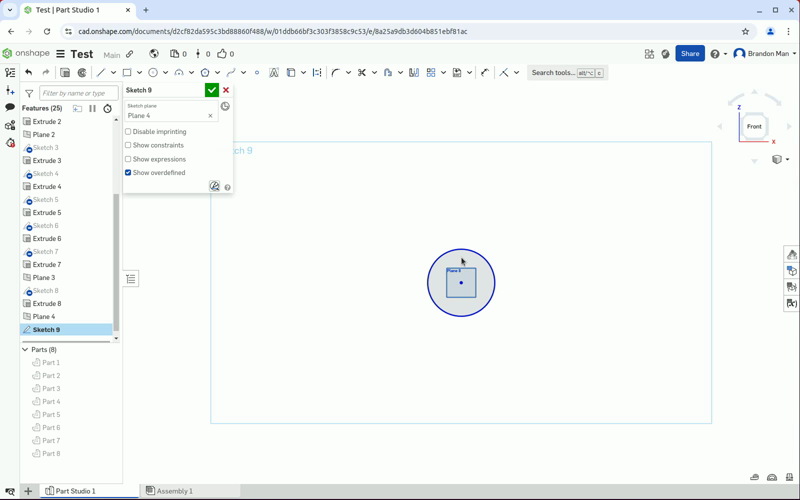
click(461, 257)
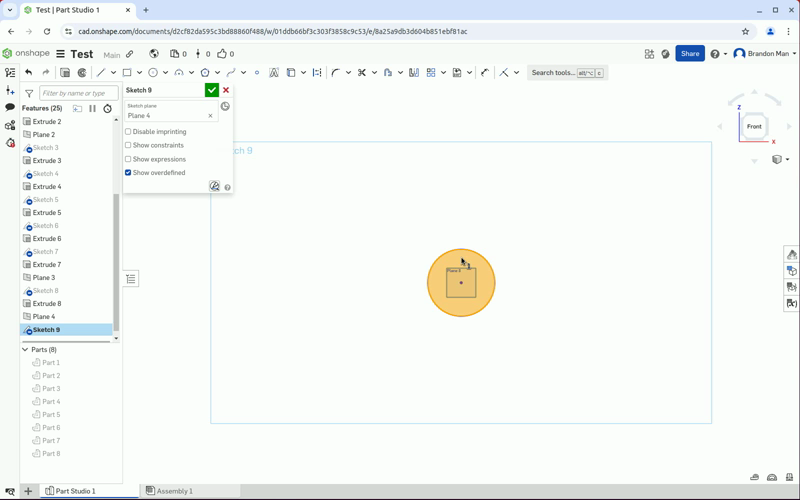
mouse_move(73, 352)
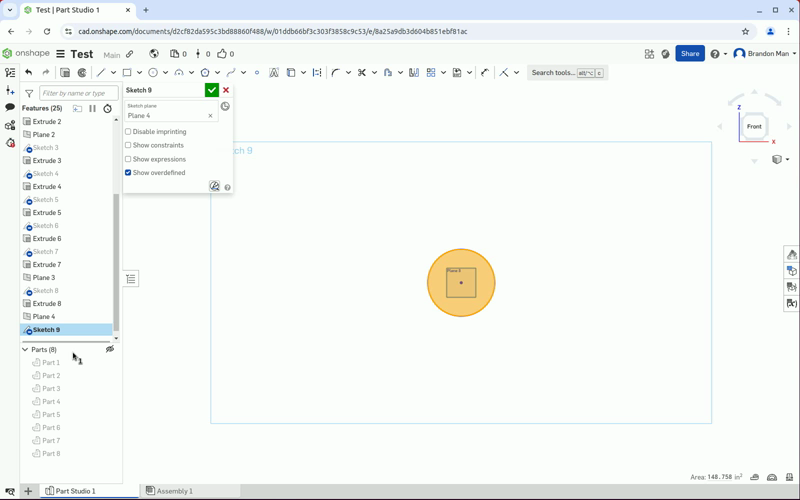
key(shift+y)
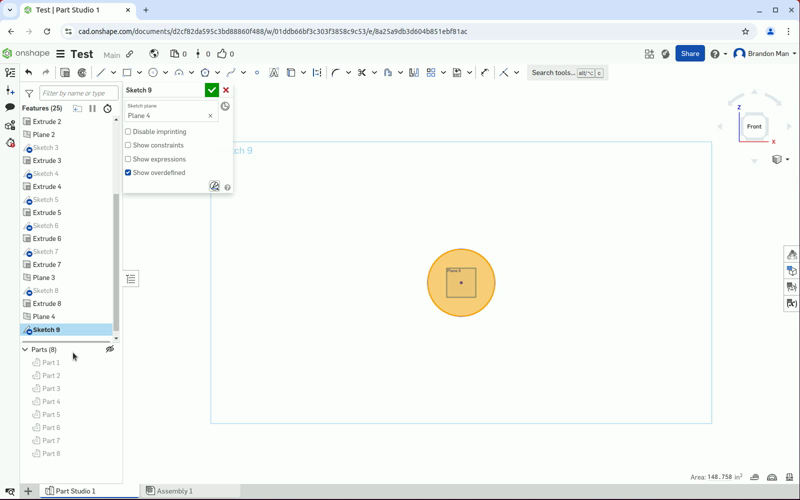
key(shift+e)
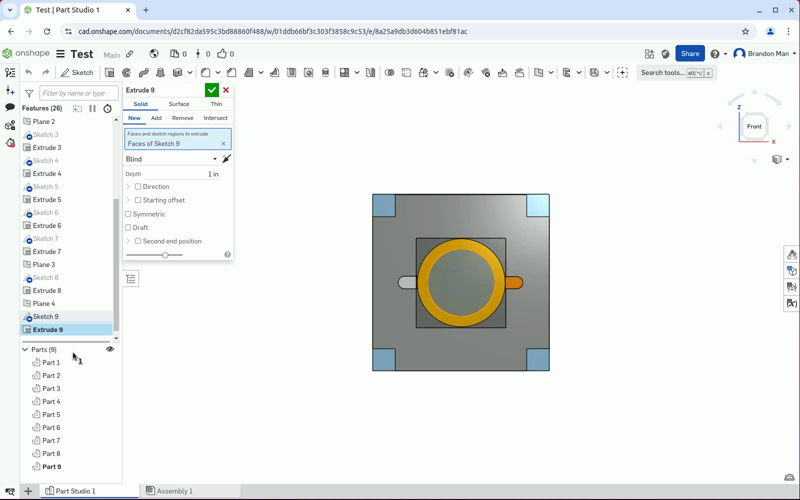
mouse_move(143, 106)
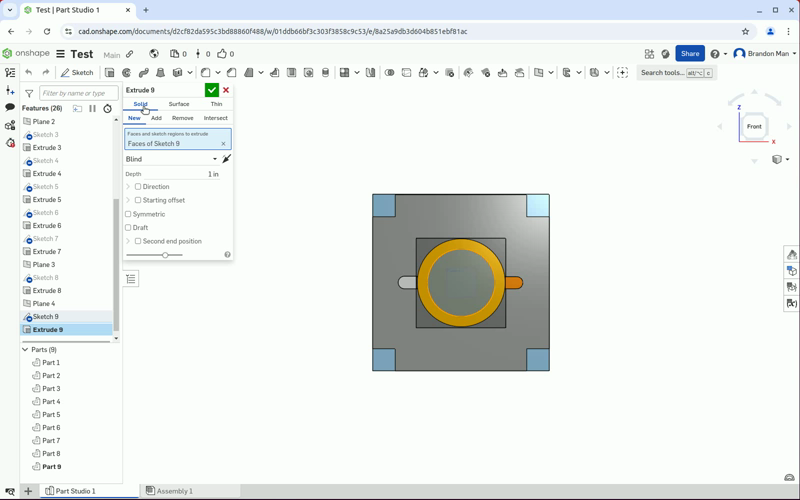
click(143, 106)
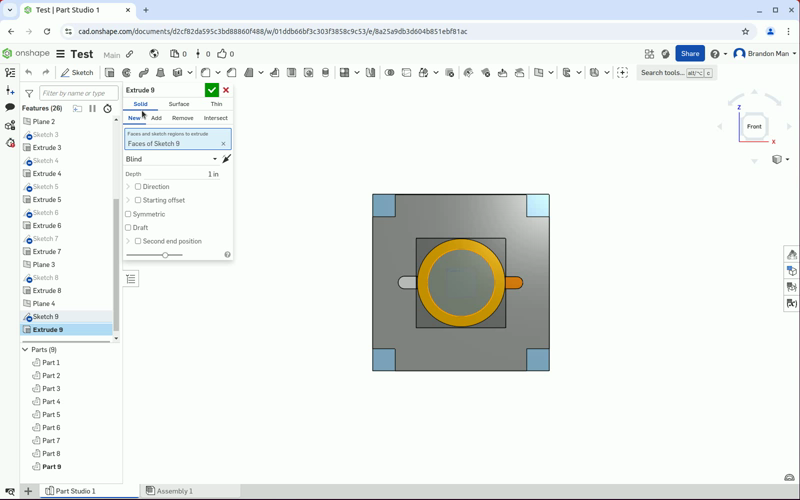
mouse_move(137, 120)
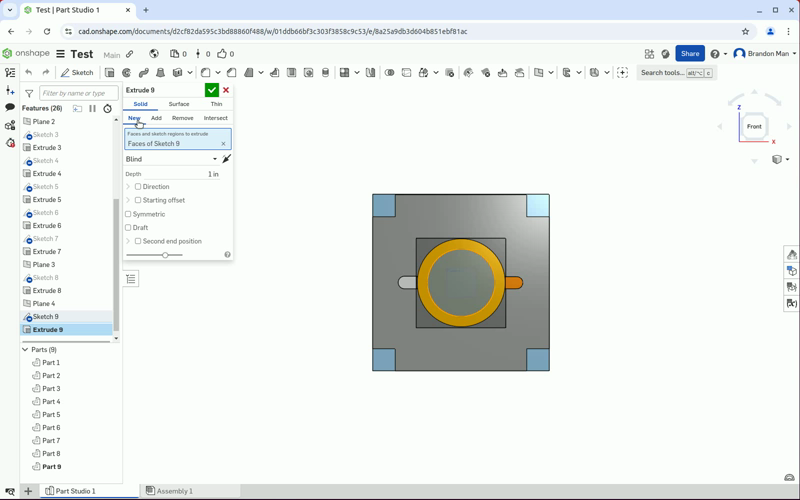
click(137, 120)
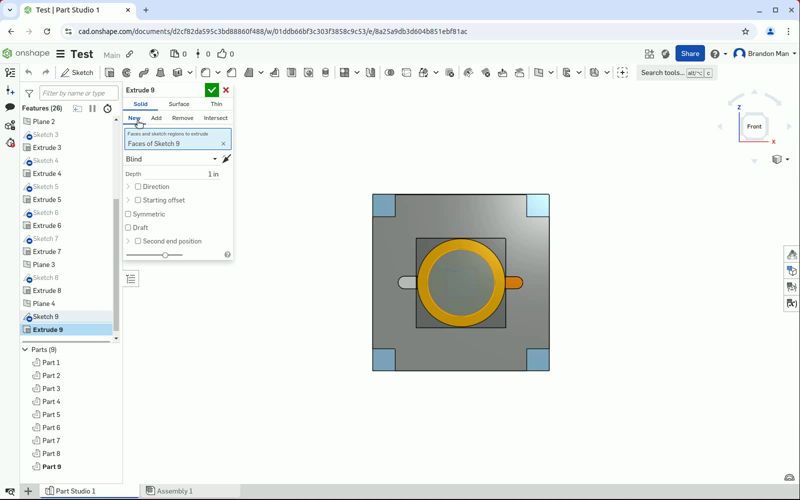
key(tab, 4)
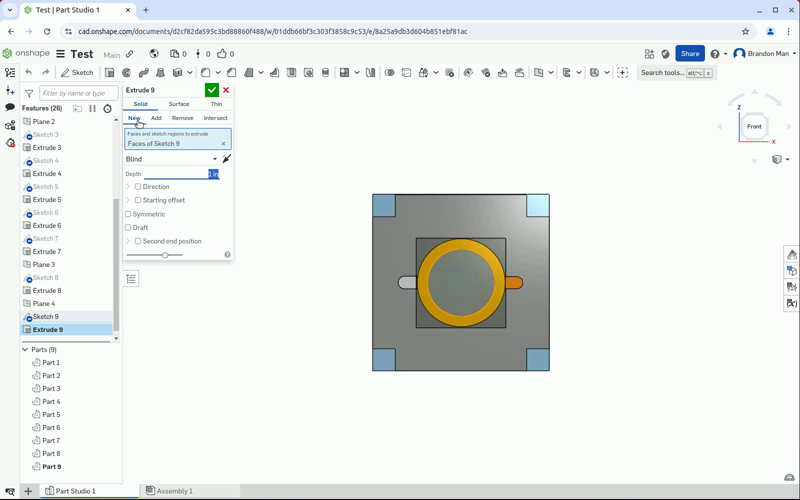
text(3.851)
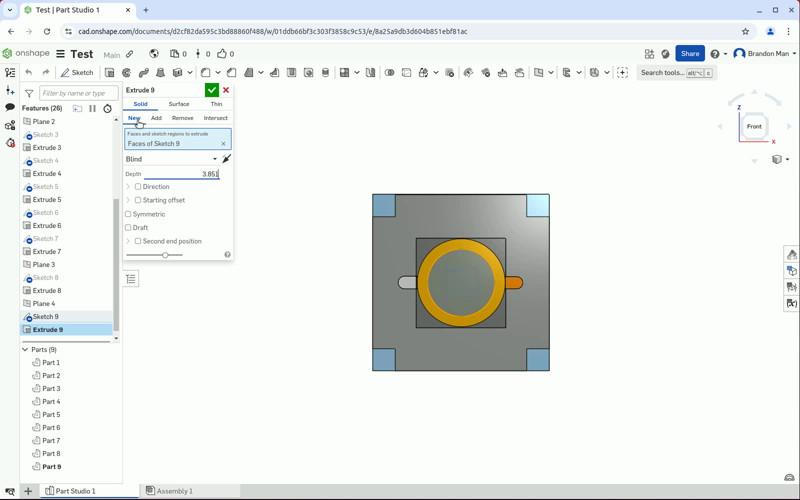
key(enter)
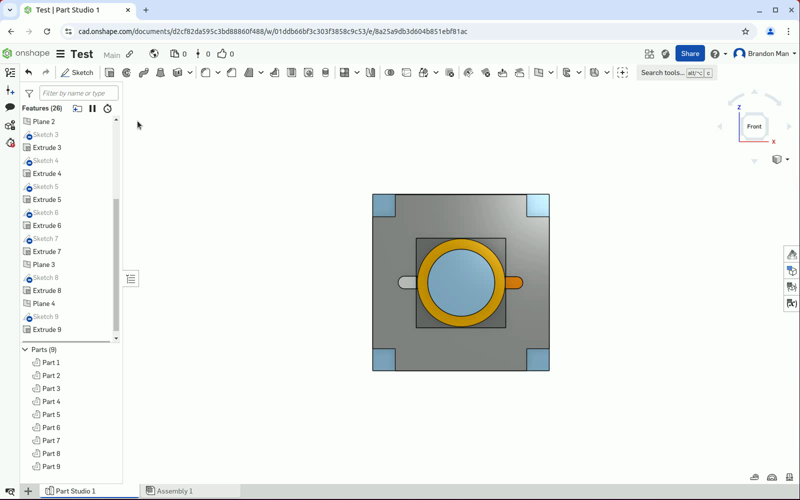
key(shift+h)
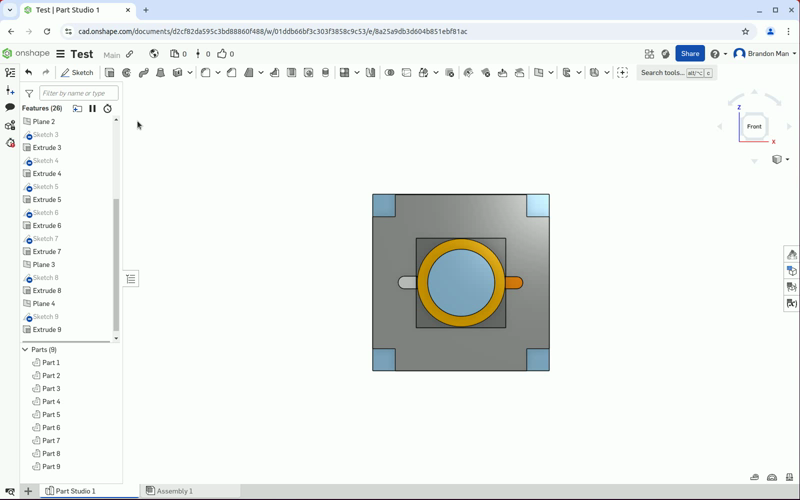
key(shift+h)
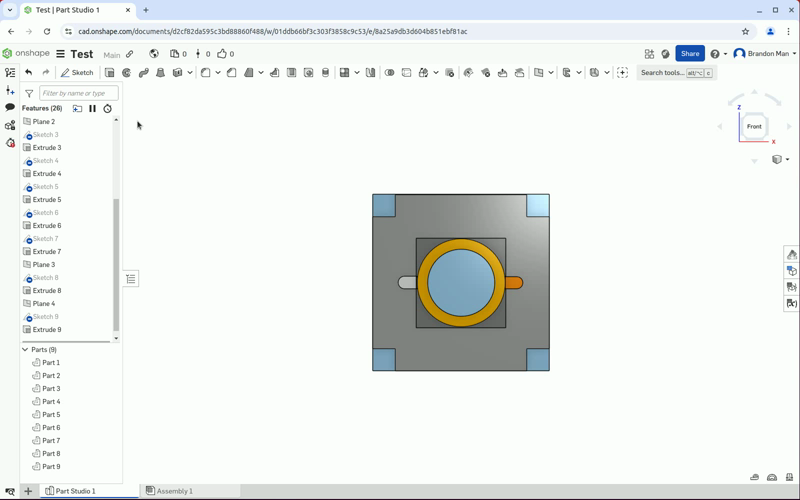
key(shift+7)
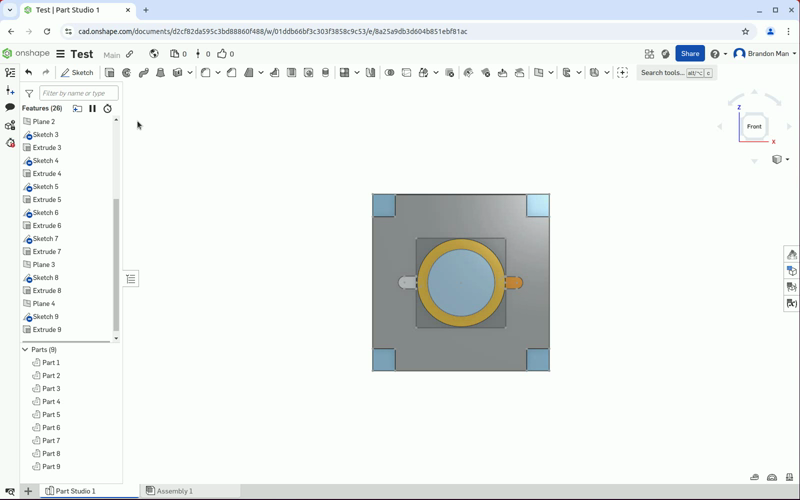
key(left, 2)
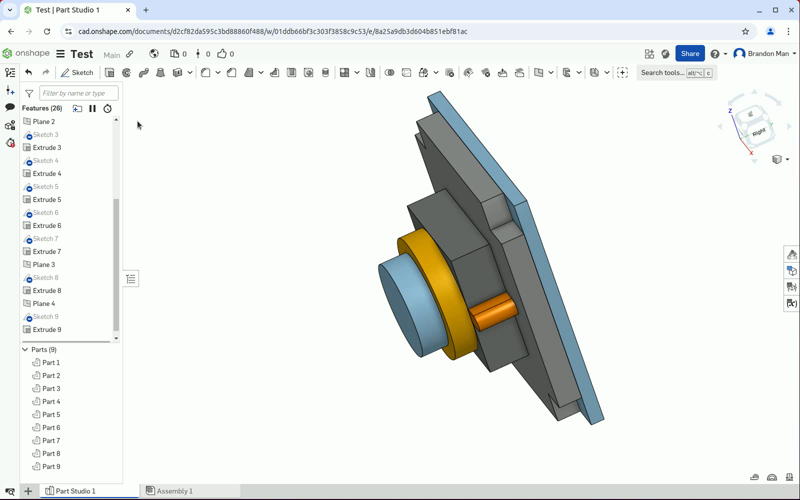
key(down, 2)
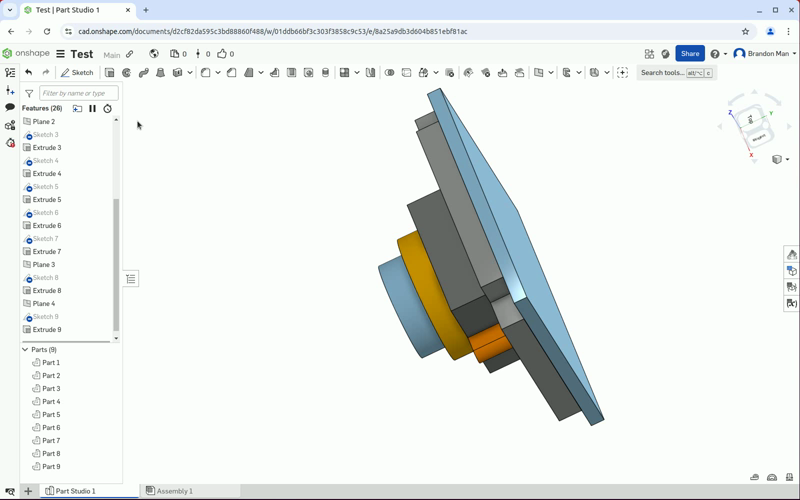
key(up, 2)
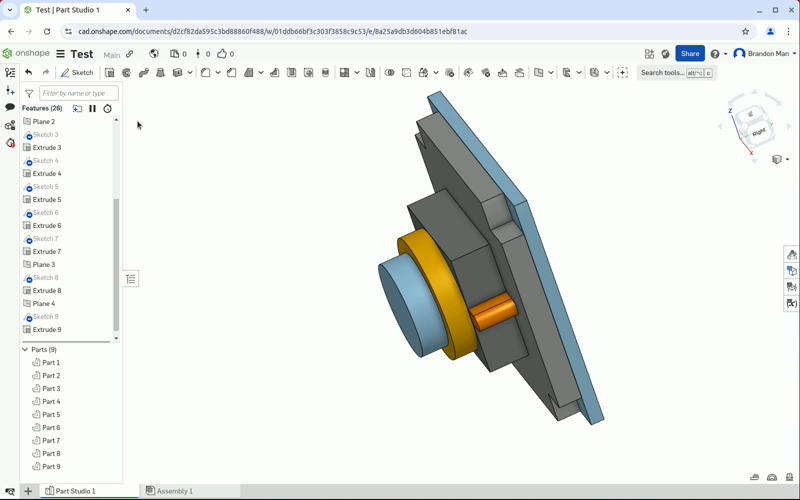
key(right, 2)
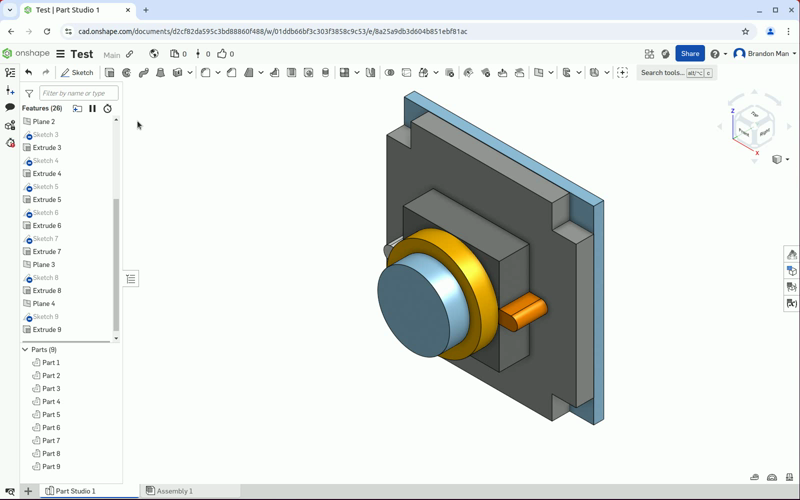
mouse_move(69, 59)
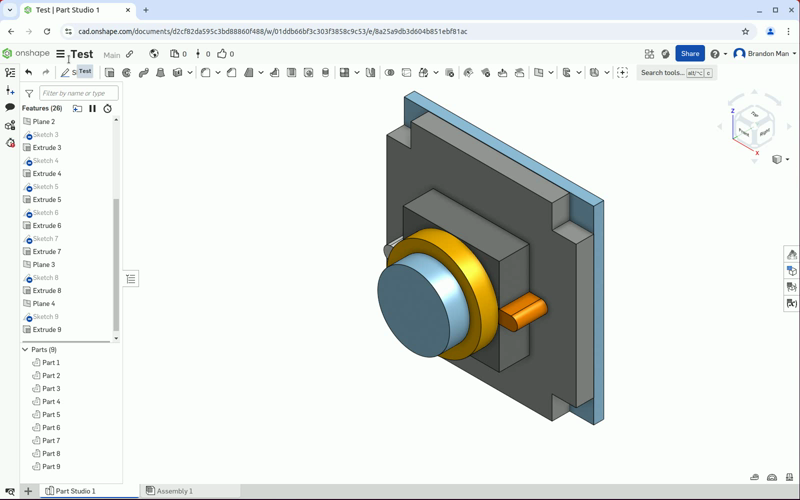
click(69, 59)